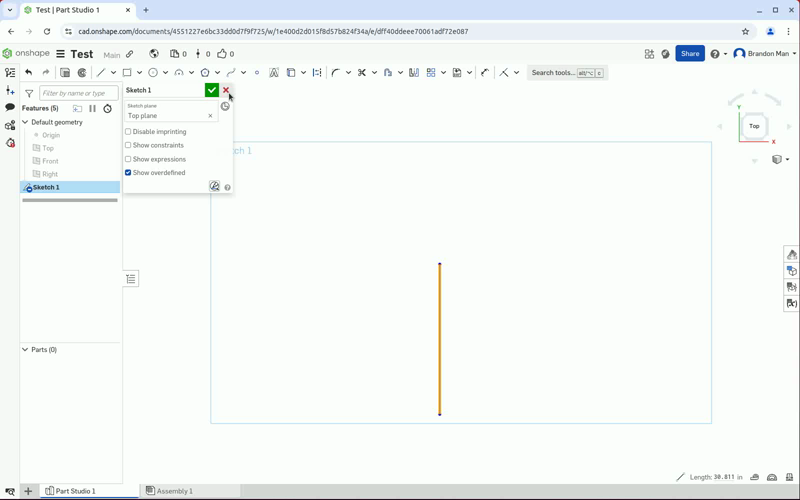
key(shift+h)
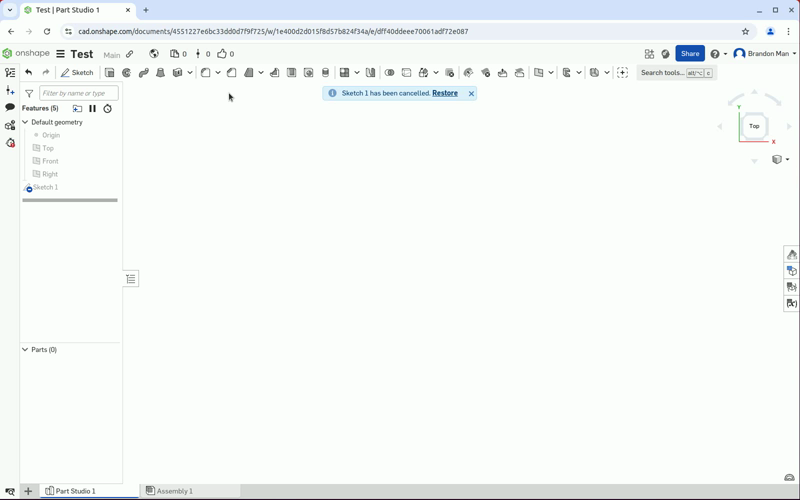
mouse_move(73, 352)
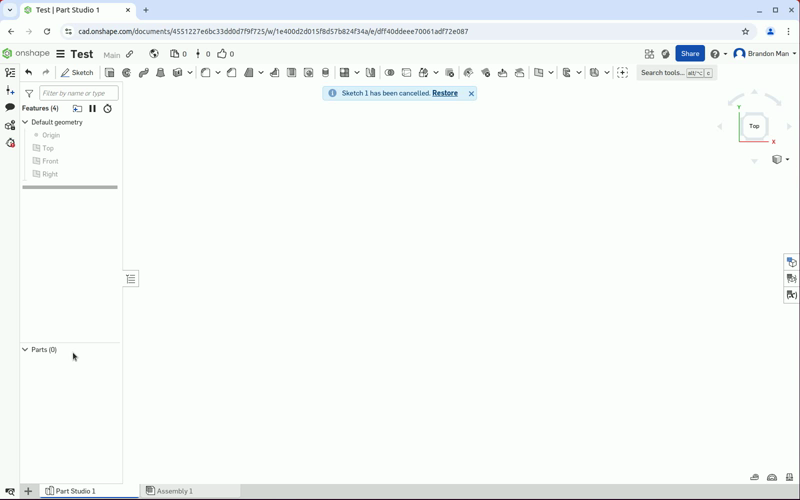
key(y)
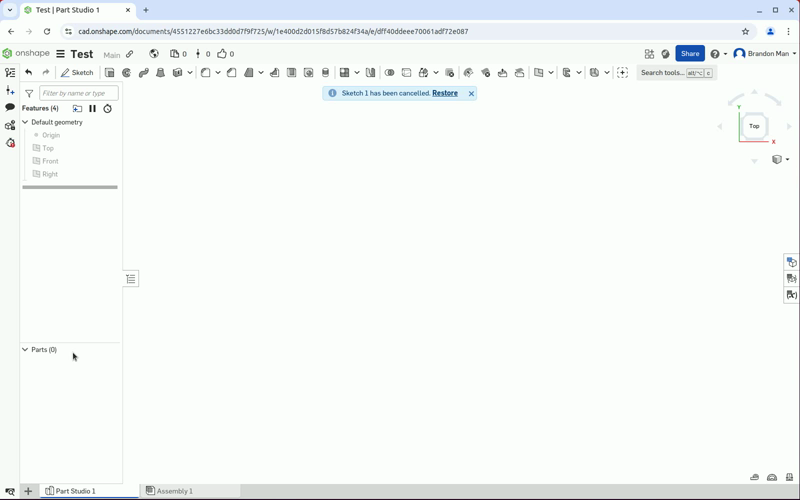
key(shift+p)
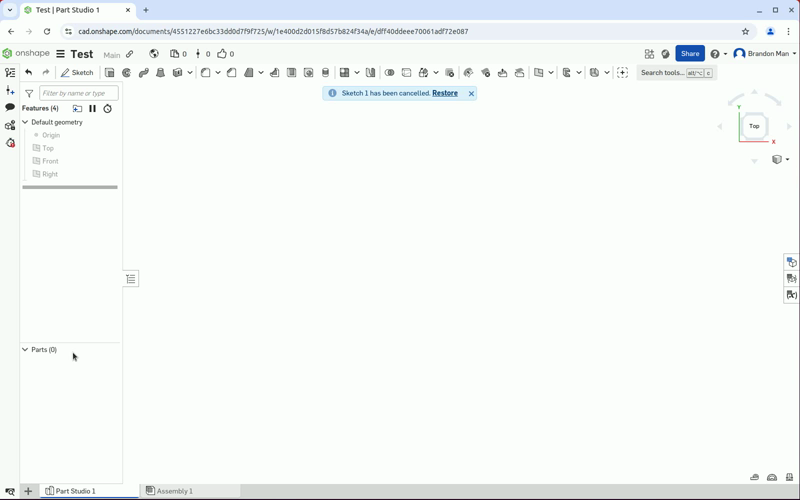
key(space)
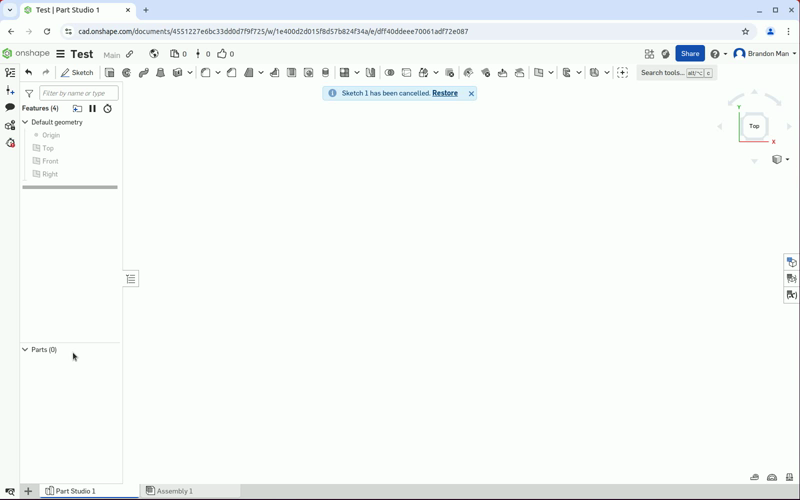
key_down(shift)
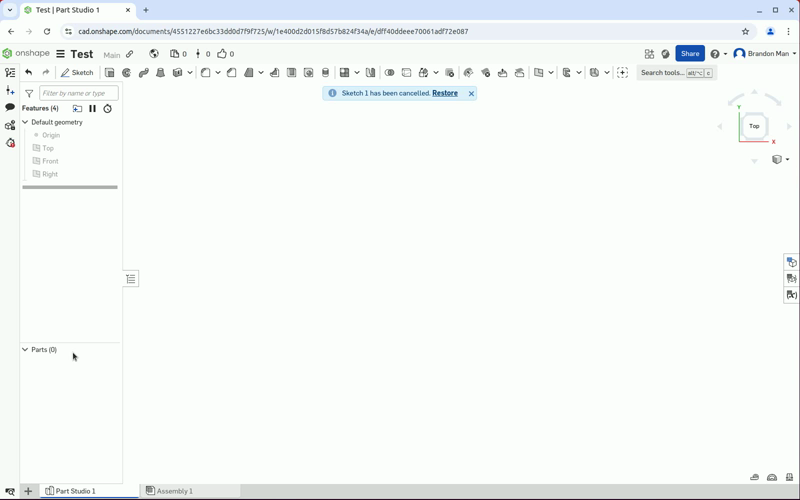
key(up)
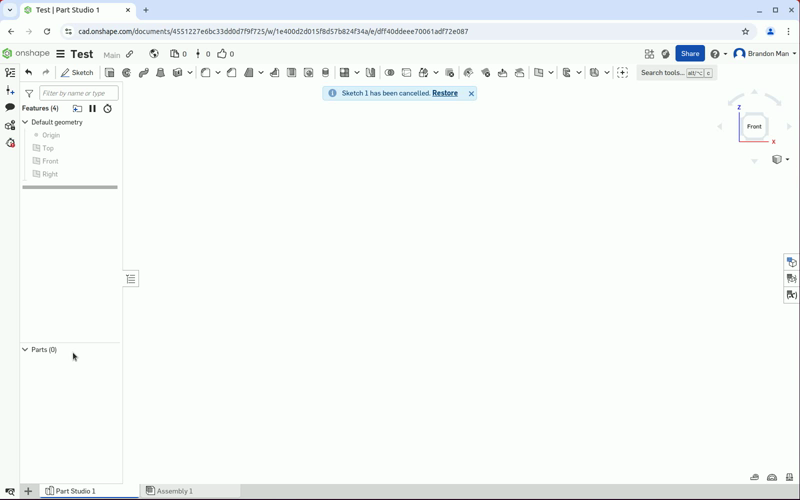
key_up(shift)
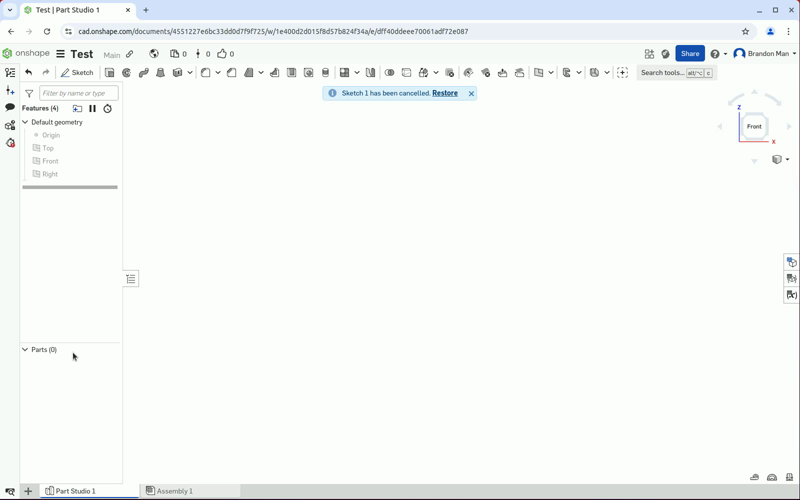
mouse_move(73, 352)
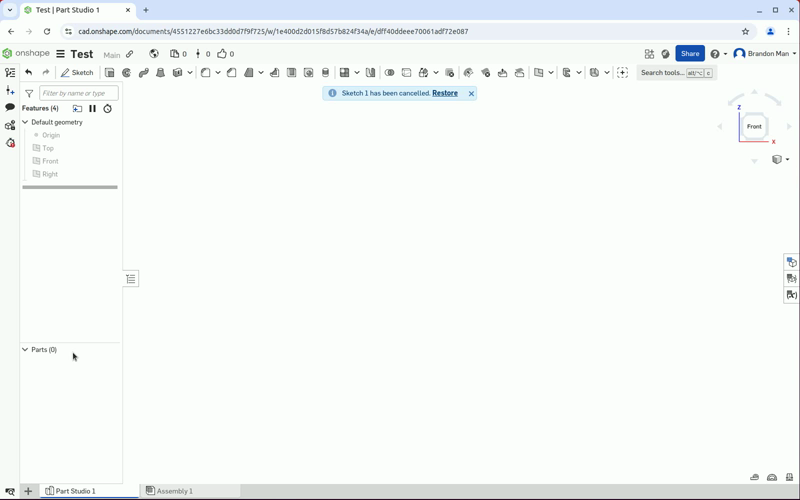
key(shift+y)
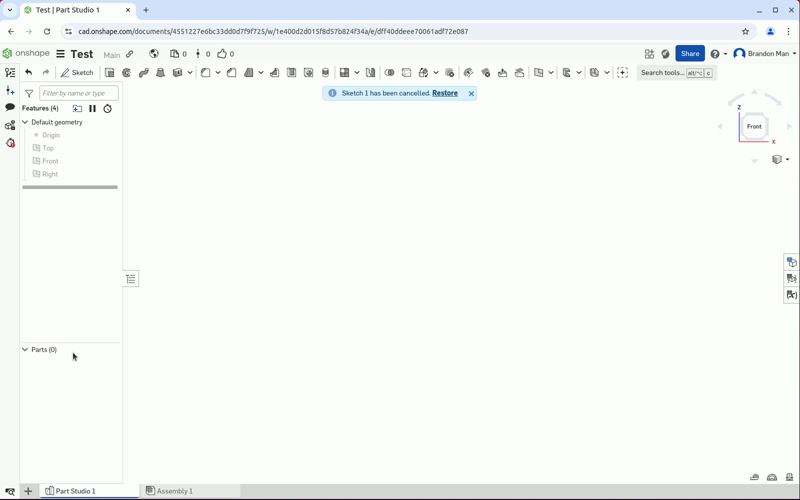
key(shift+s)
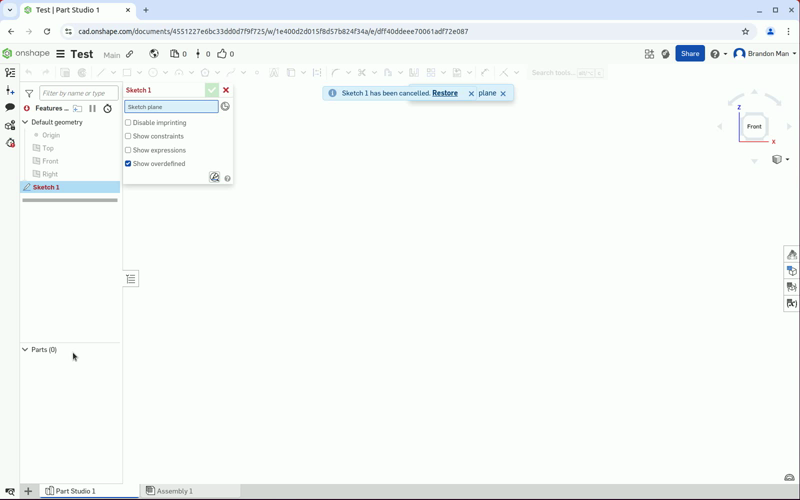
mouse_move(73, 163)
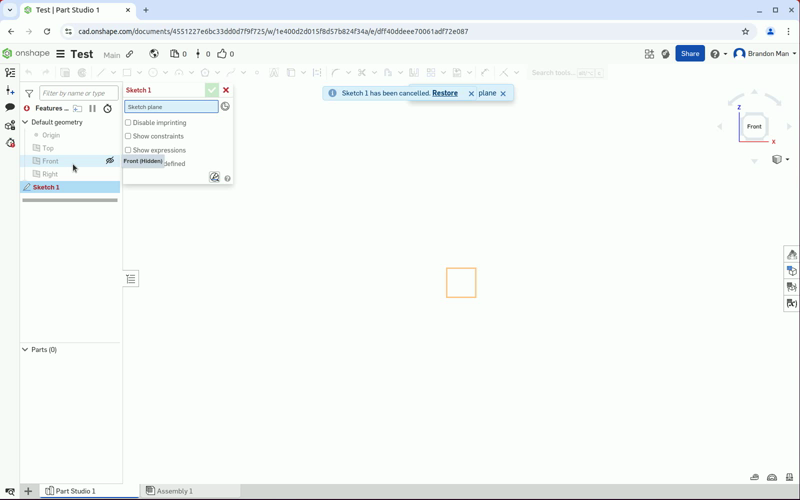
click(73, 163)
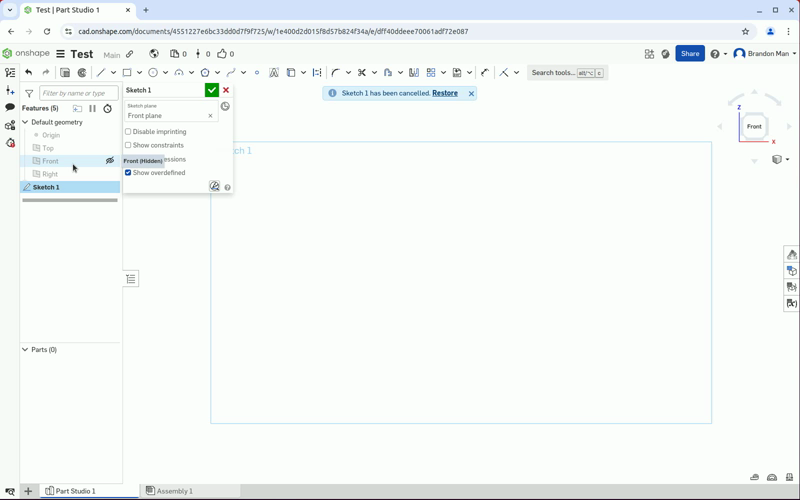
mouse_move(73, 352)
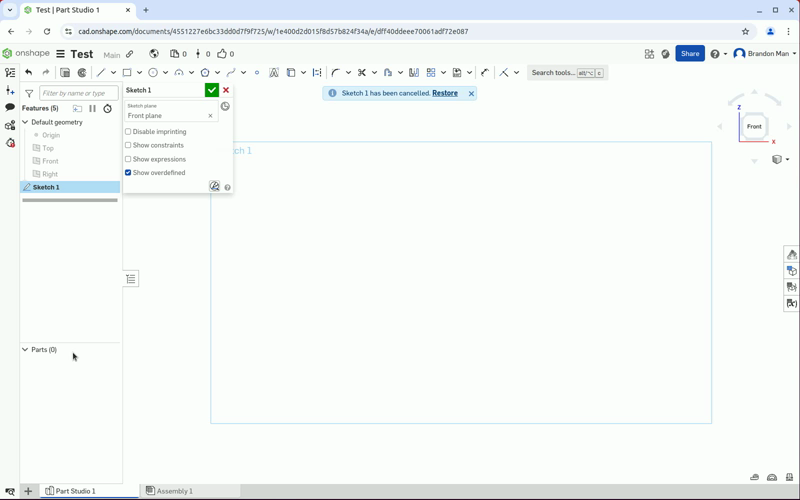
key(y)
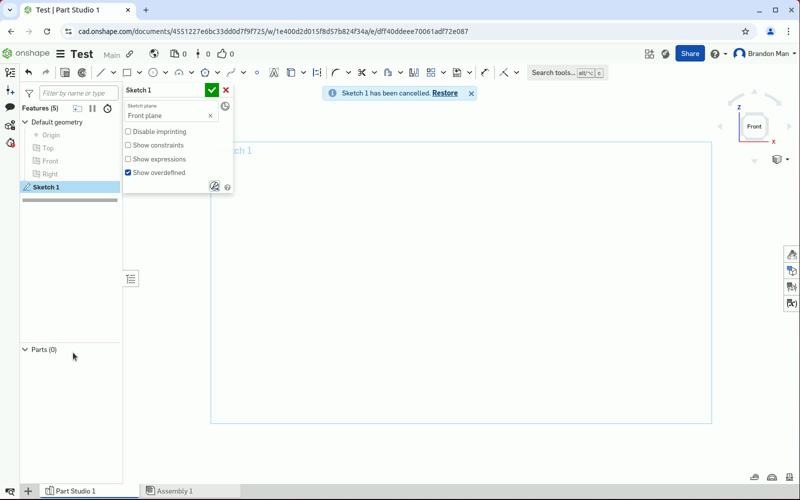
key(c)
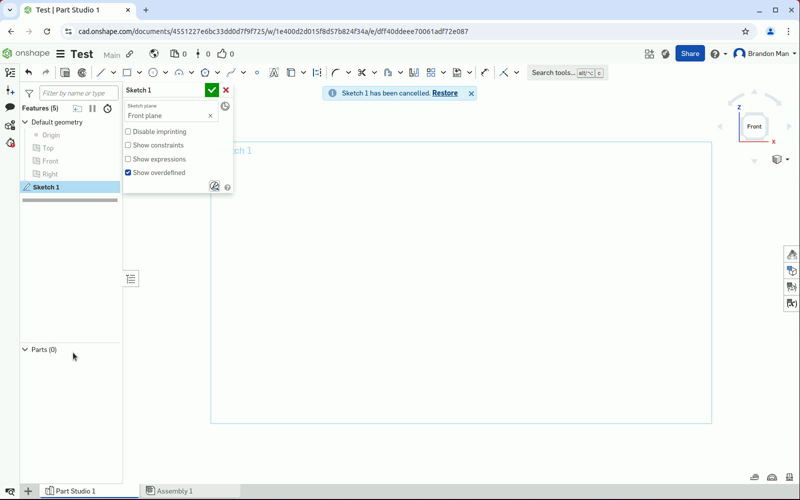
key_down(shift)
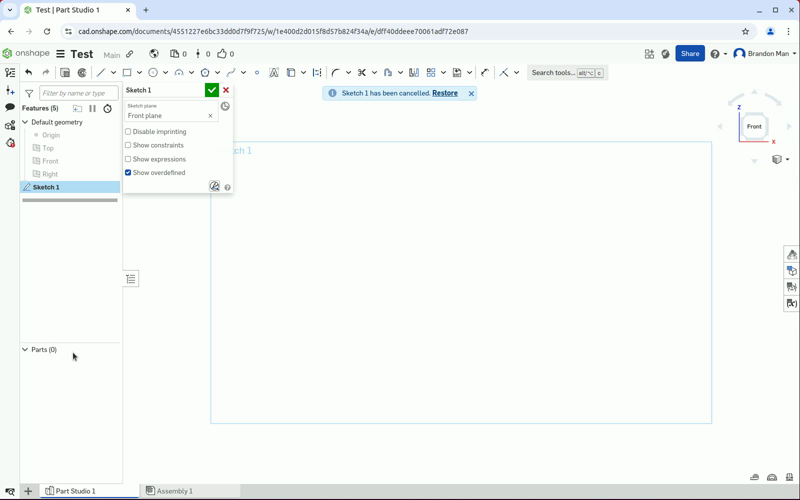
mouse_move(460, 282)
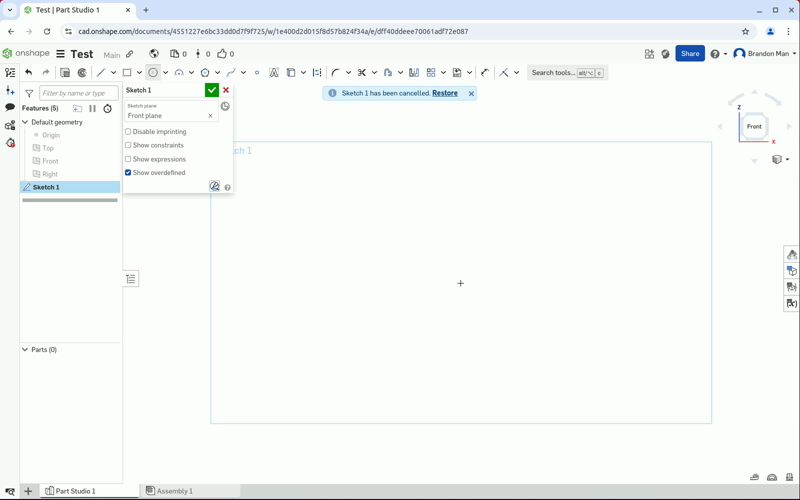
click(460, 282)
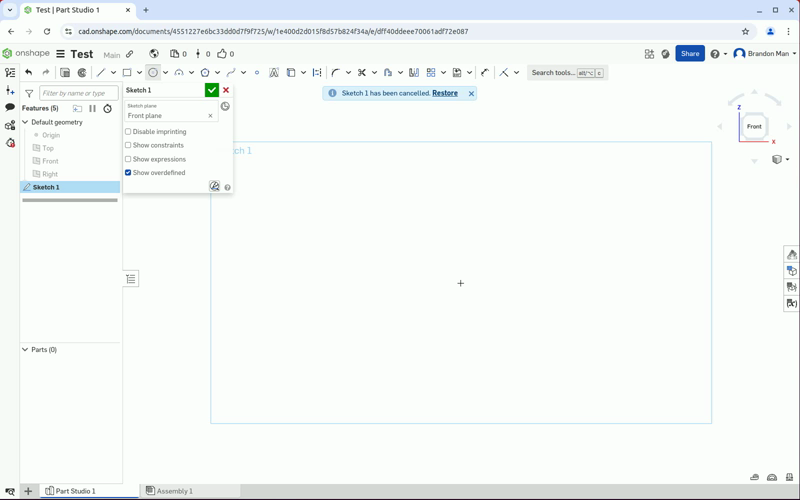
key_up(shift)
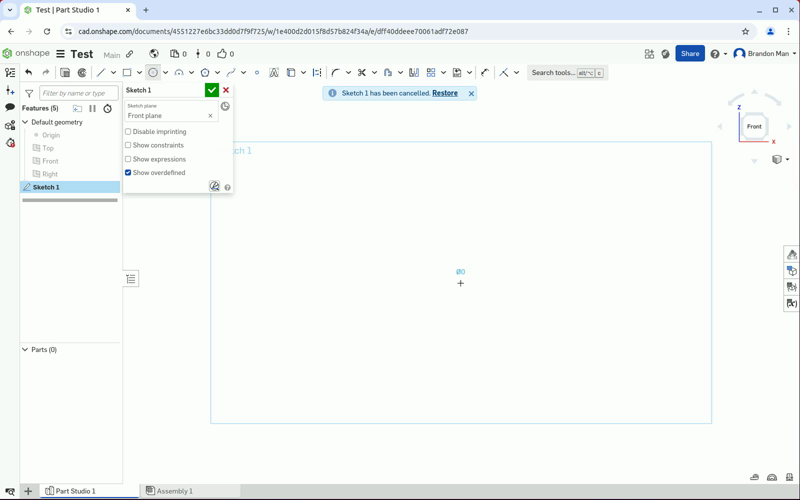
mouse_move(466, 282)
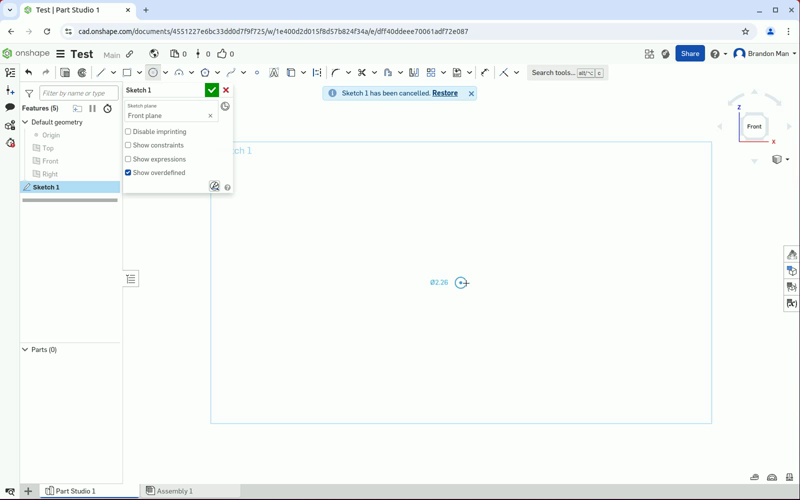
click(466, 282)
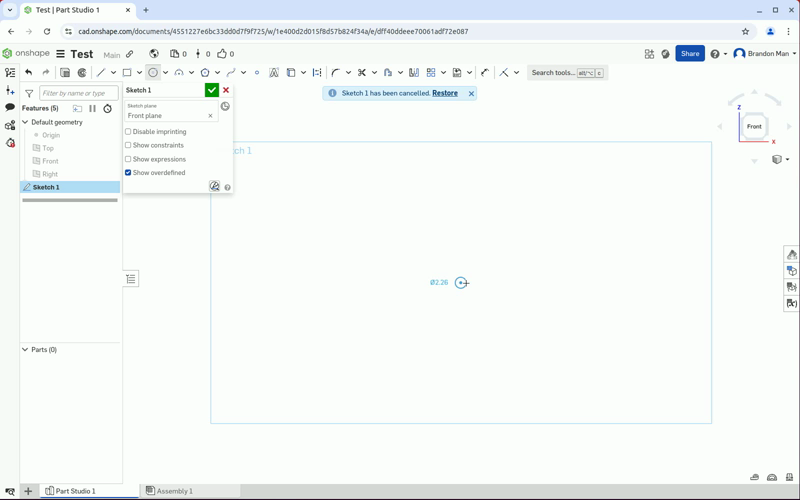
key(esc)
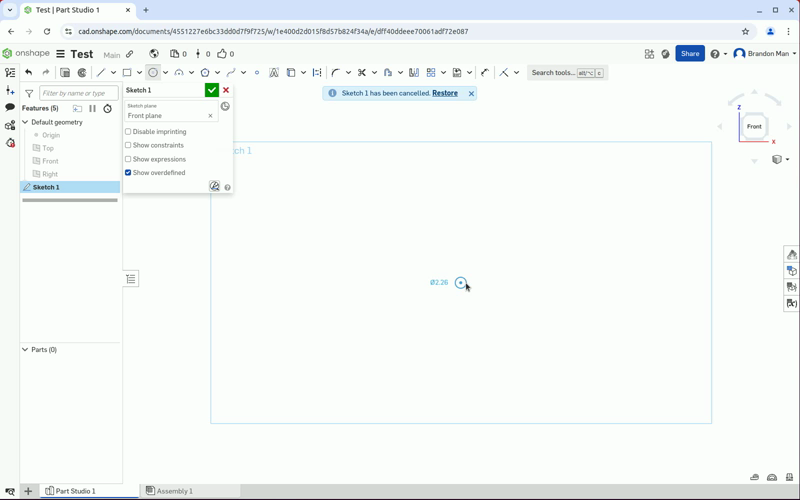
key(c)
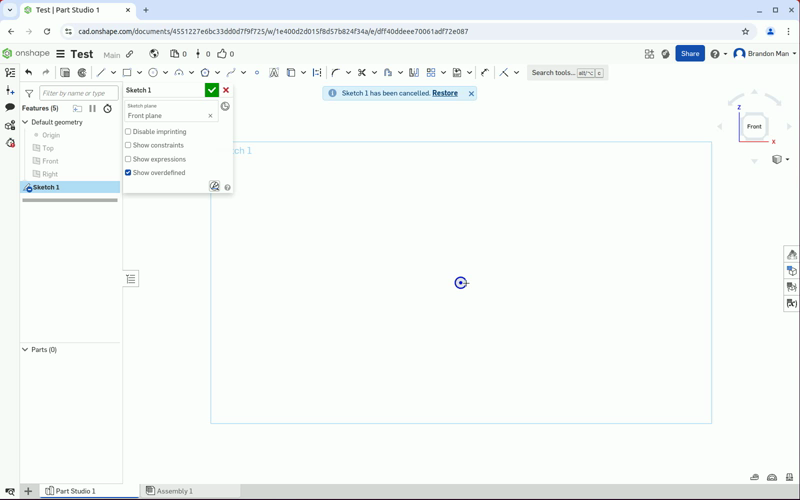
key_down(shift)
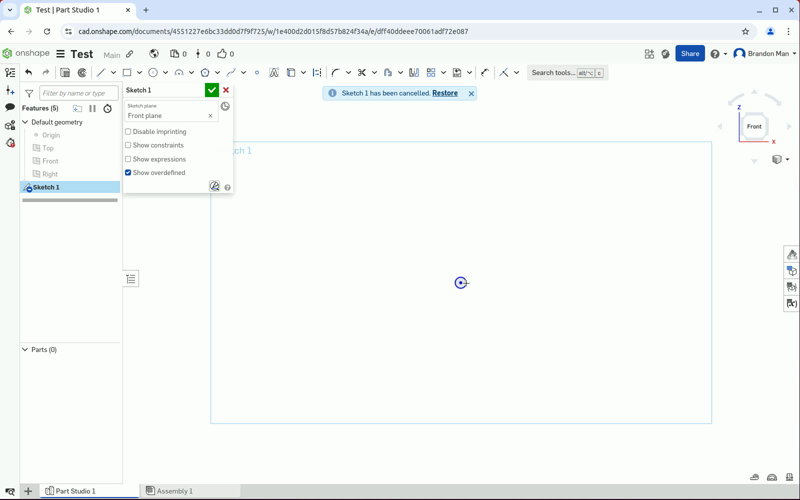
mouse_move(460, 282)
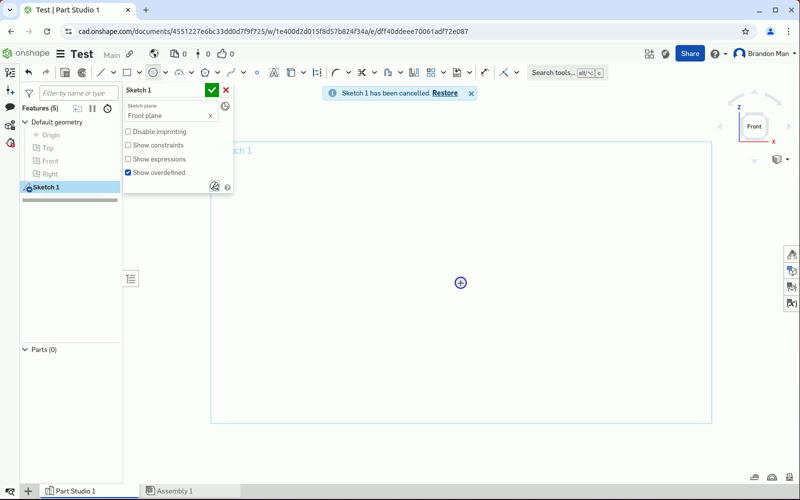
click(460, 282)
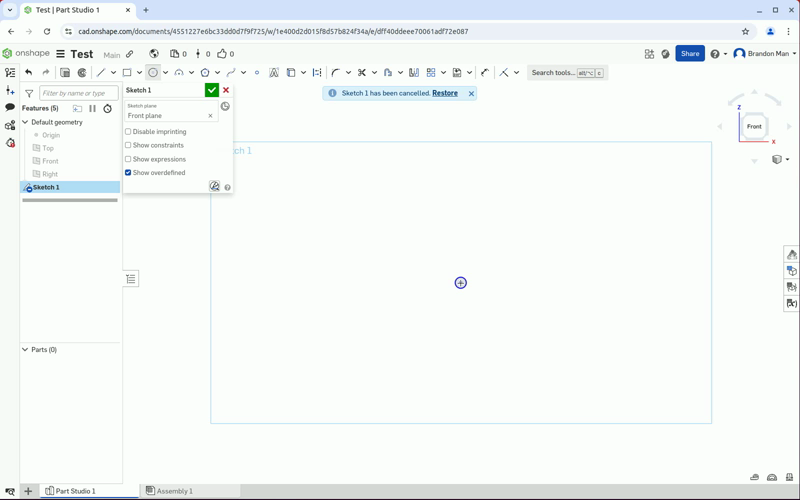
key_up(shift)
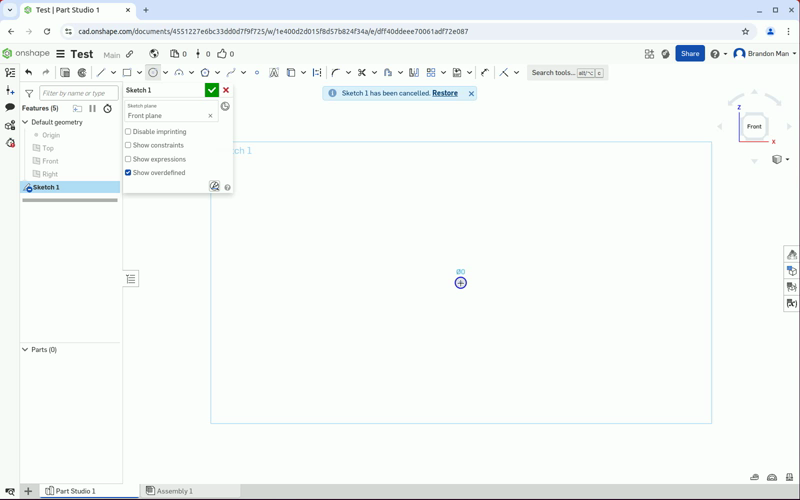
mouse_move(462, 282)
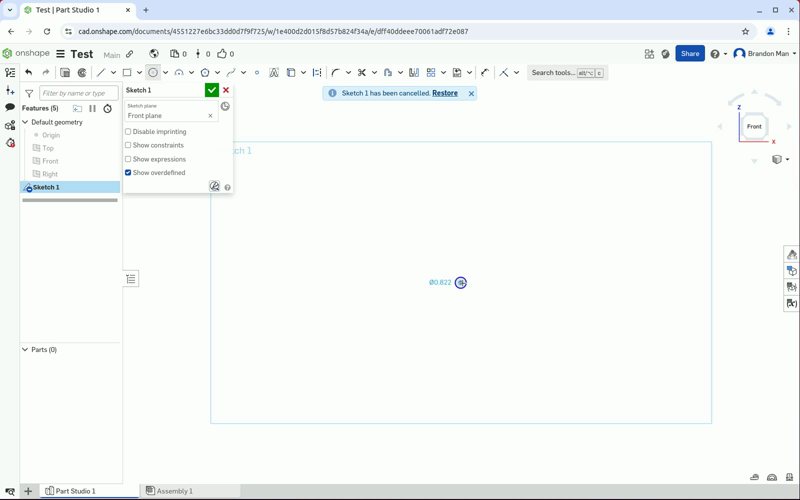
scroll(6)
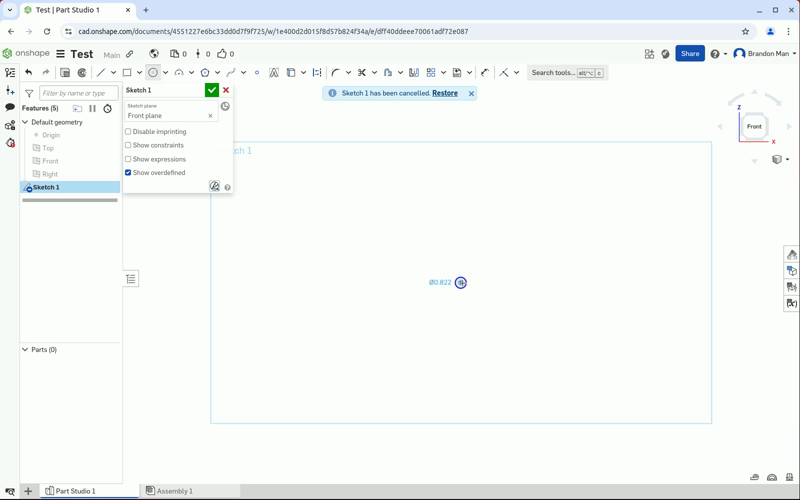
scroll(6)
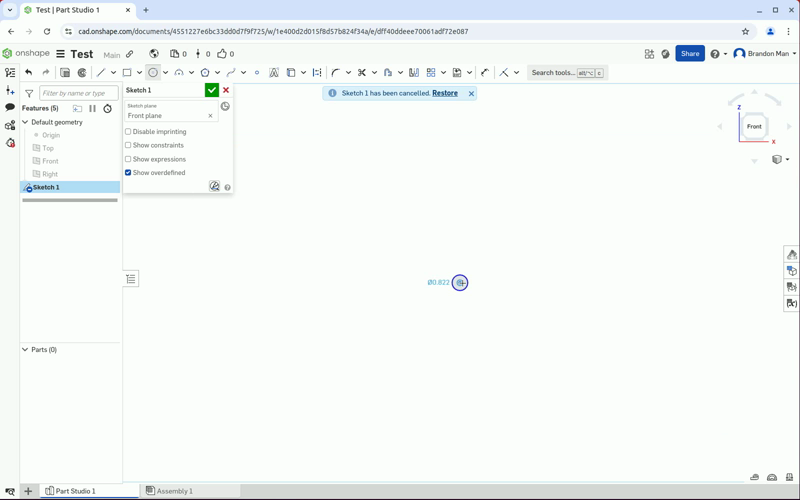
scroll(6)
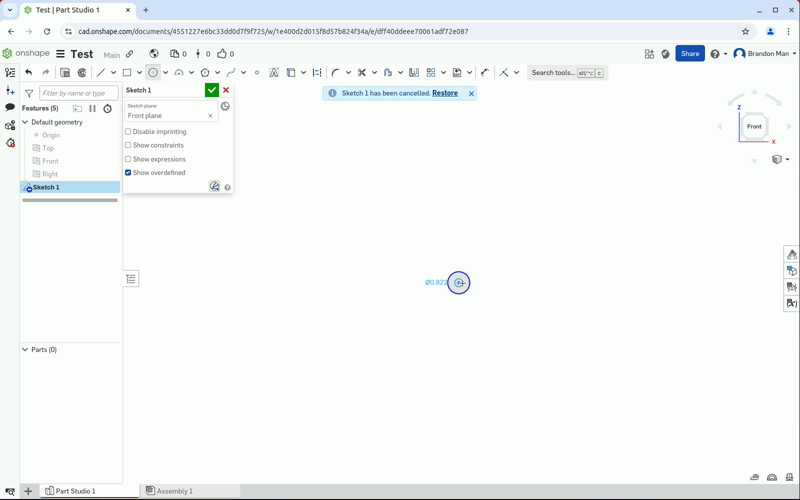
scroll(6)
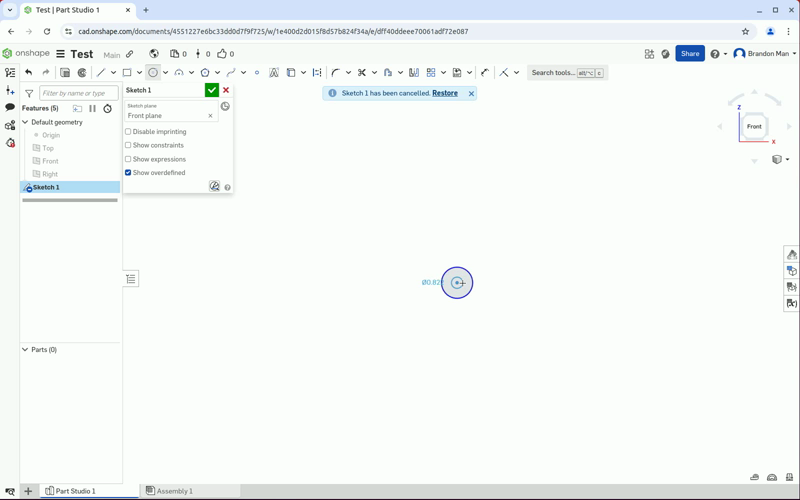
scroll(6)
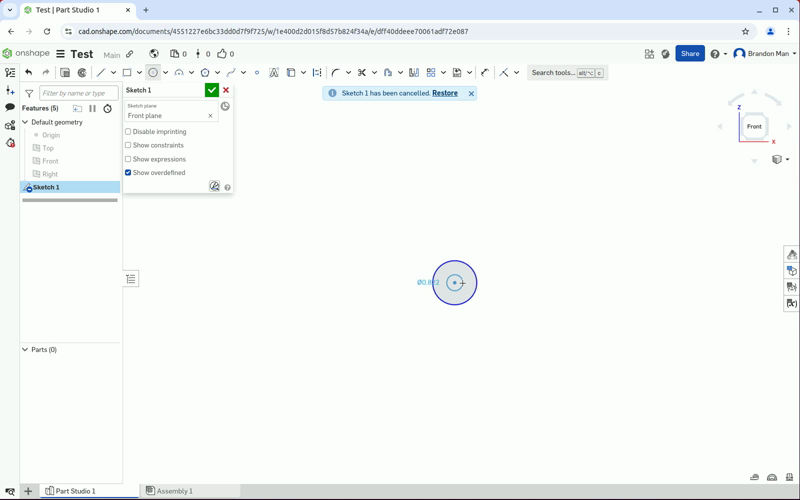
scroll(6)
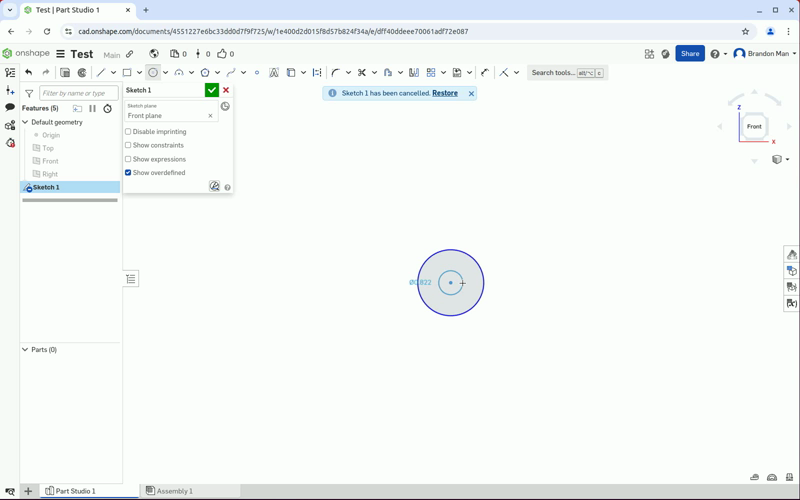
scroll(6)
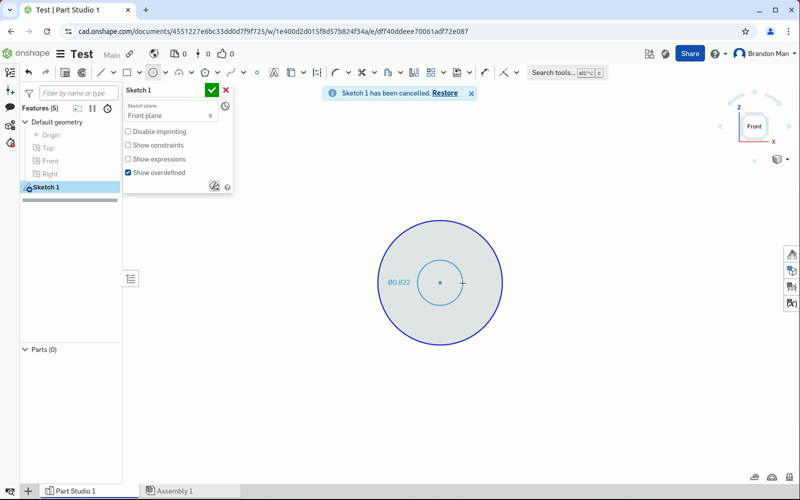
click(462, 282)
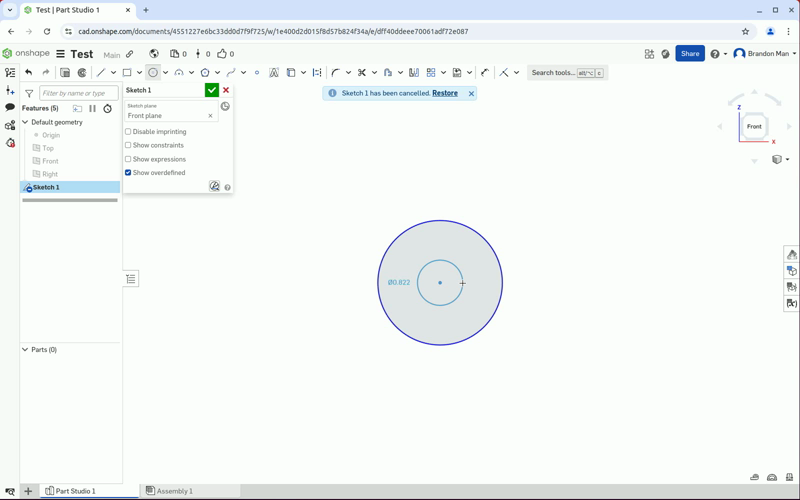
scroll(-6)
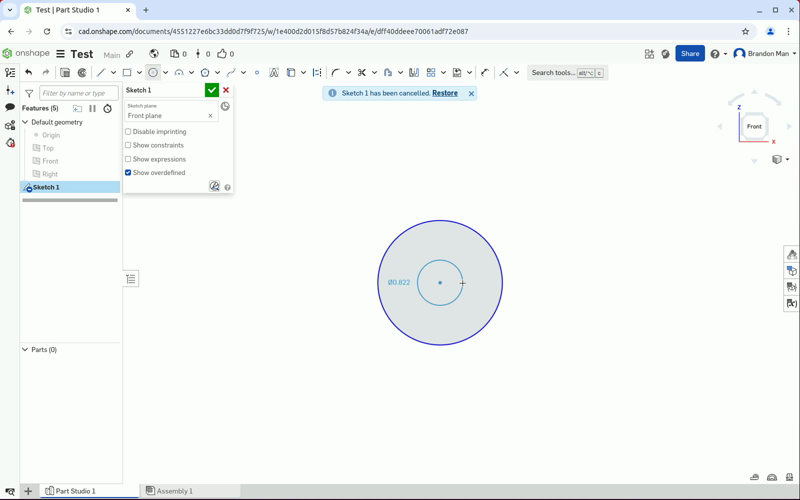
scroll(-6)
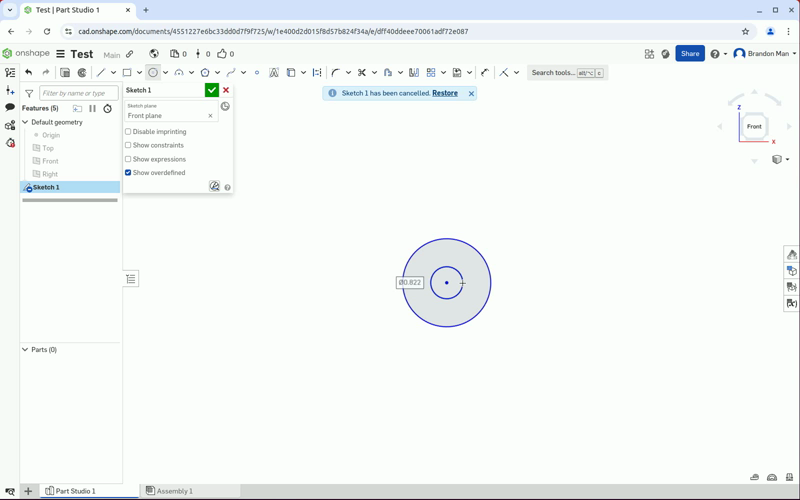
scroll(-6)
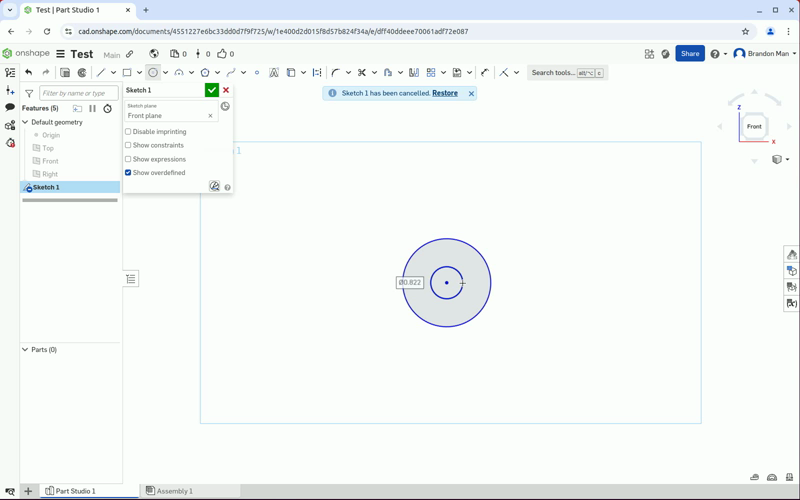
scroll(-6)
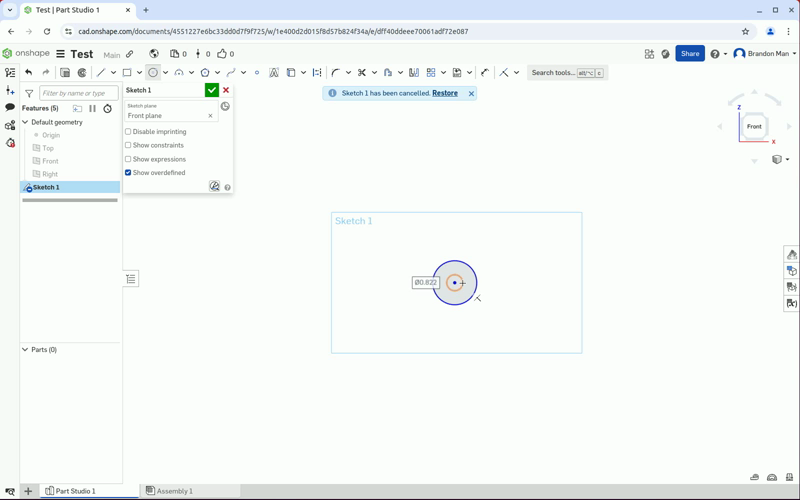
scroll(-6)
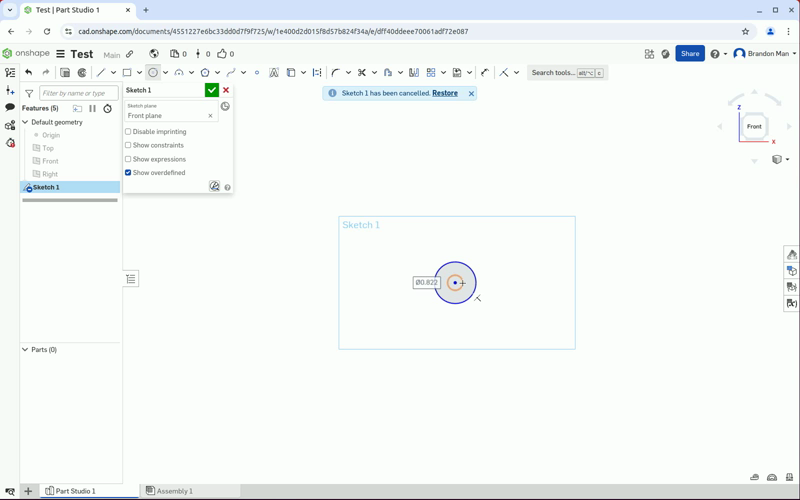
scroll(-6)
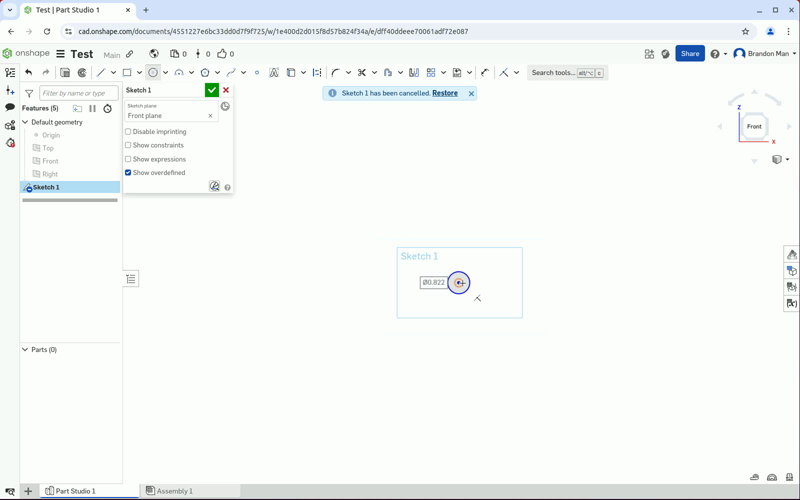
scroll(-6)
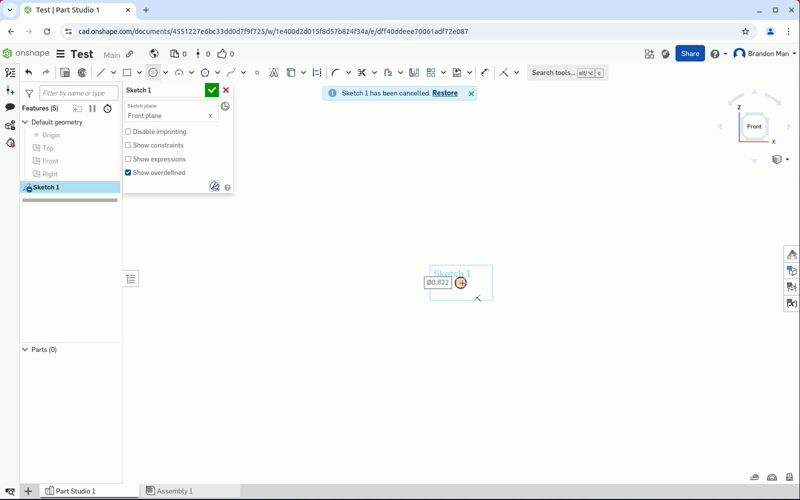
key(esc)
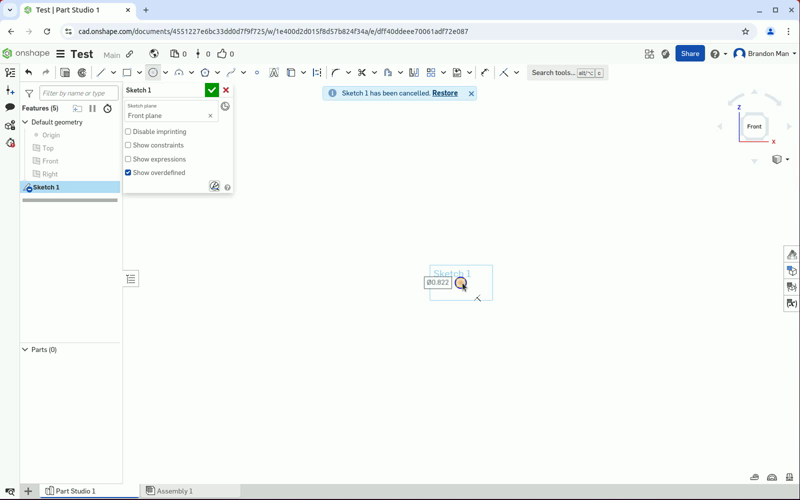
mouse_move(463, 280)
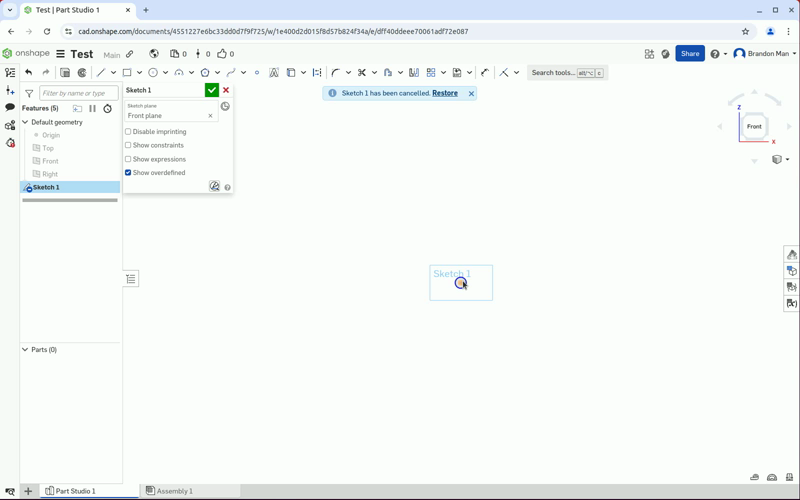
scroll(6)
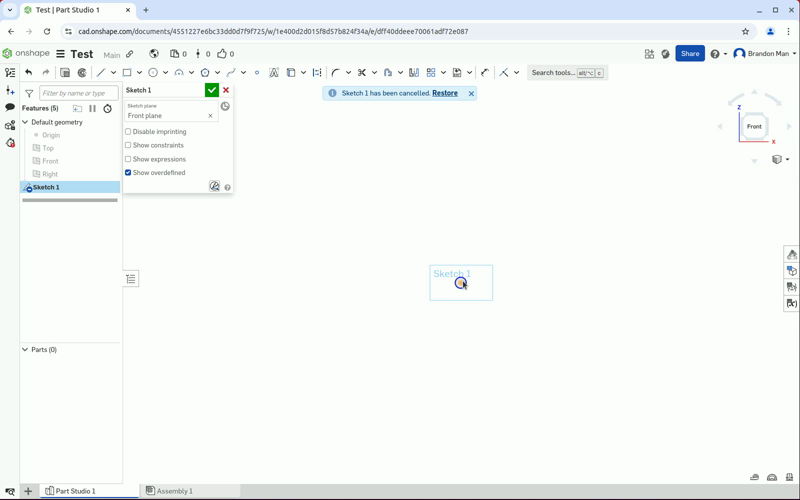
scroll(6)
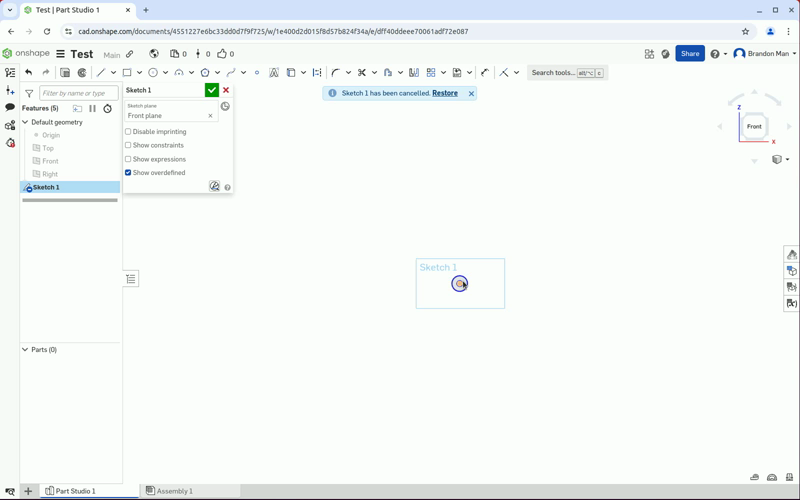
scroll(6)
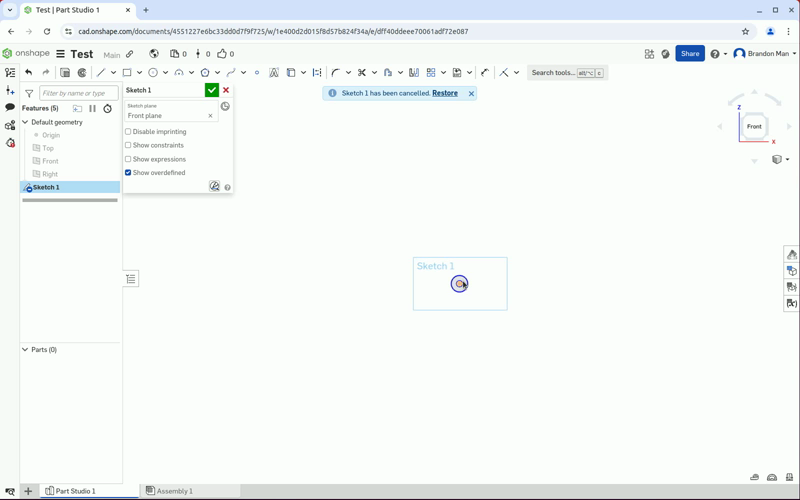
scroll(6)
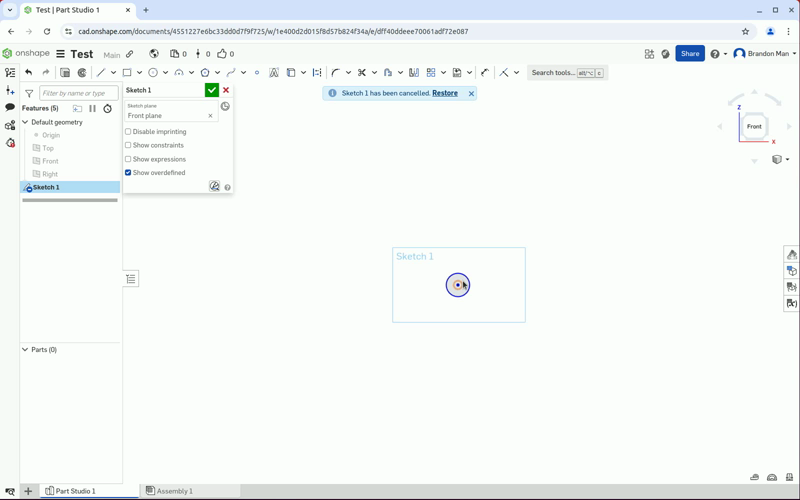
scroll(6)
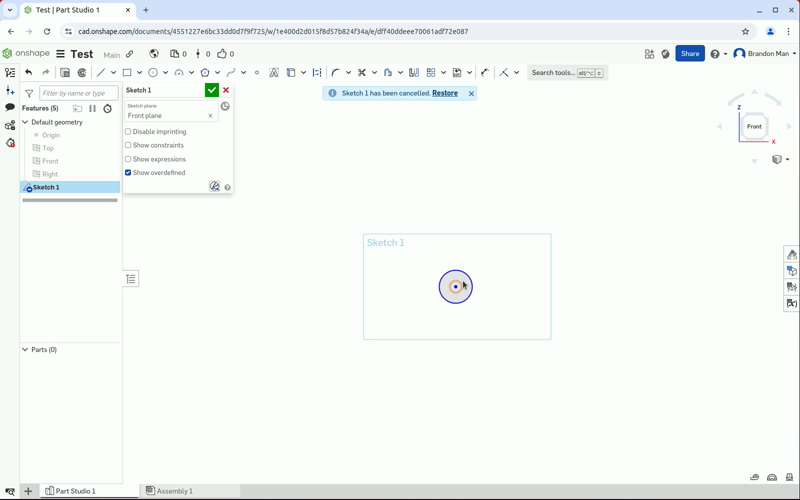
scroll(6)
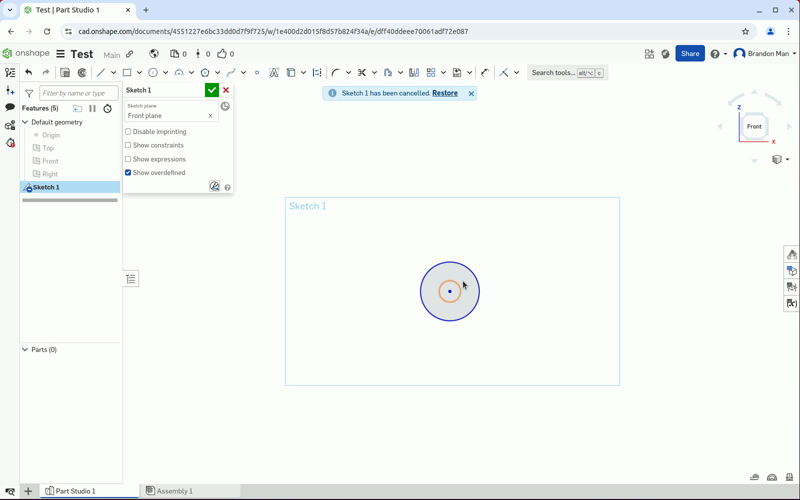
scroll(6)
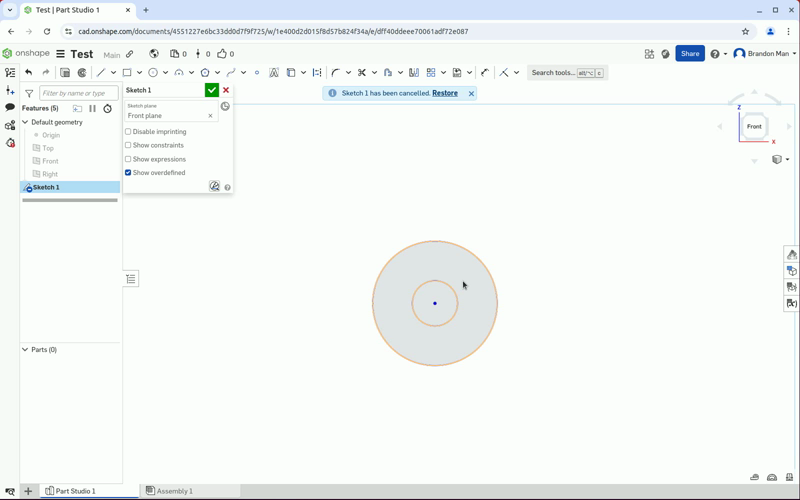
click(463, 280)
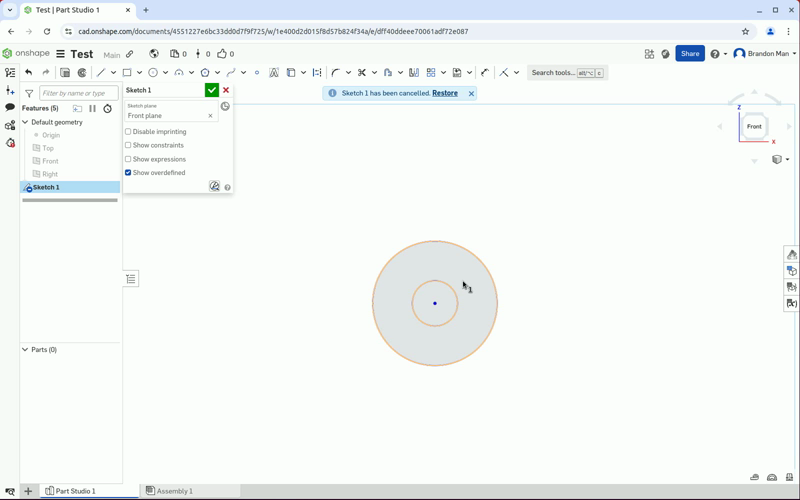
scroll(-6)
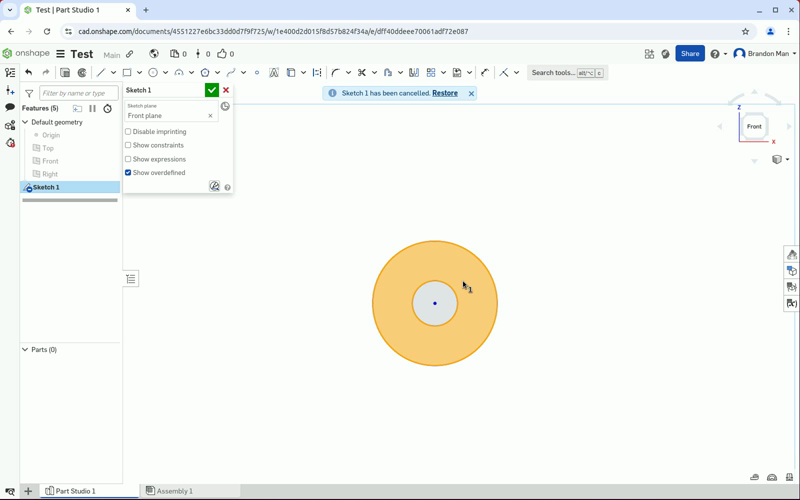
scroll(-6)
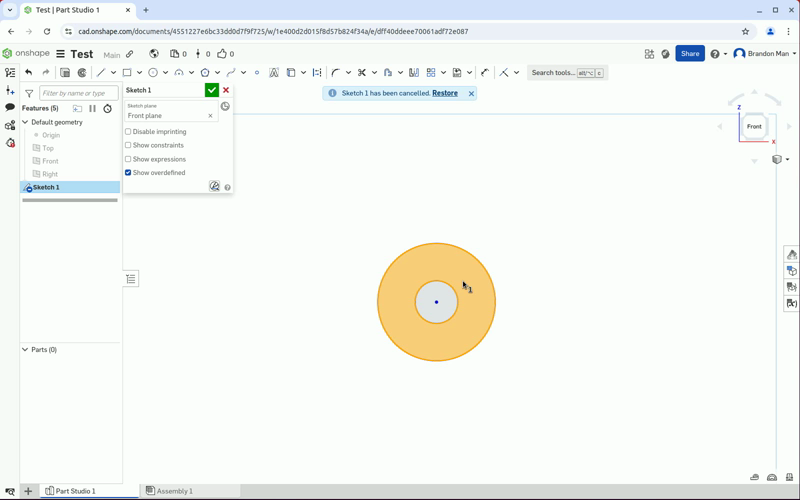
scroll(-6)
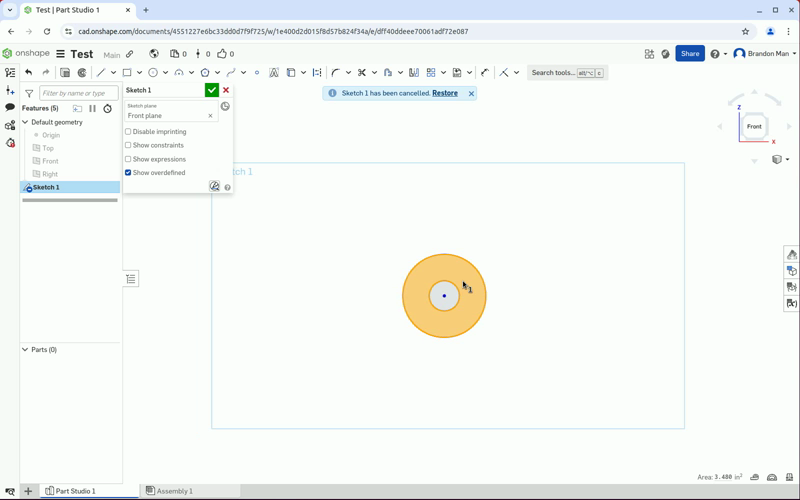
scroll(-6)
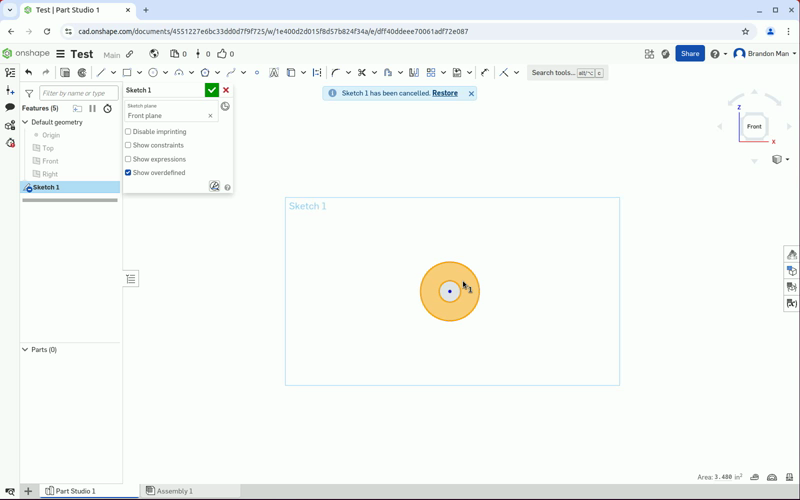
scroll(-6)
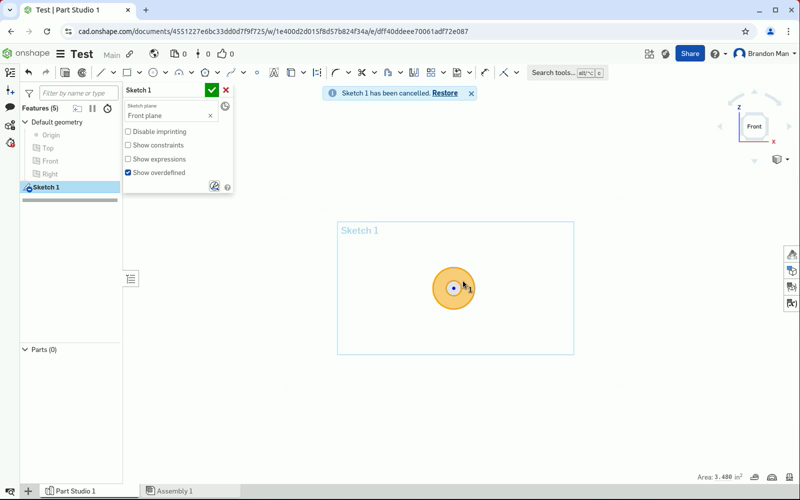
scroll(-6)
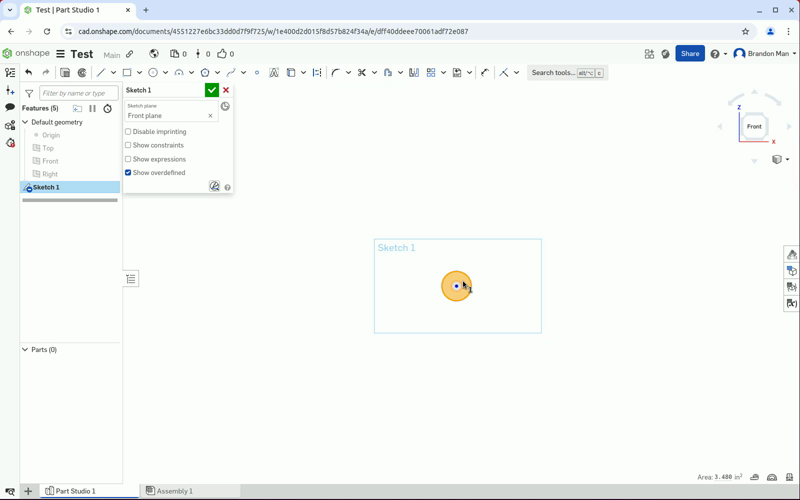
scroll(-6)
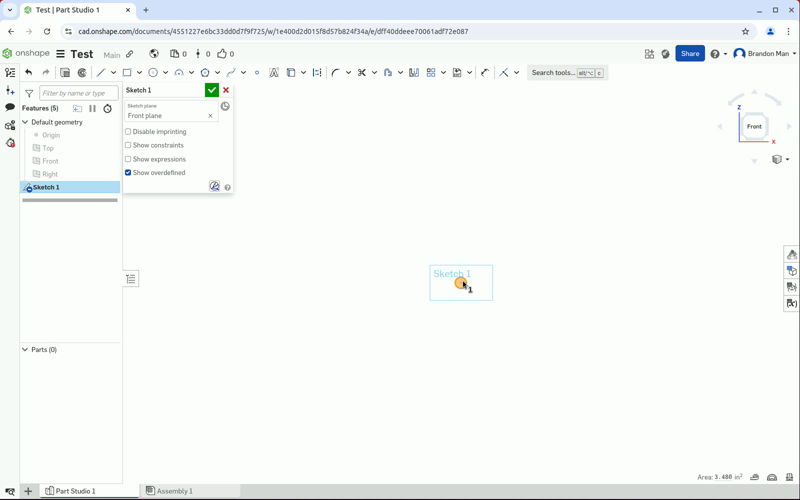
mouse_move(73, 352)
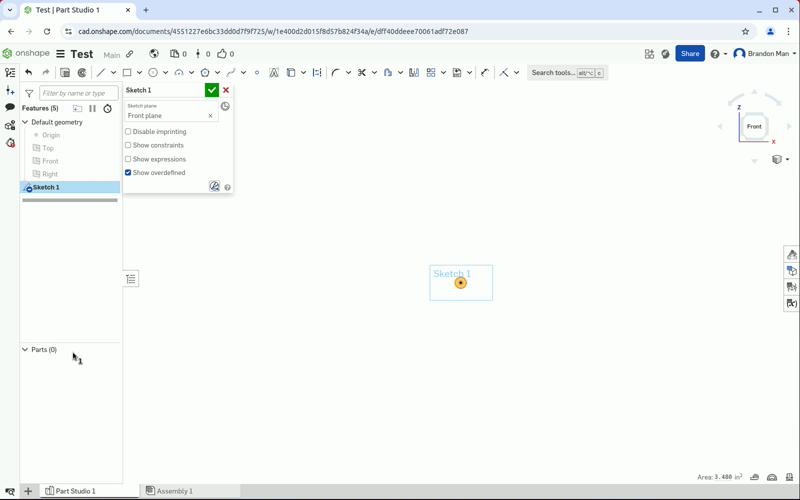
key(shift+y)
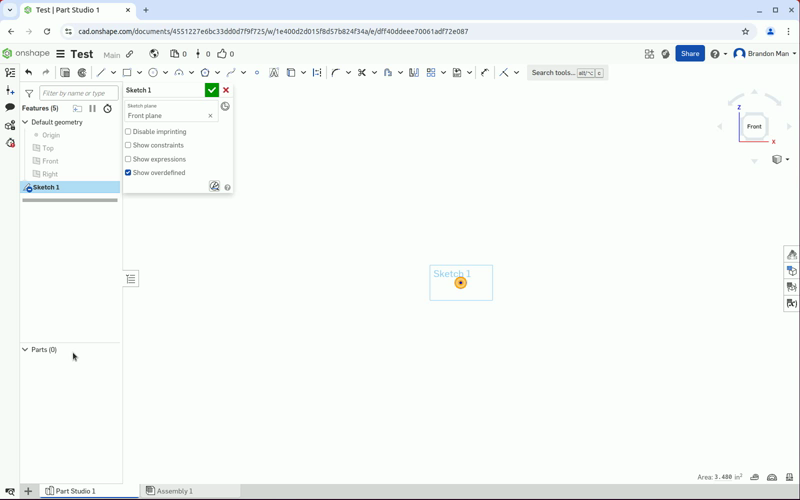
key(shift+e)
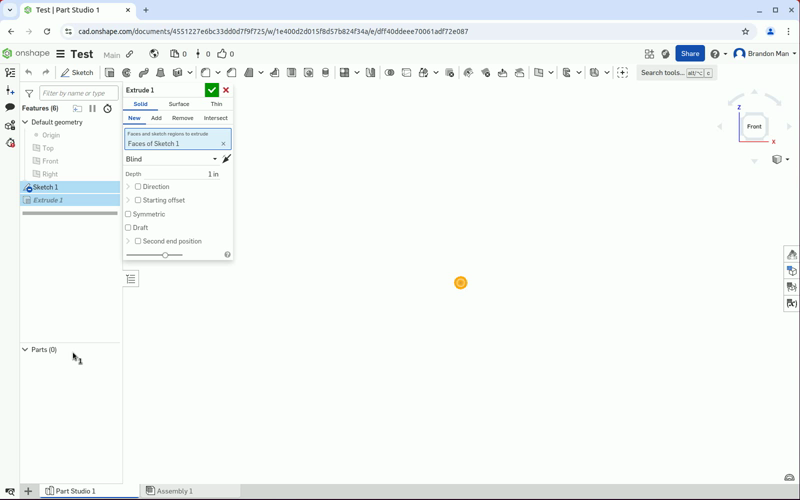
mouse_move(143, 106)
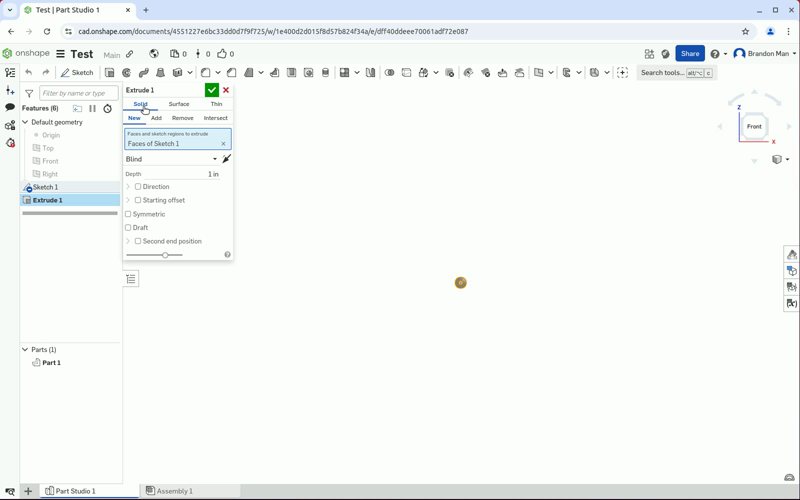
click(143, 106)
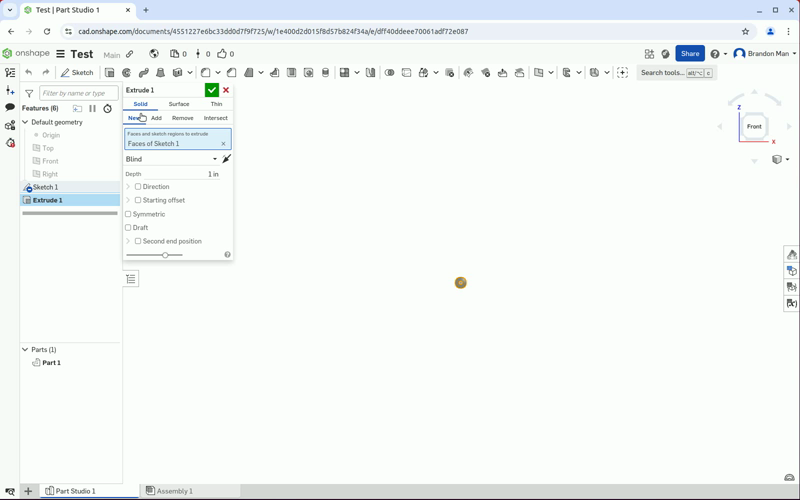
mouse_move(137, 120)
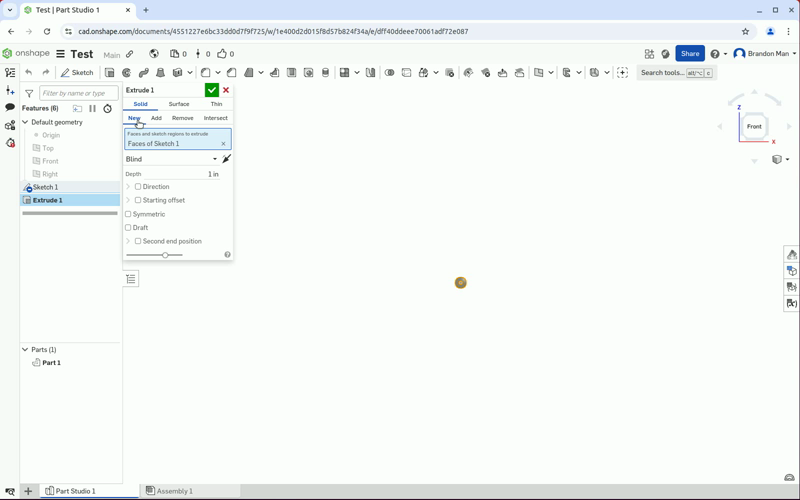
click(137, 120)
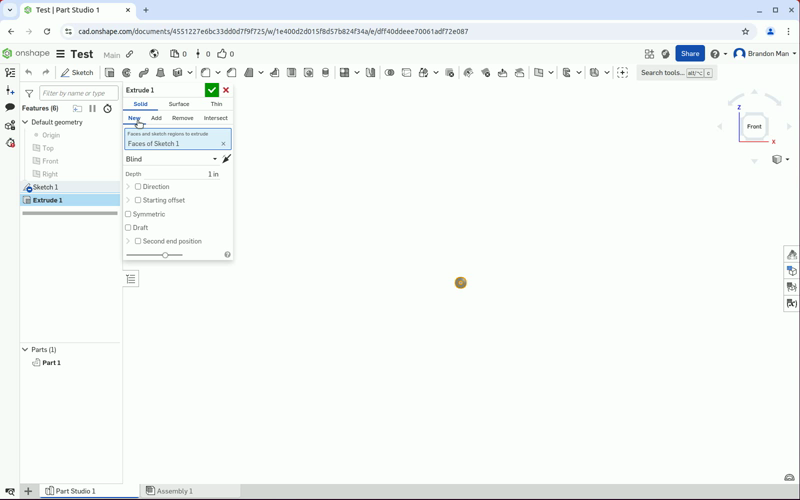
key(tab, 4)
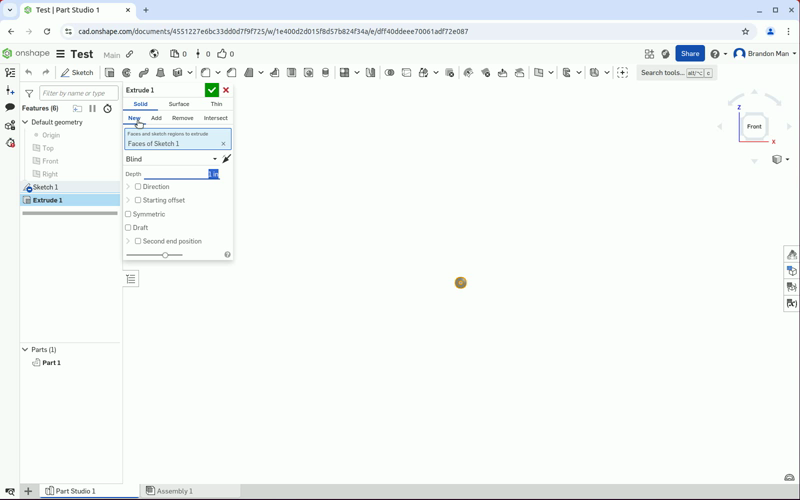
text(0.241)
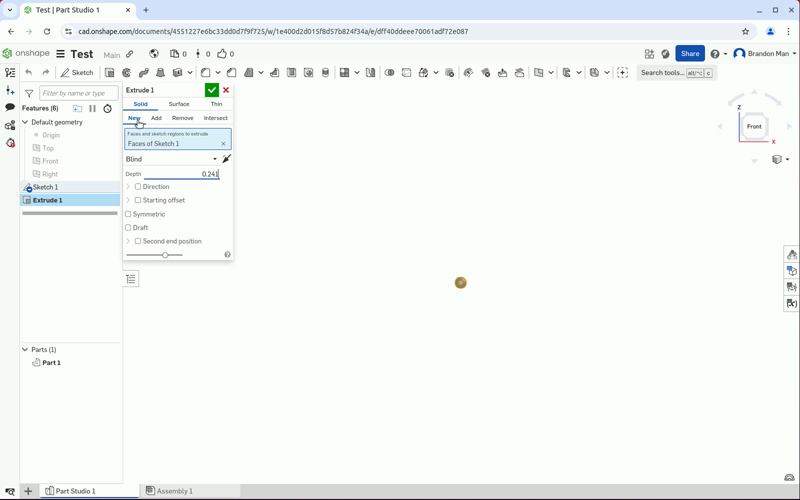
key(enter)
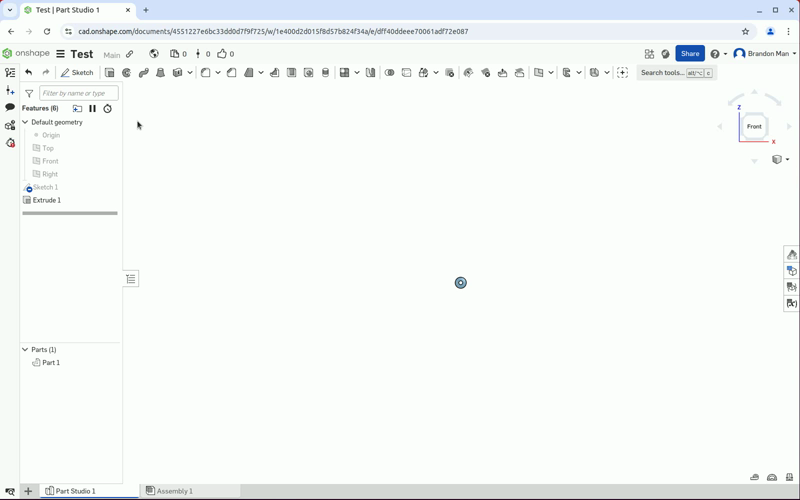
key(shift+h)
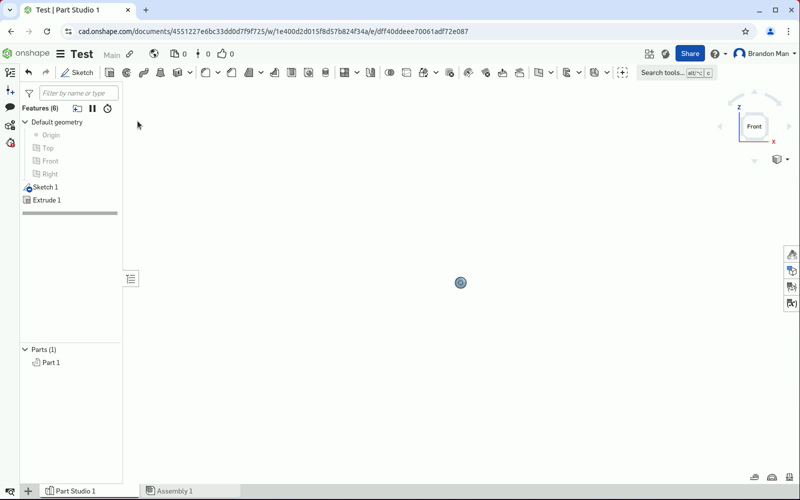
key(shift+h)
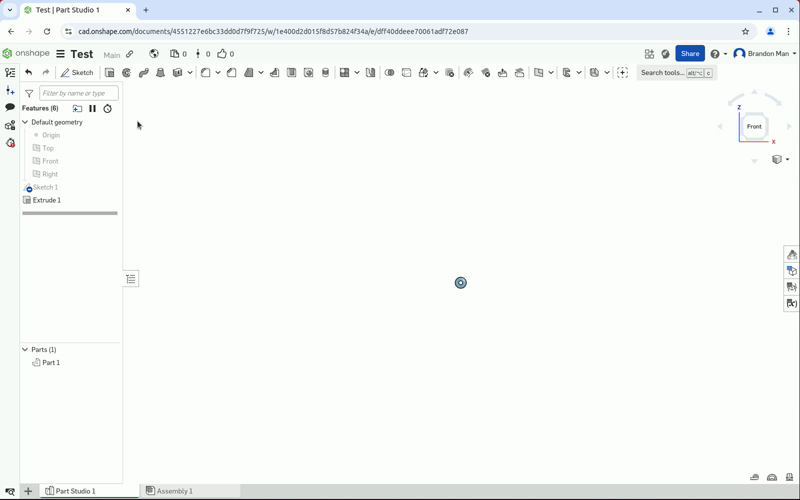
mouse_move(73, 189)
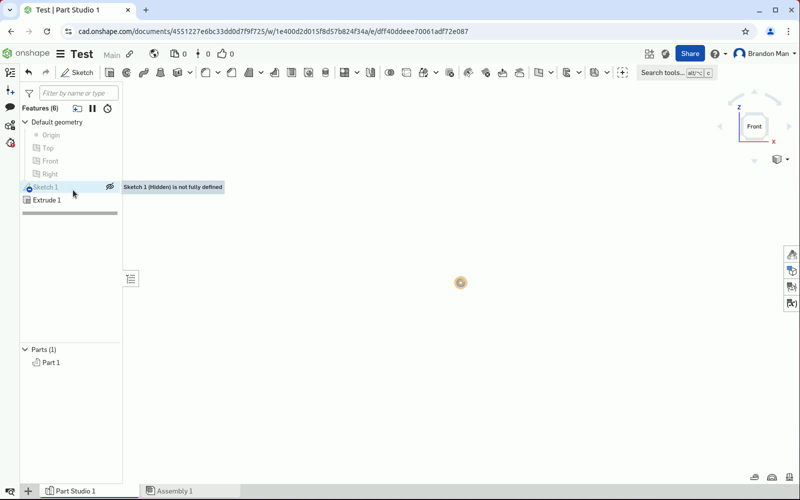
click(73, 189)
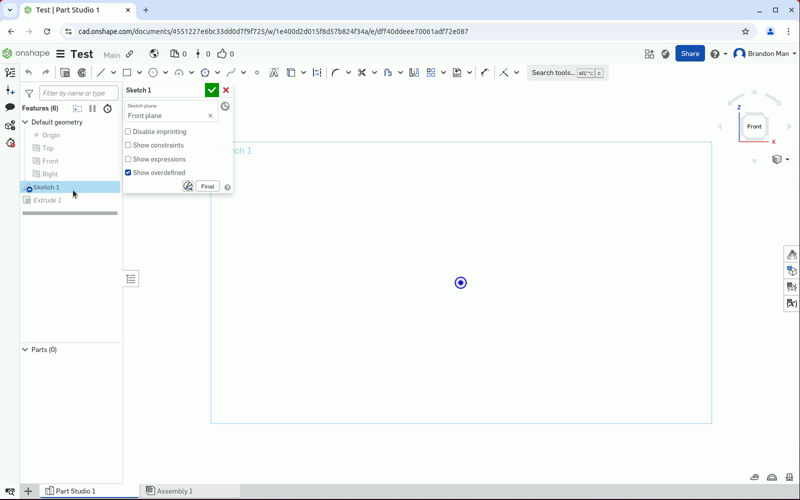
mouse_move(229, 92)
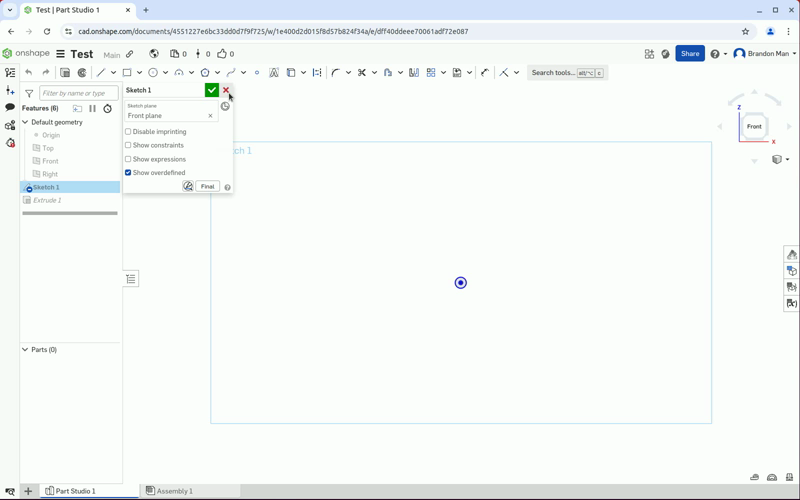
click(229, 92)
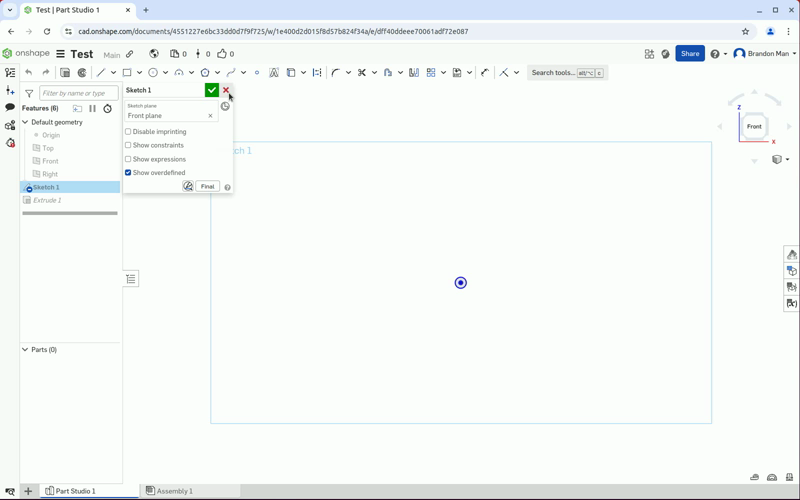
key(shift+s)
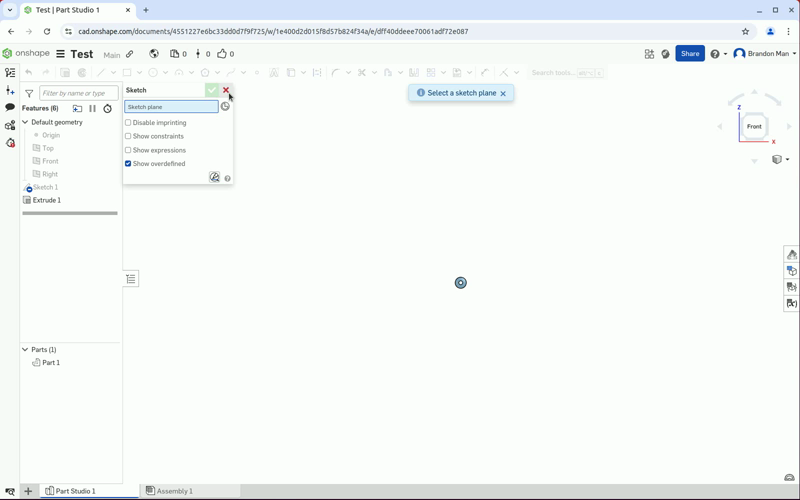
mouse_move(73, 163)
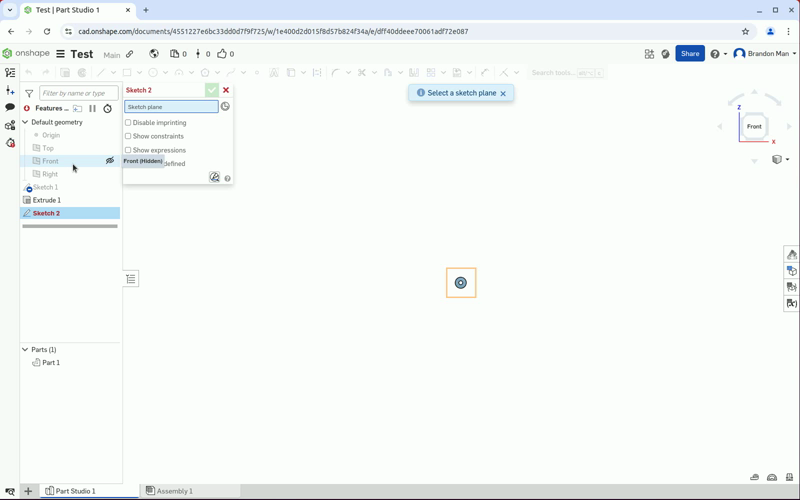
click(73, 163)
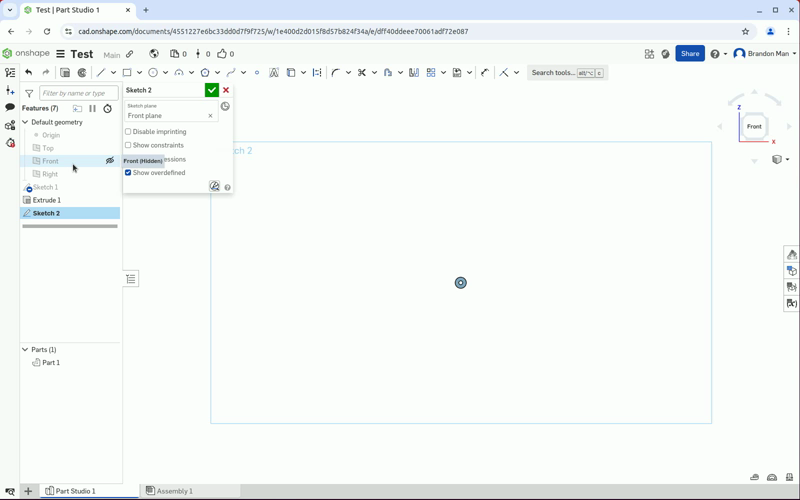
mouse_move(73, 352)
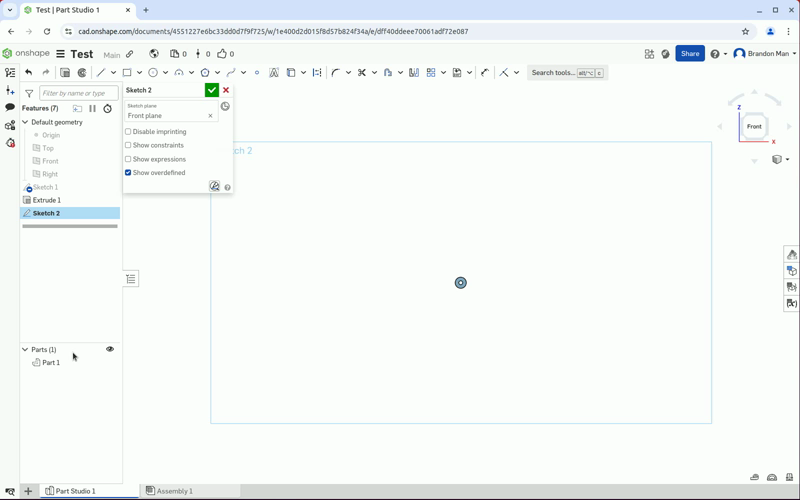
key(y)
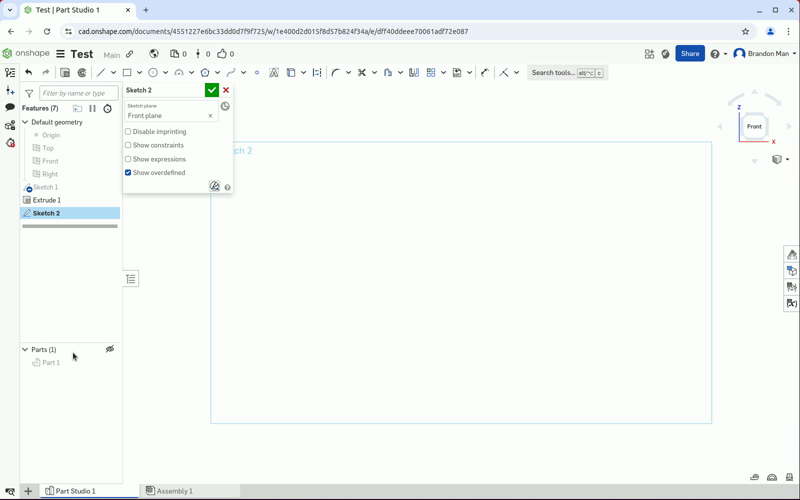
key(c)
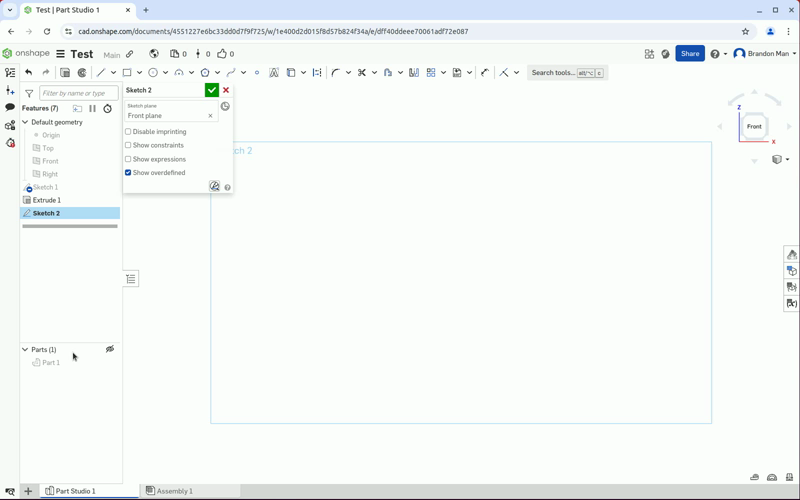
key_down(shift)
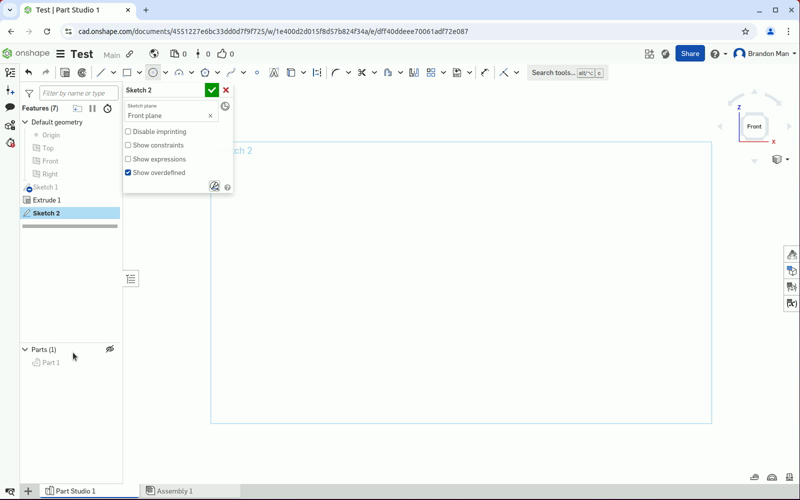
mouse_move(460, 176)
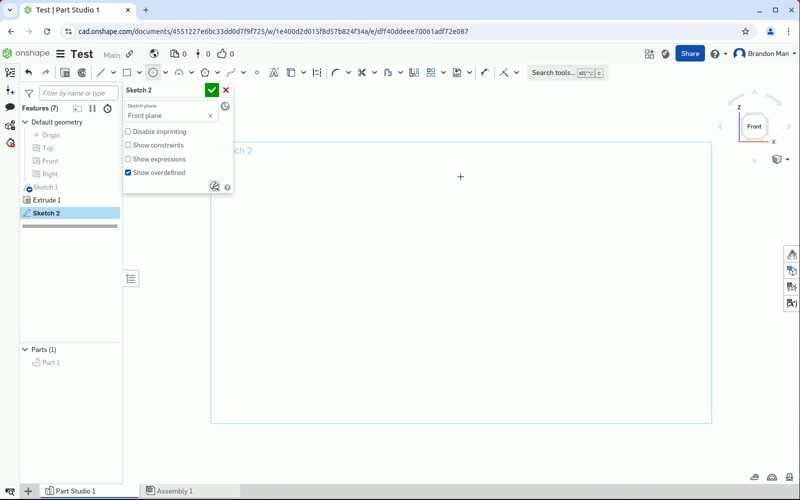
click(460, 176)
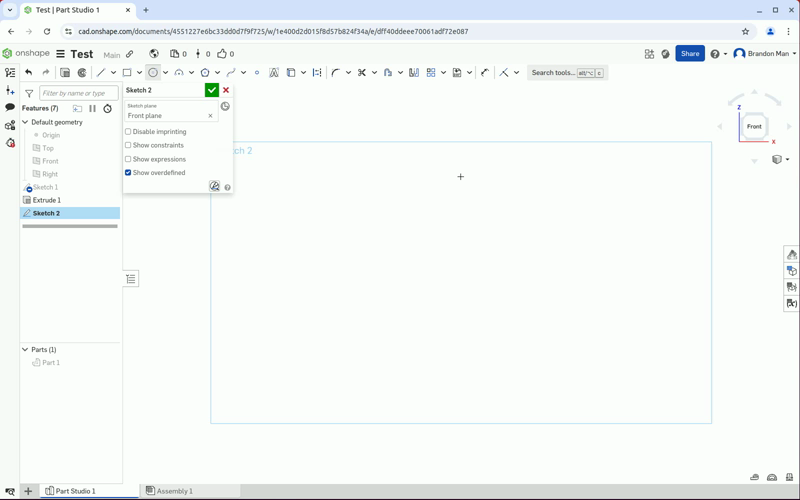
key_up(shift)
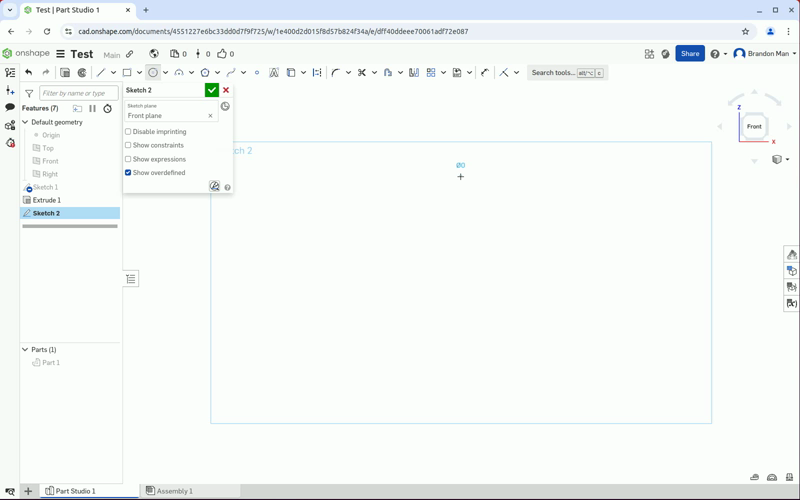
mouse_move(466, 176)
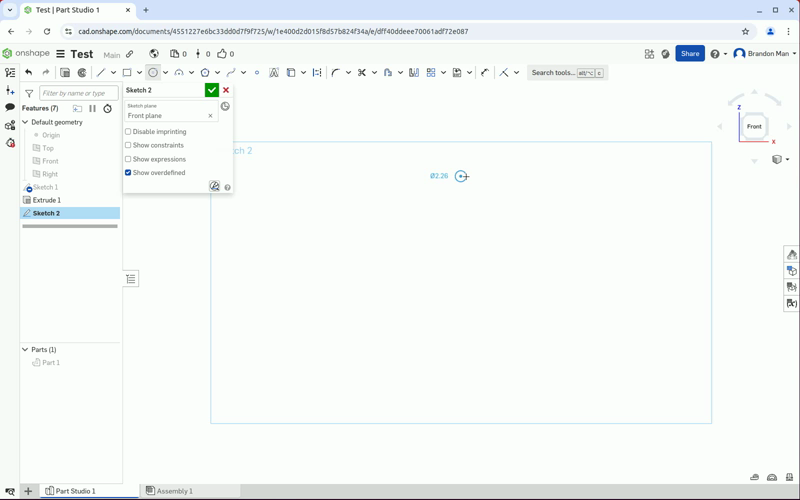
click(466, 176)
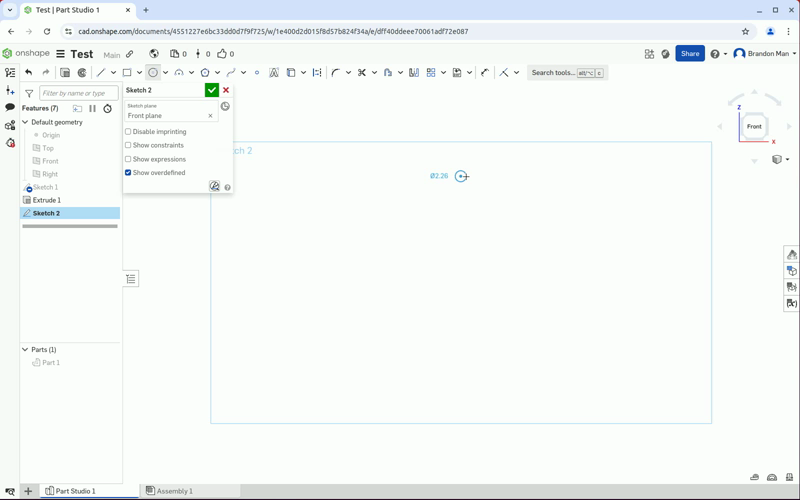
key(esc)
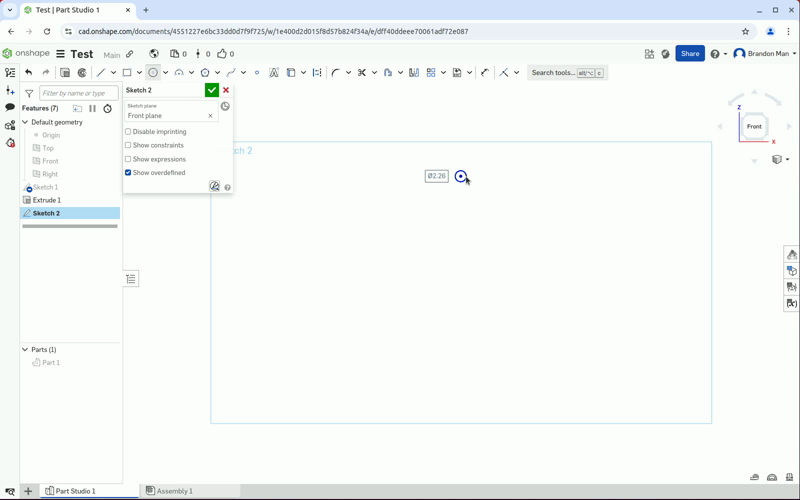
key(c)
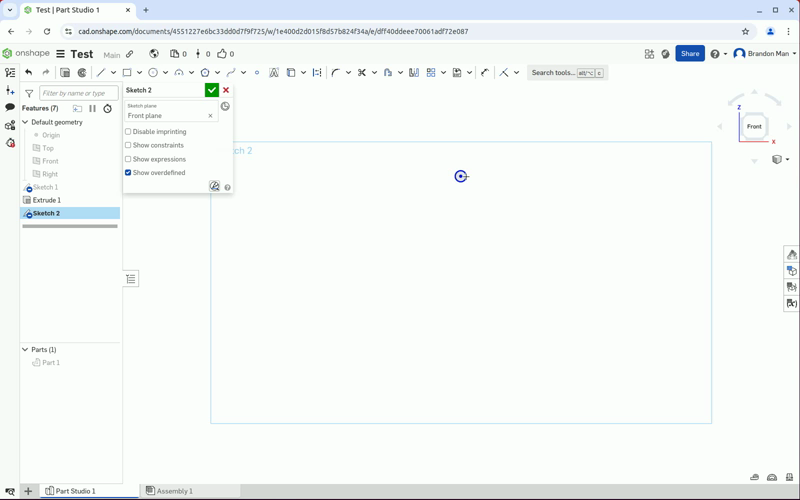
key_down(shift)
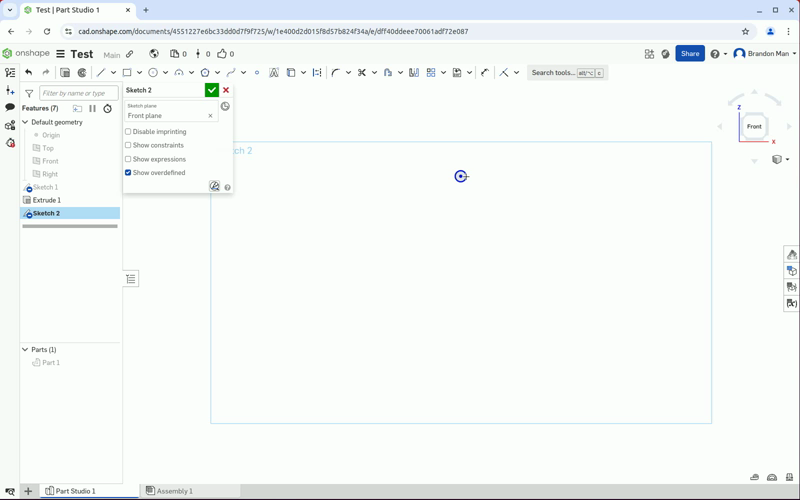
mouse_move(460, 176)
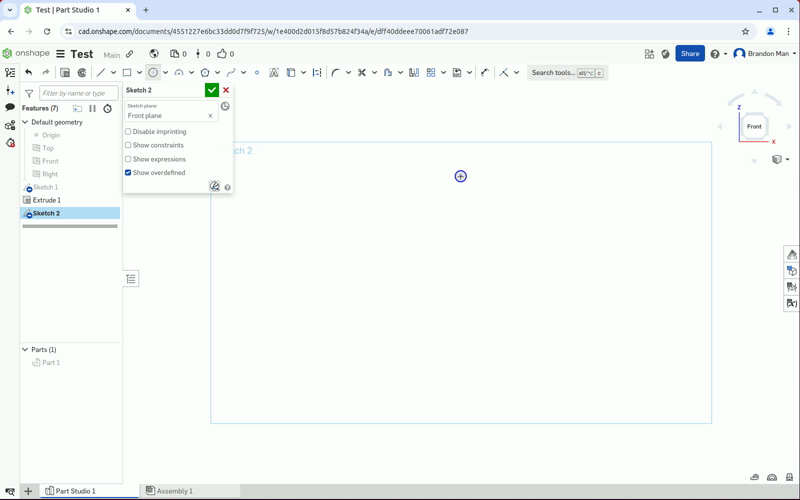
click(460, 176)
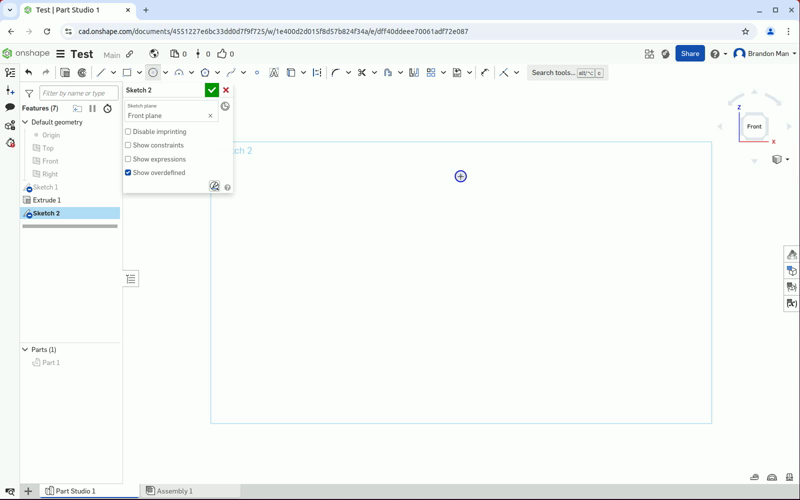
key_up(shift)
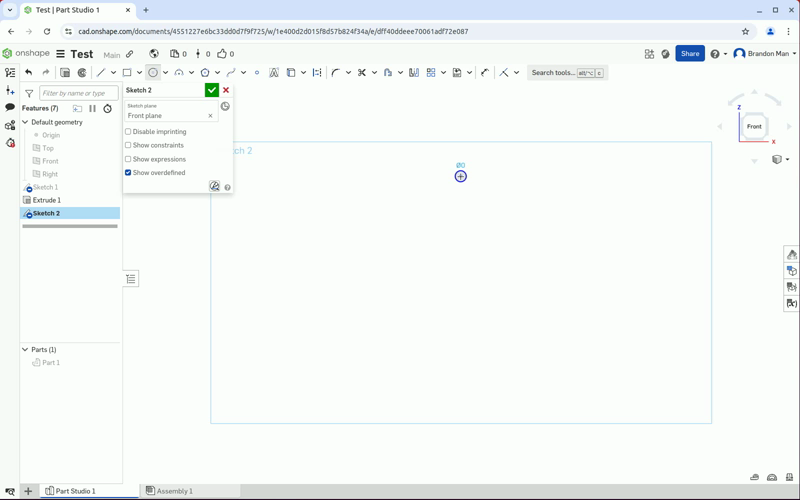
mouse_move(462, 176)
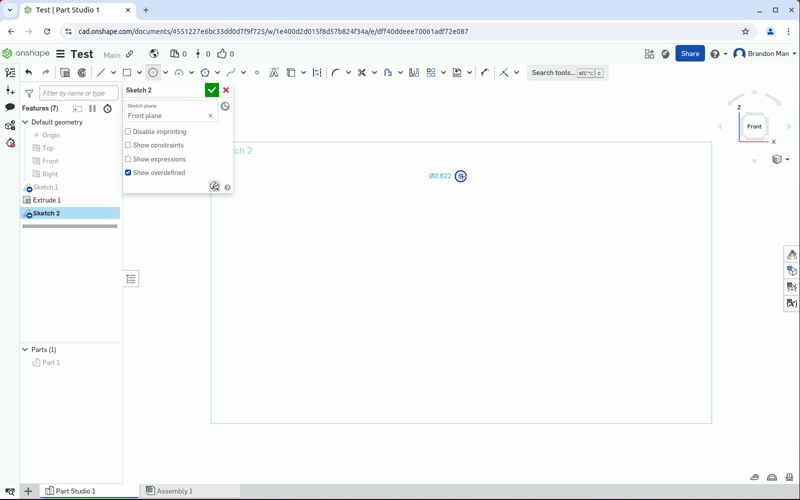
scroll(6)
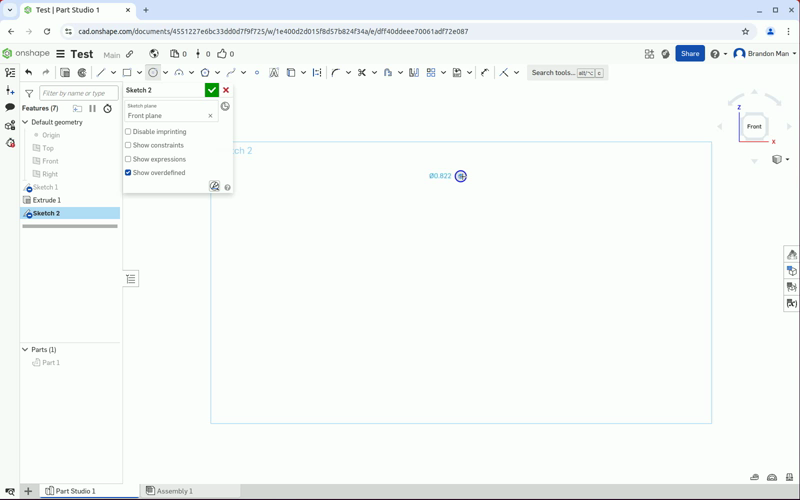
scroll(6)
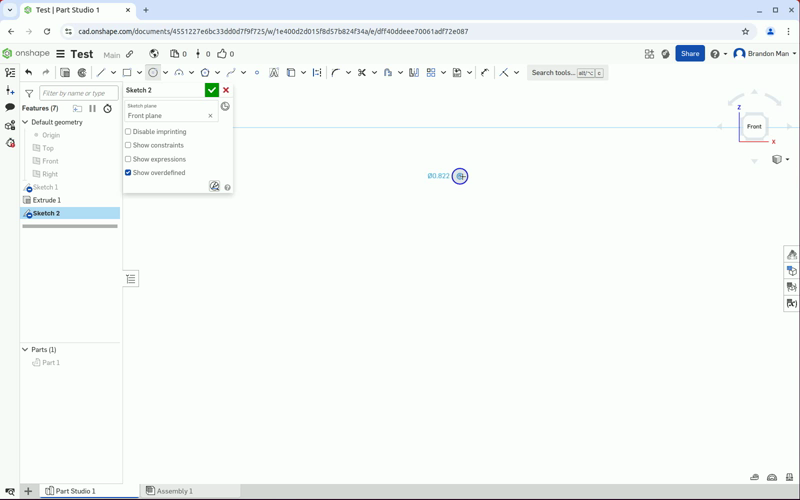
scroll(6)
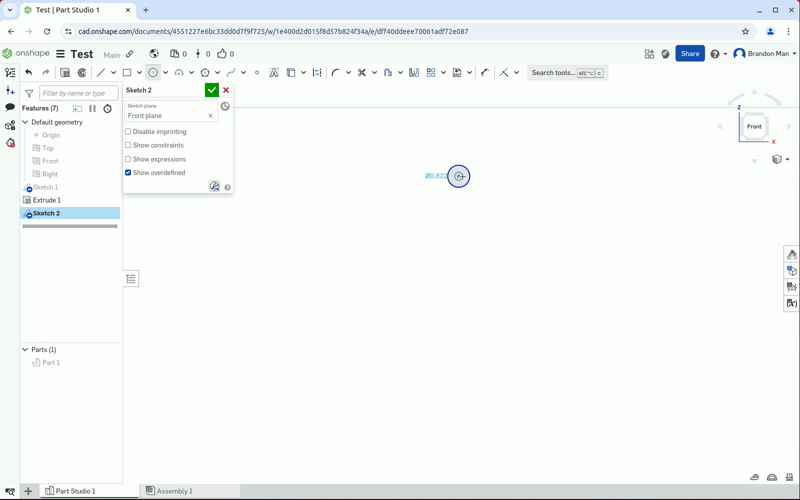
scroll(6)
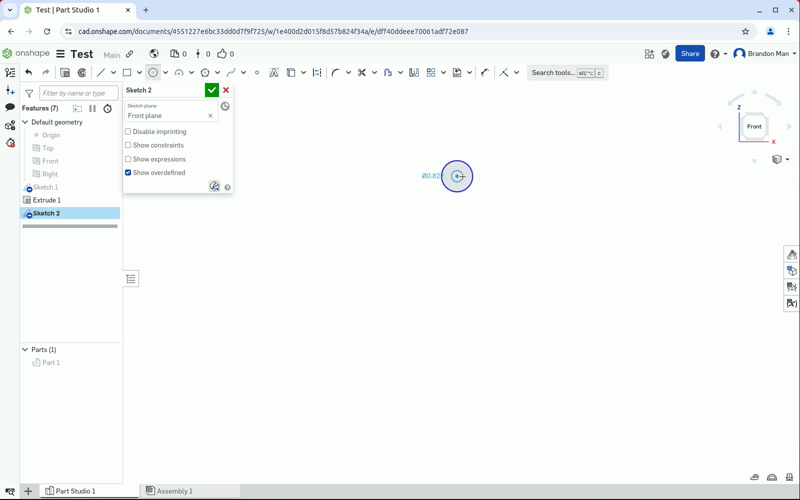
scroll(6)
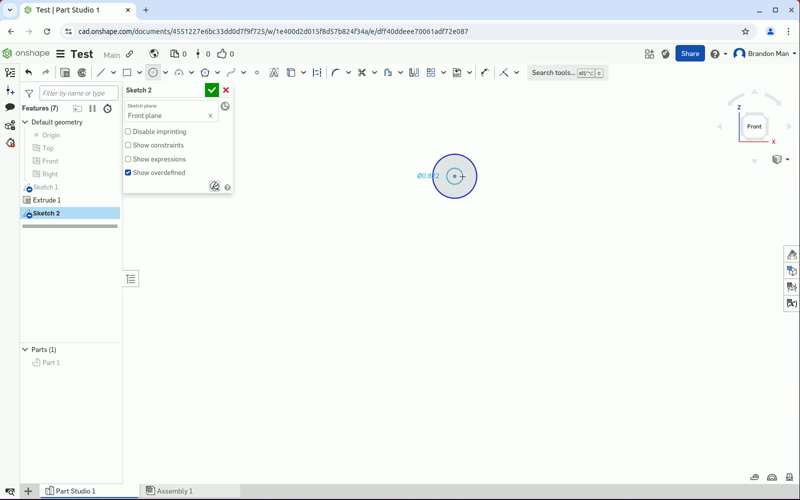
scroll(6)
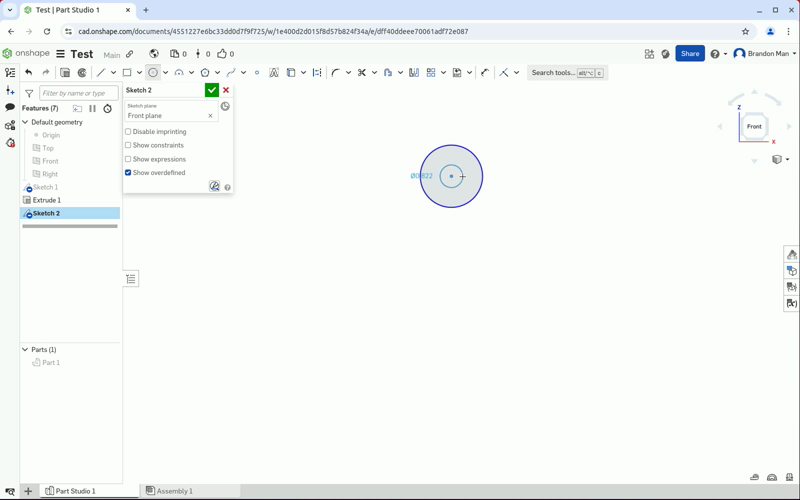
scroll(6)
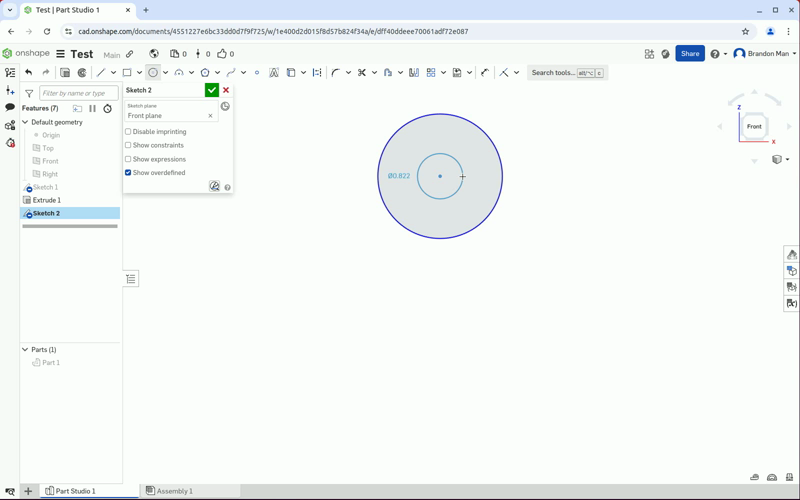
click(462, 176)
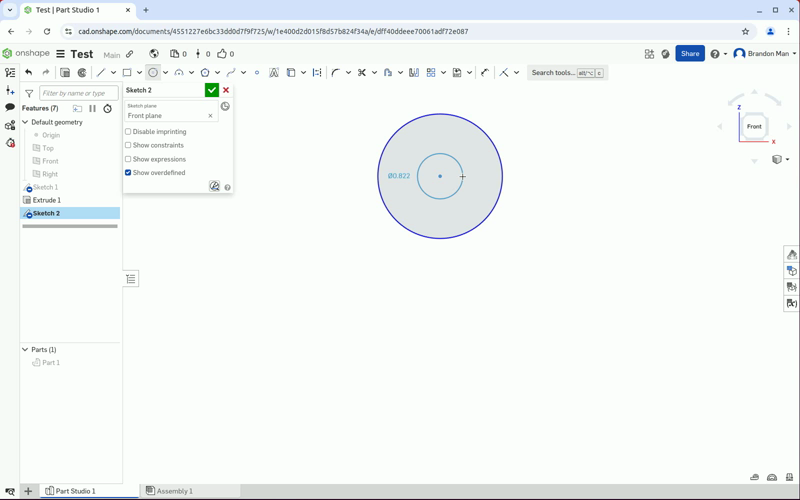
scroll(-6)
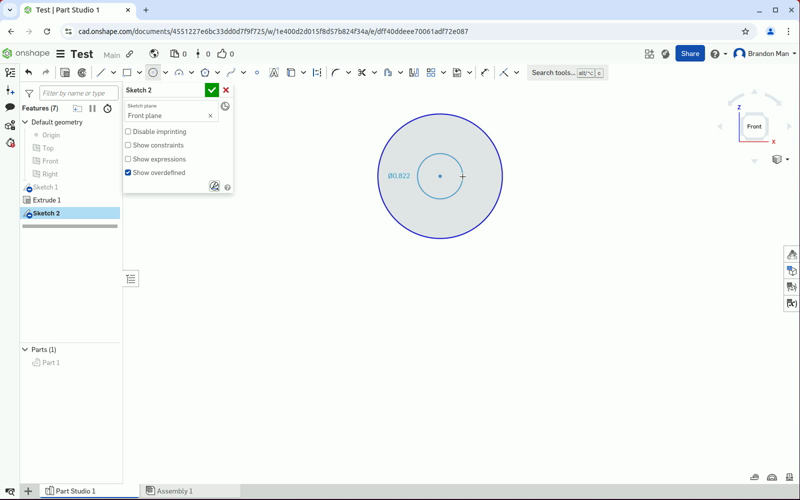
scroll(-6)
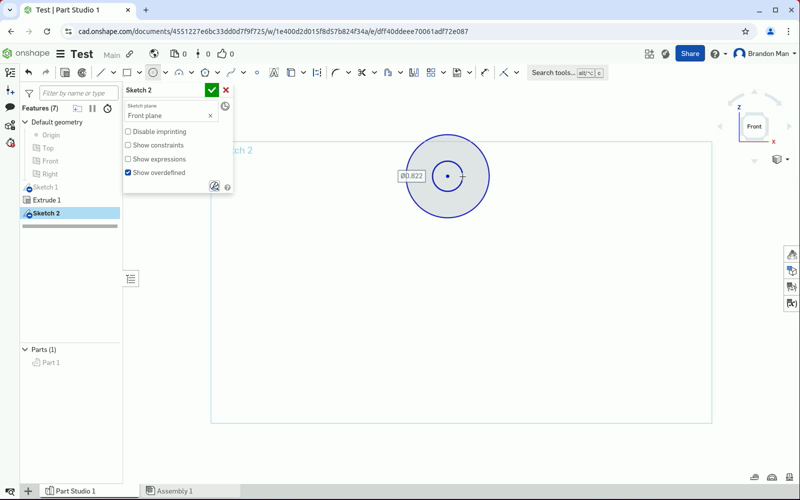
scroll(-6)
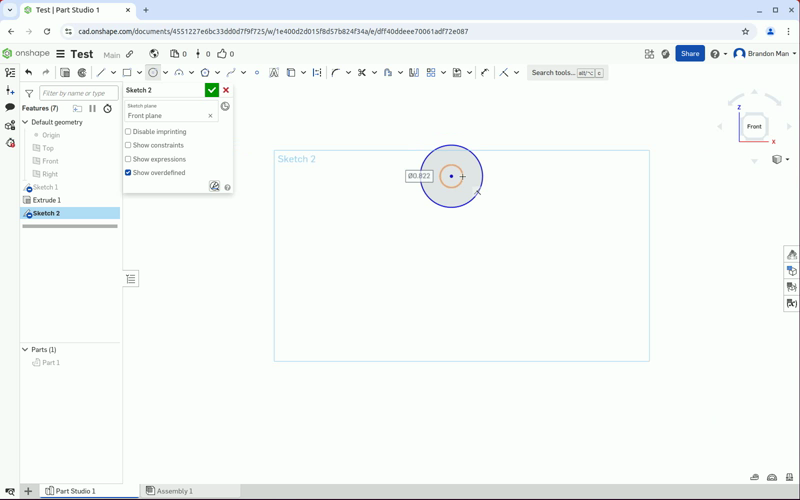
scroll(-6)
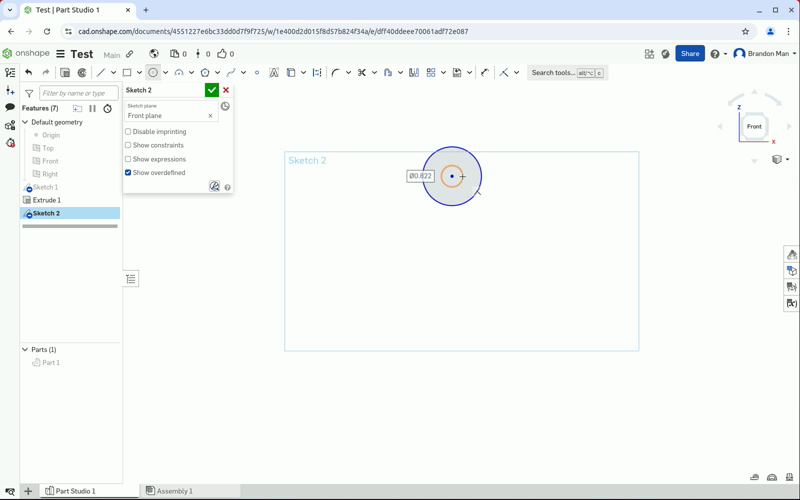
scroll(-6)
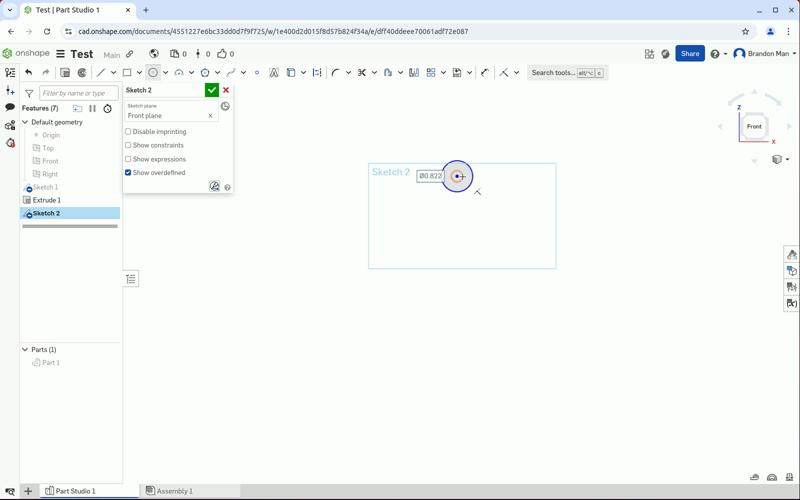
scroll(-6)
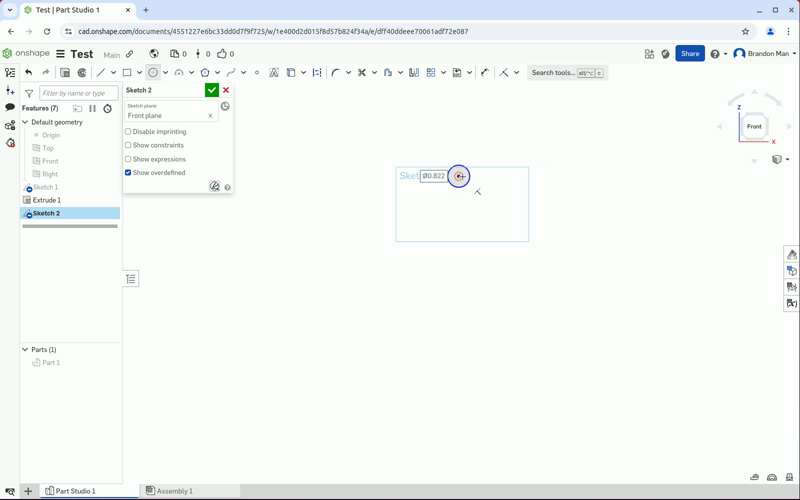
scroll(-6)
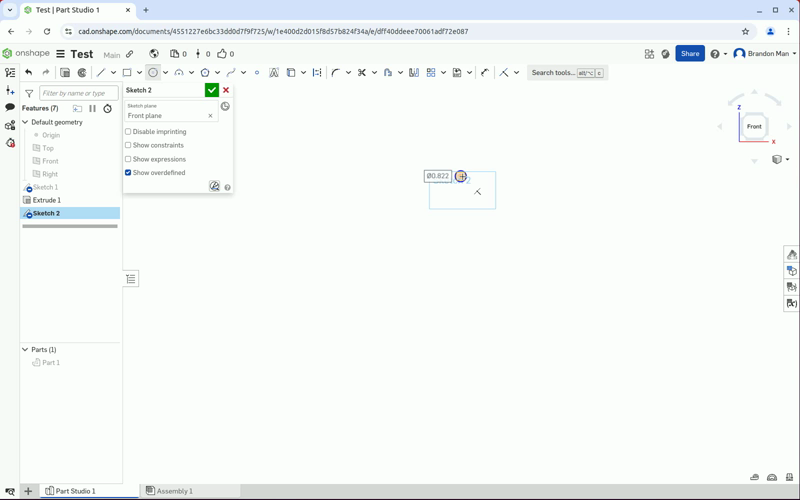
key(esc)
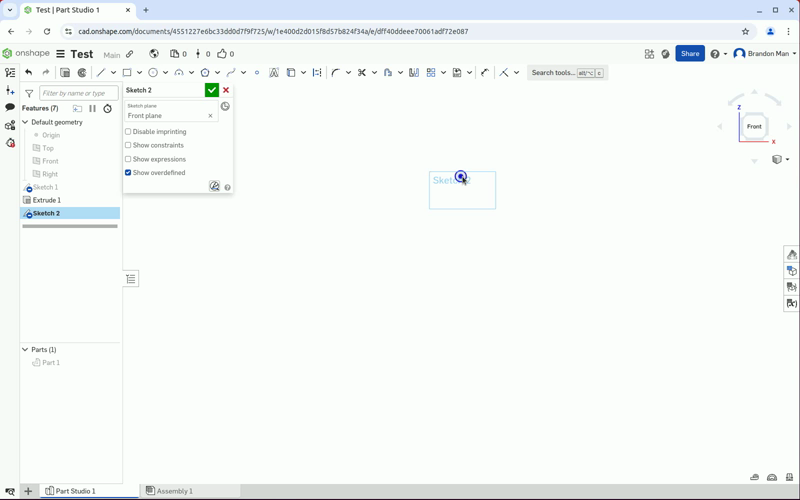
mouse_move(464, 175)
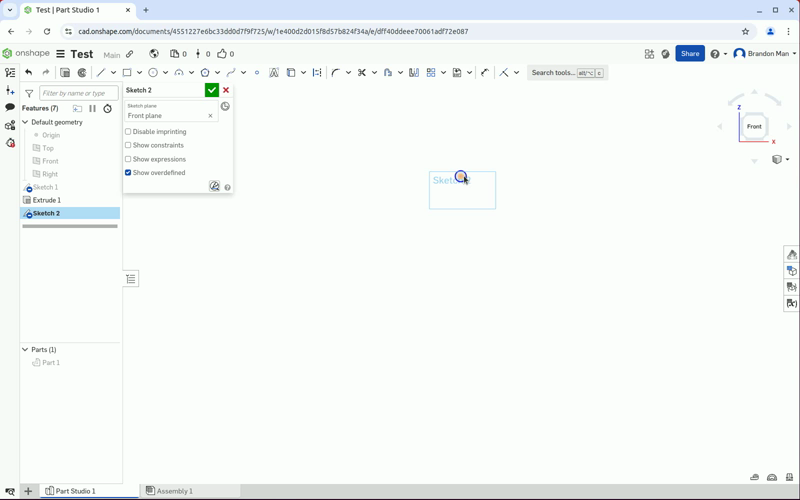
scroll(6)
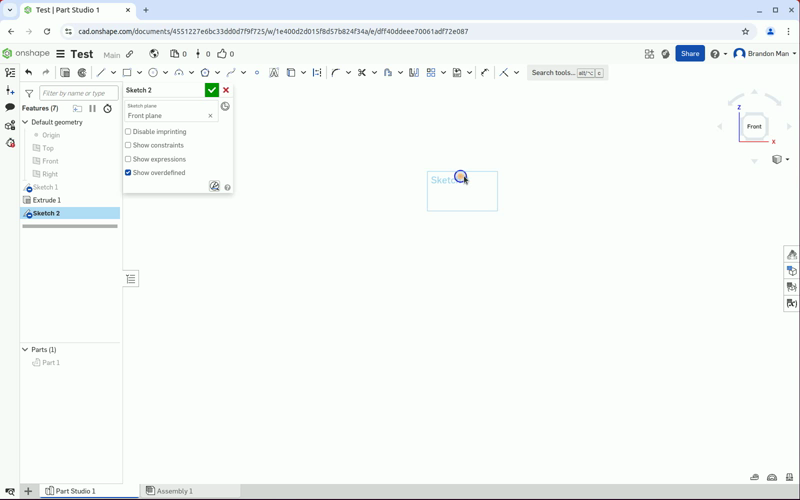
scroll(6)
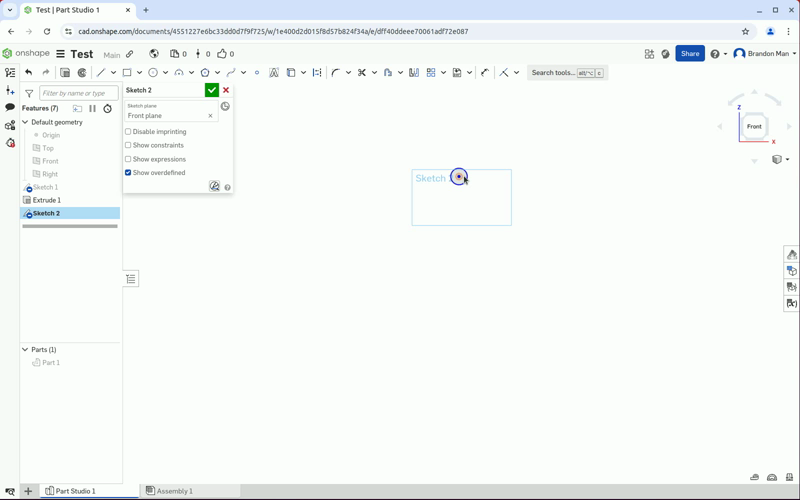
scroll(6)
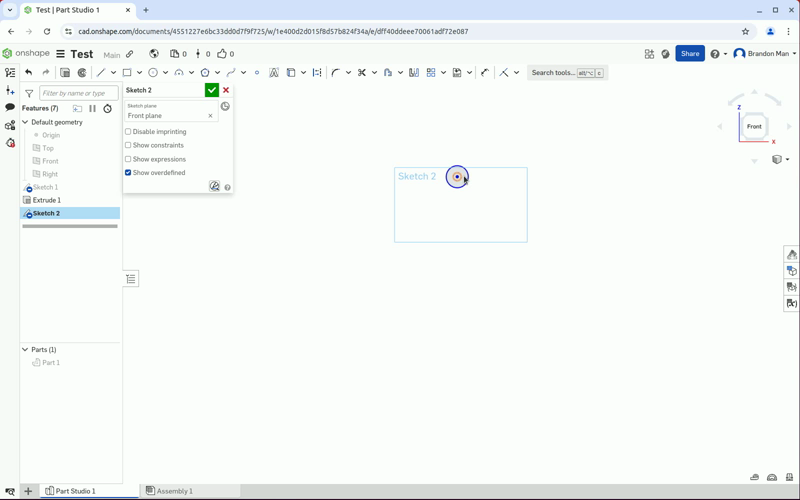
scroll(6)
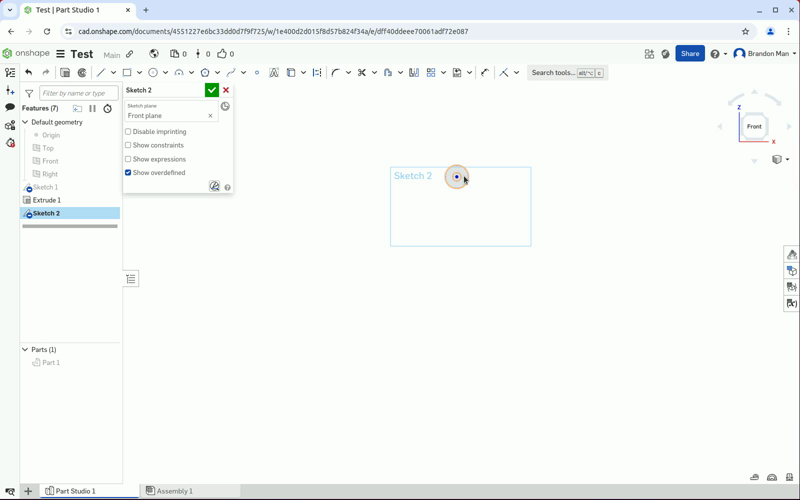
scroll(6)
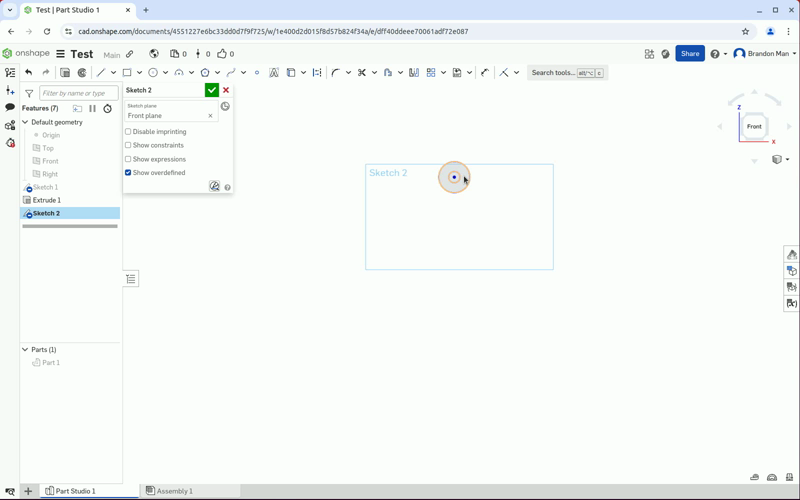
scroll(6)
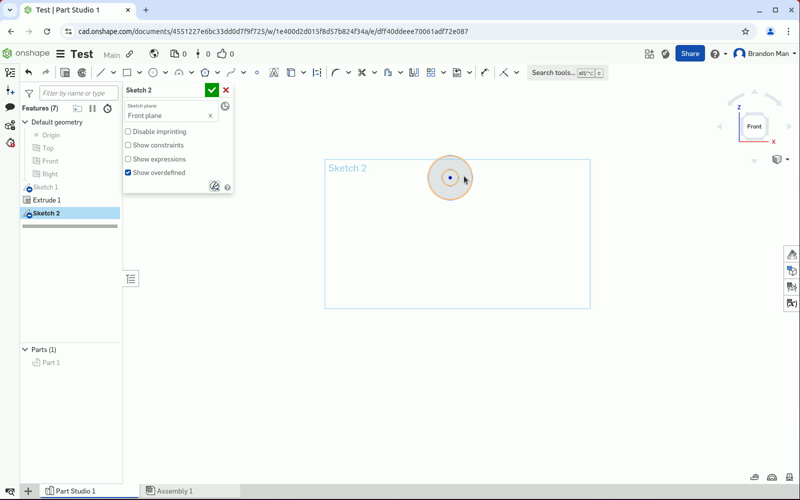
scroll(6)
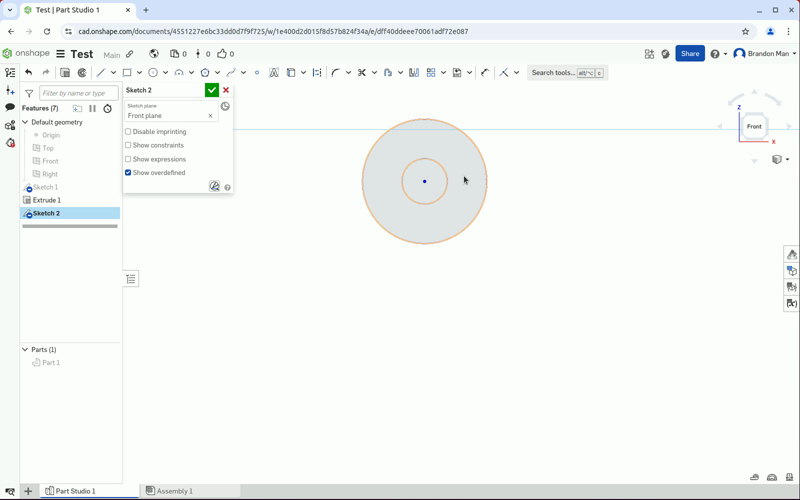
click(464, 175)
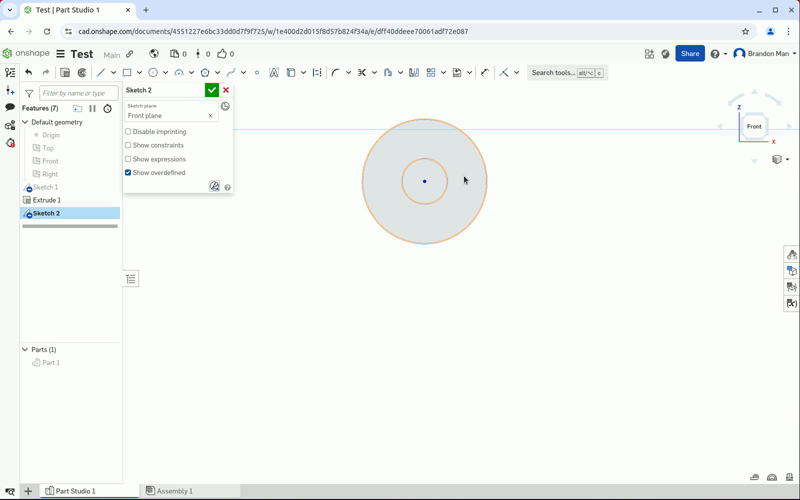
scroll(-6)
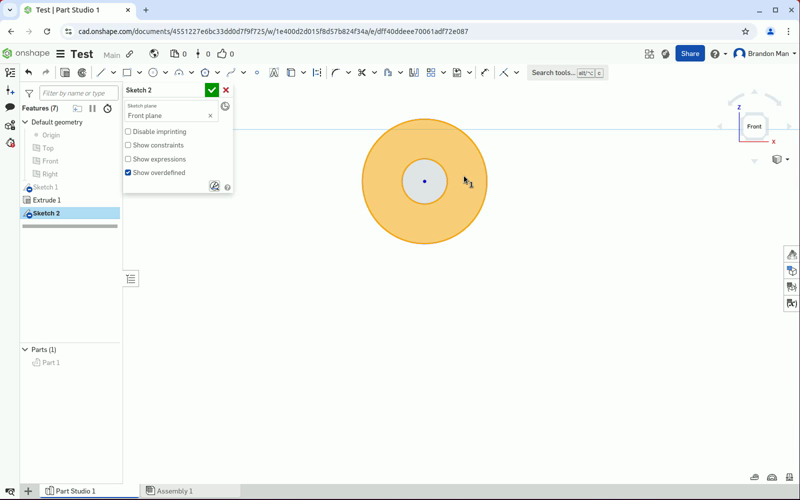
scroll(-6)
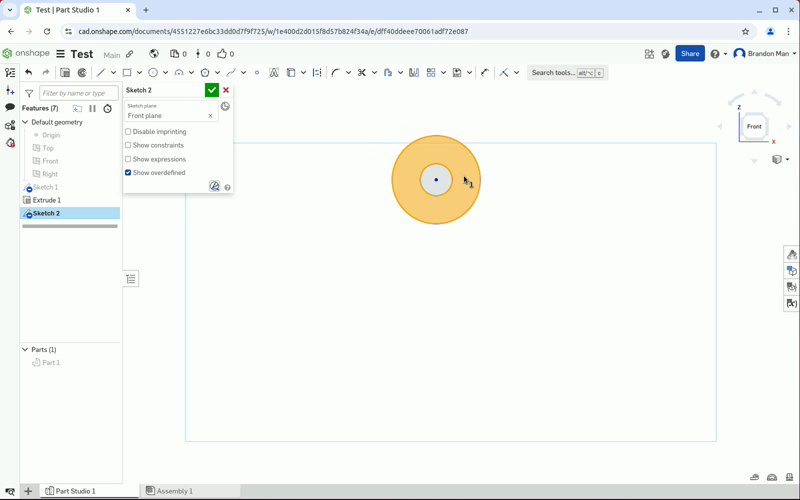
scroll(-6)
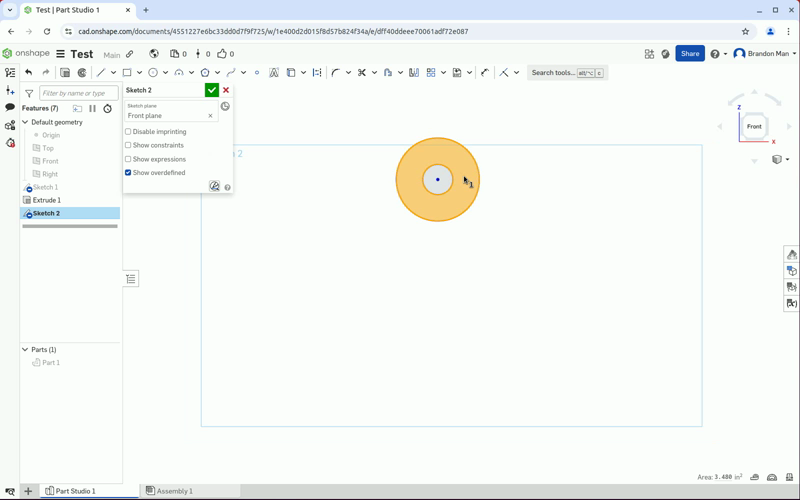
scroll(-6)
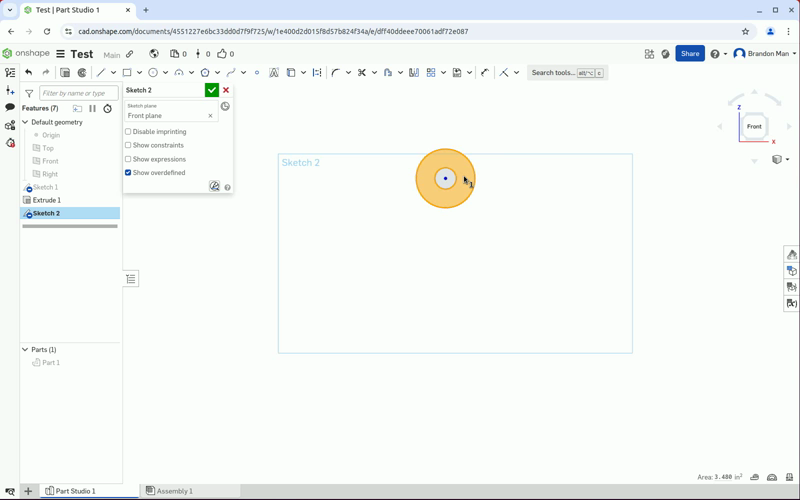
scroll(-6)
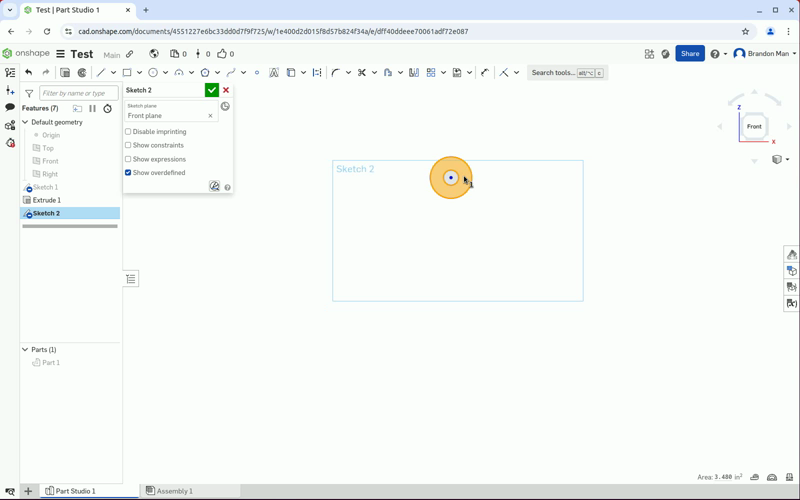
scroll(-6)
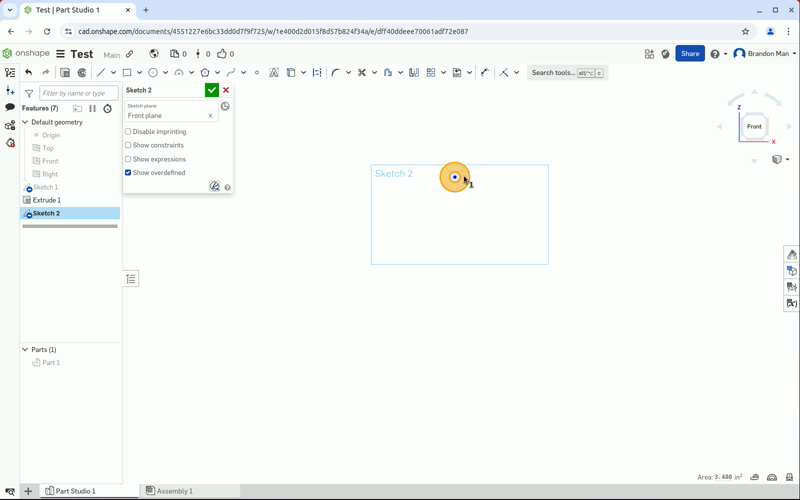
scroll(-6)
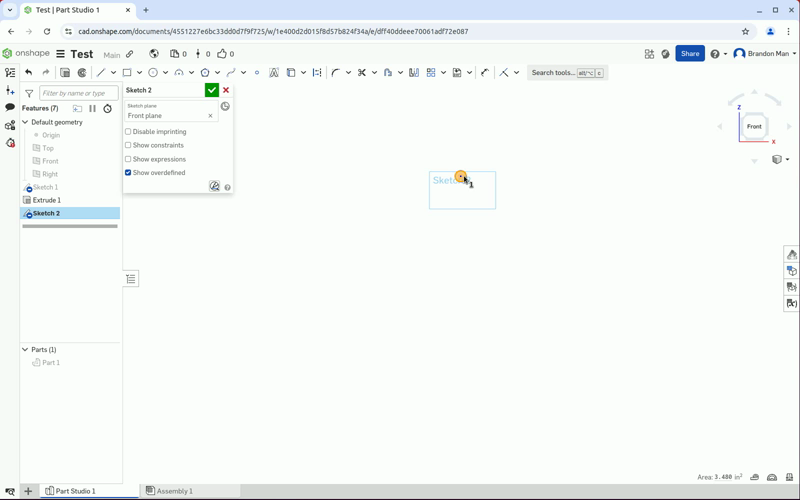
mouse_move(73, 352)
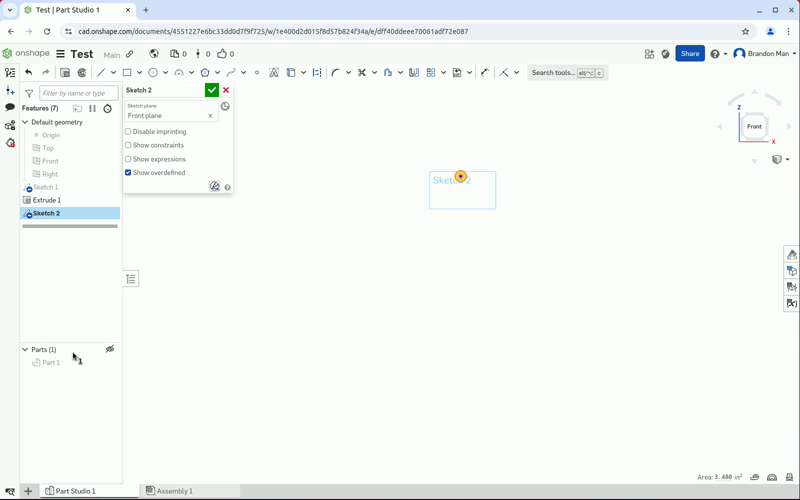
key(shift+y)
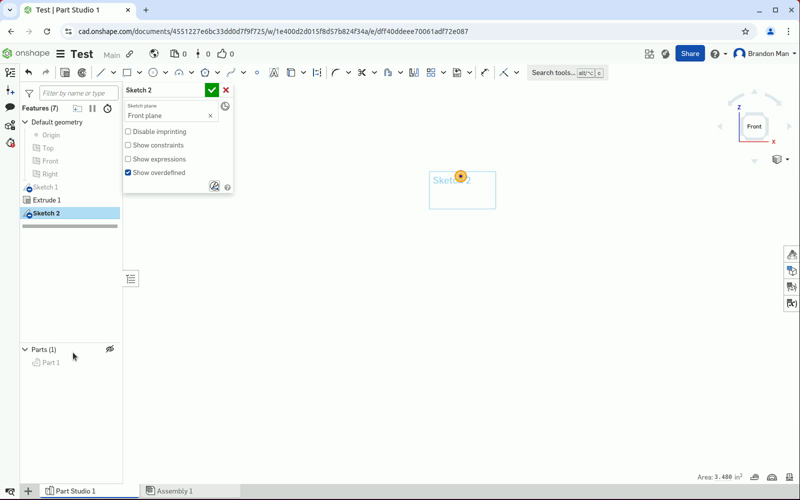
key(shift+e)
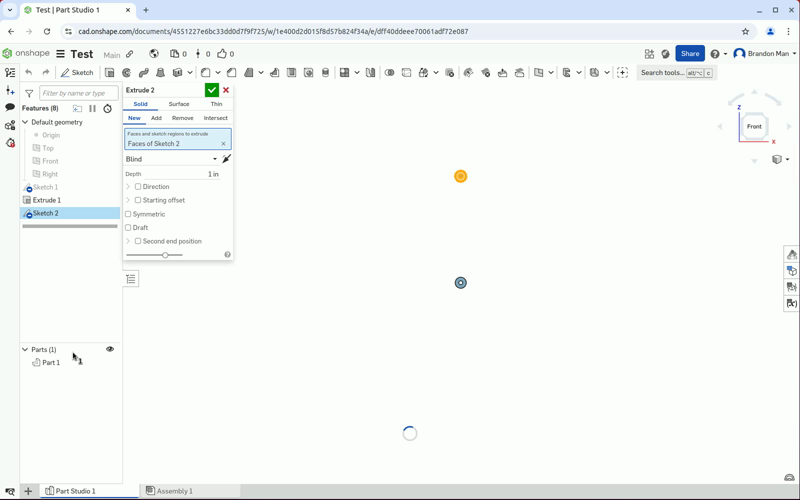
mouse_move(143, 106)
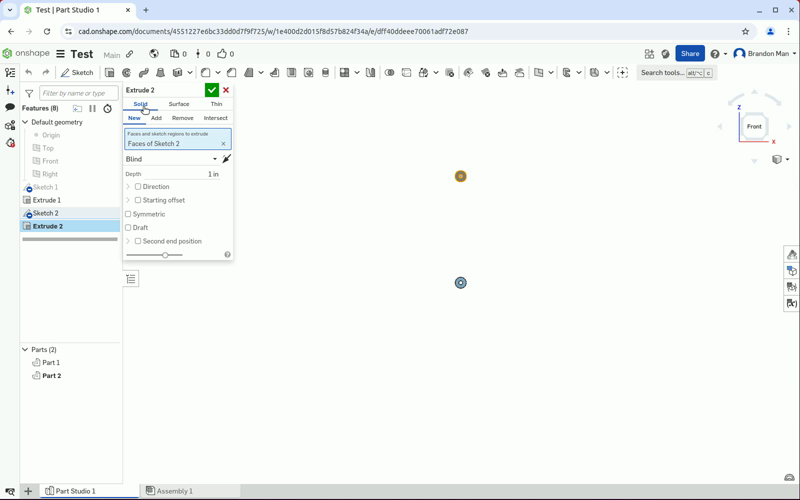
click(143, 106)
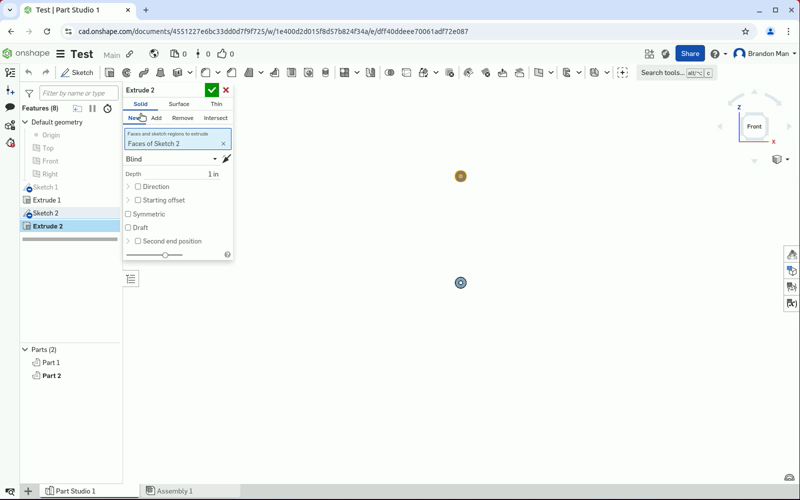
mouse_move(137, 120)
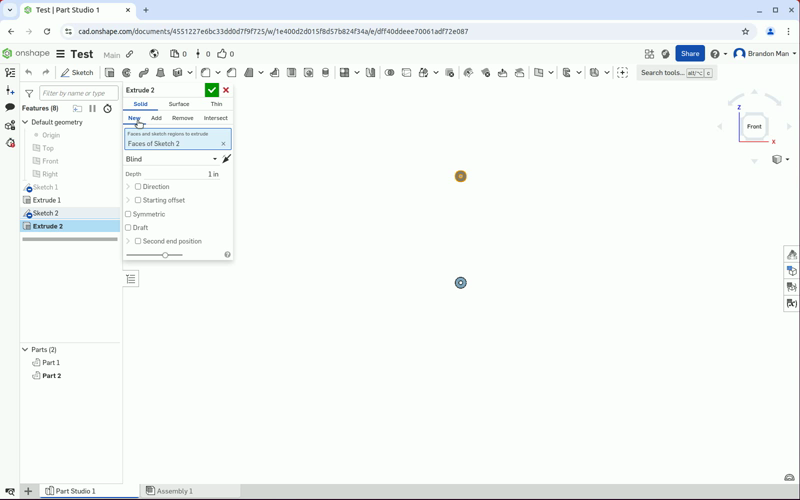
click(137, 120)
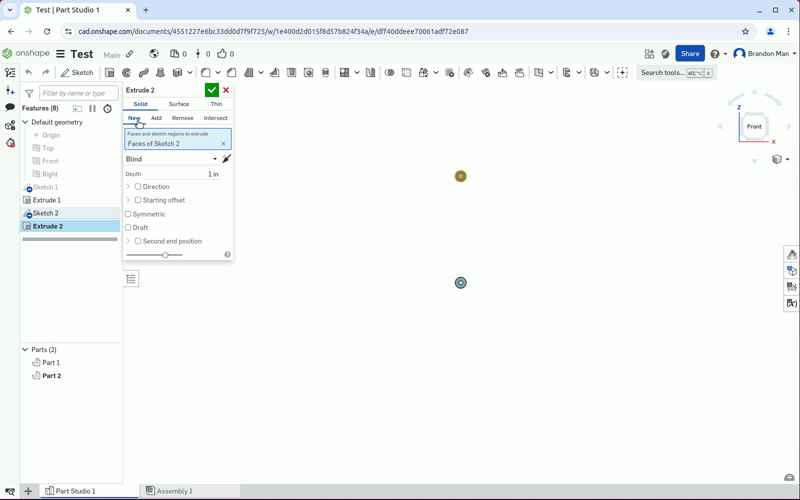
key(tab, 4)
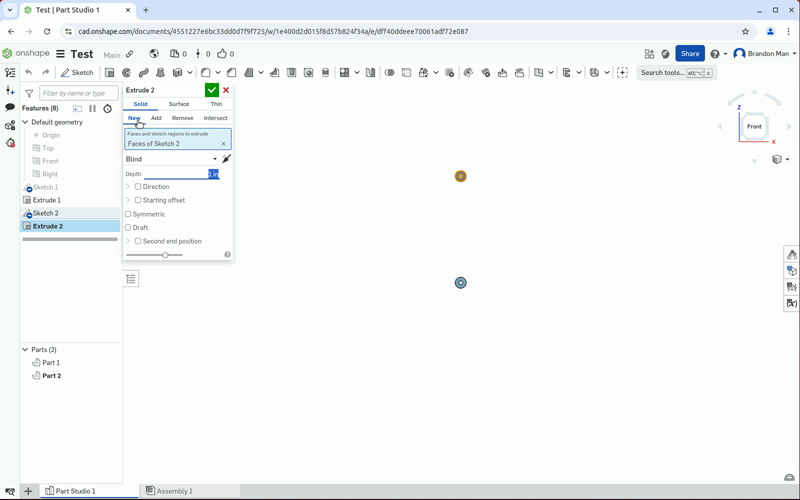
text(0.241)
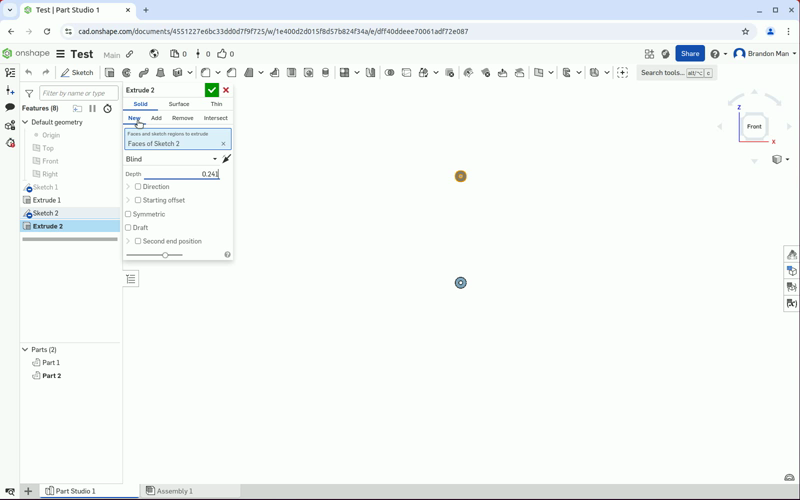
key(enter)
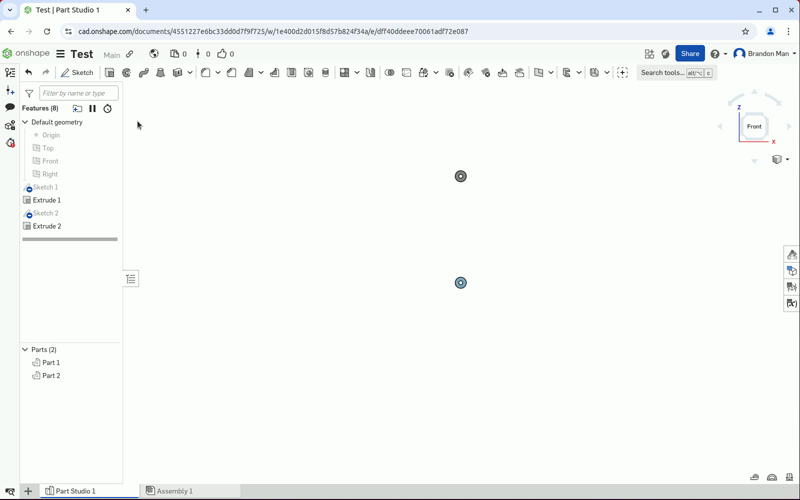
key(shift+h)
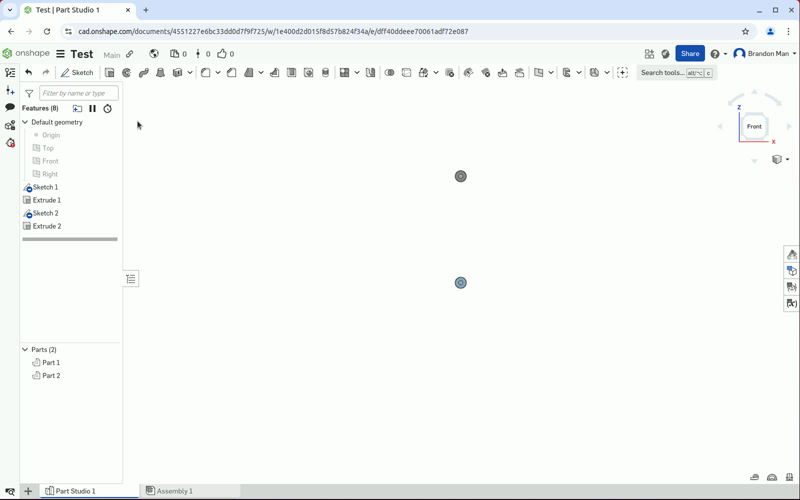
key(shift+h)
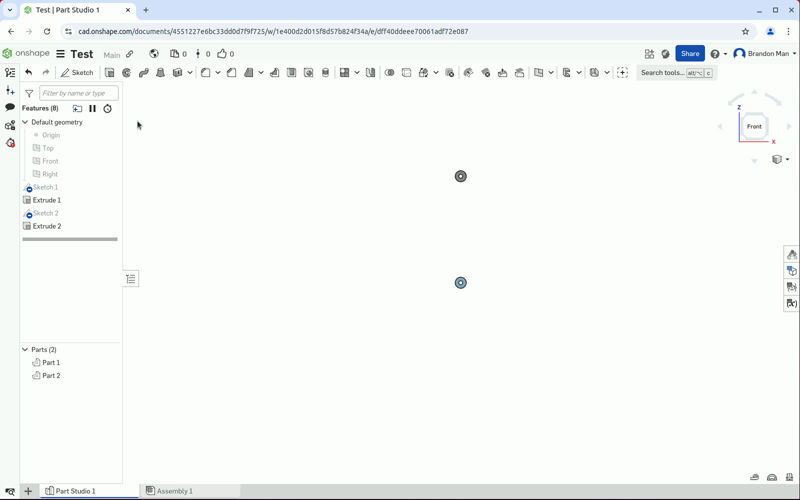
mouse_move(73, 189)
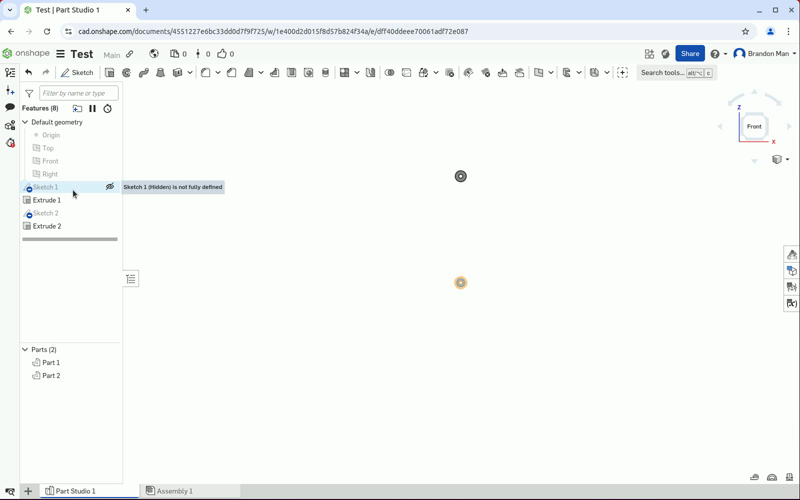
click(73, 189)
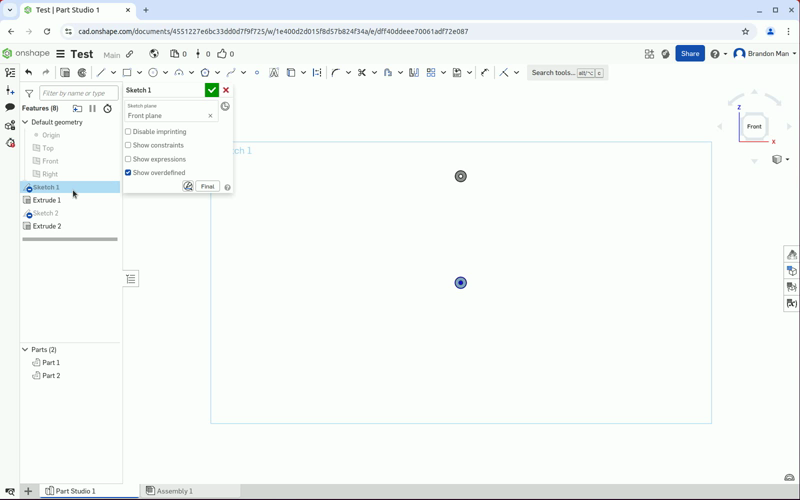
mouse_move(229, 92)
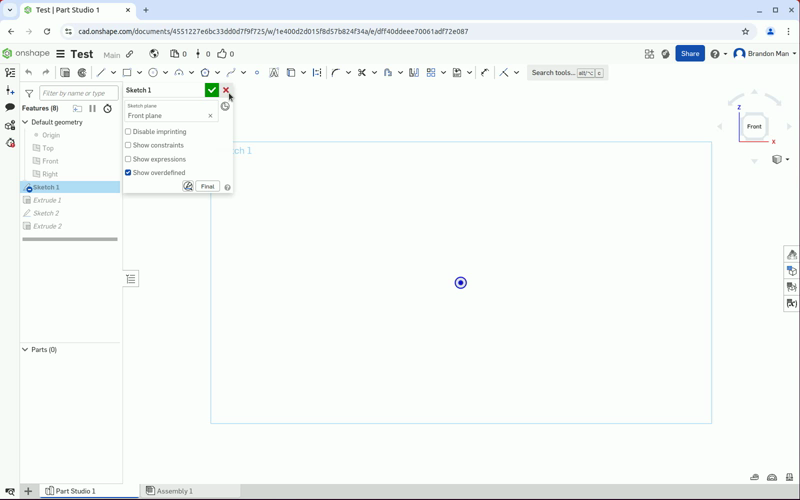
click(229, 92)
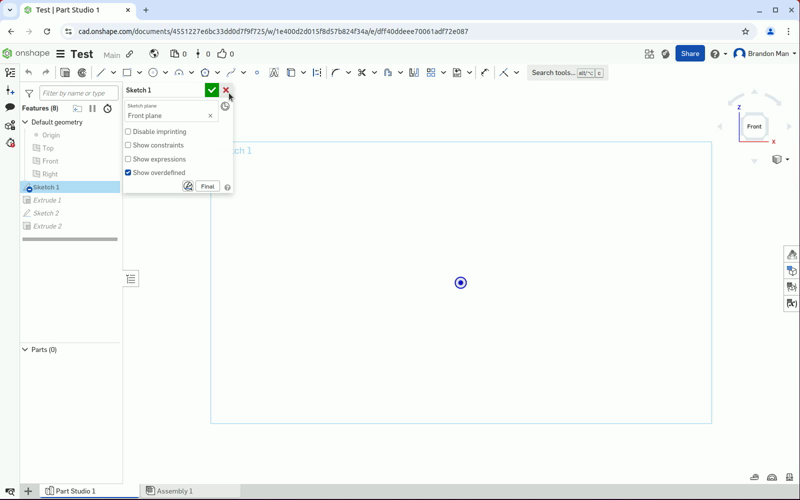
key(shift+s)
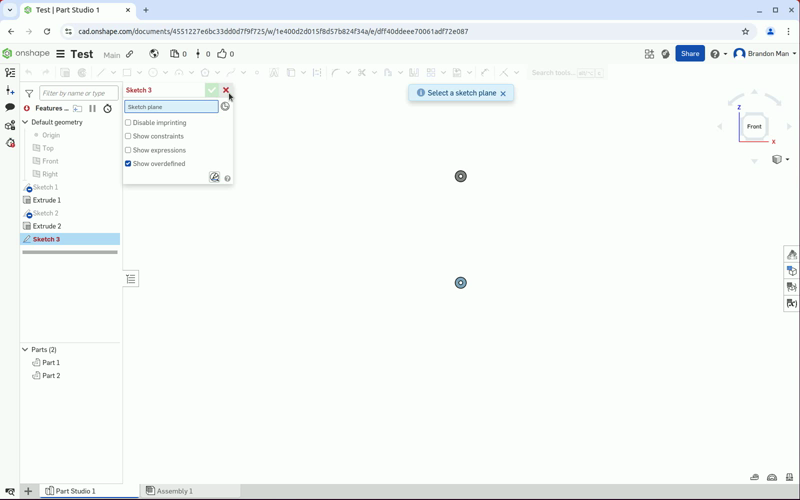
mouse_move(73, 163)
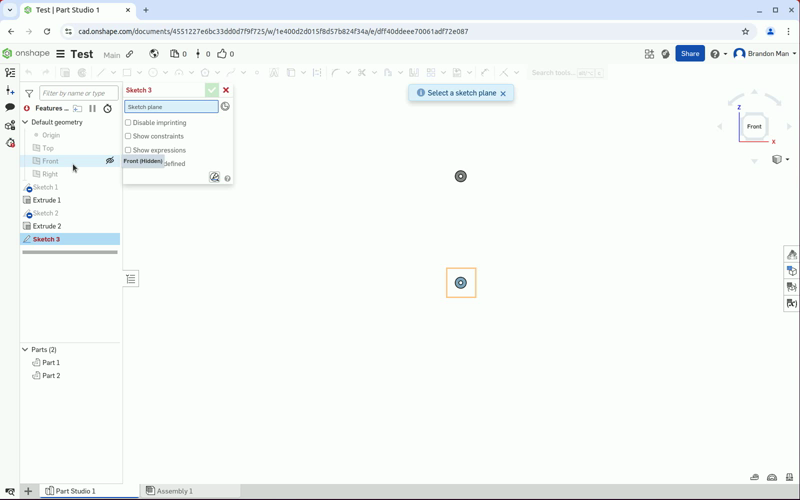
click(73, 163)
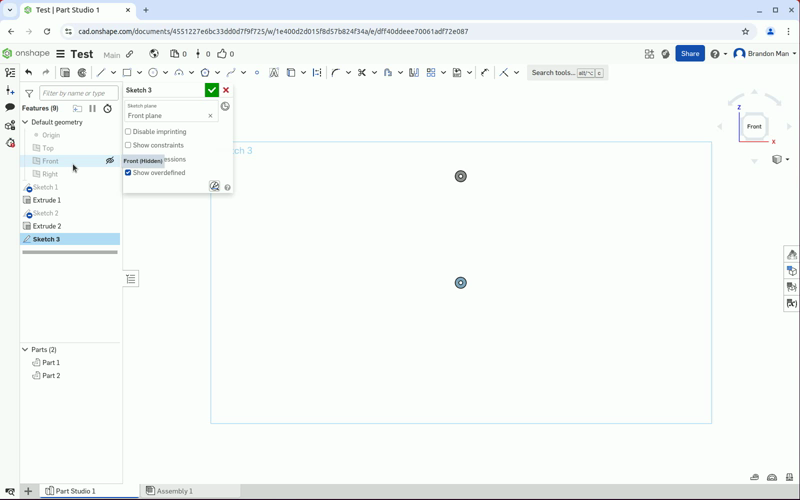
mouse_move(73, 352)
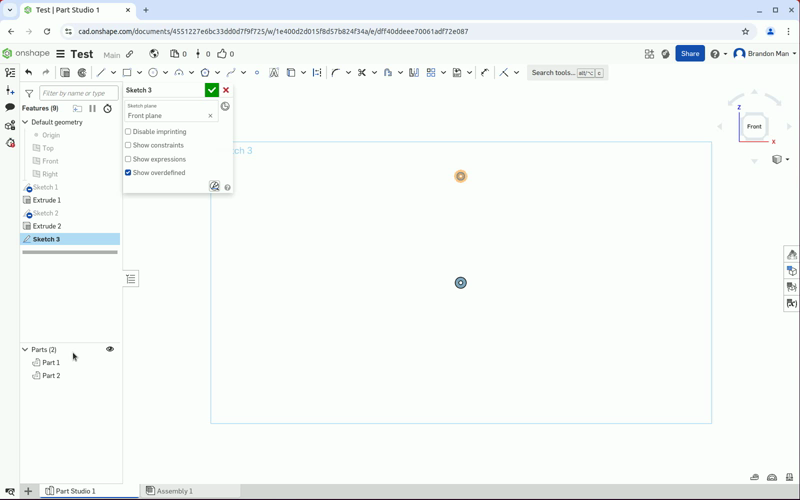
key(y)
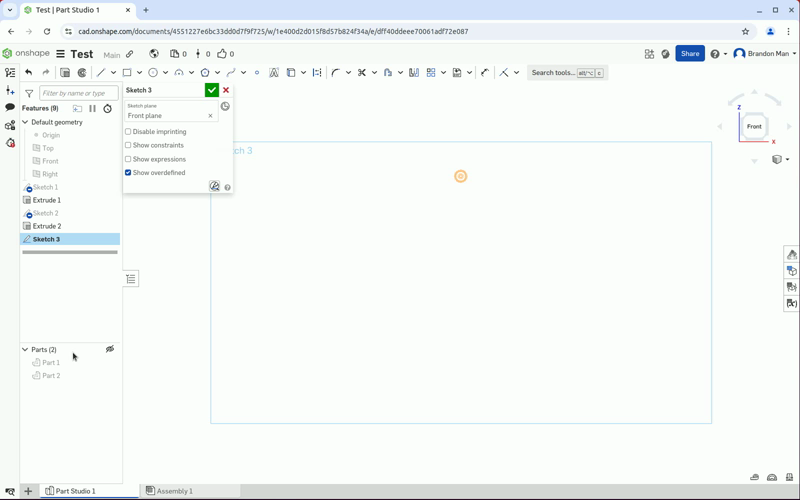
key(c)
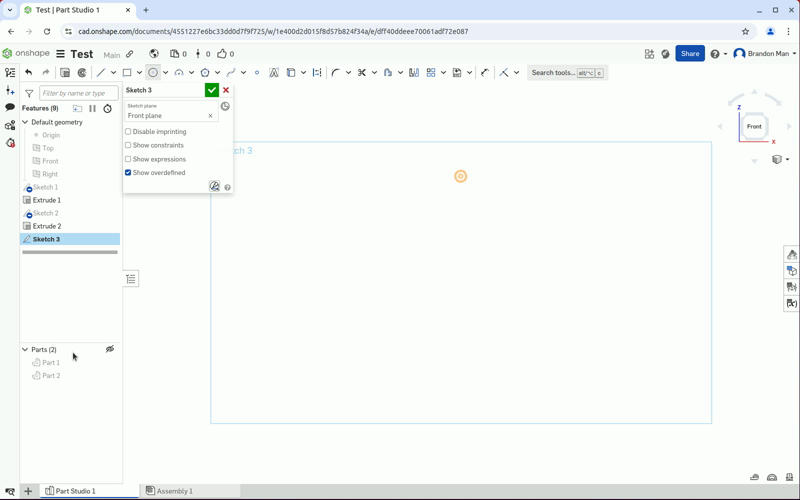
key_down(shift)
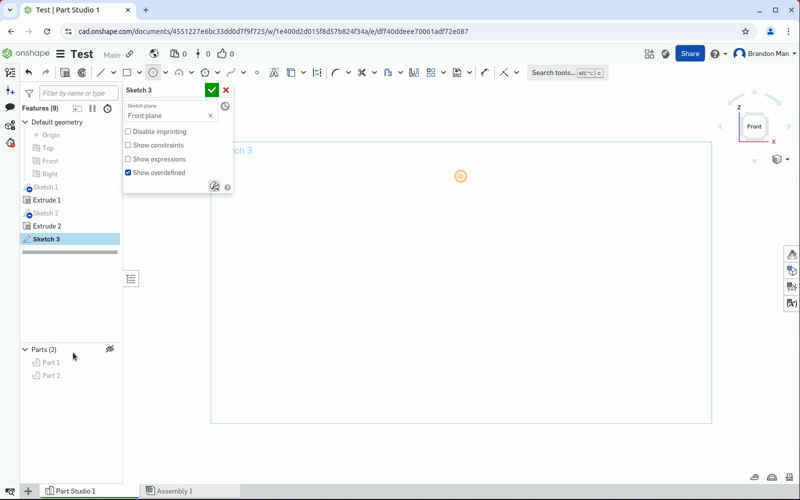
mouse_move(487, 282)
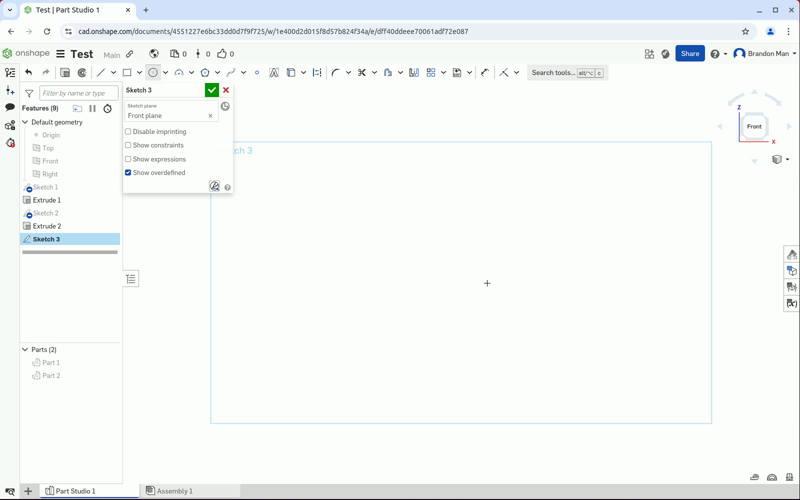
click(487, 282)
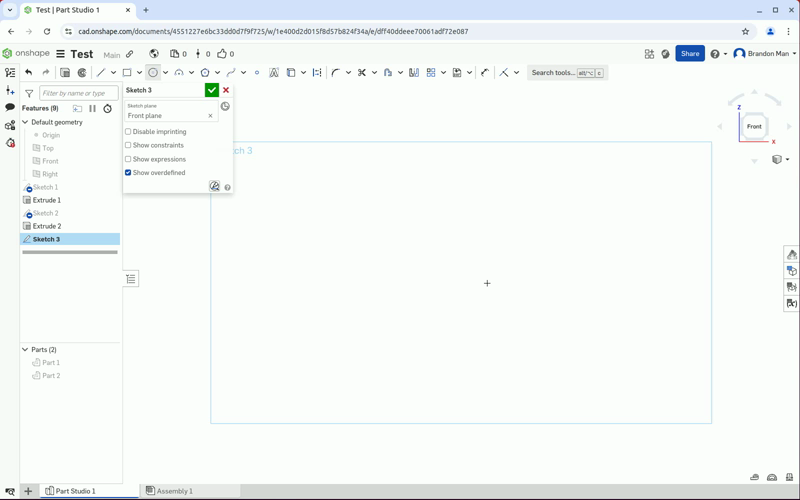
key_up(shift)
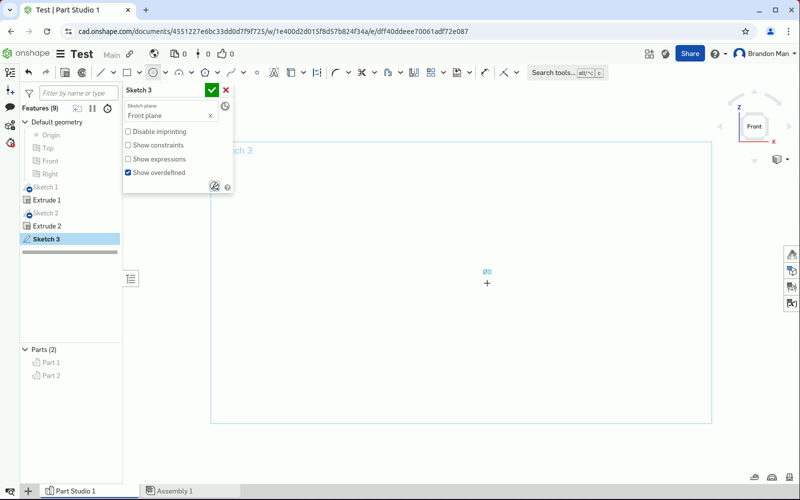
mouse_move(492, 282)
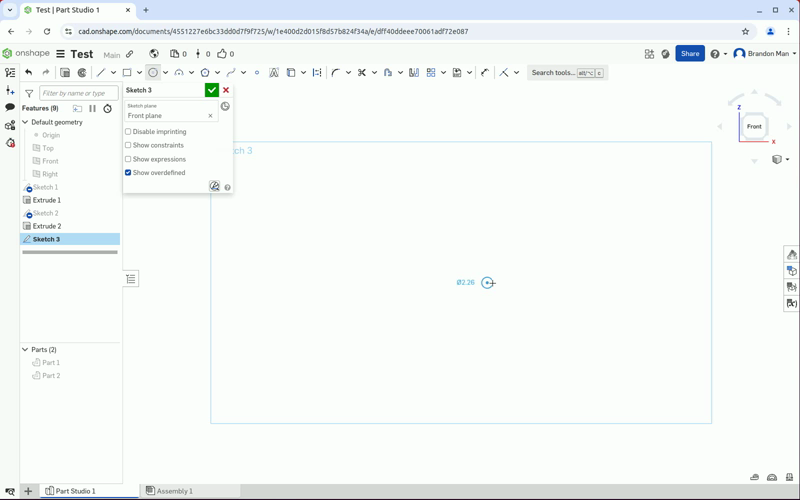
click(492, 282)
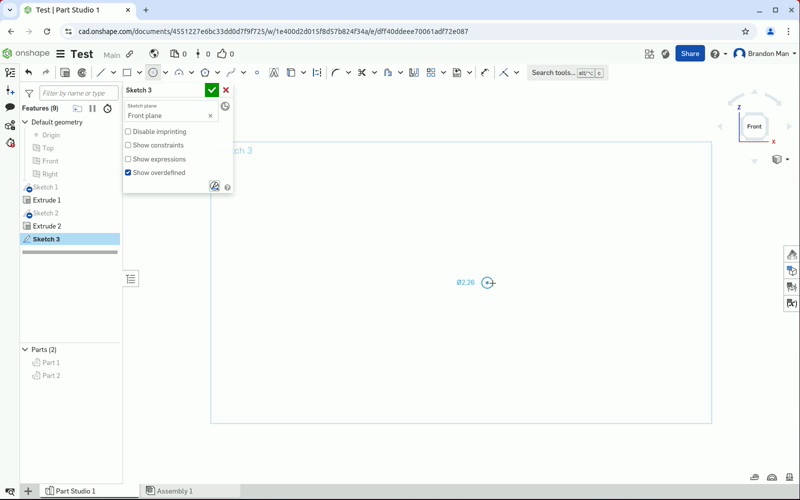
key(esc)
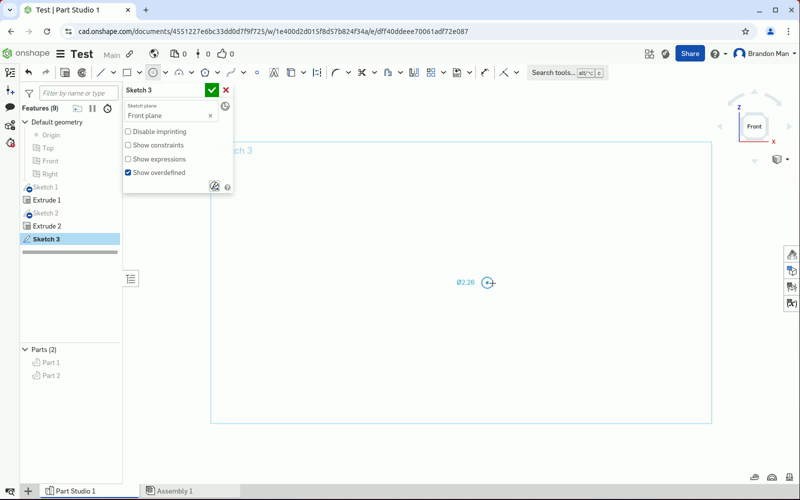
key(c)
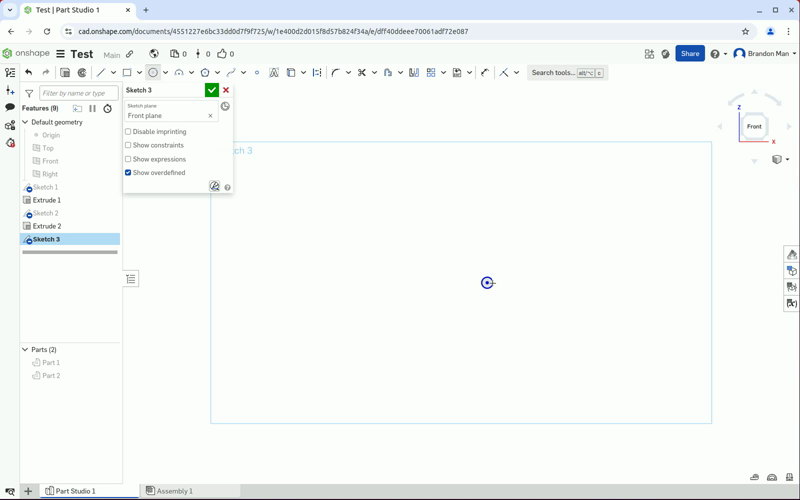
key_down(shift)
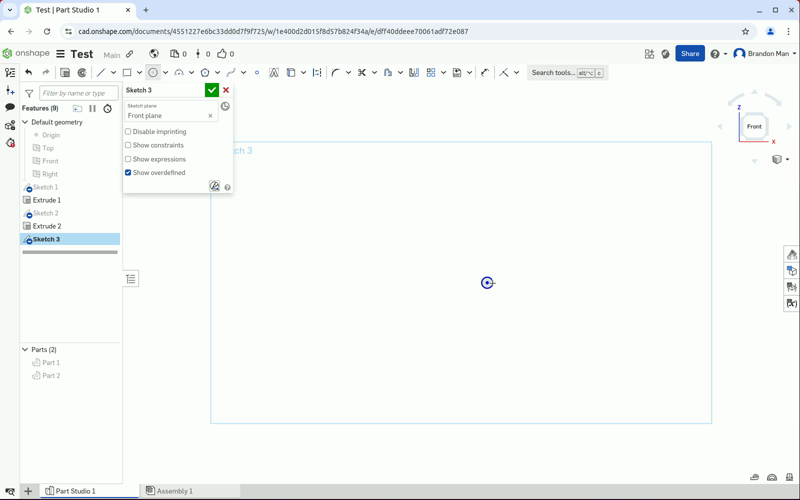
mouse_move(487, 282)
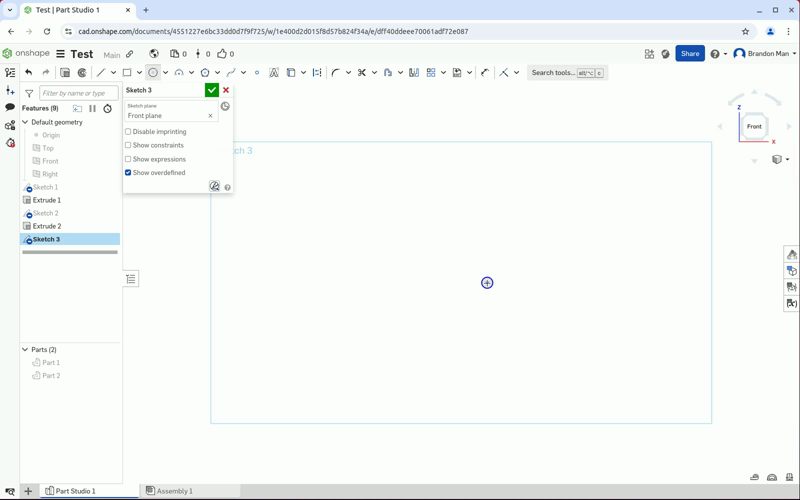
click(487, 282)
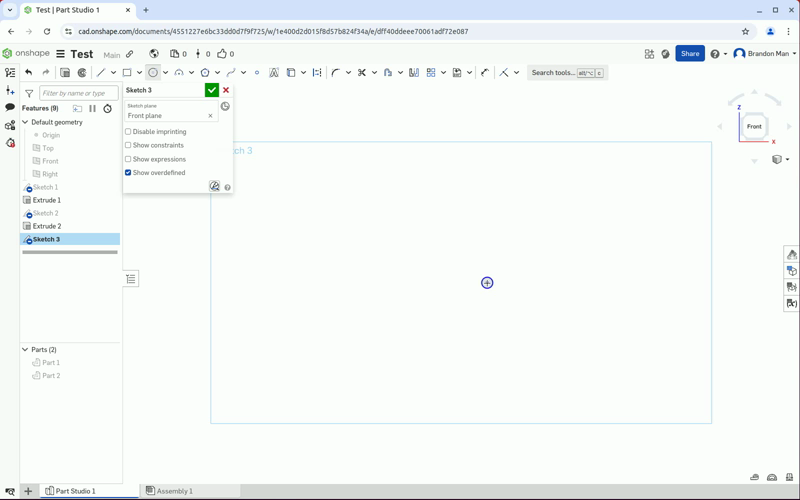
key_up(shift)
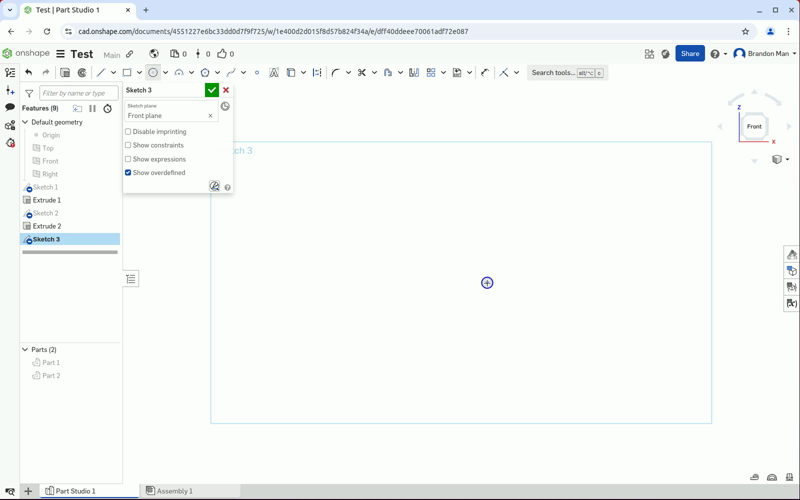
mouse_move(489, 282)
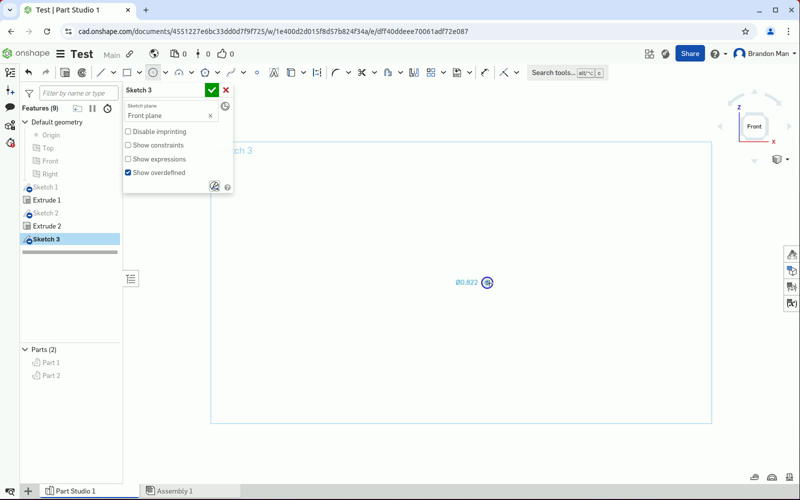
scroll(6)
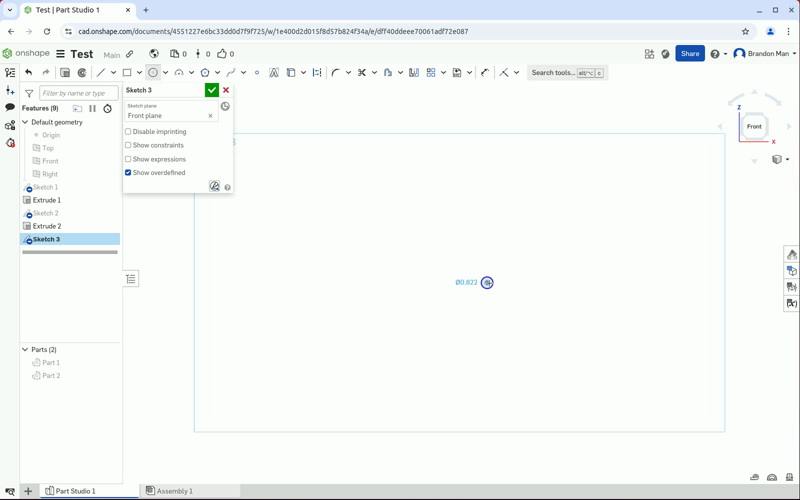
scroll(6)
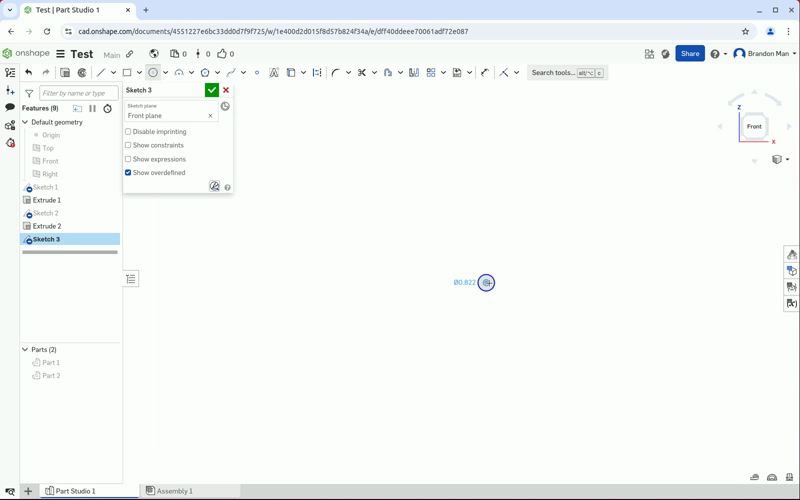
scroll(6)
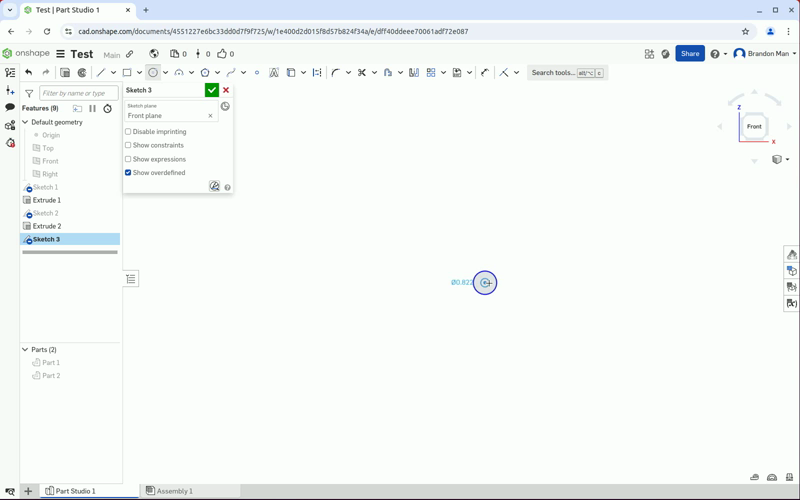
scroll(6)
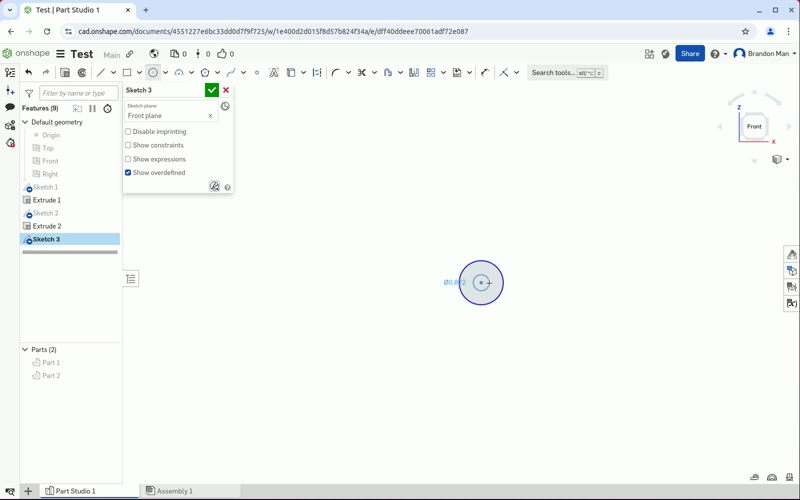
scroll(6)
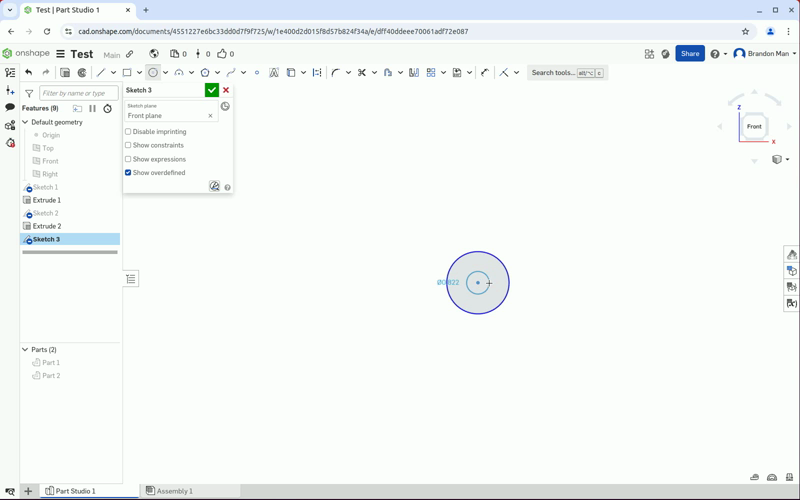
scroll(6)
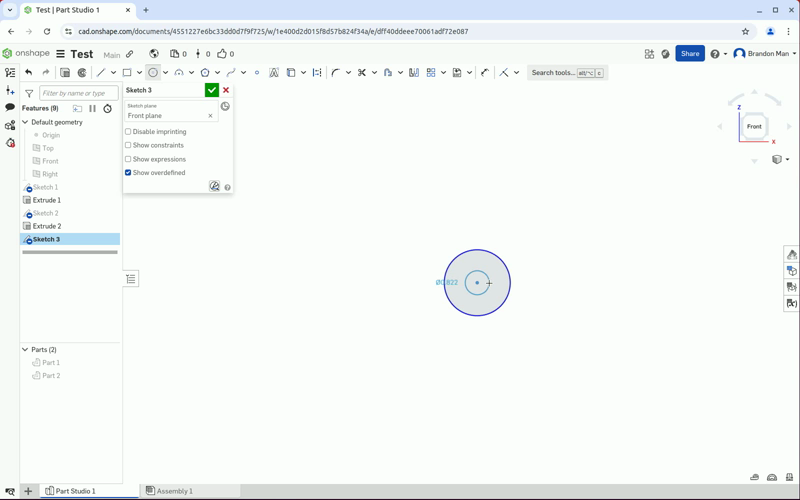
scroll(6)
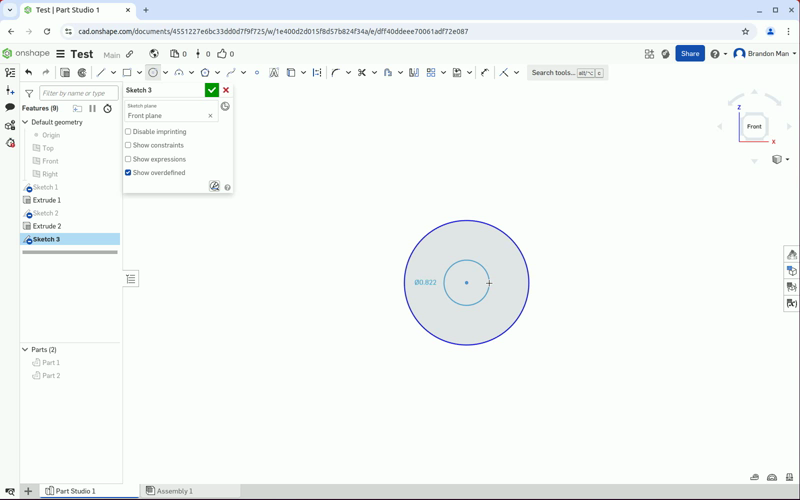
click(489, 282)
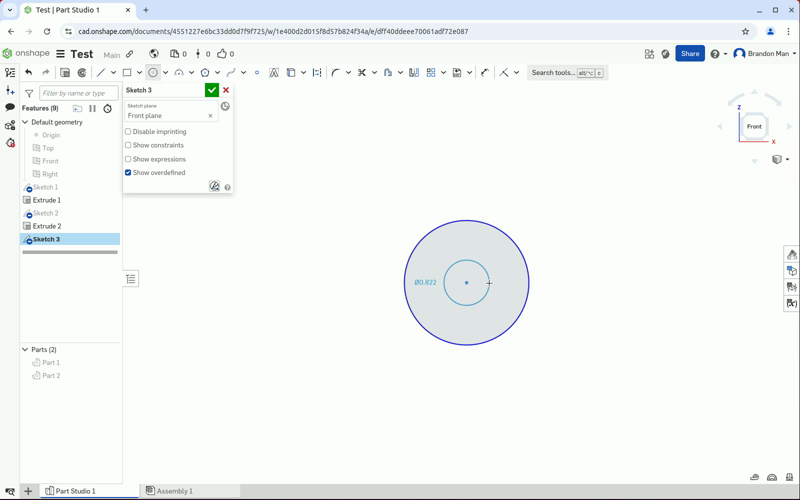
scroll(-6)
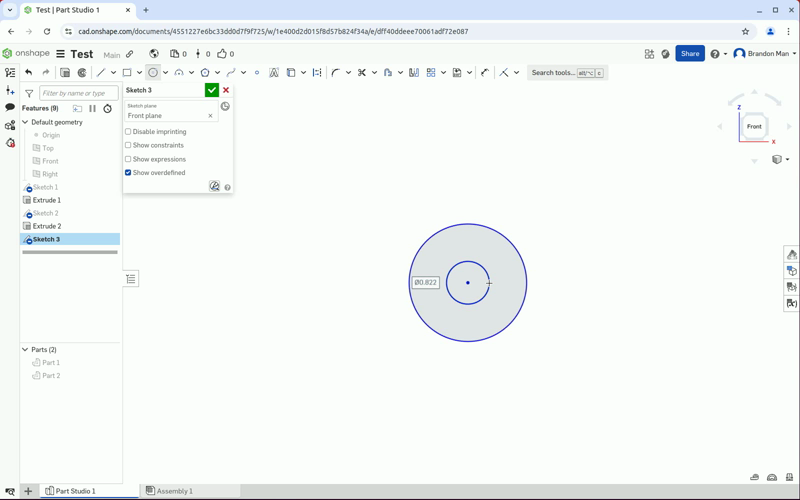
scroll(-6)
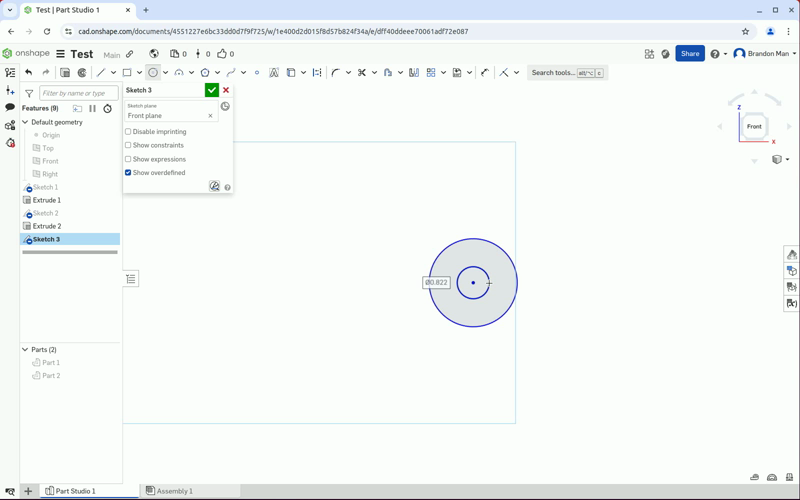
scroll(-6)
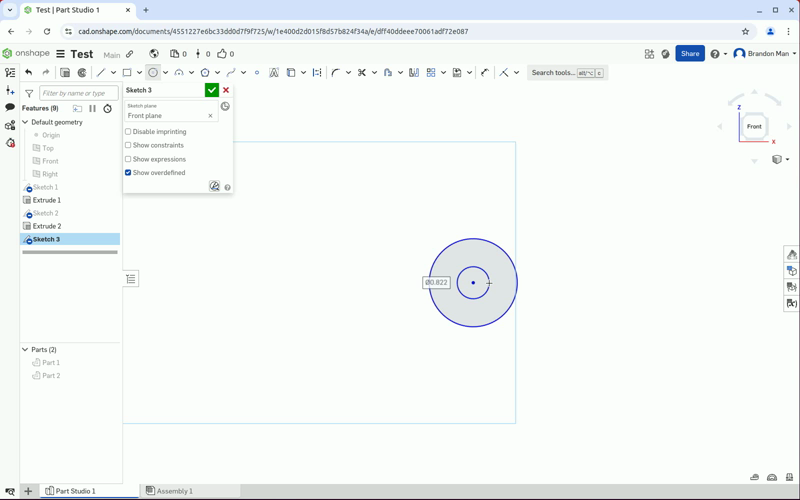
scroll(-6)
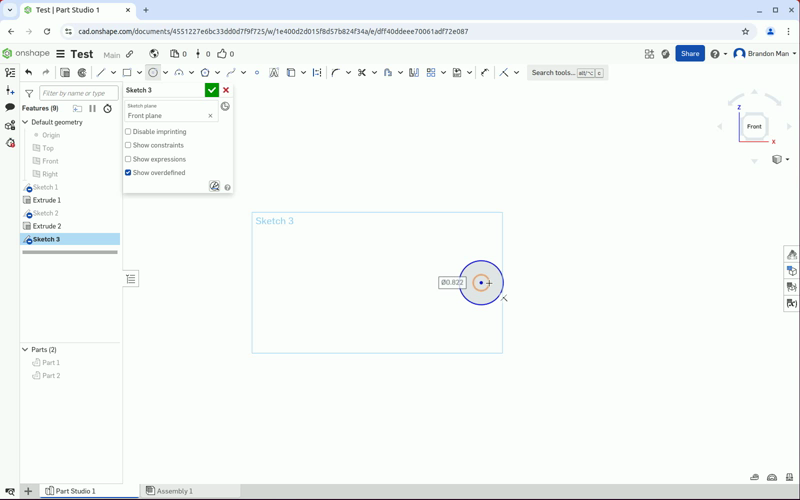
scroll(-6)
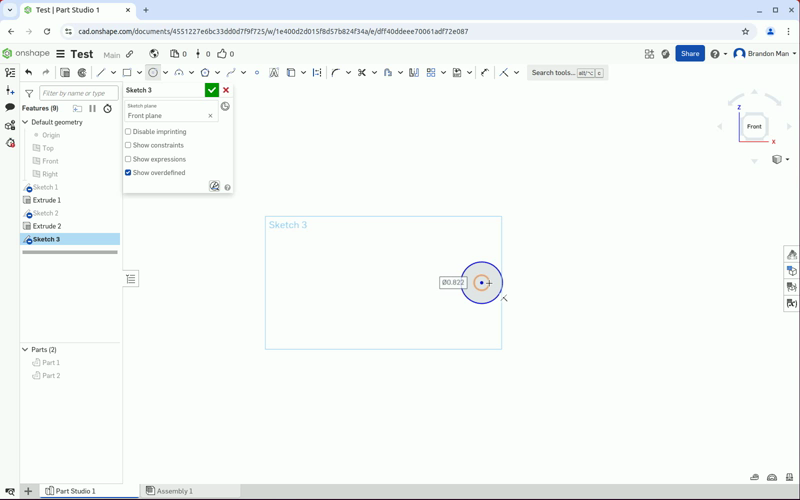
scroll(-6)
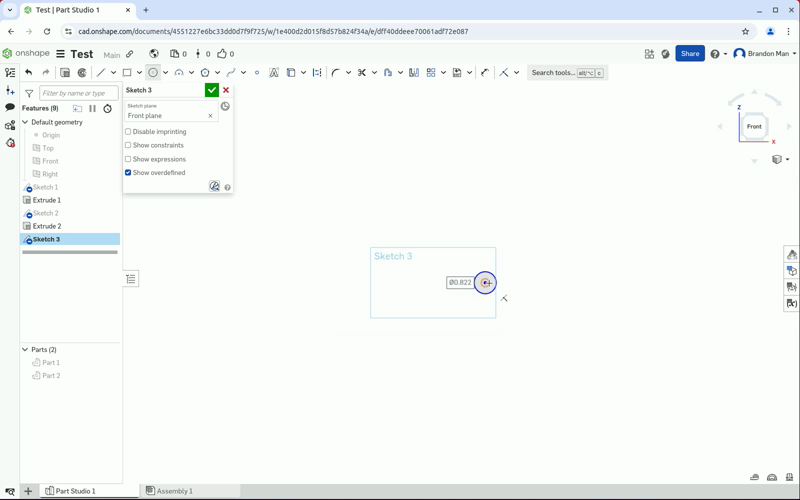
scroll(-6)
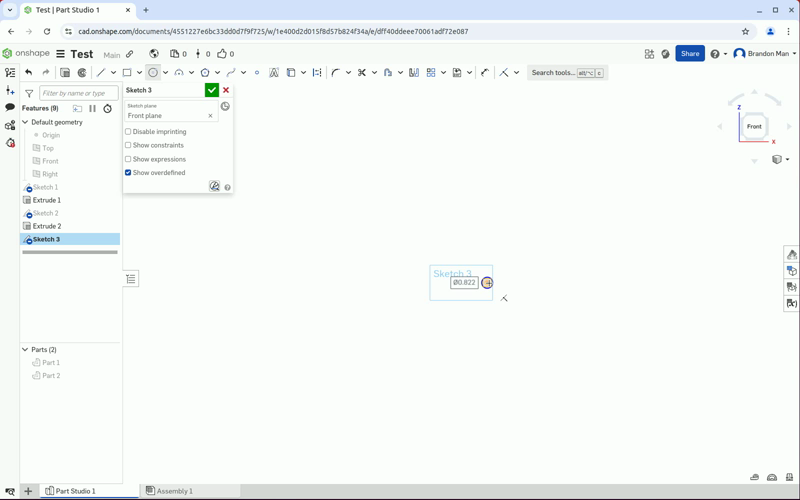
key(esc)
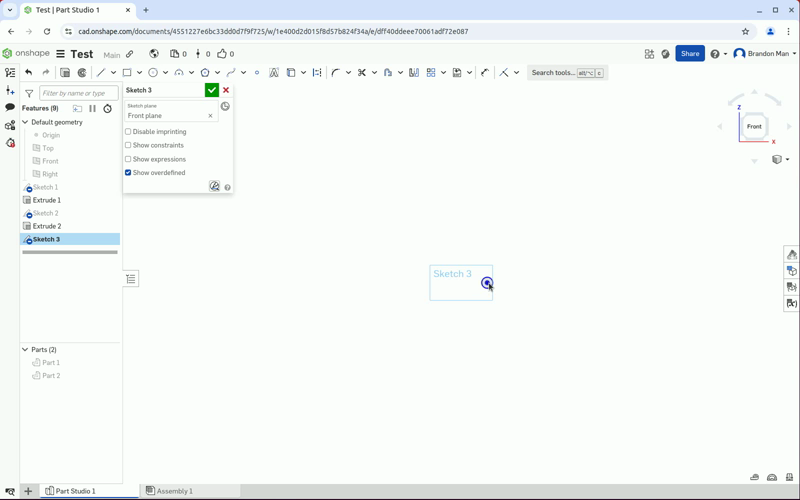
mouse_move(489, 283)
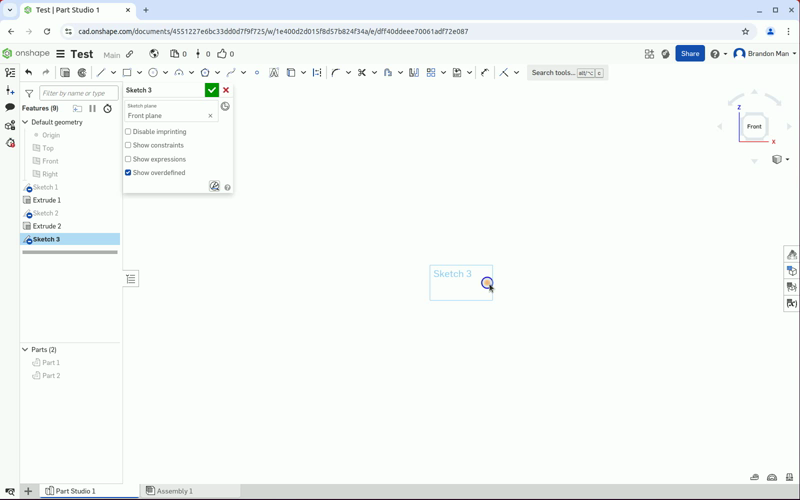
scroll(6)
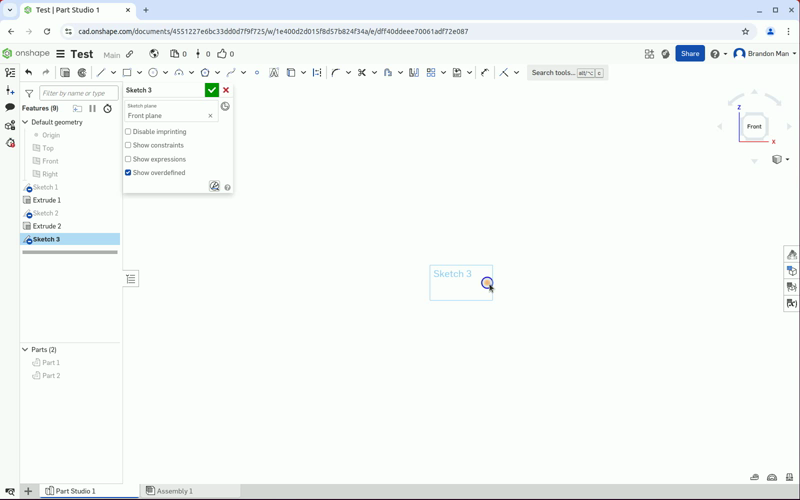
scroll(6)
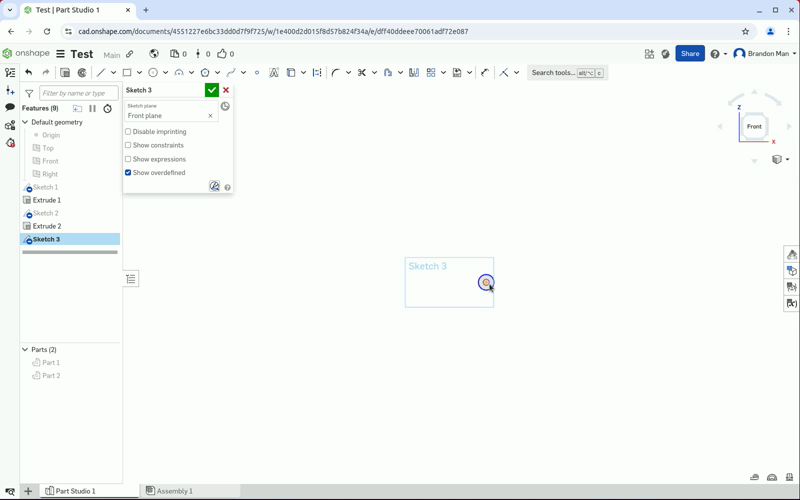
scroll(6)
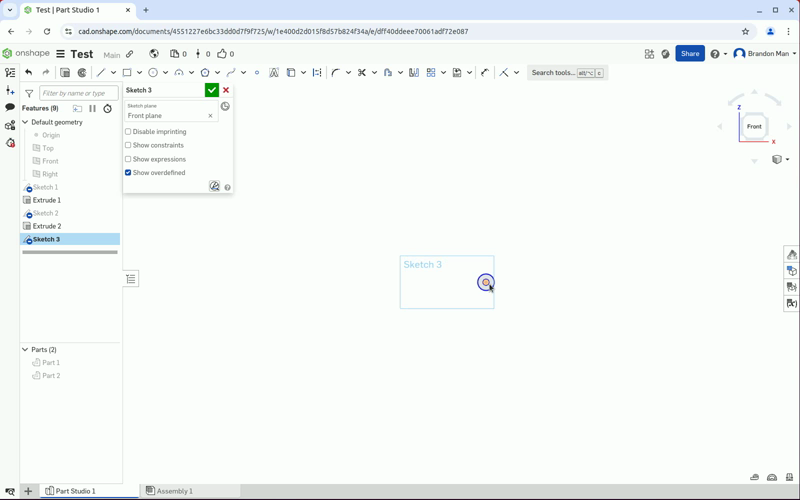
scroll(6)
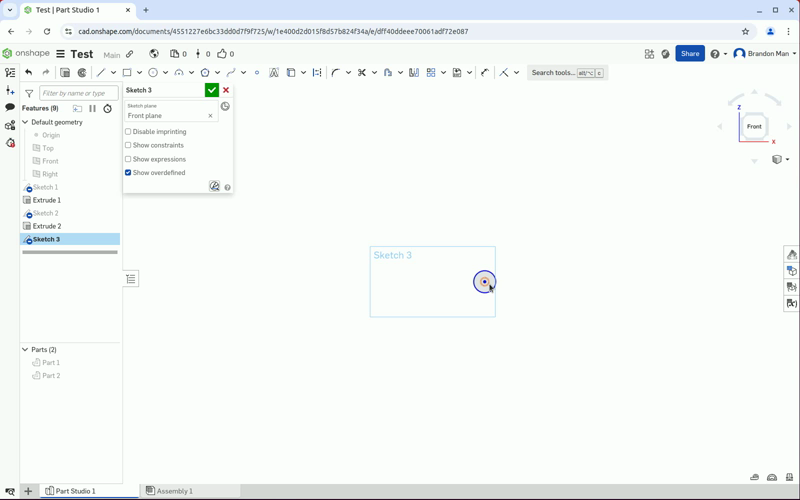
scroll(6)
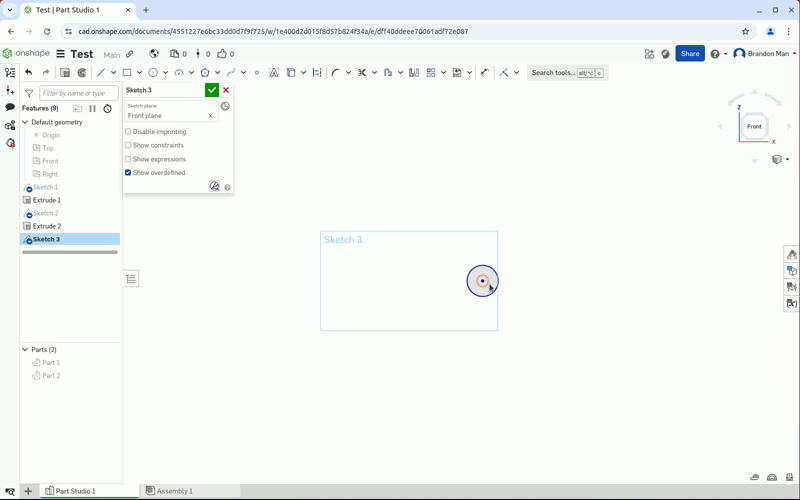
scroll(6)
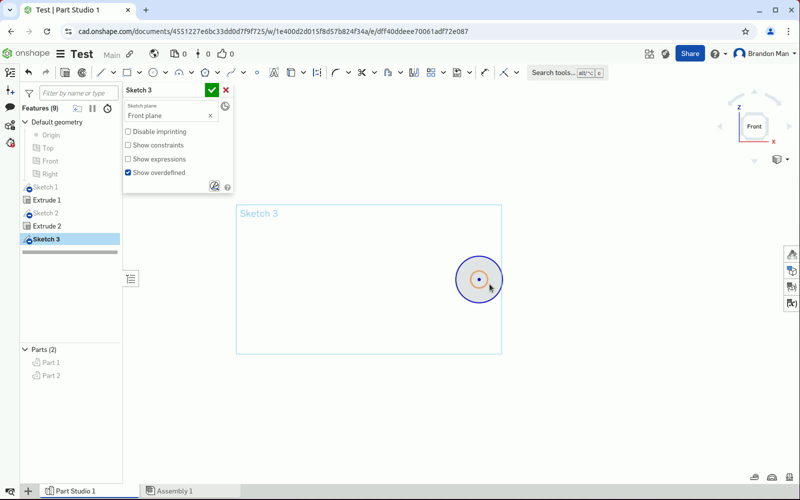
scroll(6)
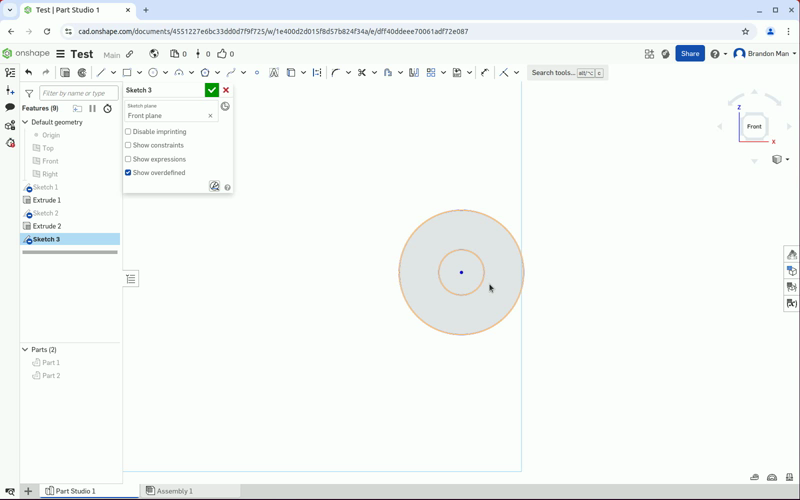
click(489, 283)
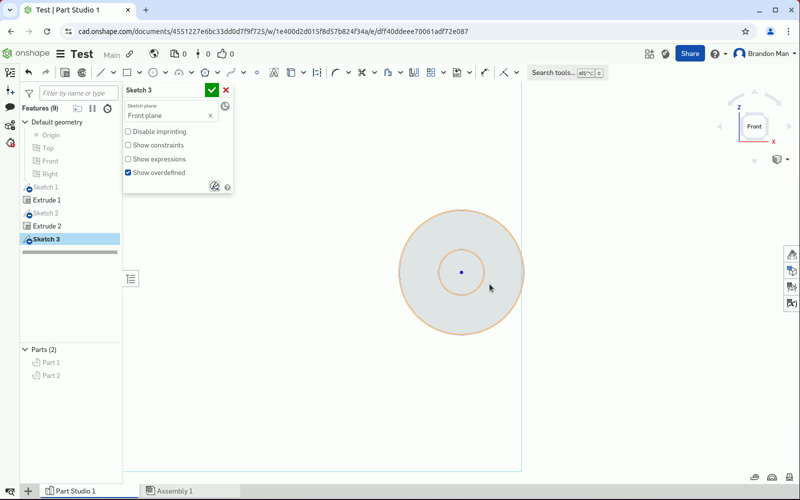
scroll(-6)
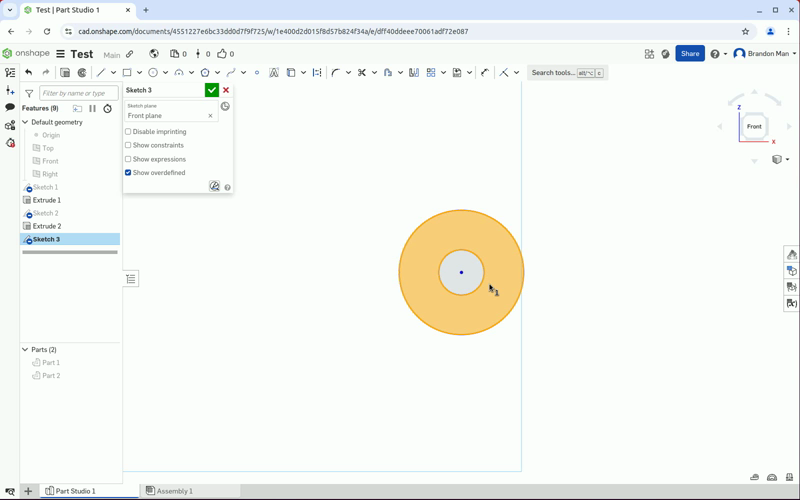
scroll(-6)
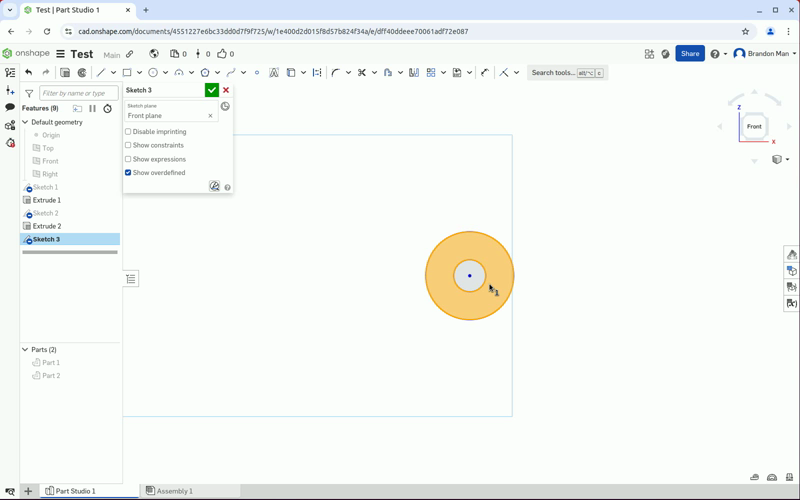
scroll(-6)
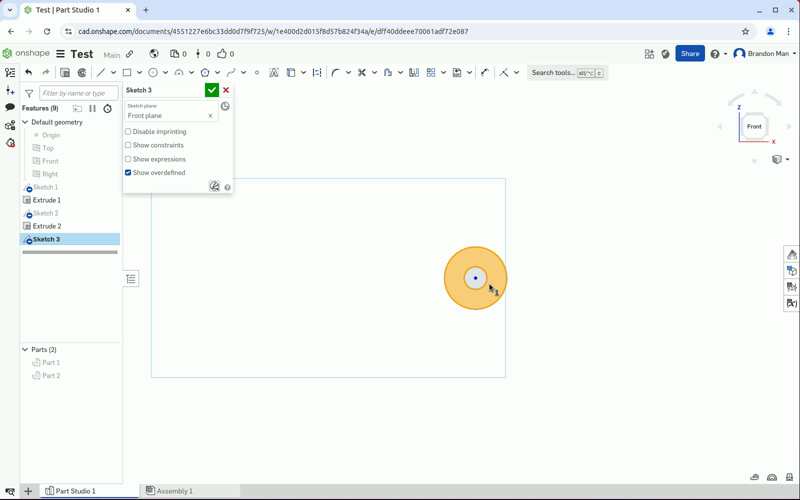
scroll(-6)
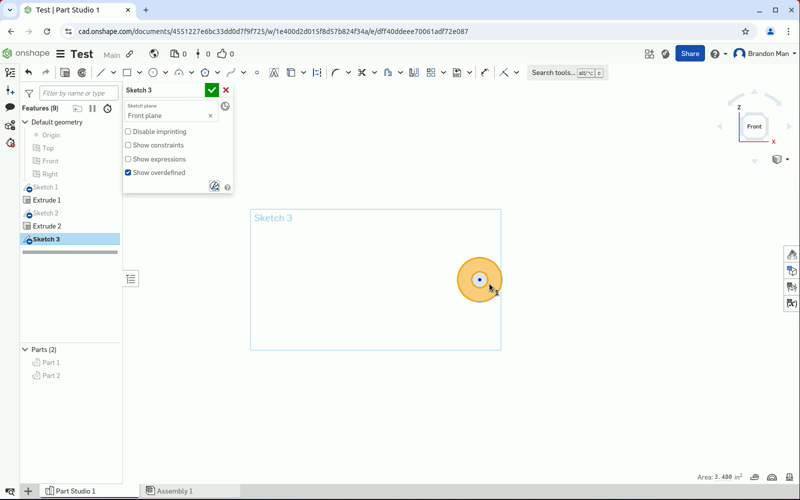
scroll(-6)
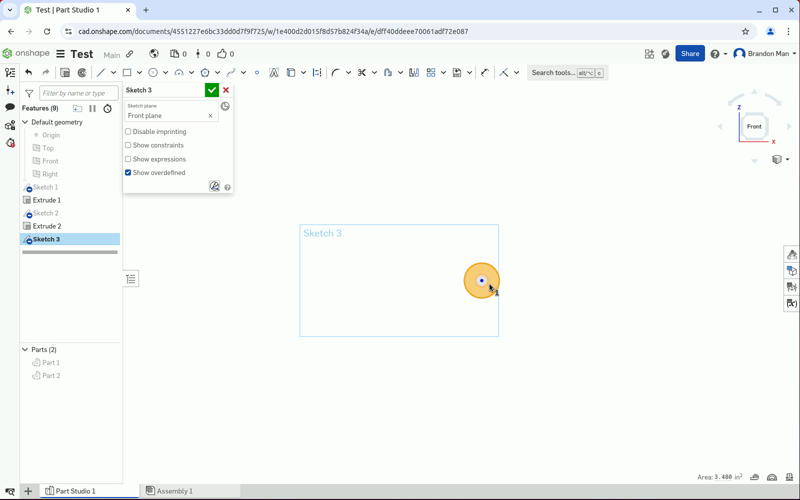
scroll(-6)
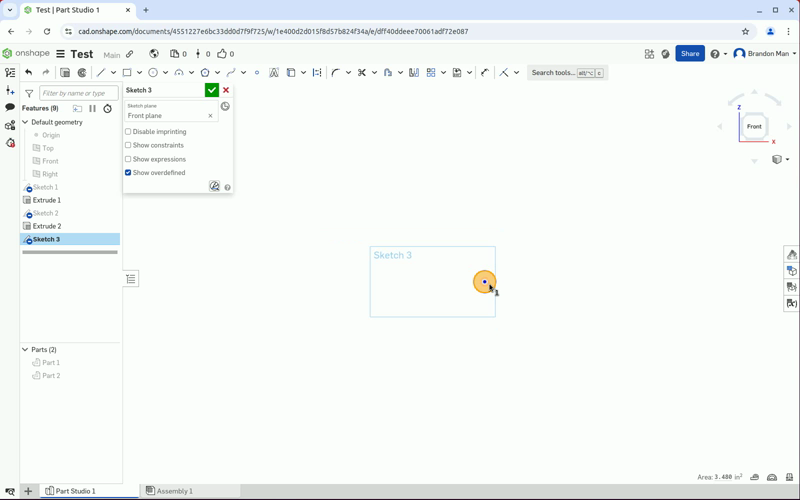
scroll(-6)
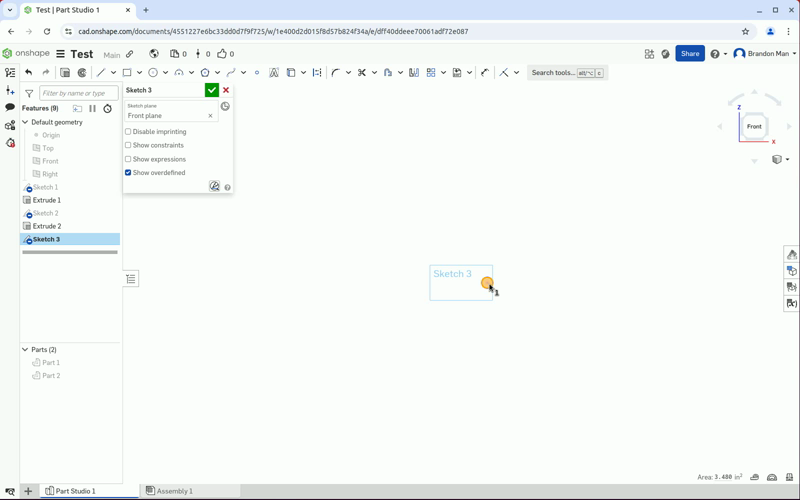
mouse_move(73, 352)
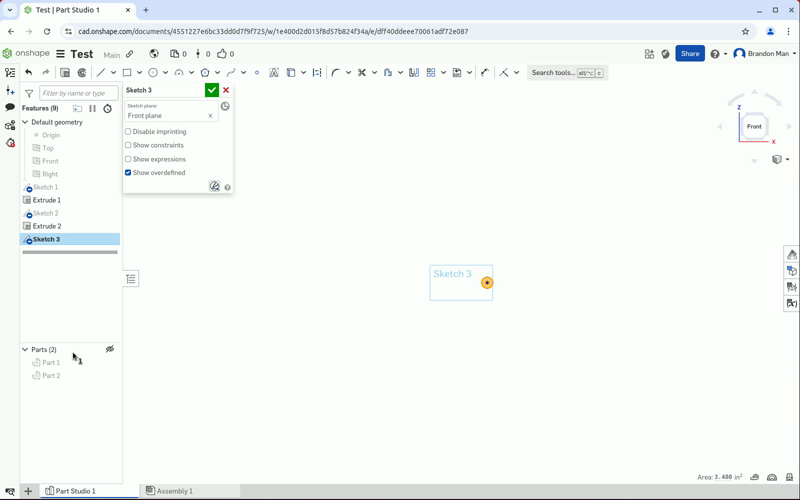
key(shift+y)
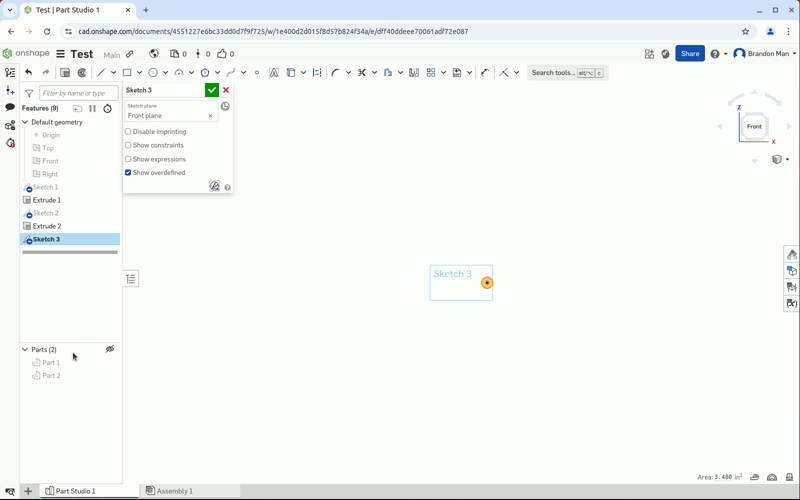
key(shift+e)
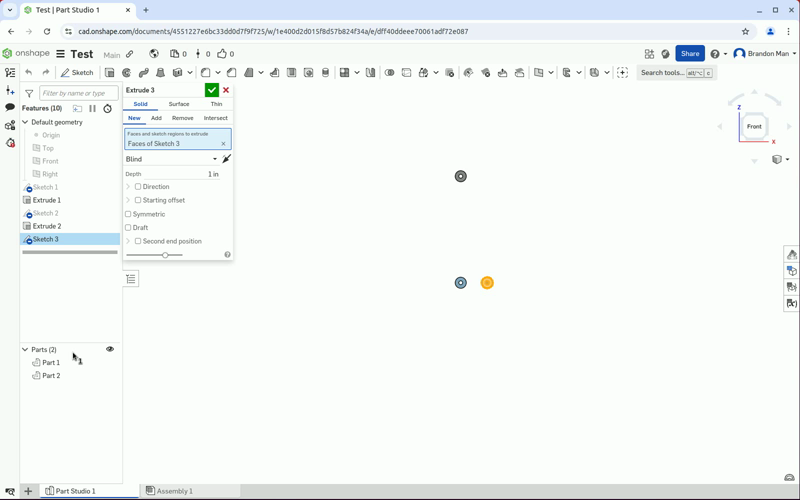
mouse_move(143, 106)
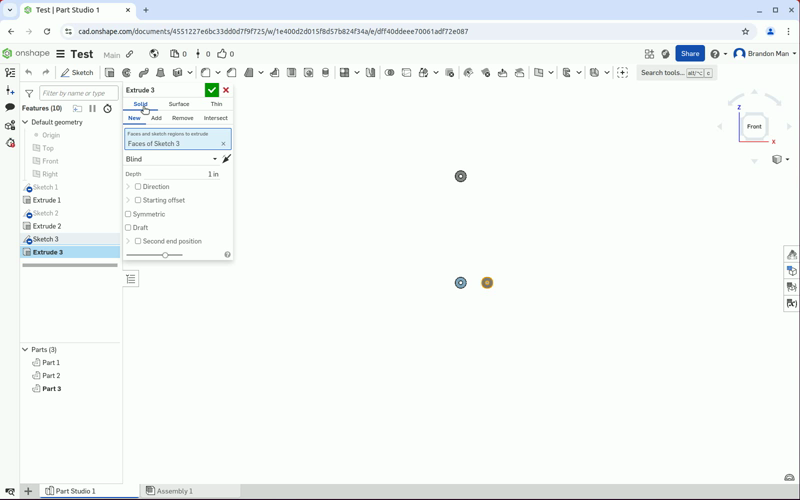
click(143, 106)
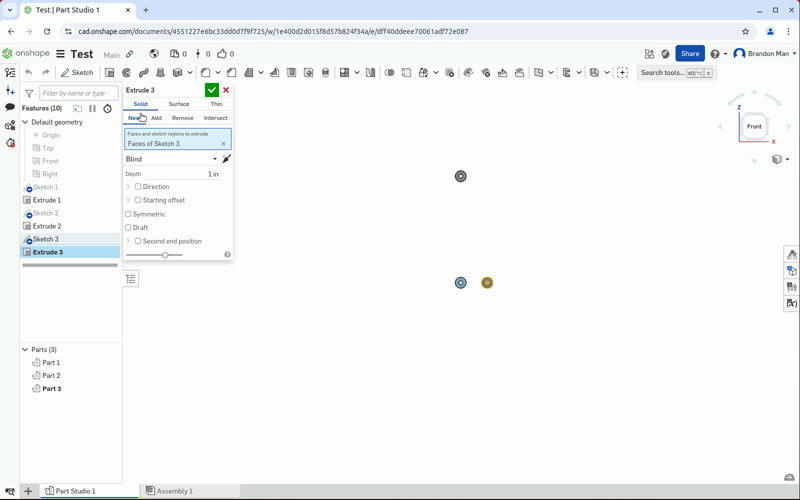
mouse_move(137, 120)
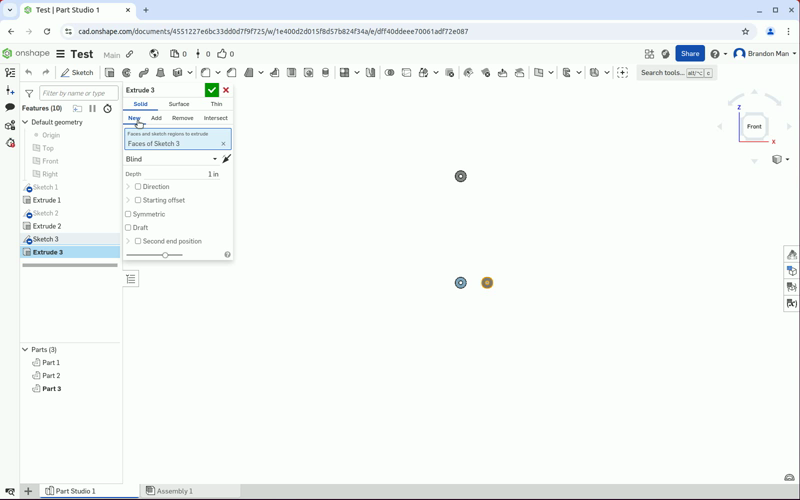
click(137, 120)
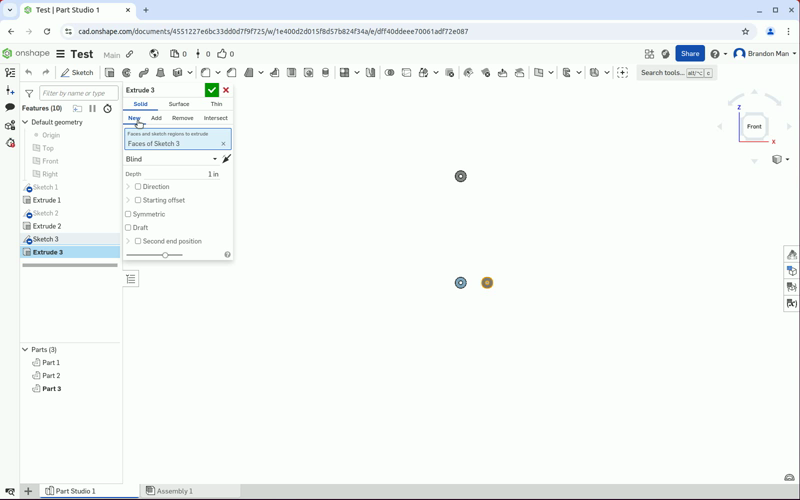
key(tab, 4)
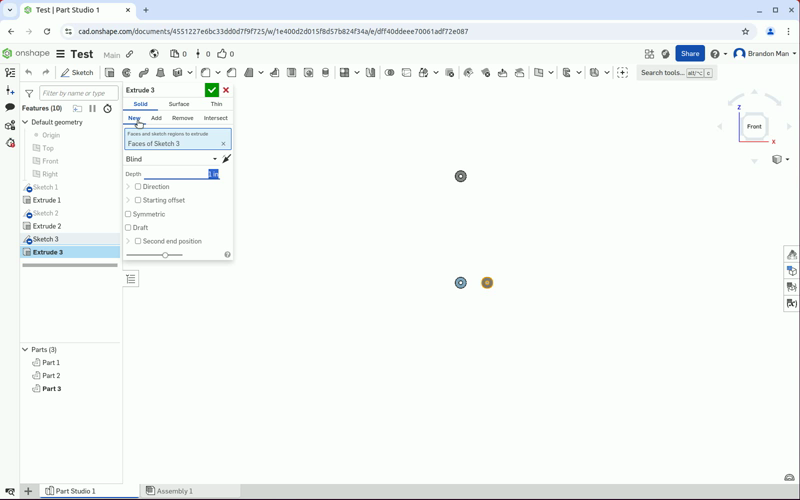
text(0.241)
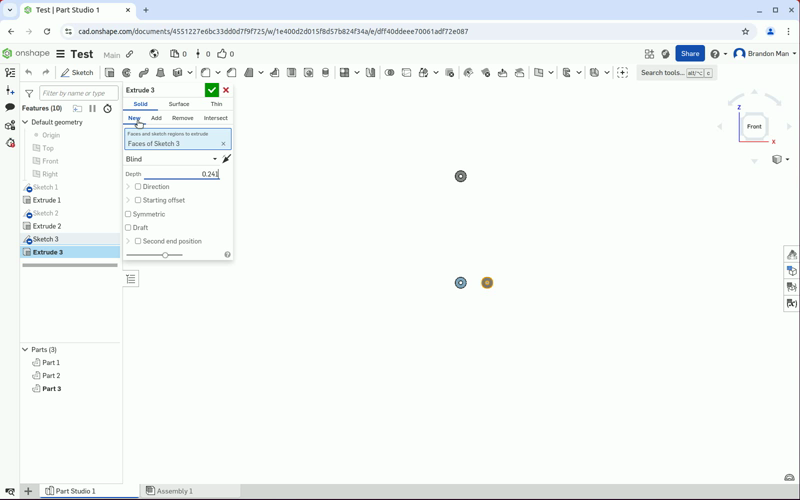
key(enter)
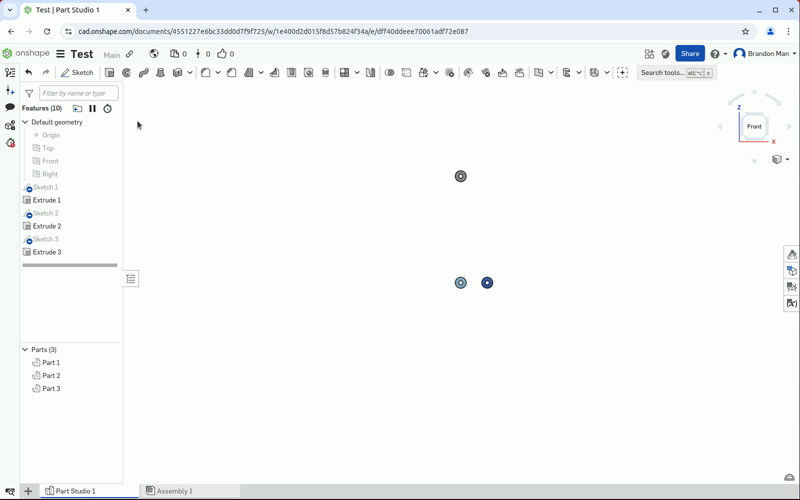
key(shift+h)
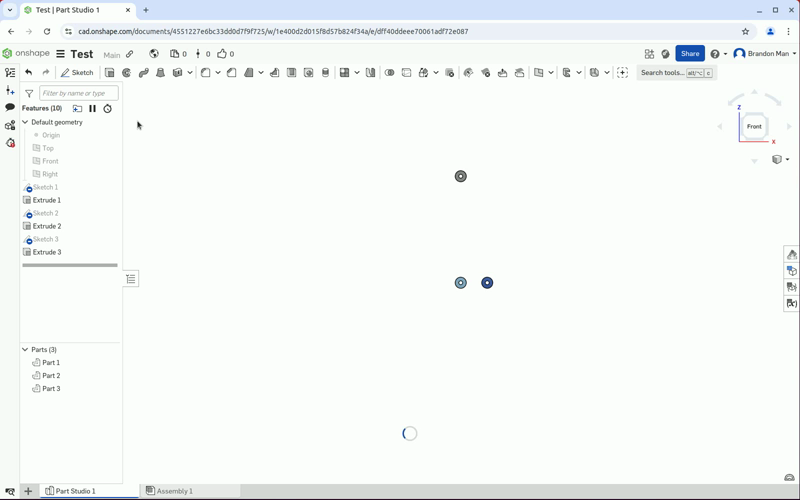
key(shift+h)
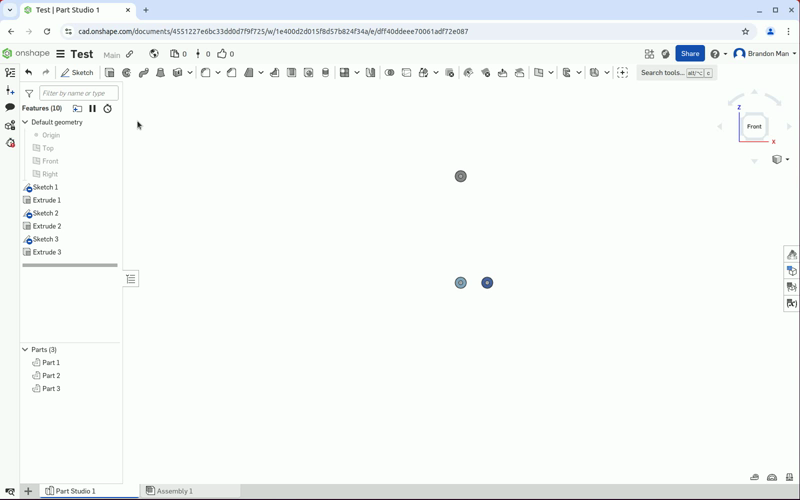
mouse_move(73, 189)
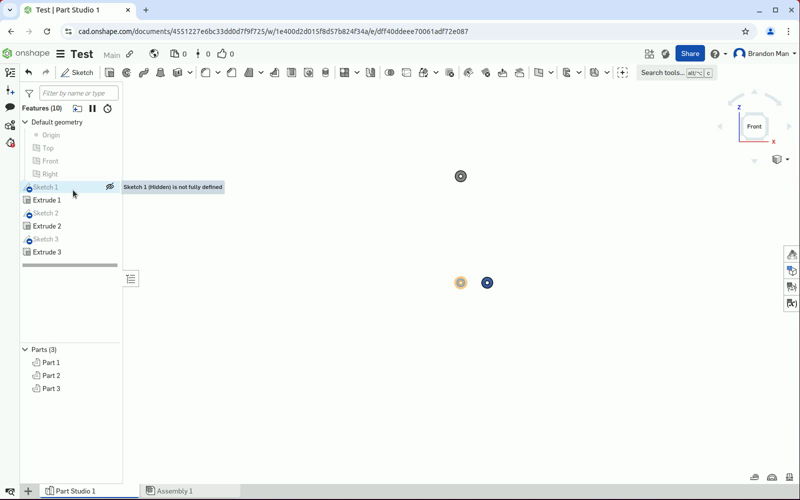
click(73, 189)
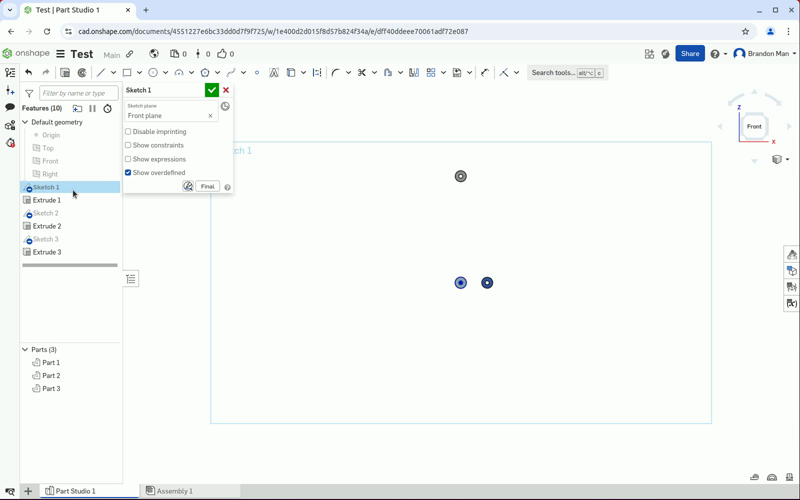
mouse_move(229, 92)
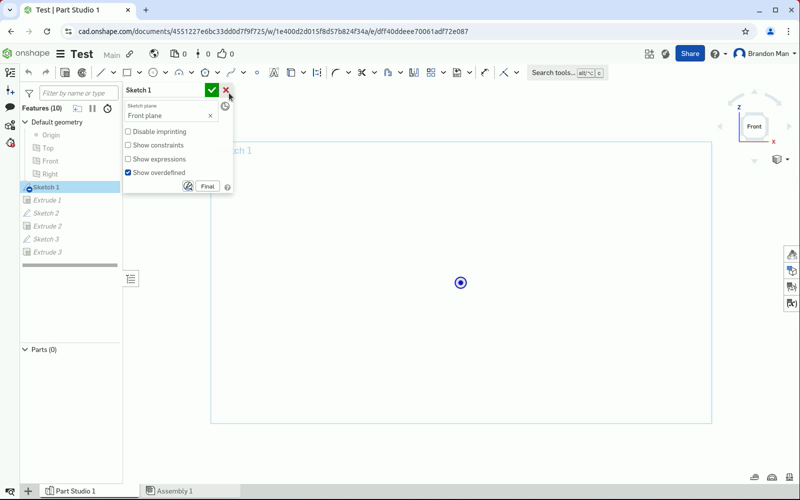
click(229, 92)
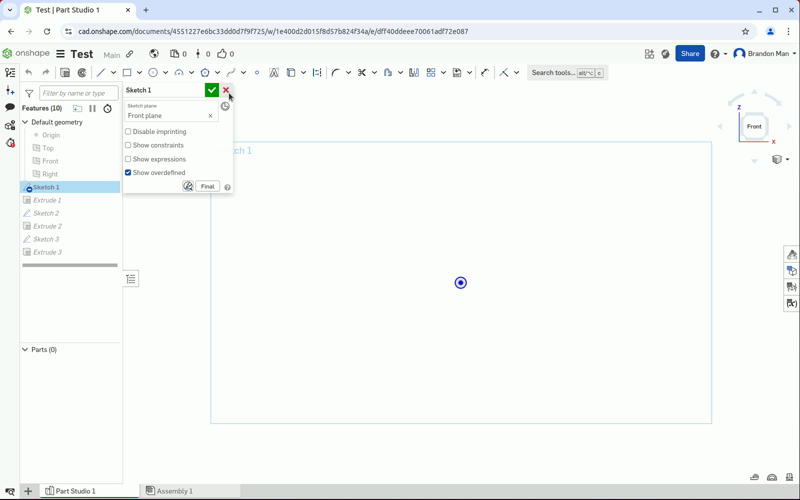
key(shift+s)
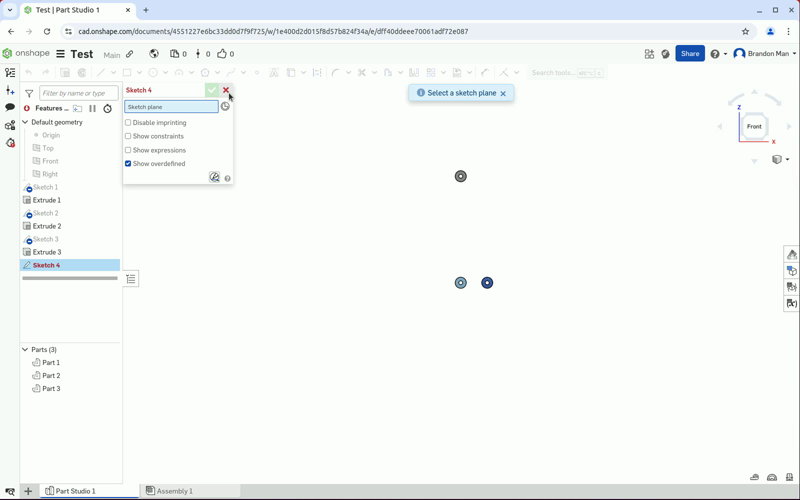
mouse_move(73, 163)
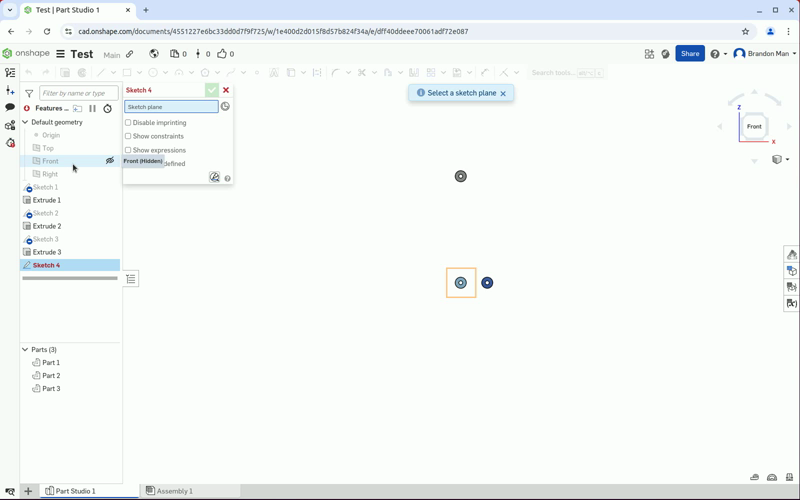
click(73, 163)
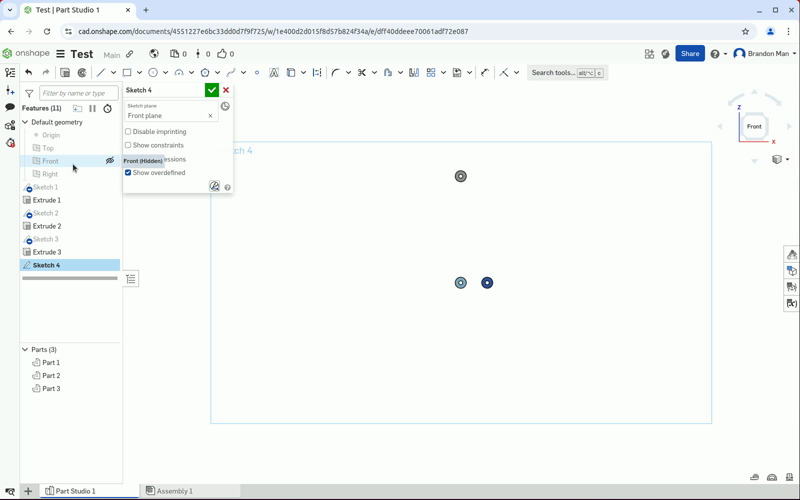
mouse_move(73, 352)
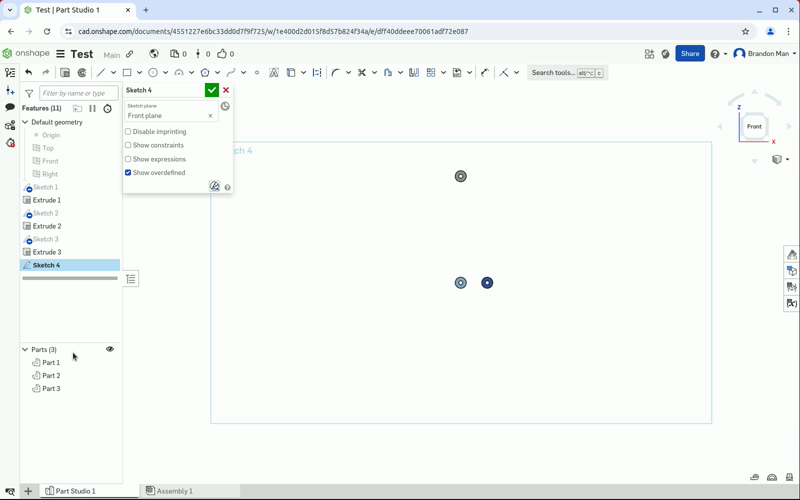
key(y)
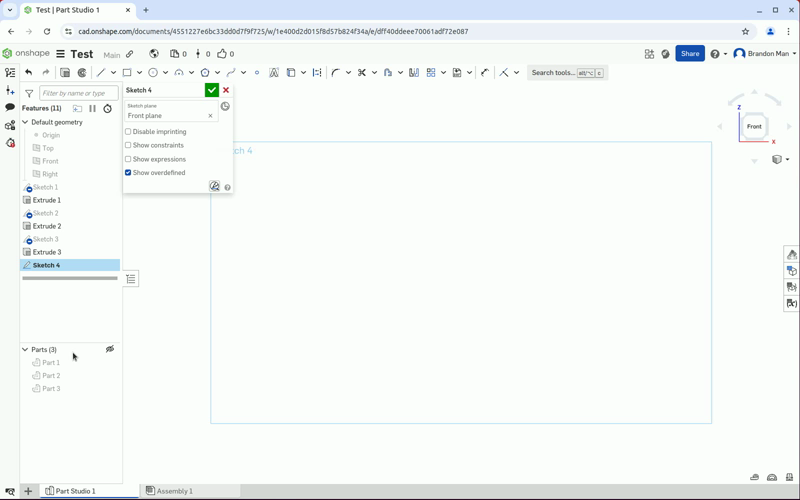
key(c)
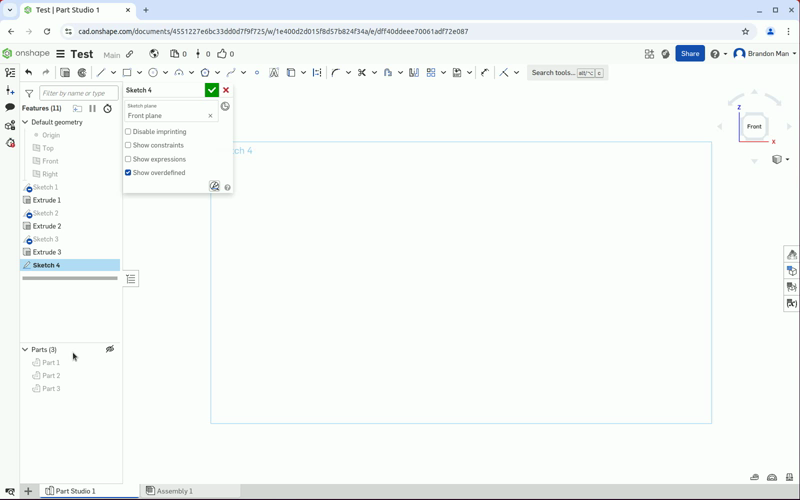
key_down(shift)
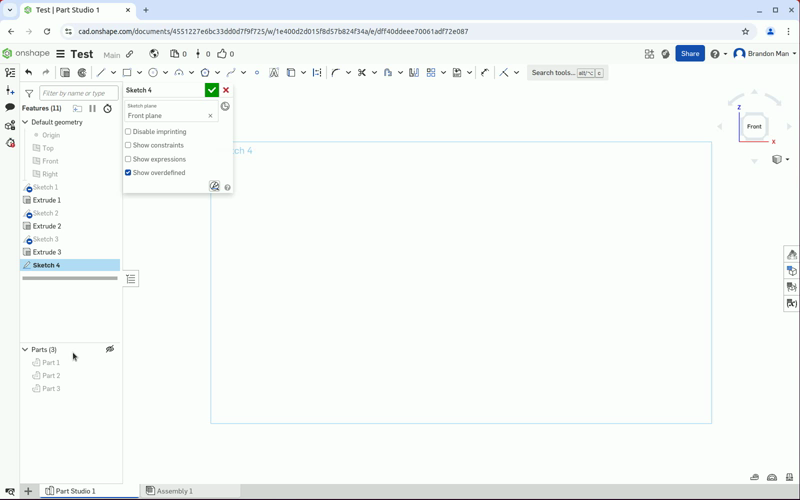
mouse_move(460, 247)
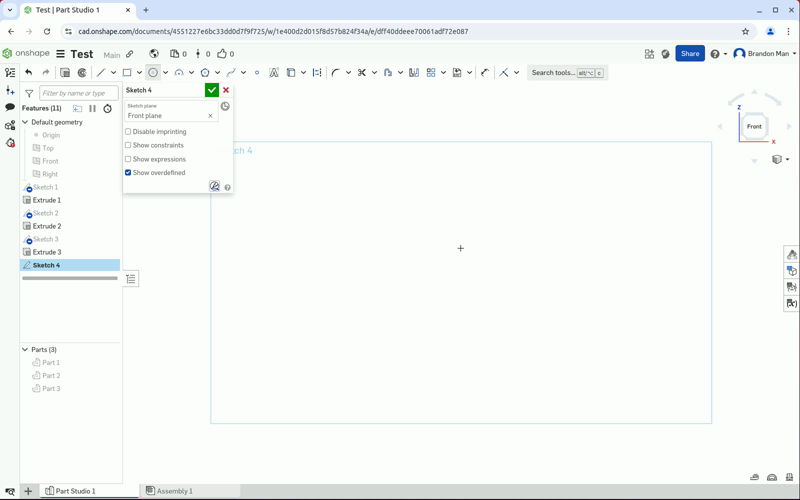
click(460, 247)
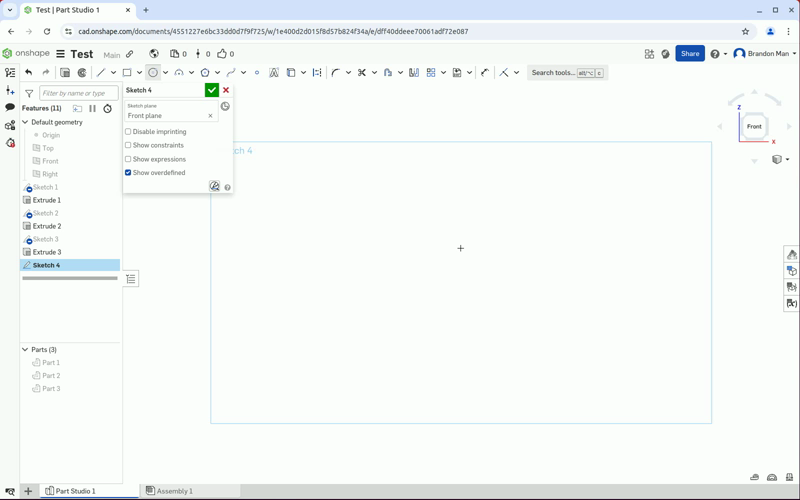
key_up(shift)
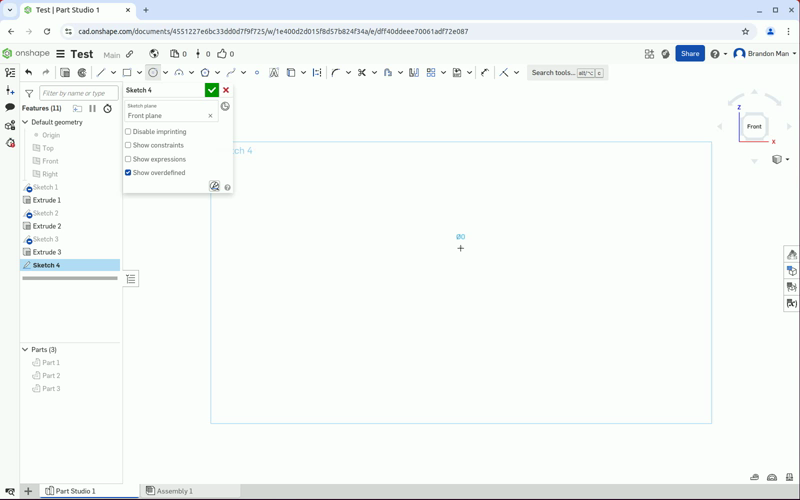
mouse_move(470, 247)
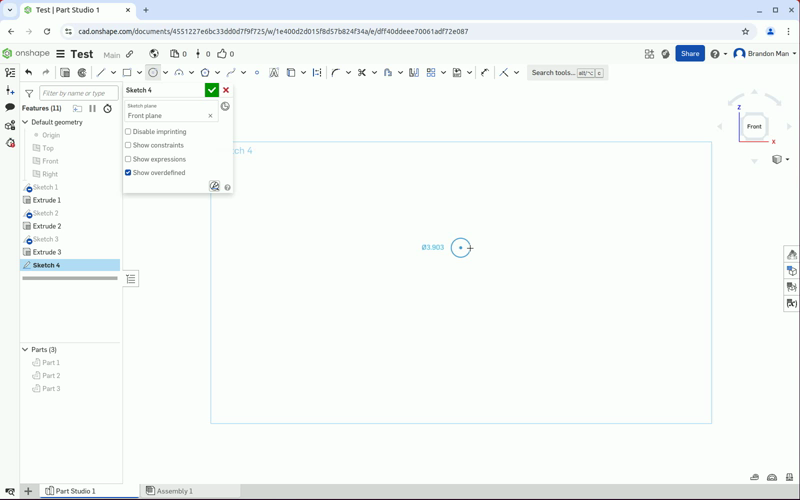
click(470, 247)
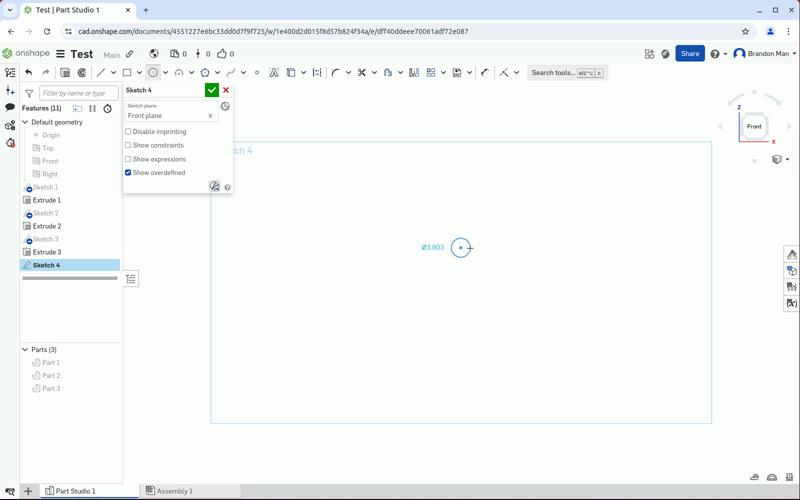
key(esc)
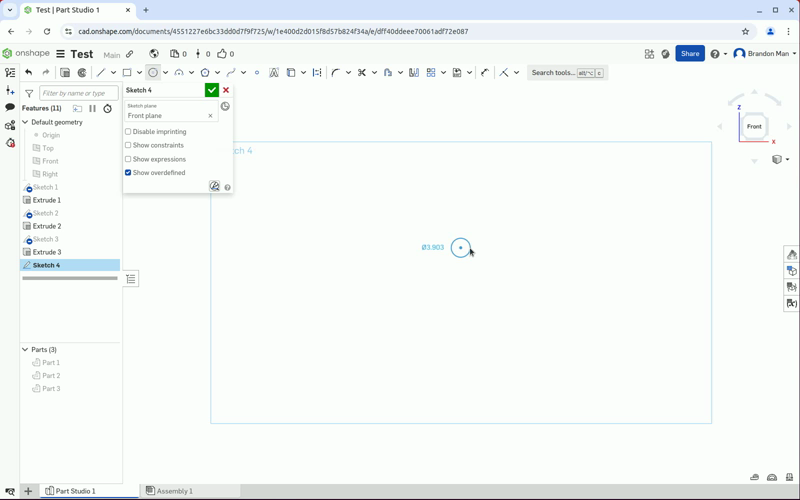
key(c)
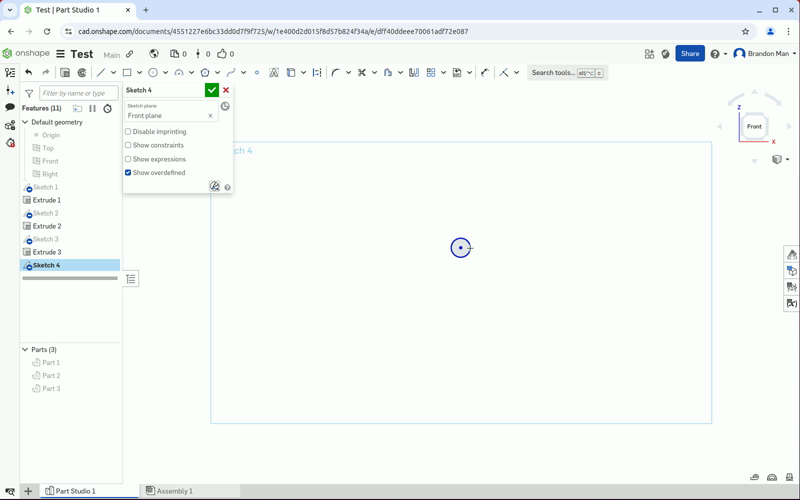
key_down(shift)
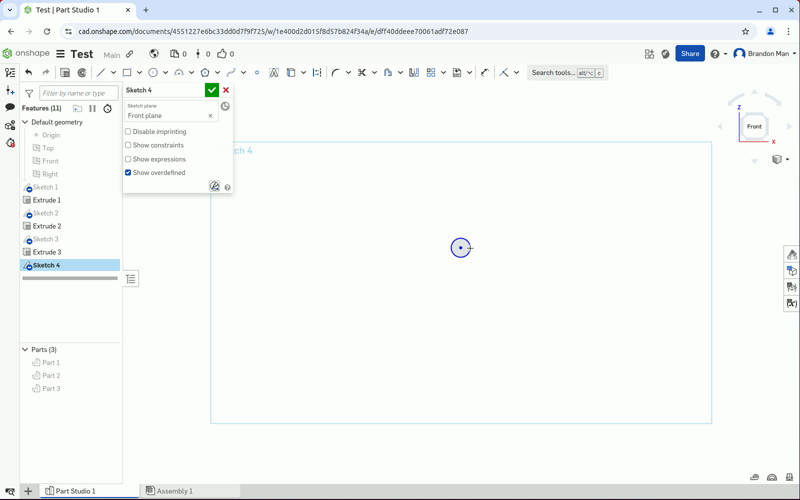
mouse_move(460, 247)
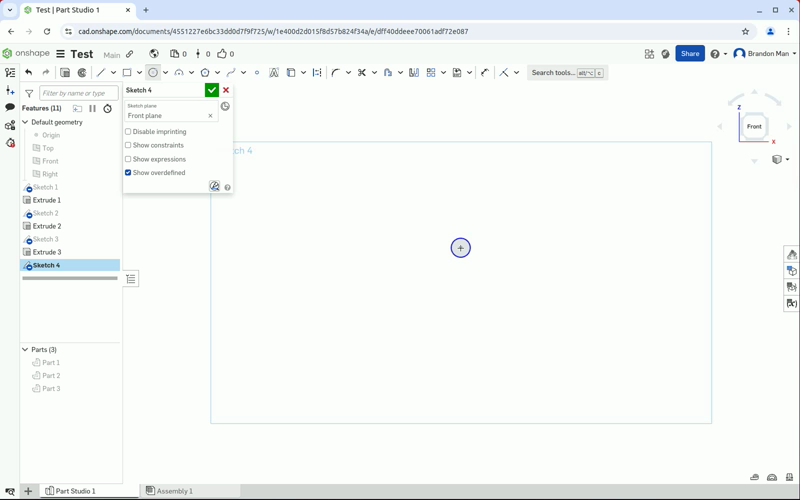
click(460, 247)
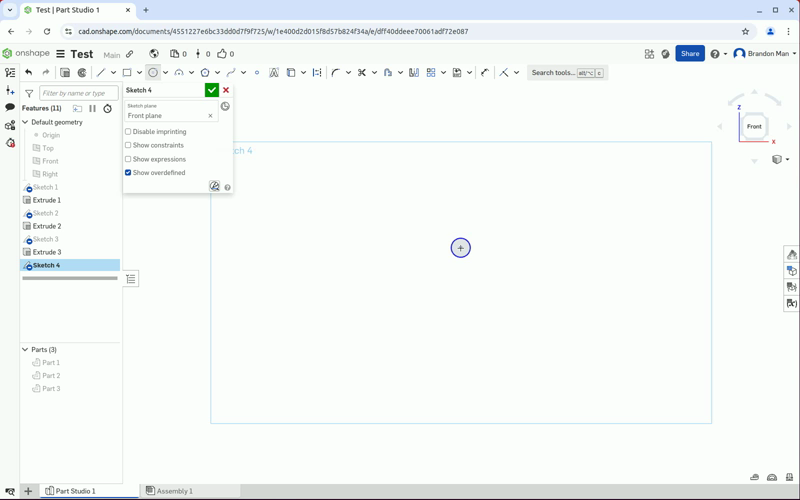
key_up(shift)
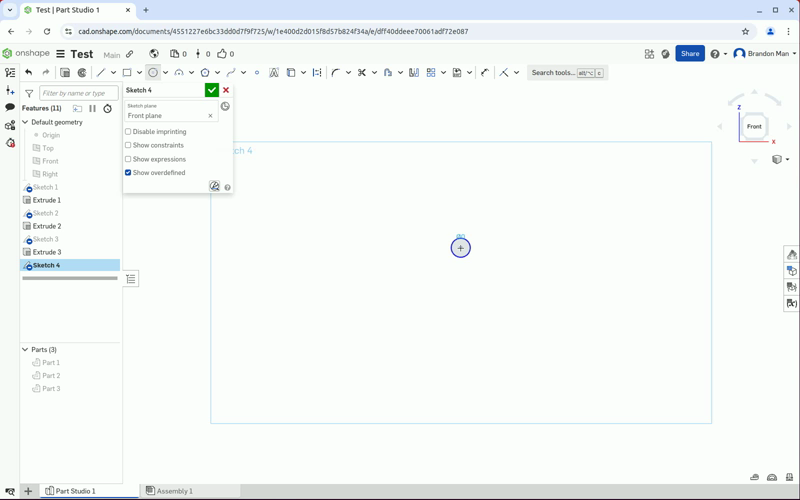
mouse_move(462, 247)
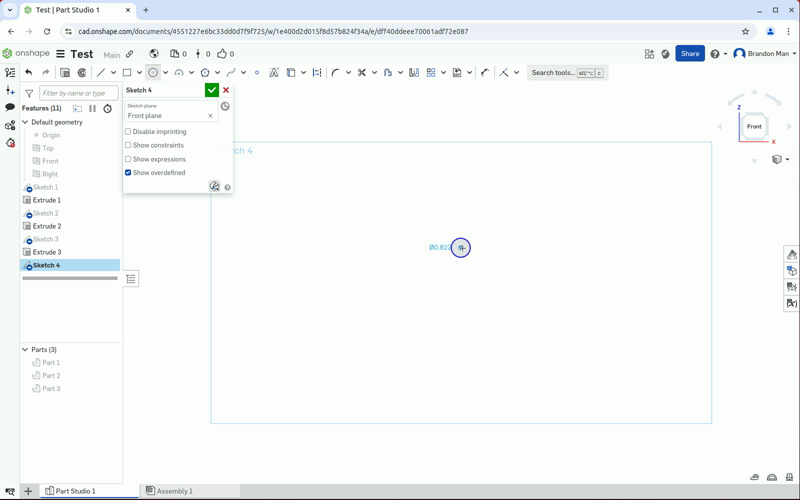
scroll(6)
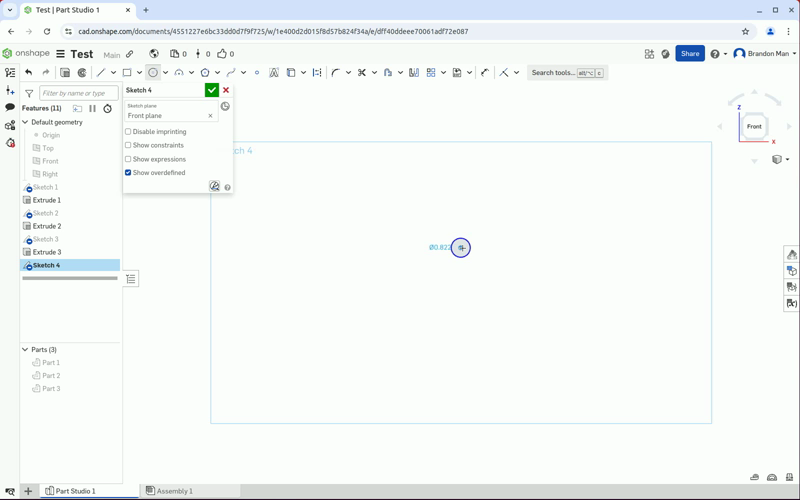
scroll(6)
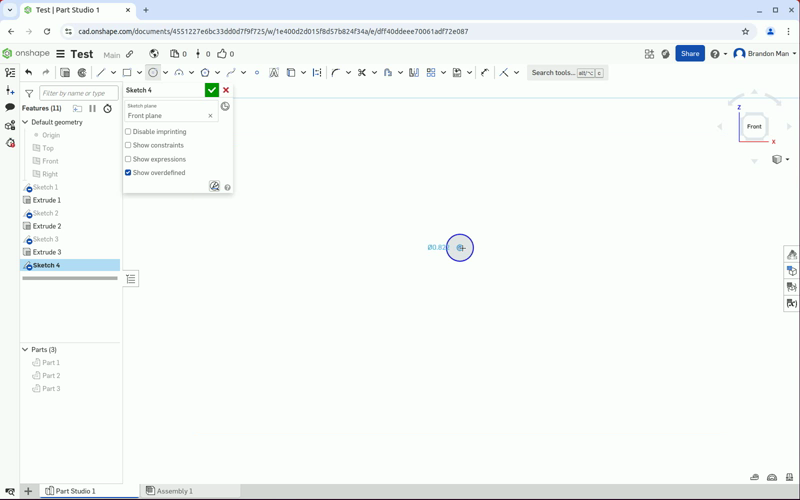
scroll(6)
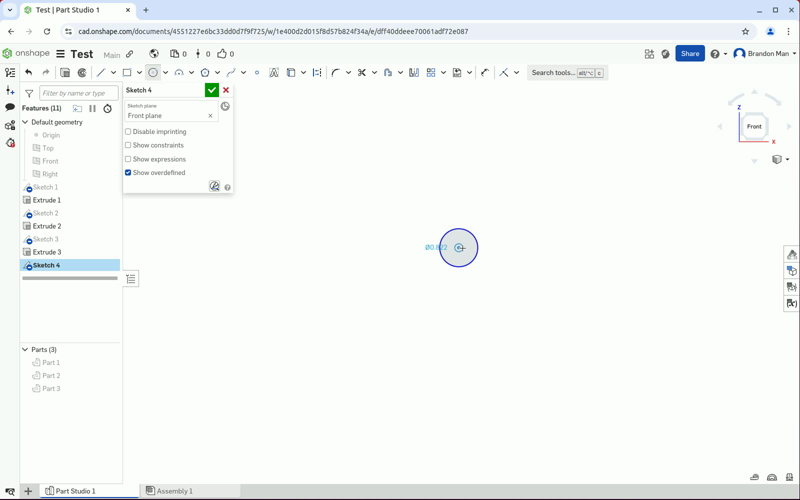
scroll(6)
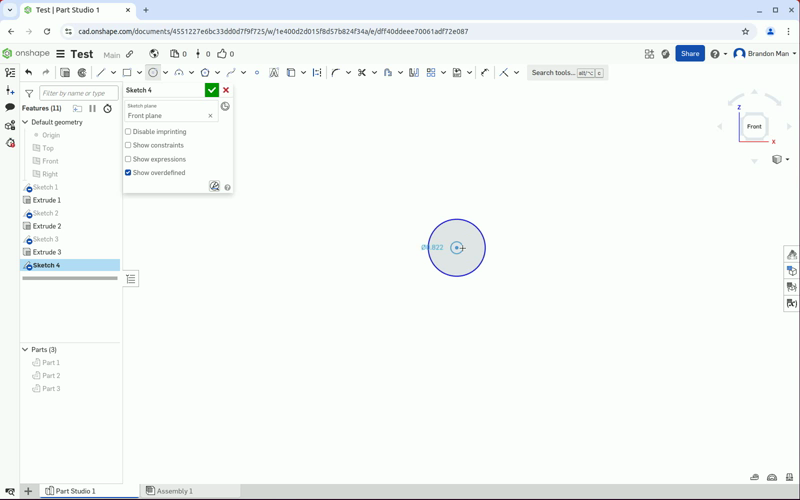
scroll(6)
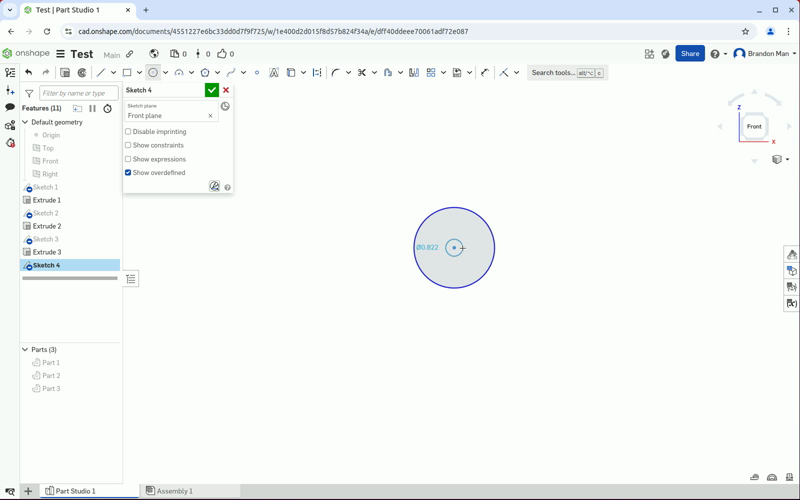
scroll(6)
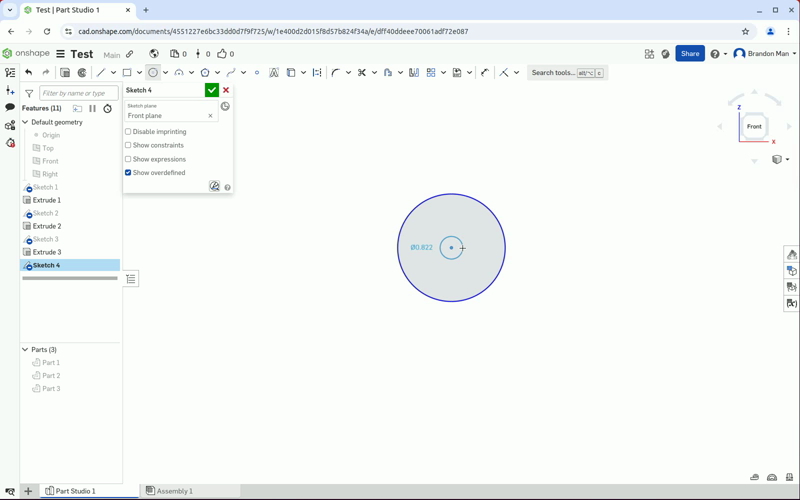
scroll(6)
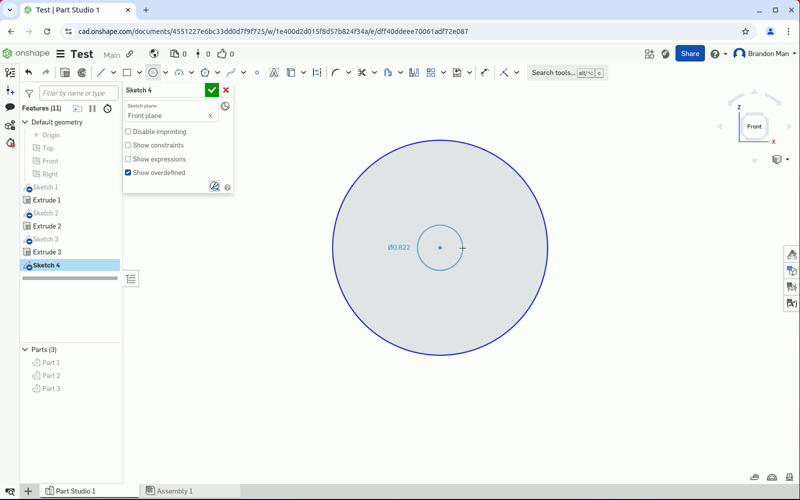
click(462, 247)
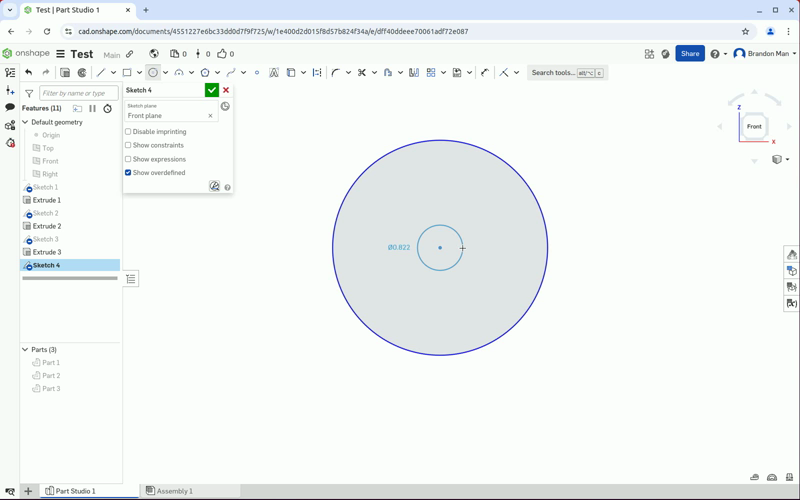
scroll(-6)
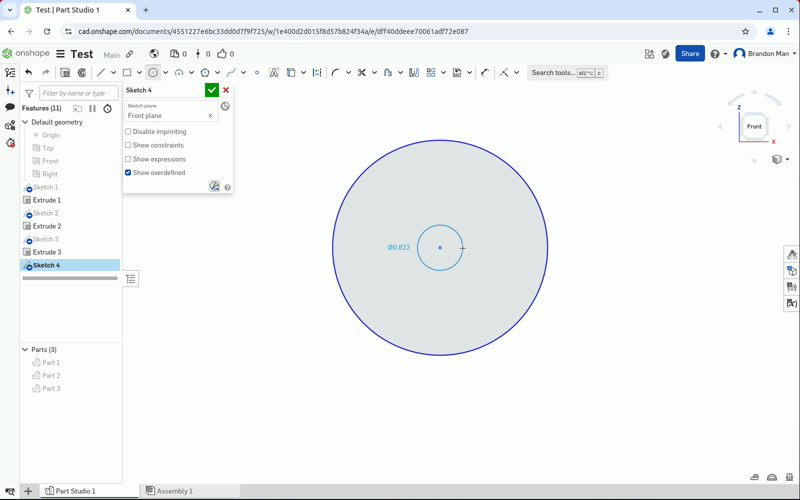
scroll(-6)
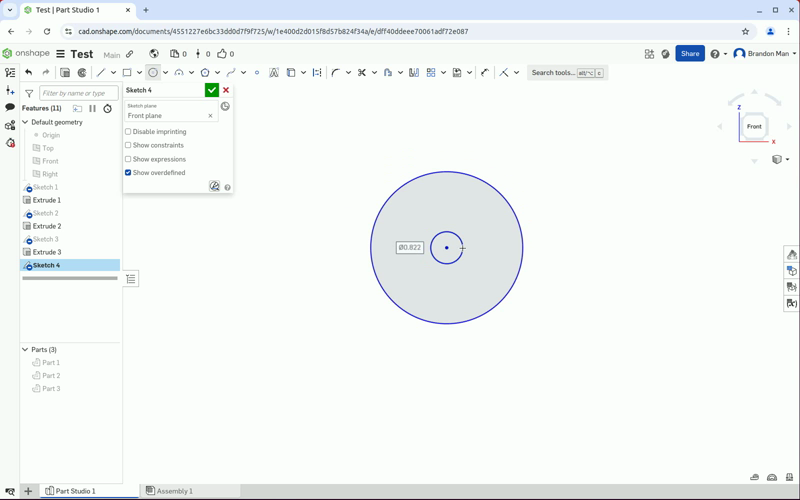
scroll(-6)
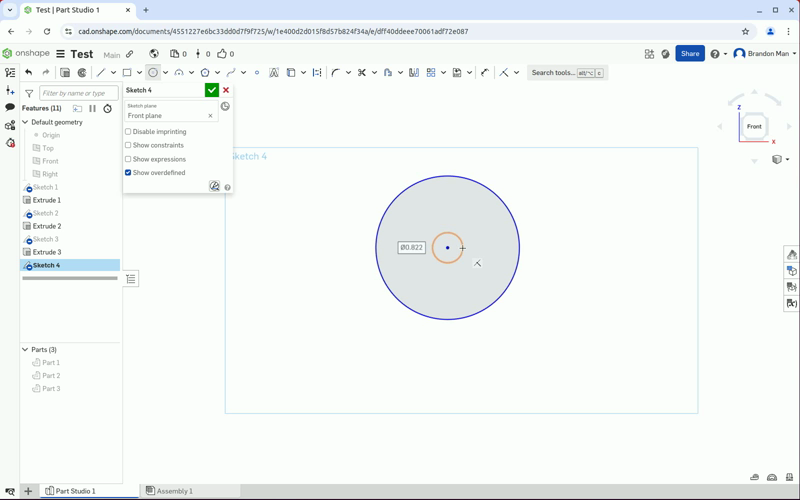
scroll(-6)
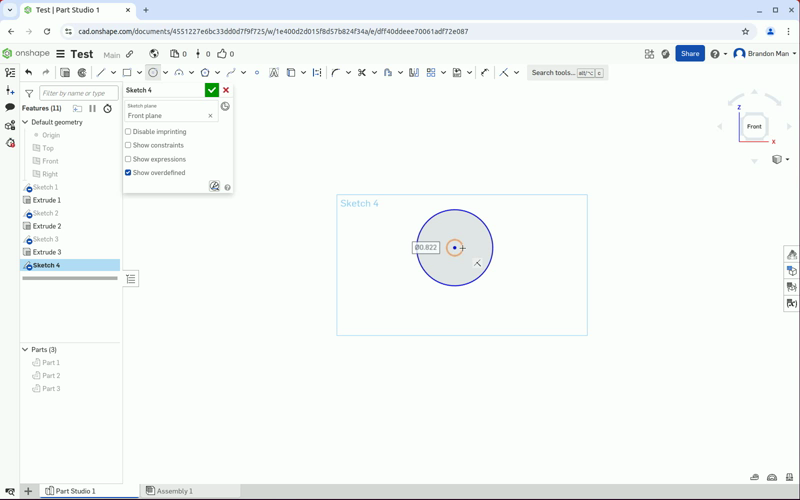
scroll(-6)
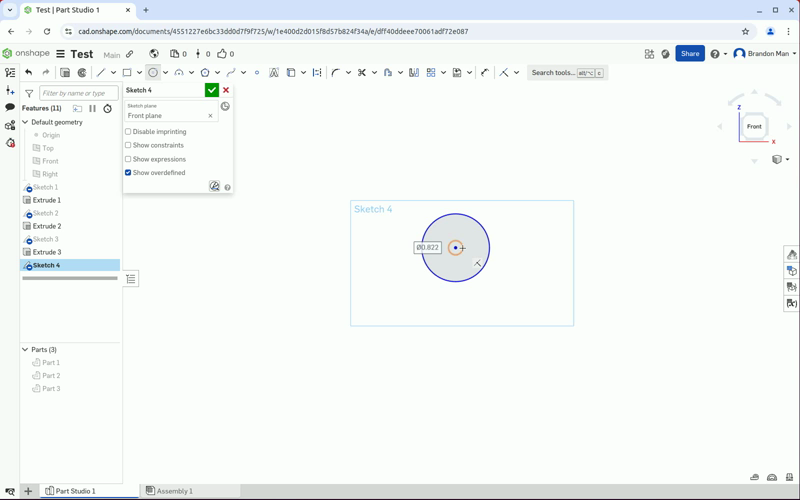
scroll(-6)
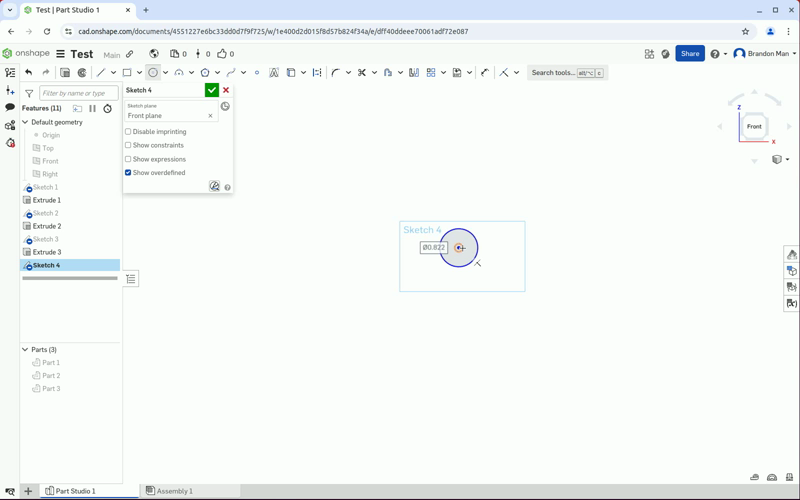
scroll(-6)
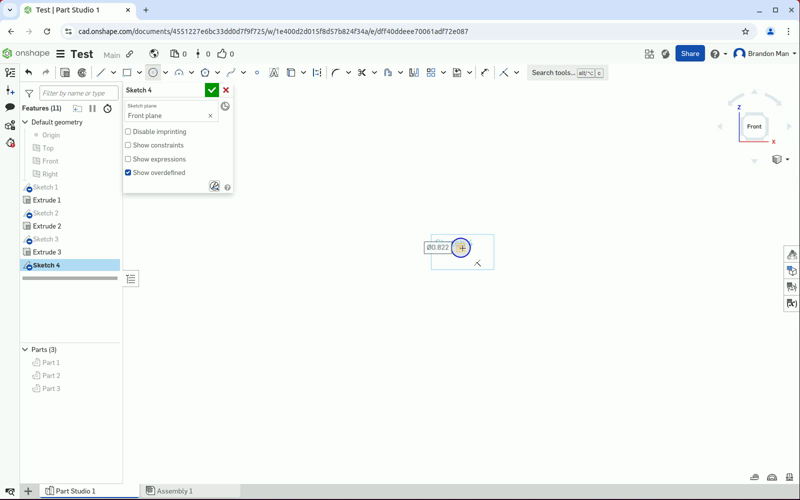
key(esc)
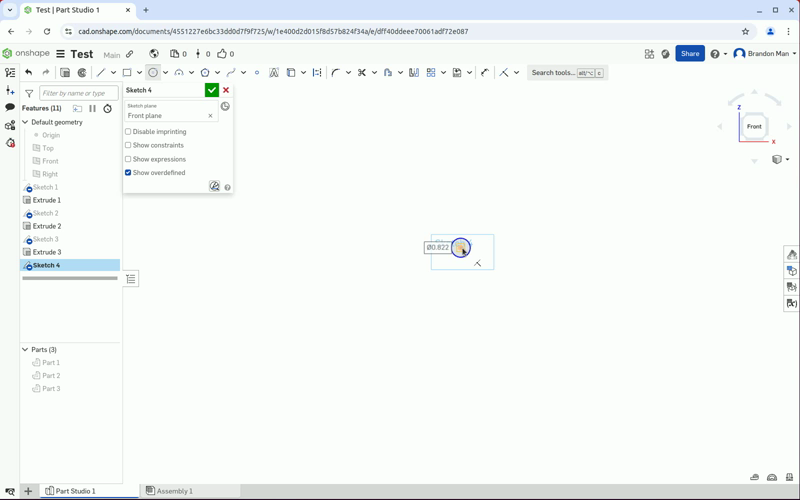
mouse_move(464, 239)
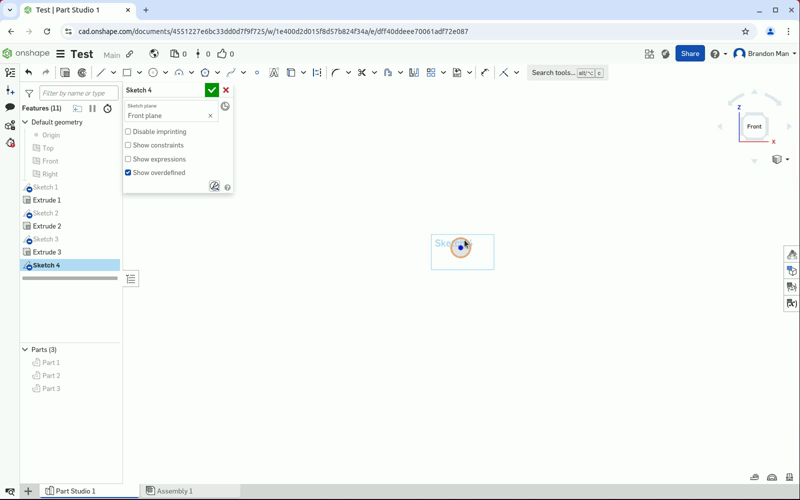
scroll(6)
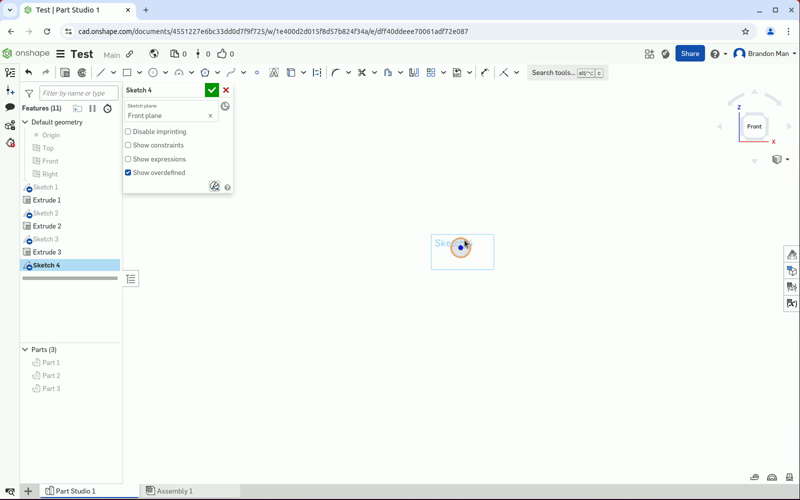
scroll(6)
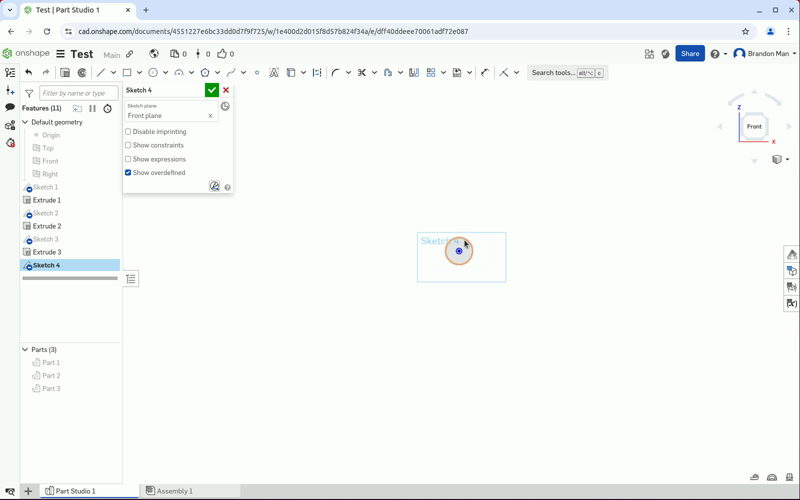
scroll(6)
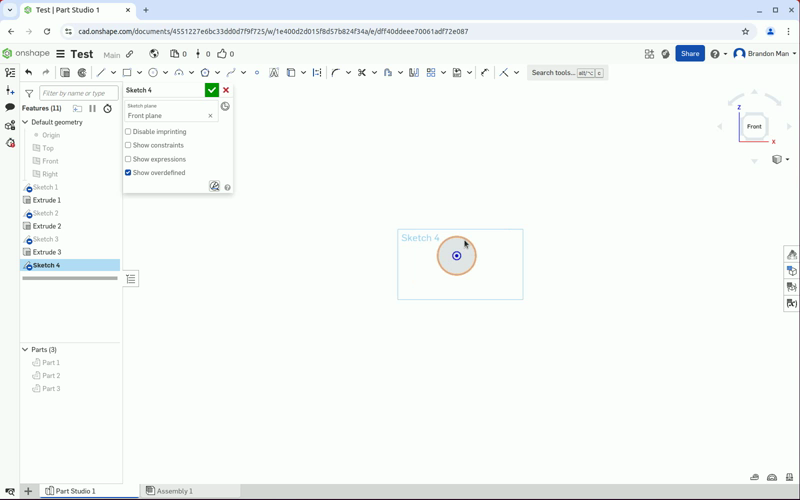
scroll(6)
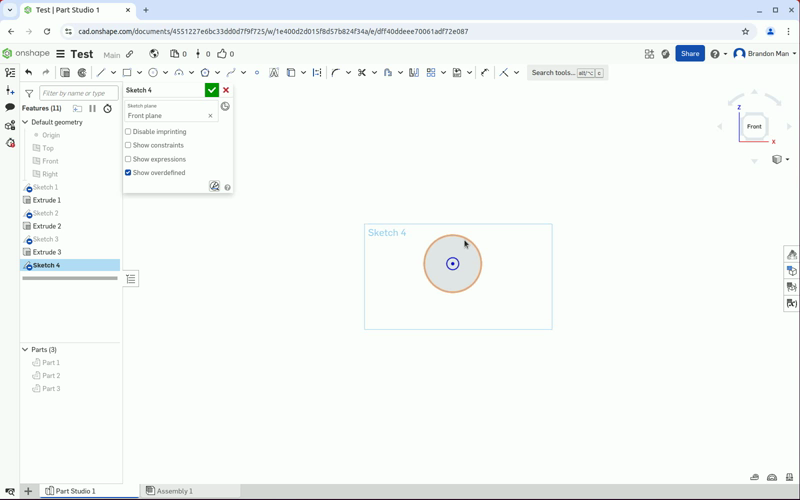
scroll(6)
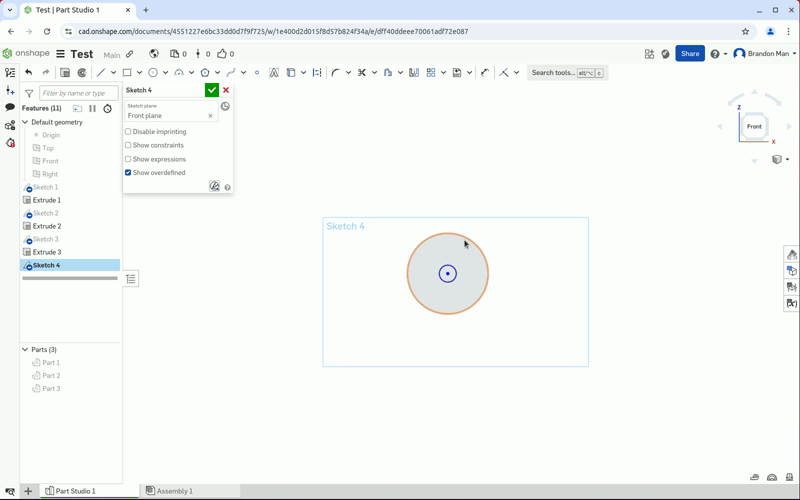
scroll(6)
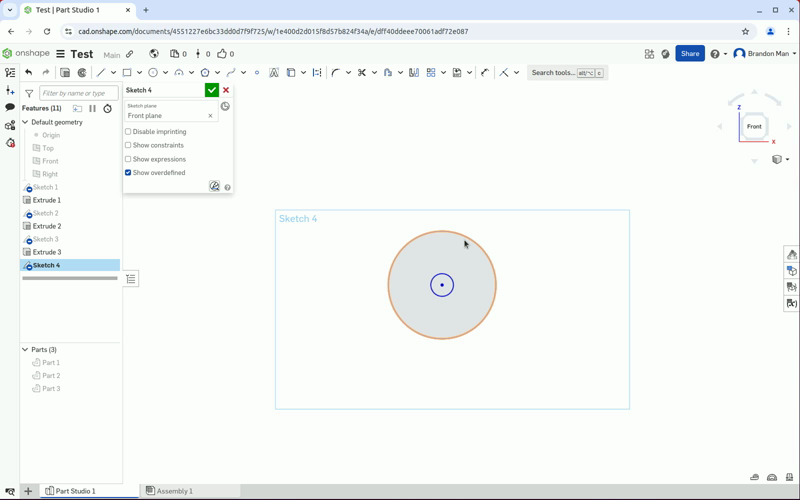
scroll(6)
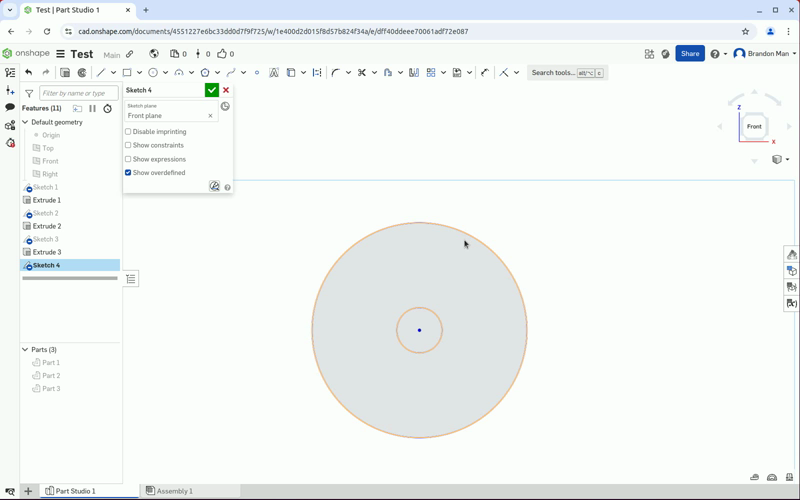
click(464, 239)
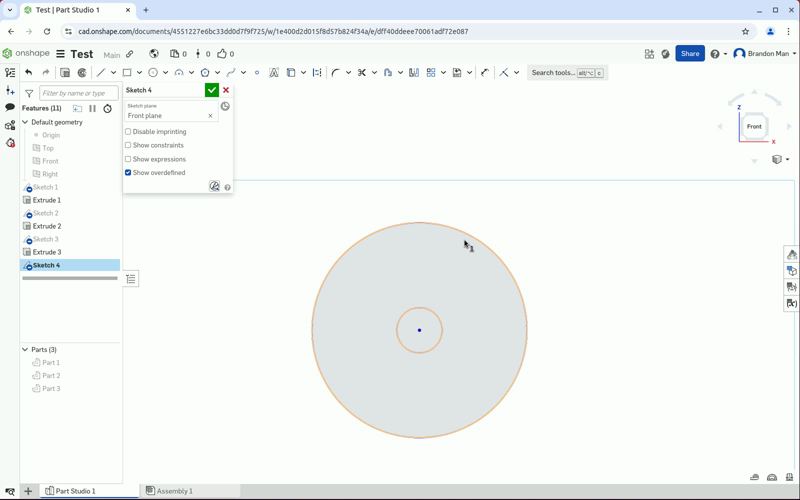
scroll(-6)
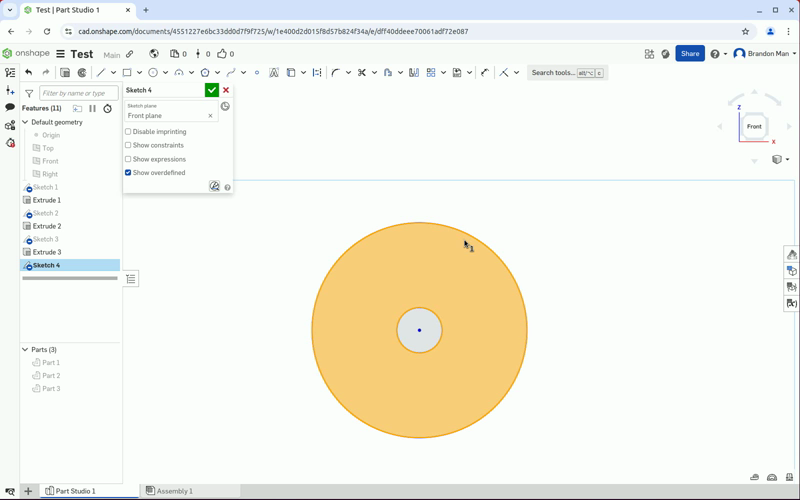
scroll(-6)
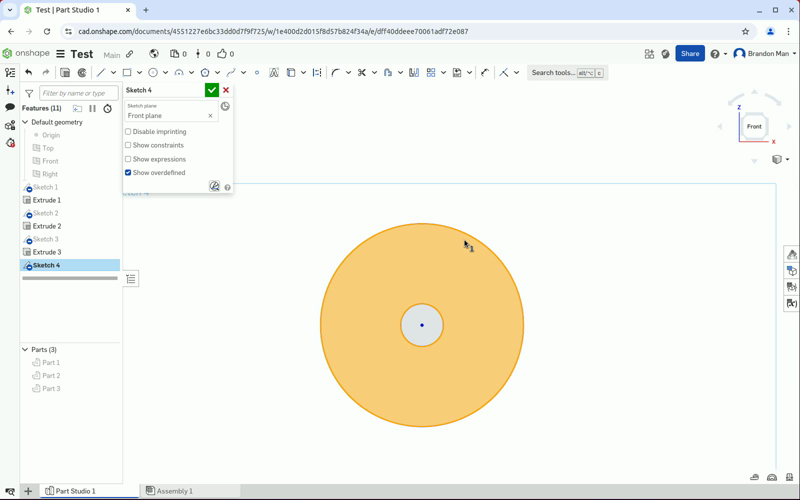
scroll(-6)
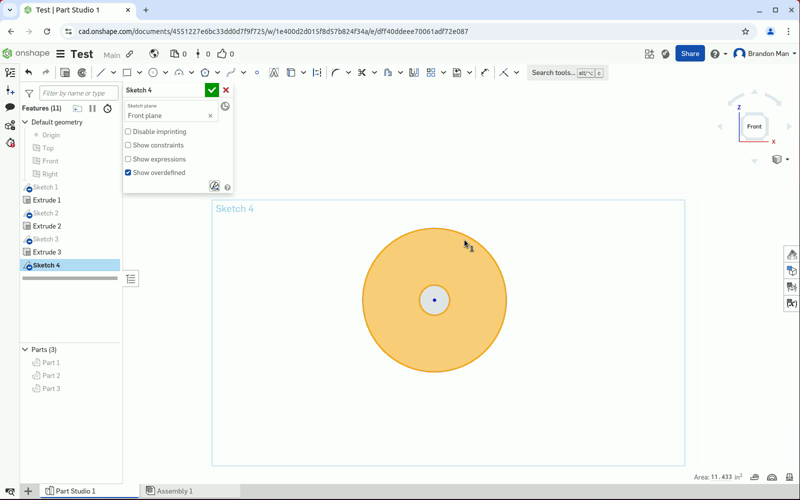
scroll(-6)
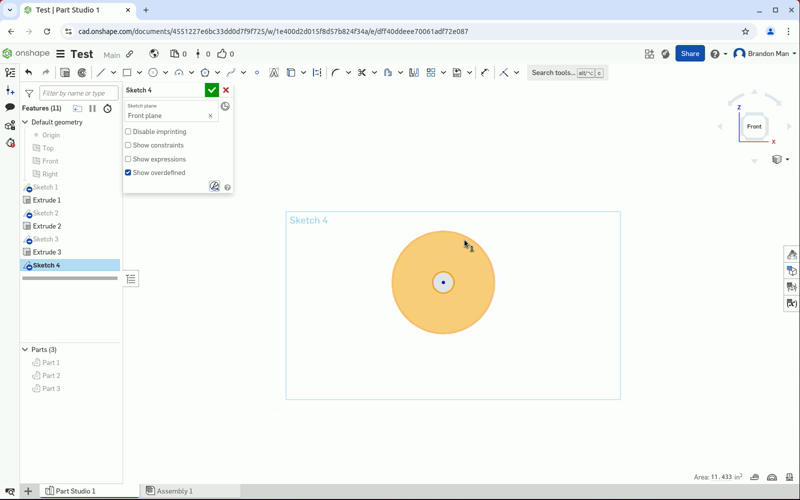
scroll(-6)
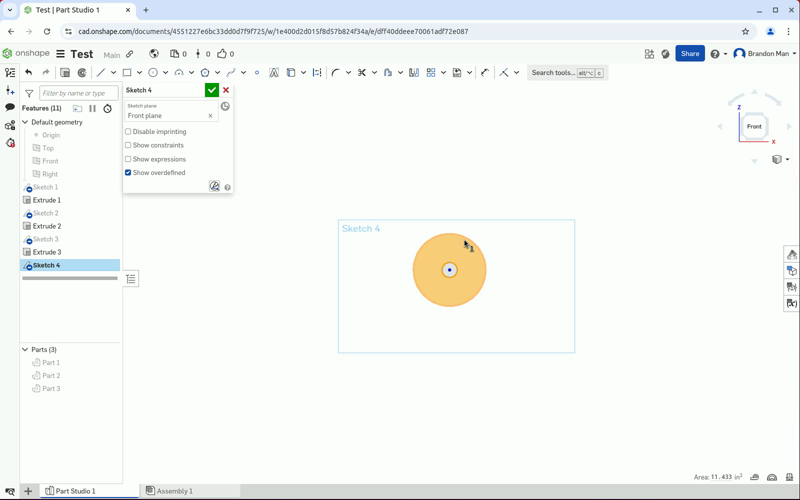
scroll(-6)
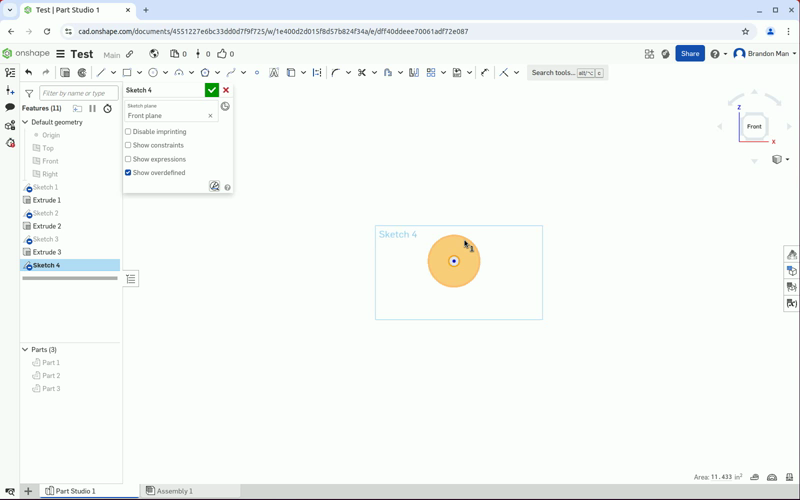
scroll(-6)
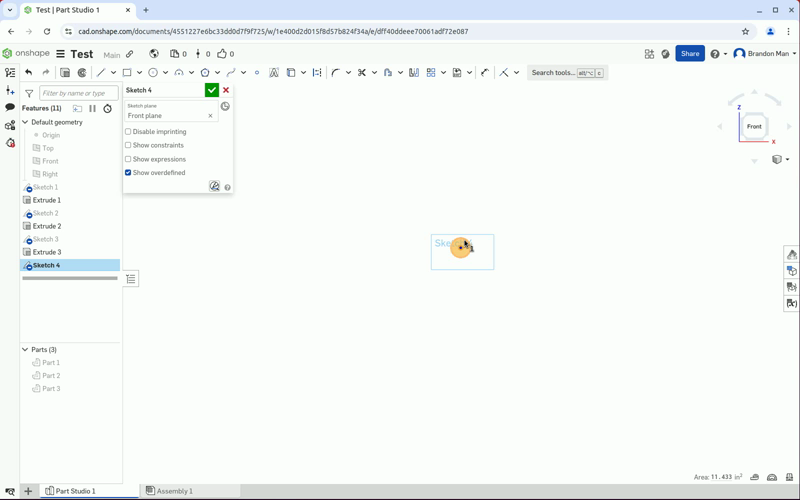
mouse_move(73, 352)
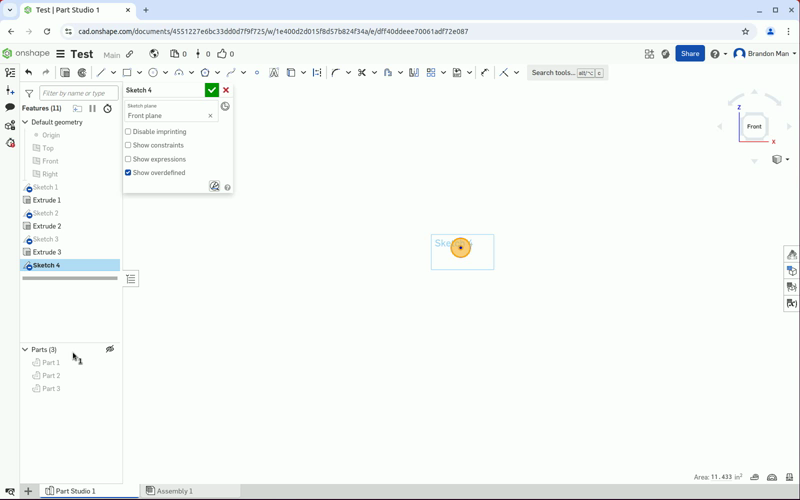
key(shift+y)
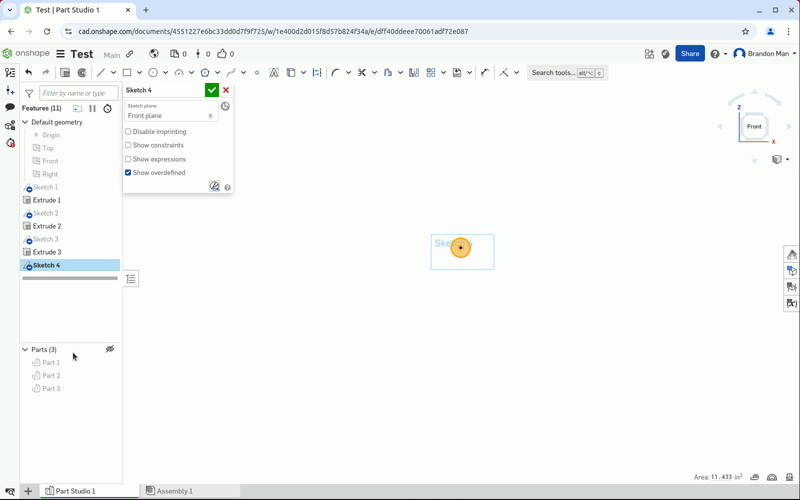
key(shift+e)
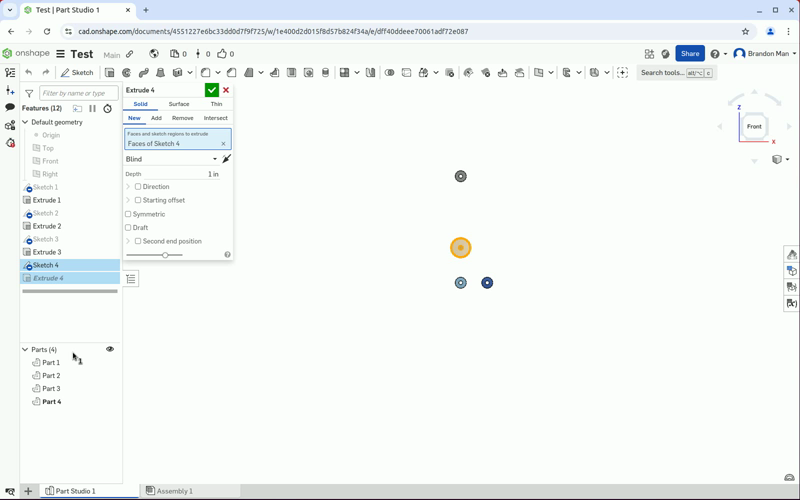
mouse_move(143, 106)
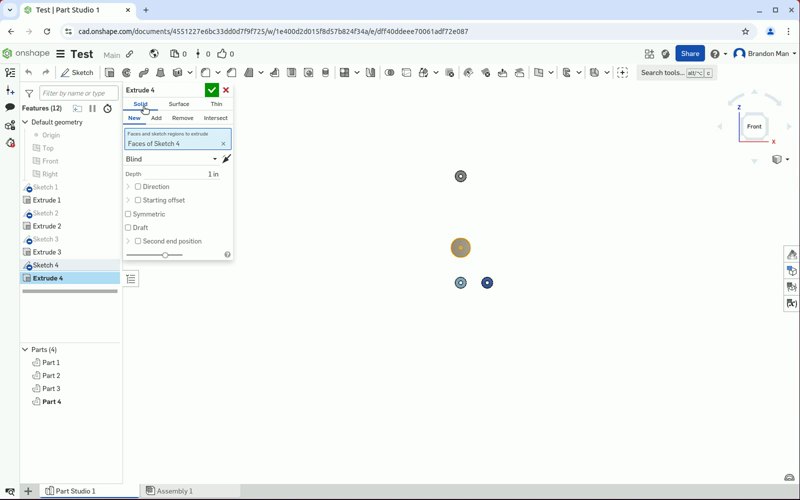
click(143, 106)
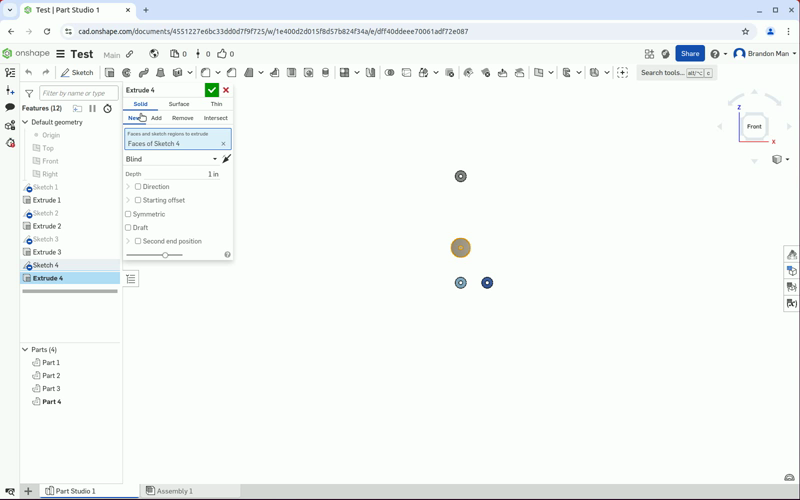
mouse_move(137, 120)
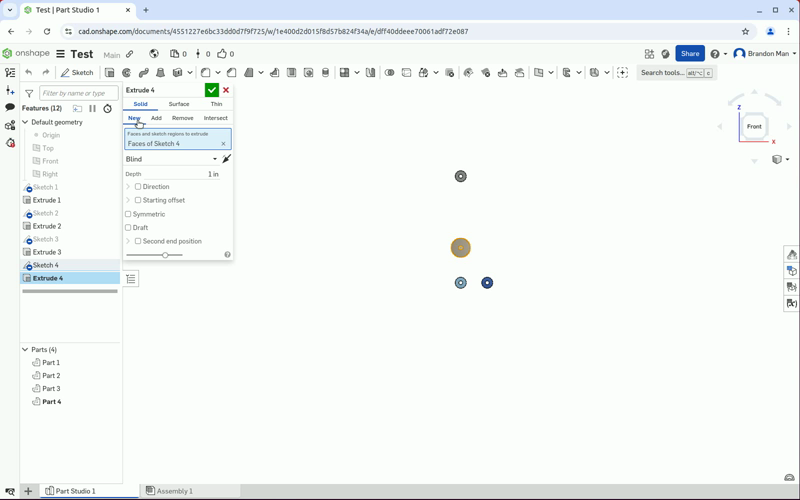
click(137, 120)
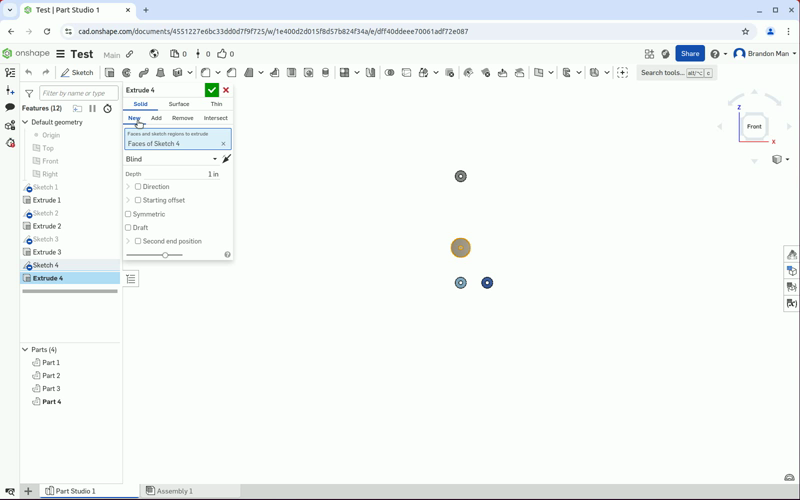
key(tab, 4)
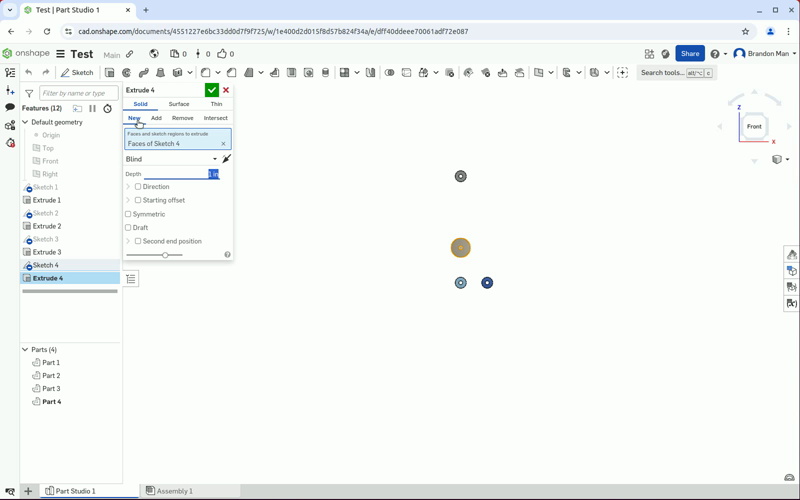
text(0.241)
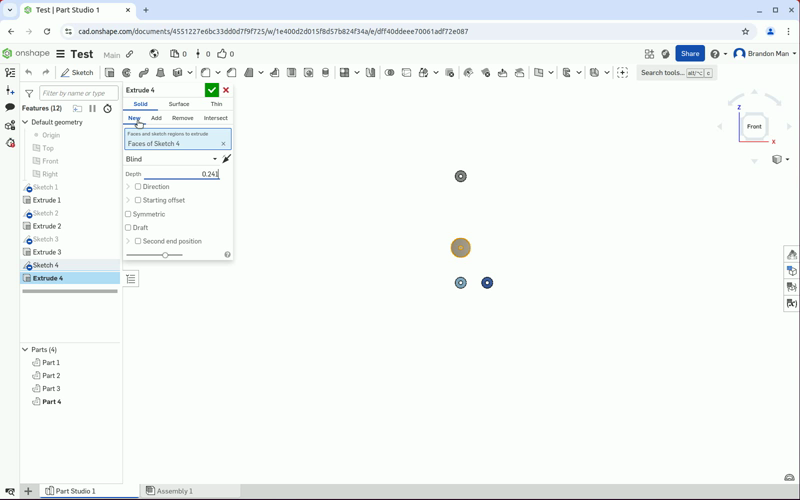
key(enter)
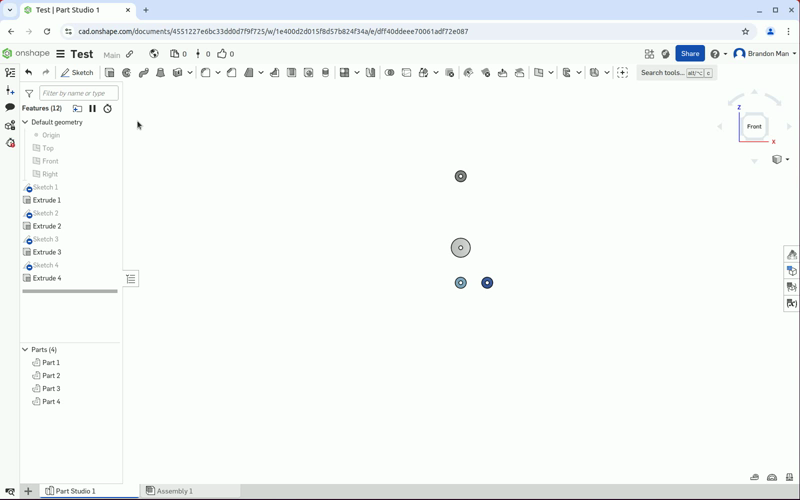
key(shift+h)
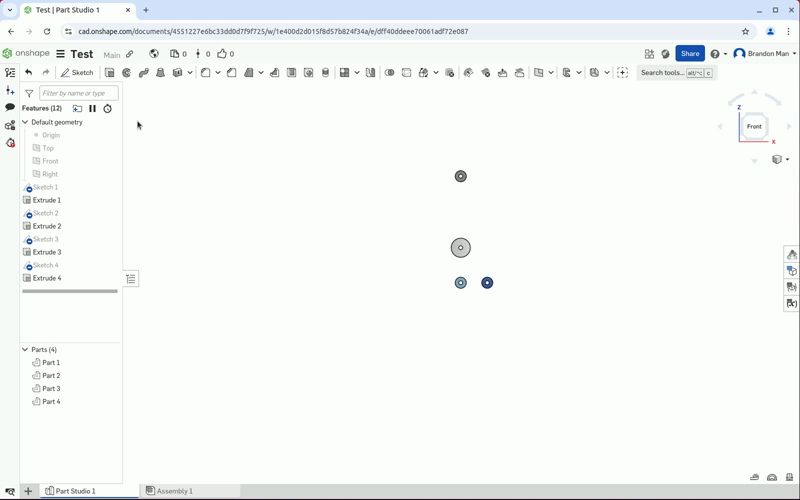
key(shift+h)
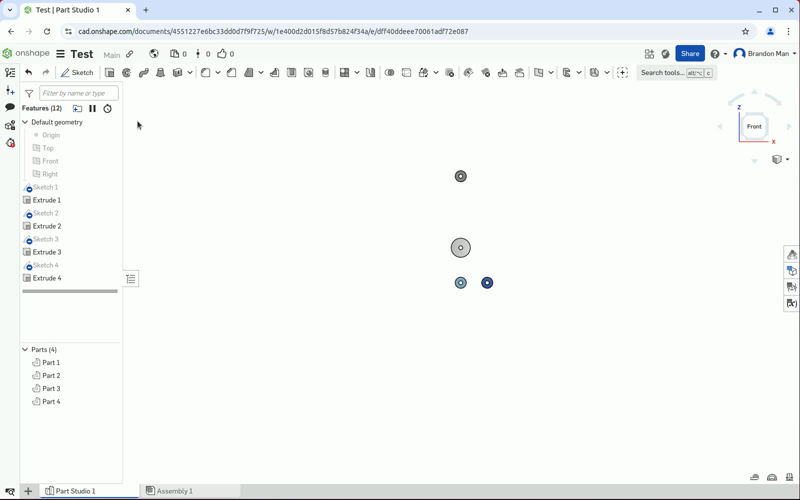
mouse_move(73, 189)
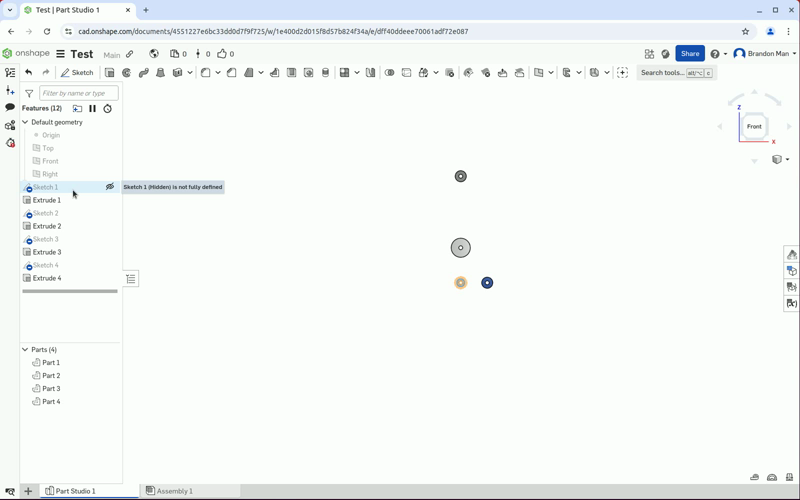
click(73, 189)
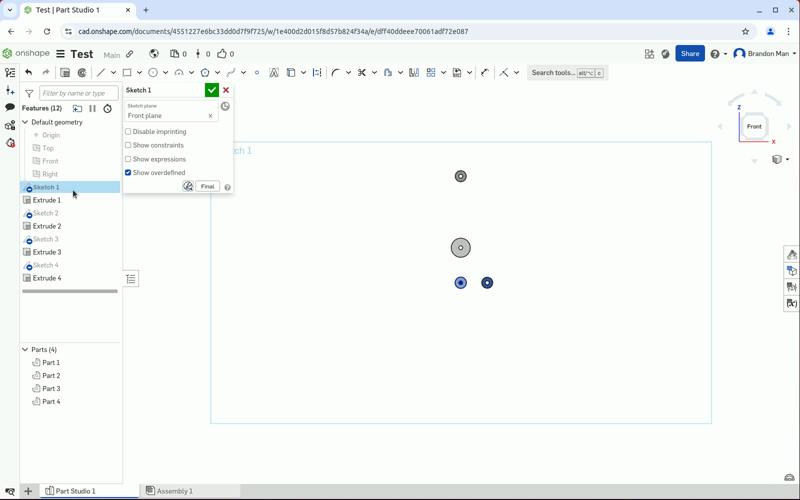
mouse_move(229, 92)
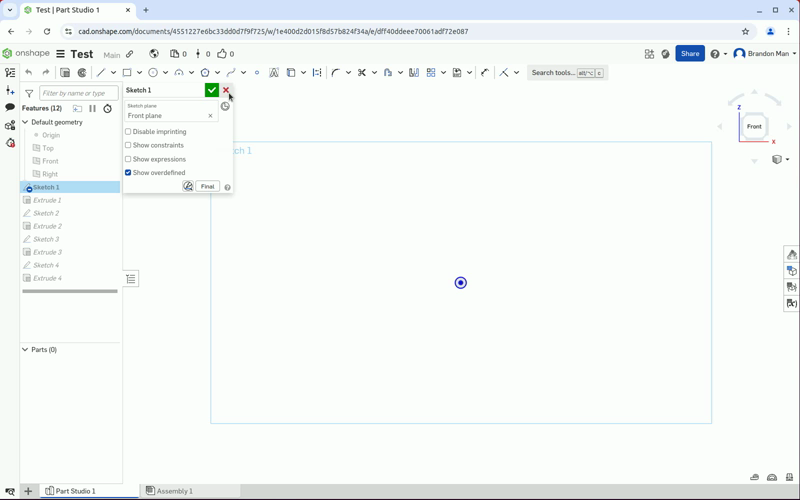
click(229, 92)
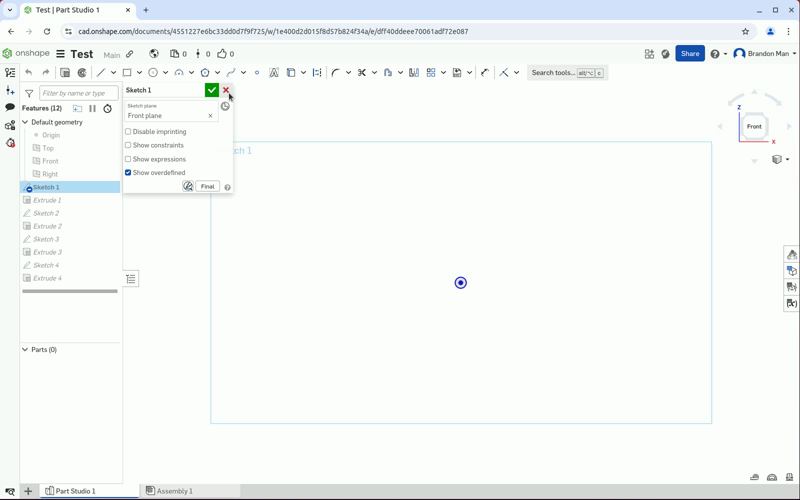
key(shift+s)
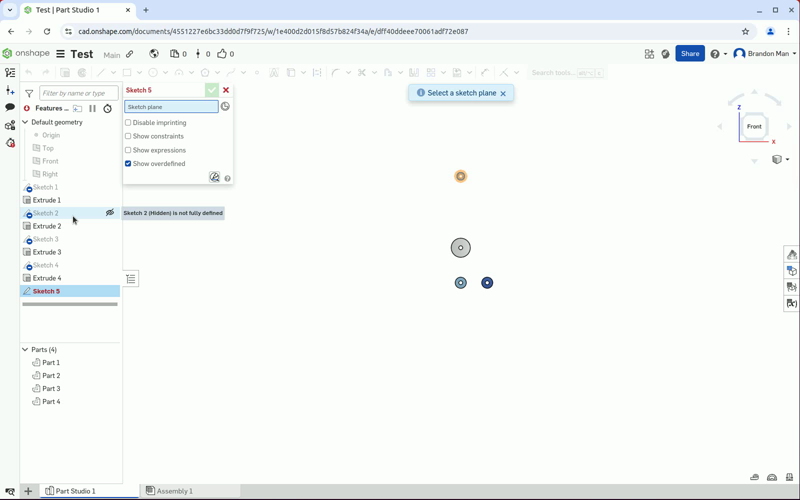
scroll(3)
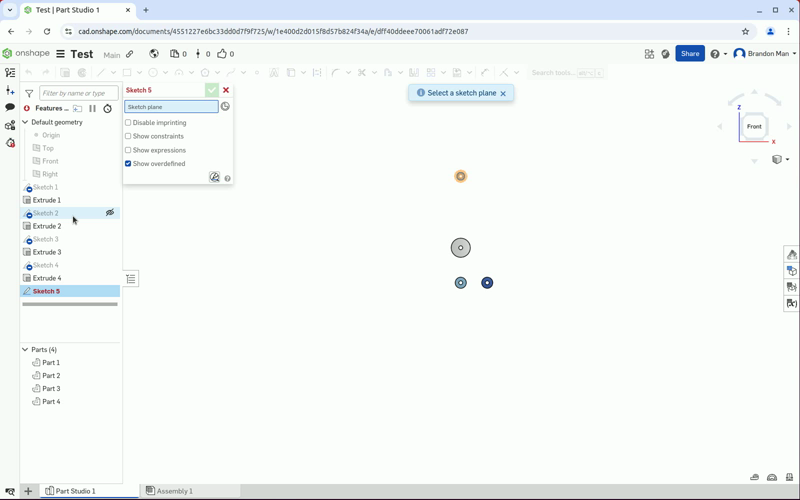
mouse_move(73, 163)
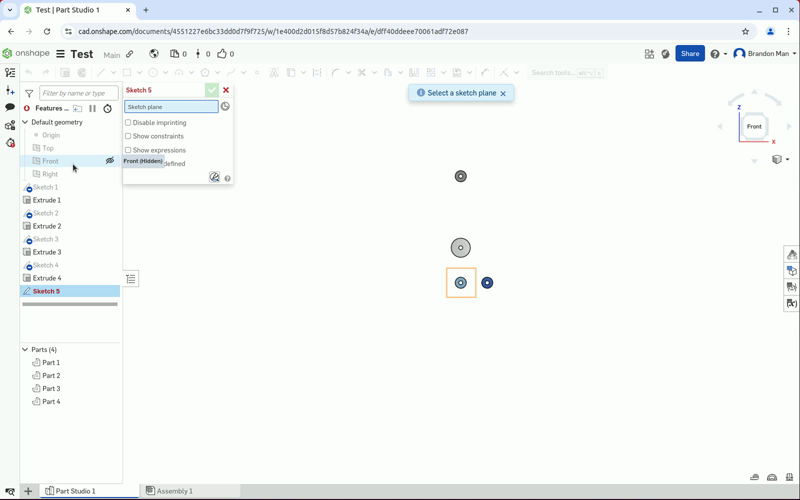
click(73, 163)
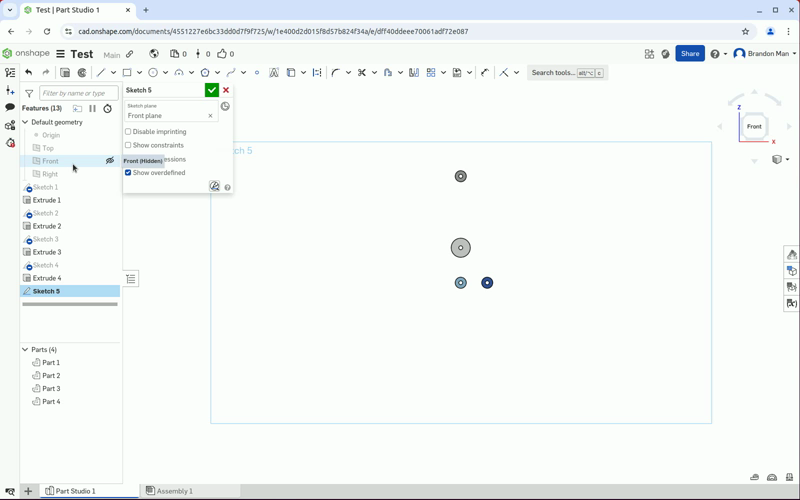
mouse_move(73, 352)
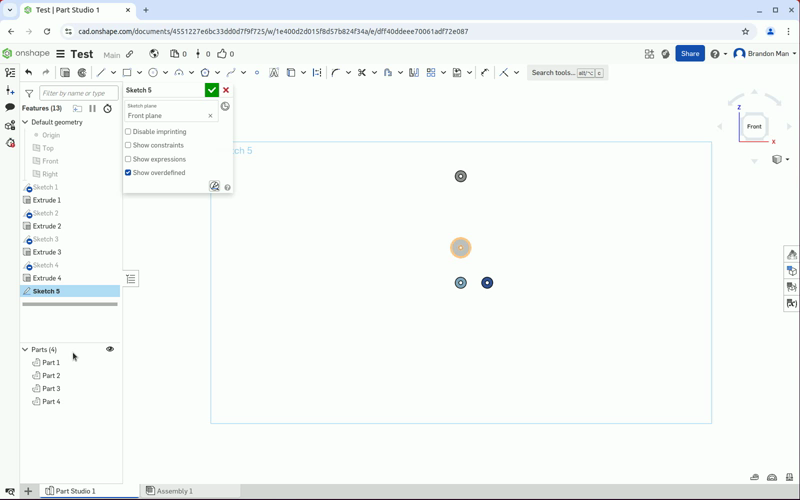
key(y)
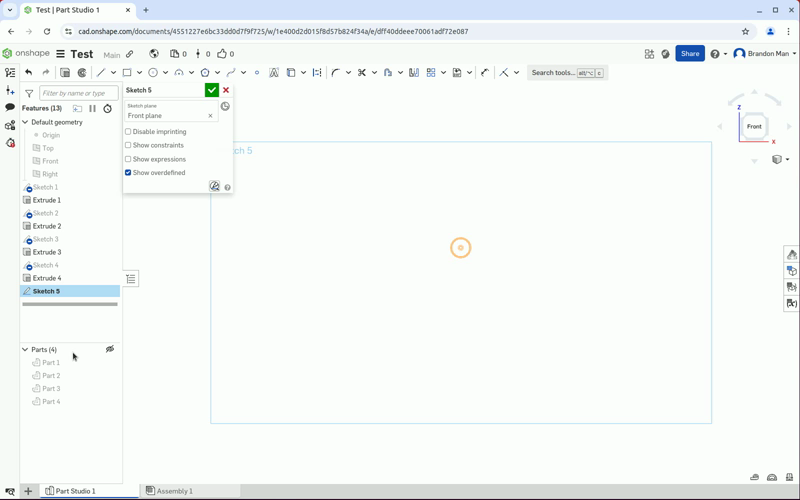
key(a)
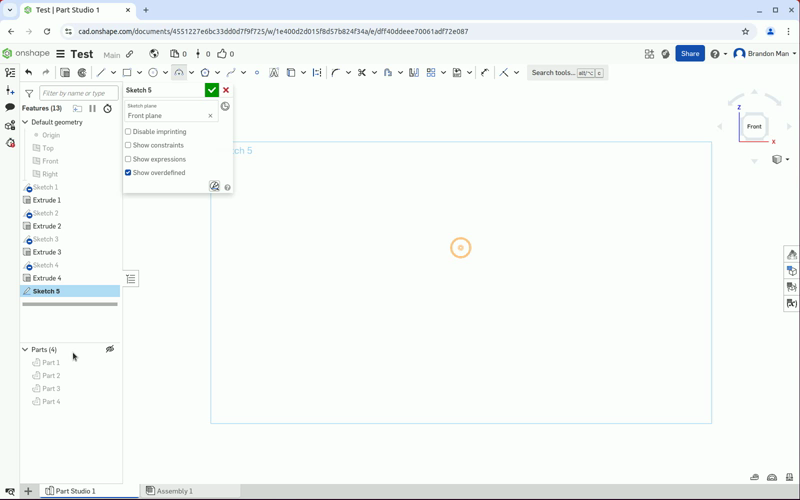
key_down(shift)
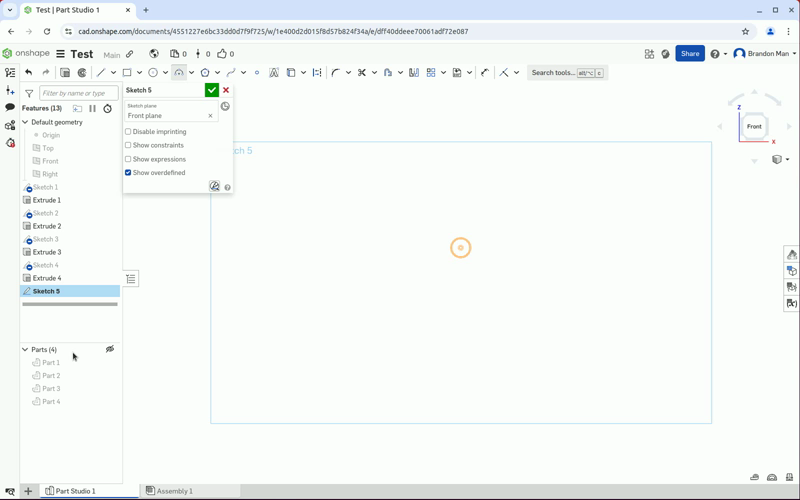
mouse_move(451, 246)
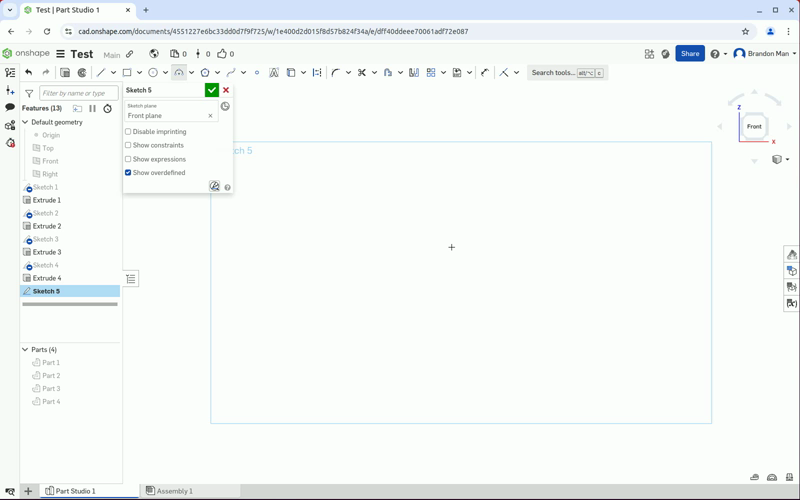
click(451, 246)
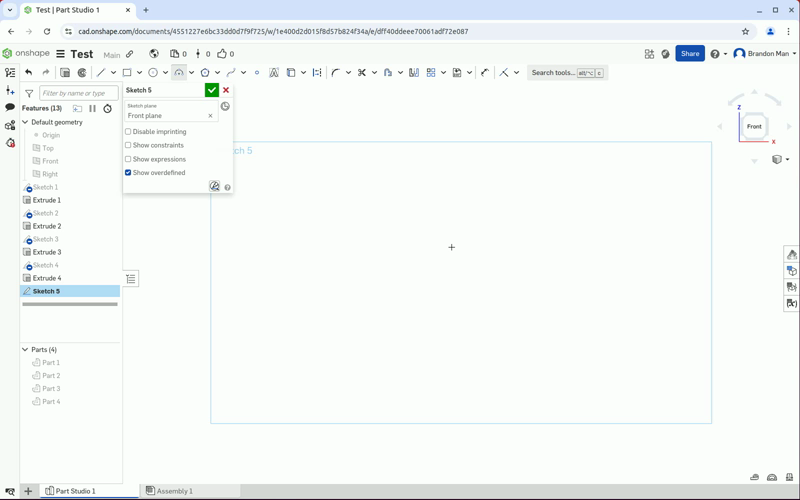
key_up(shift)
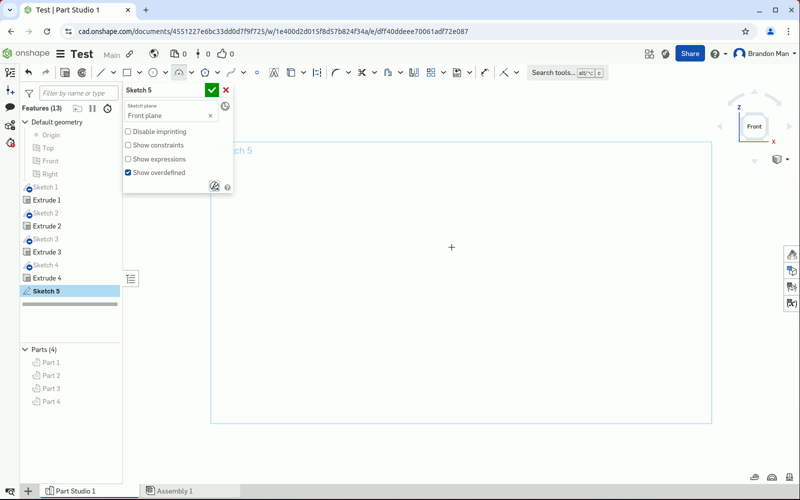
key_down(shift)
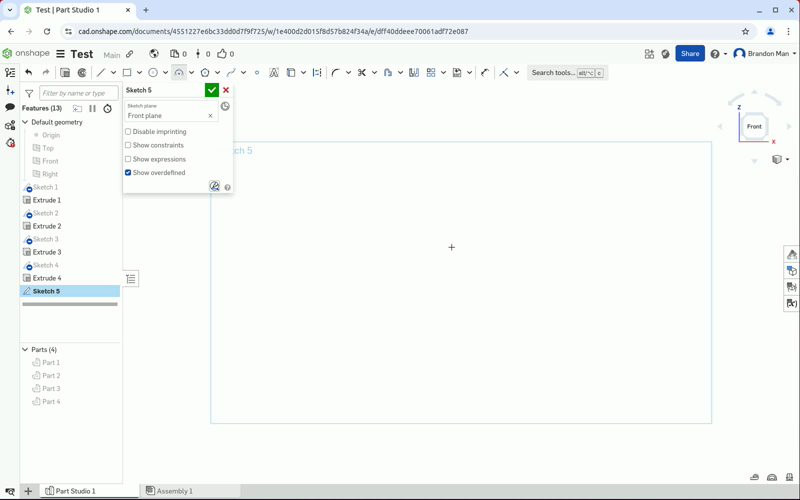
mouse_move(469, 246)
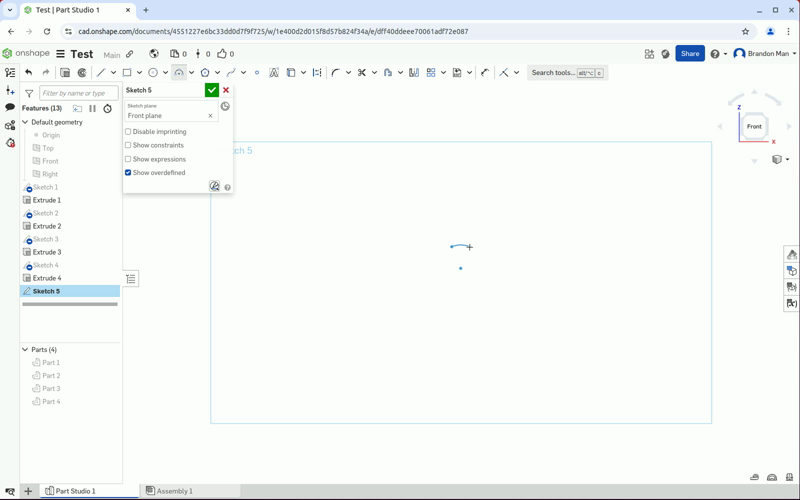
click(469, 246)
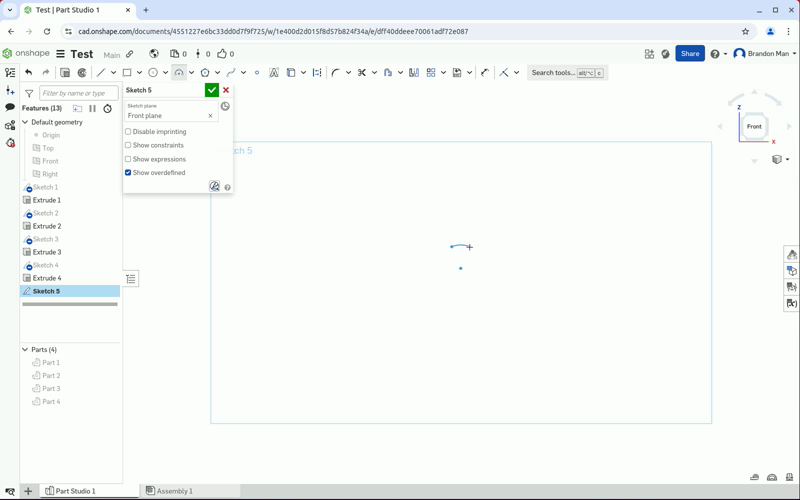
mouse_move(460, 237)
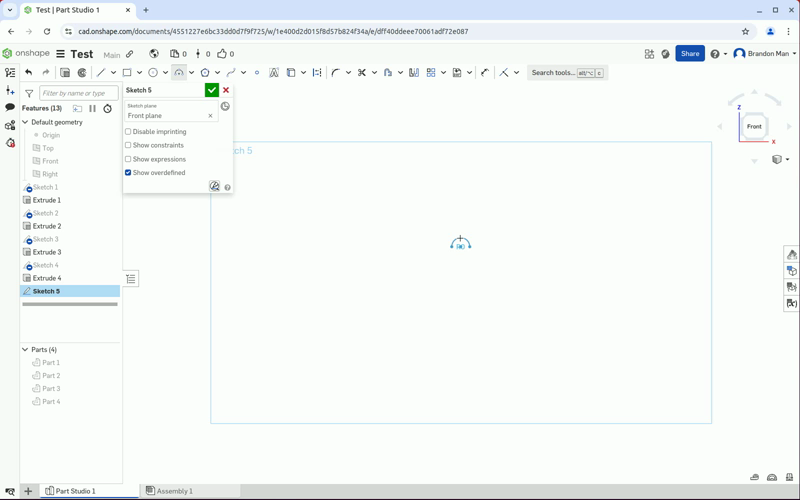
click(460, 237)
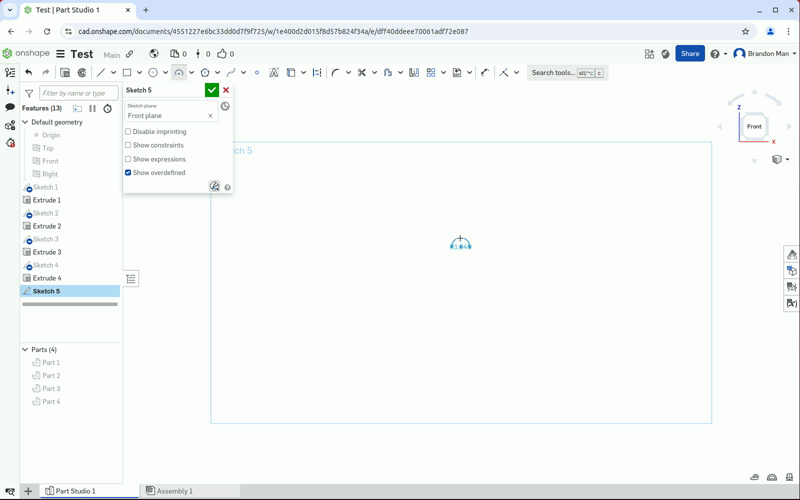
key_up(shift)
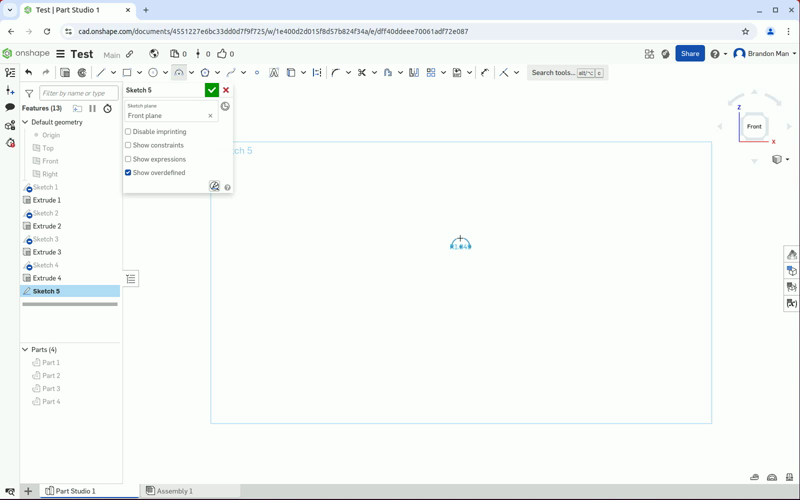
key(esc)
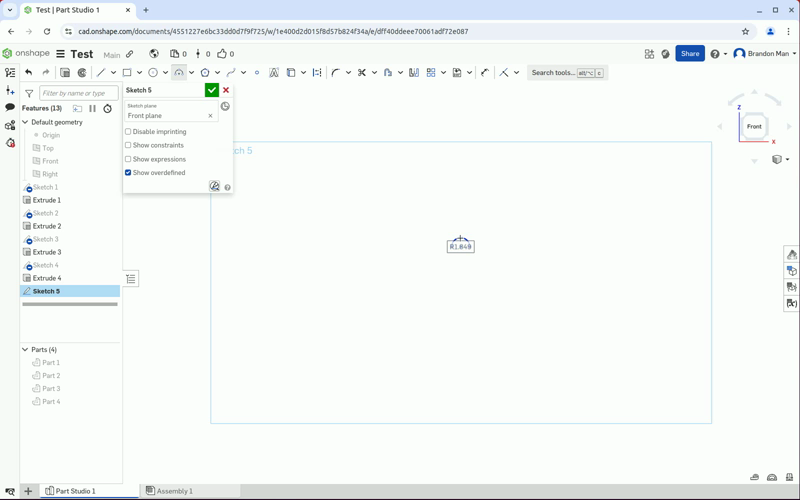
key(l)
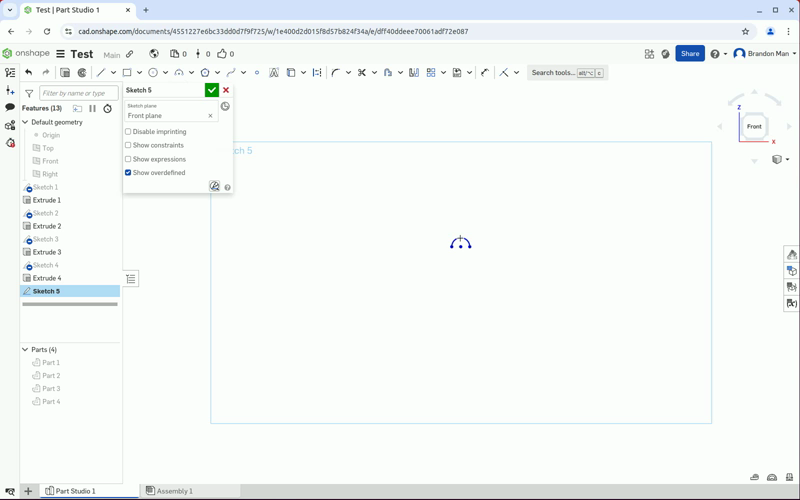
mouse_move(469, 246)
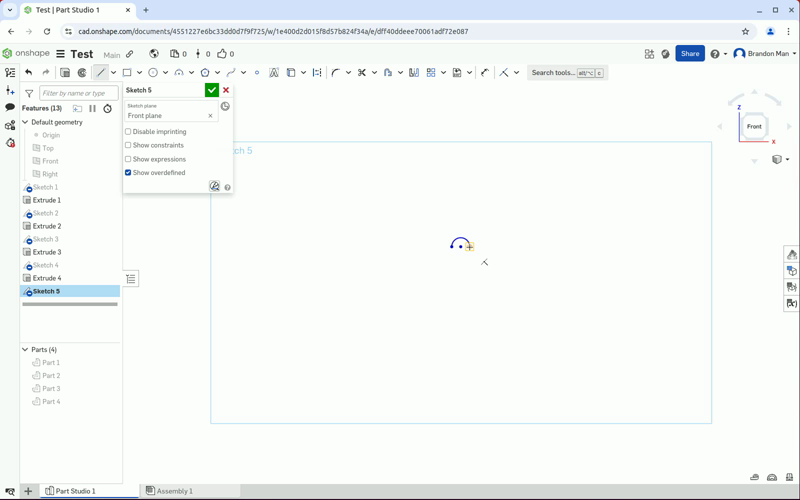
click(469, 246)
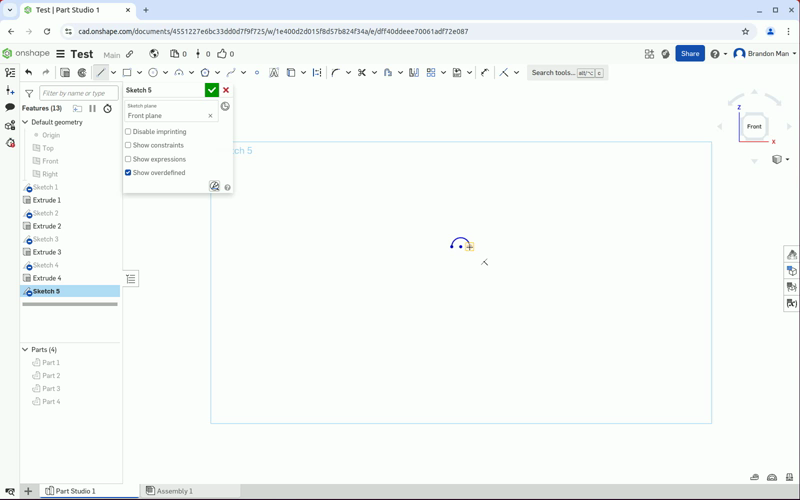
key_down(shift)
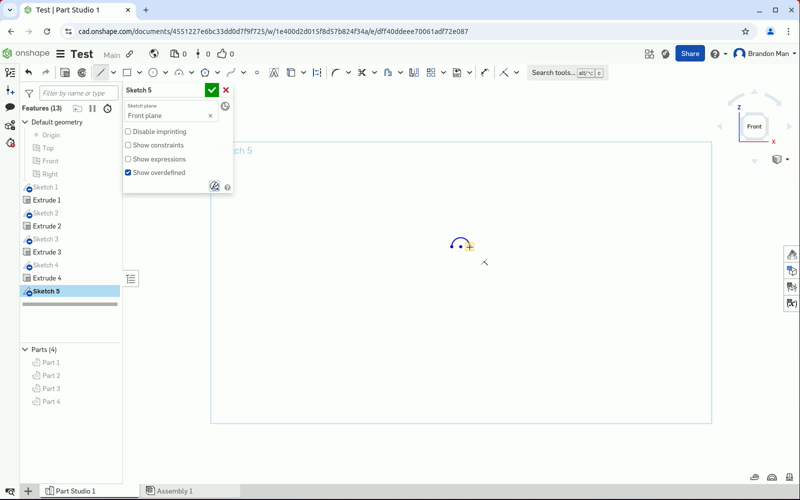
mouse_move(465, 174)
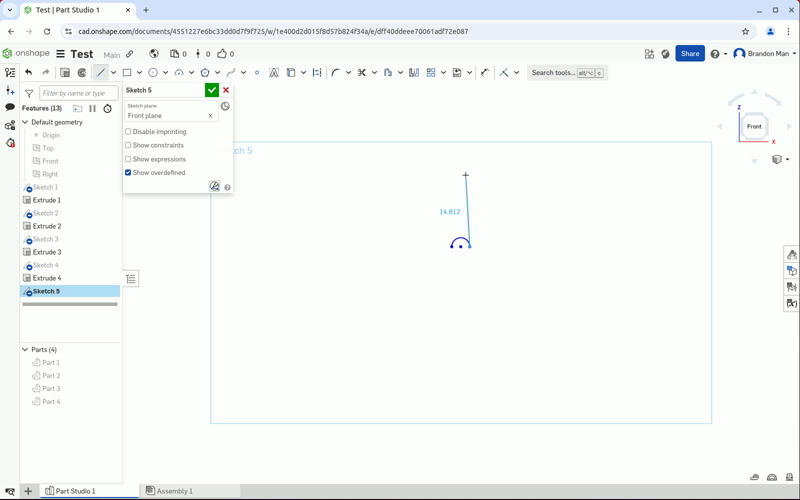
click(465, 174)
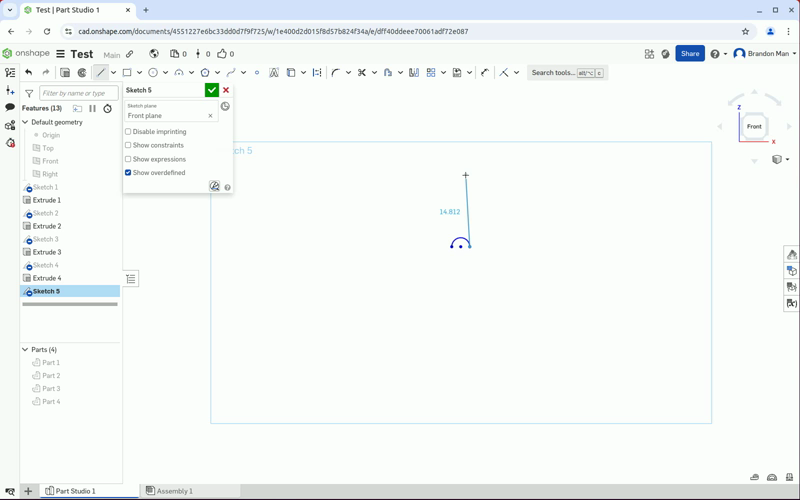
key_up(shift)
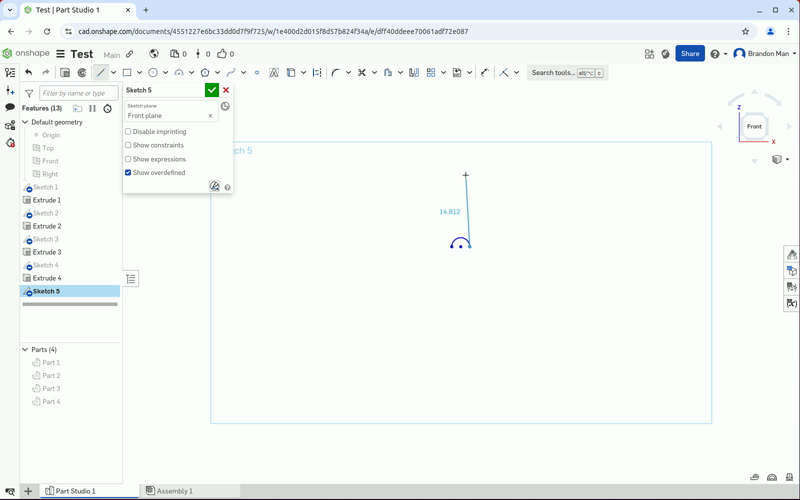
key(esc)
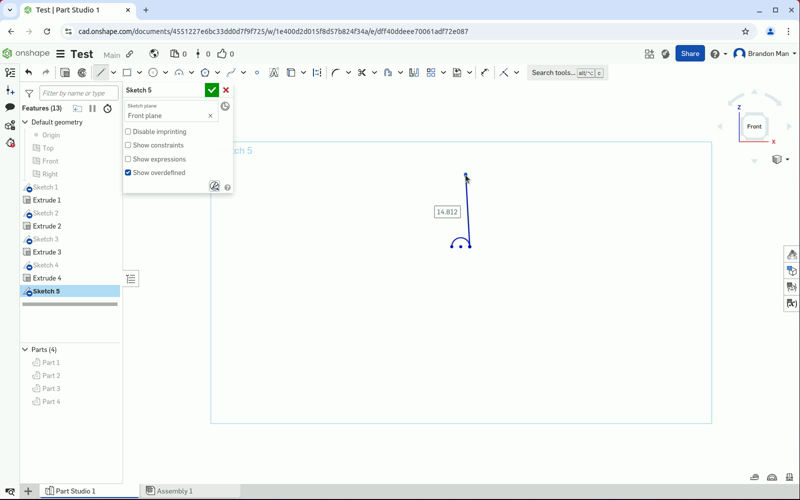
key(a)
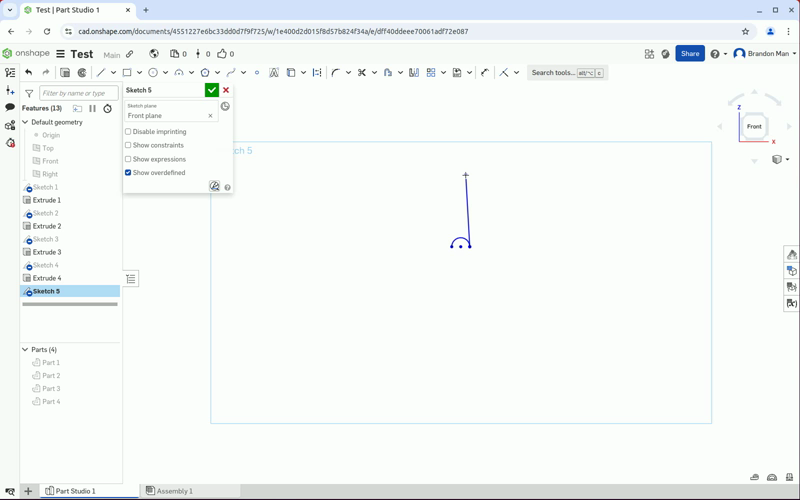
mouse_move(465, 174)
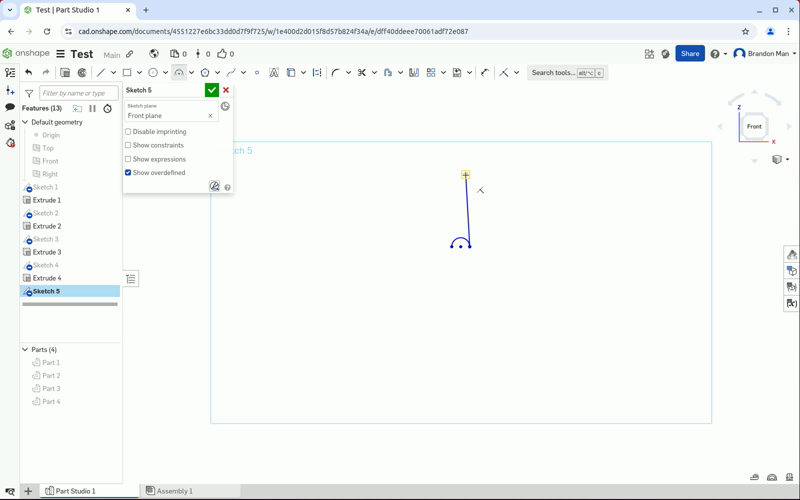
click(465, 174)
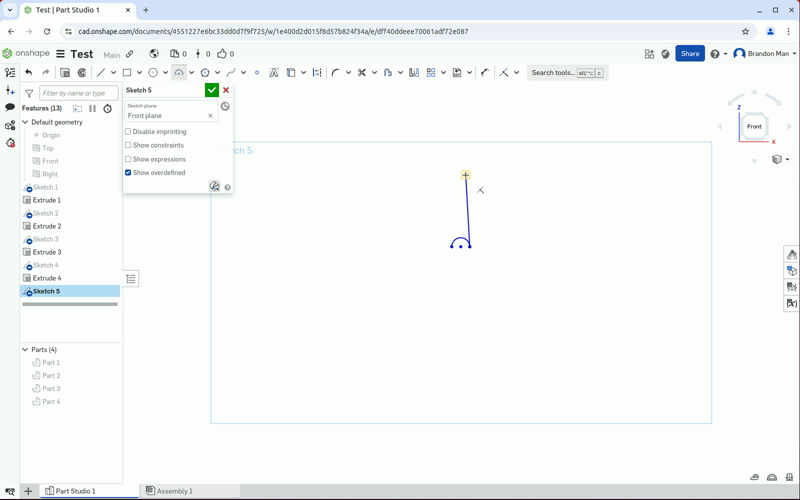
key_down(shift)
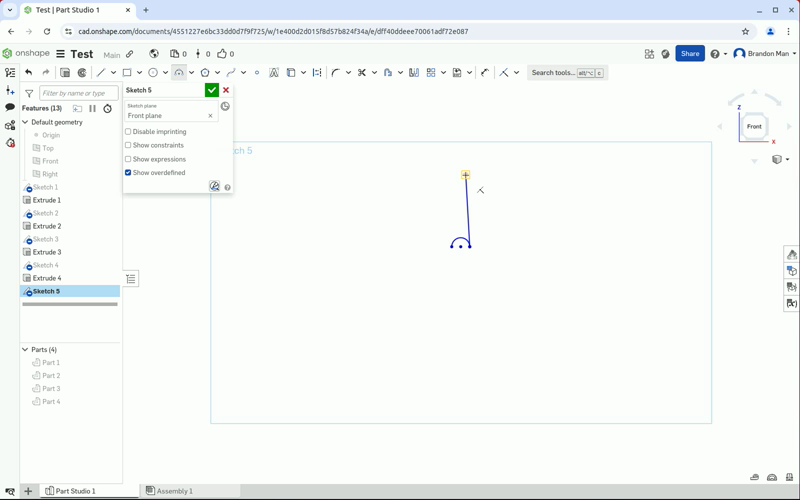
mouse_move(455, 174)
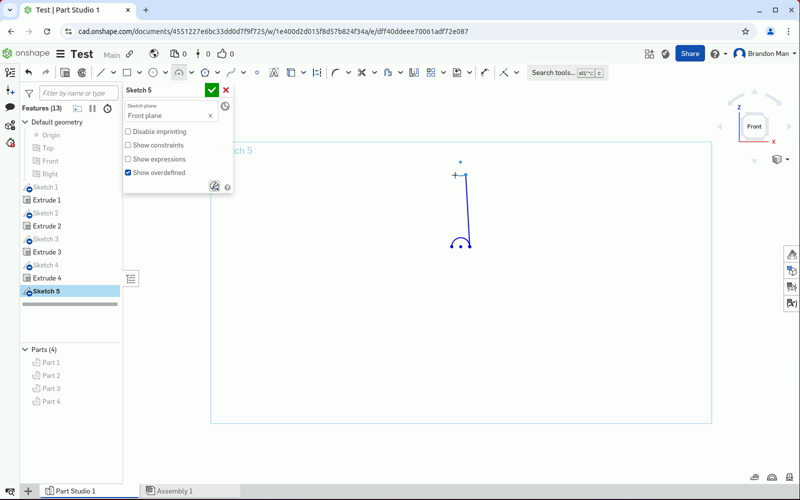
click(455, 174)
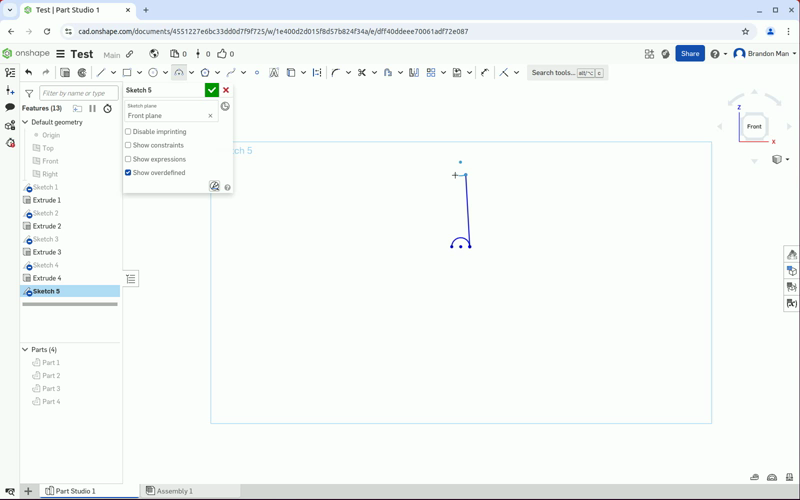
mouse_move(460, 180)
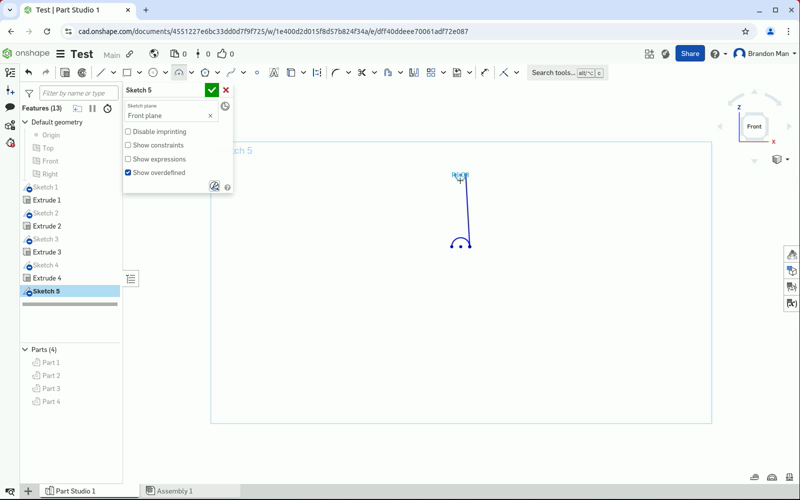
click(460, 180)
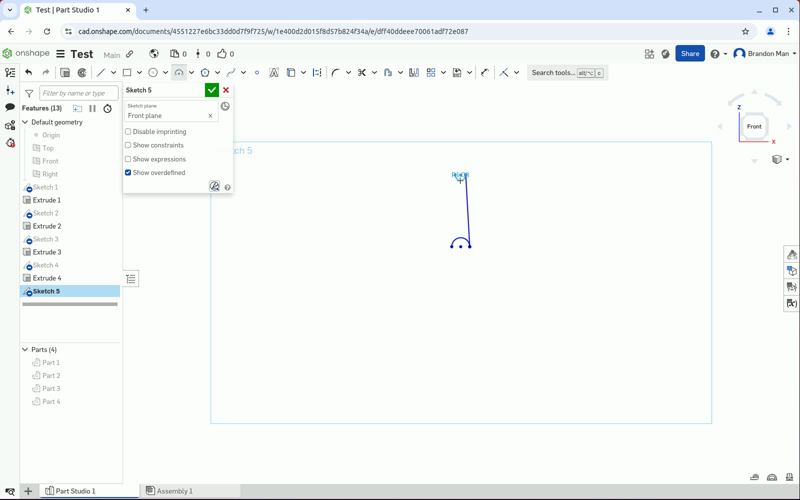
key_up(shift)
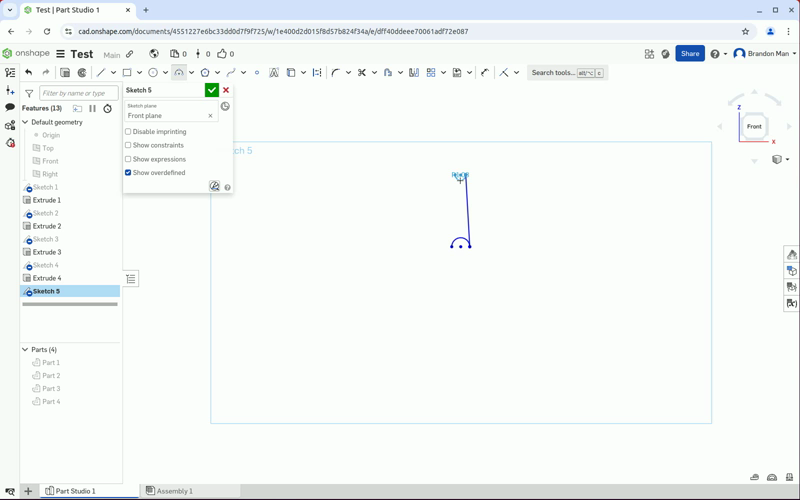
key(esc)
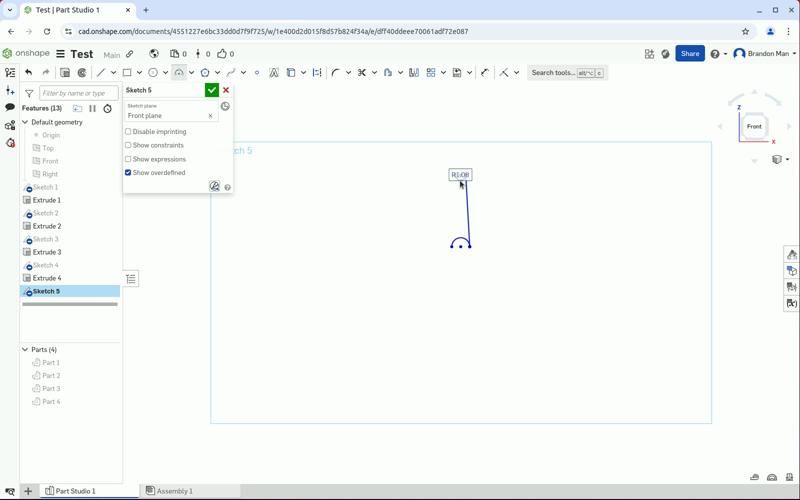
key(l)
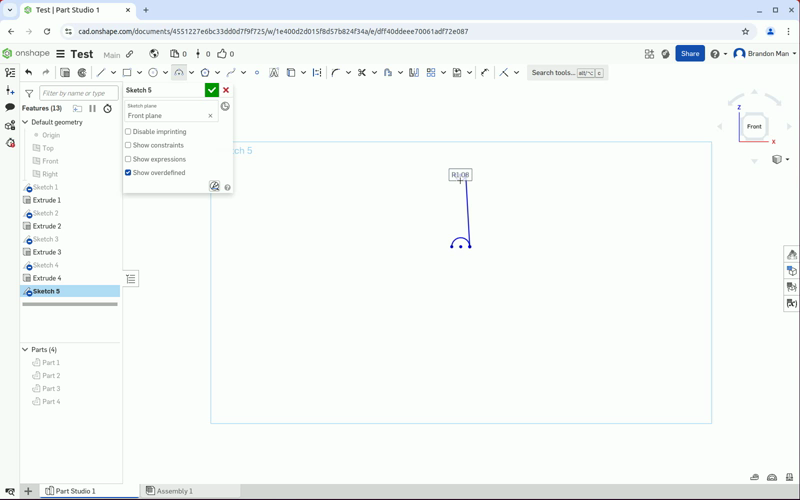
mouse_move(455, 174)
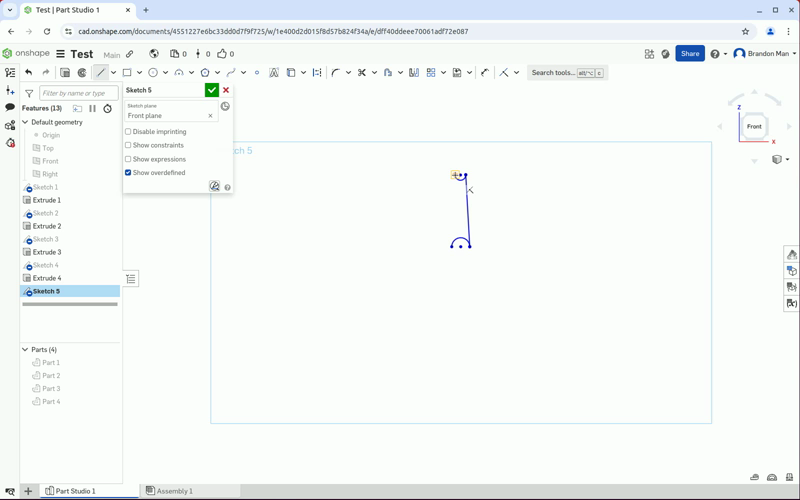
click(455, 174)
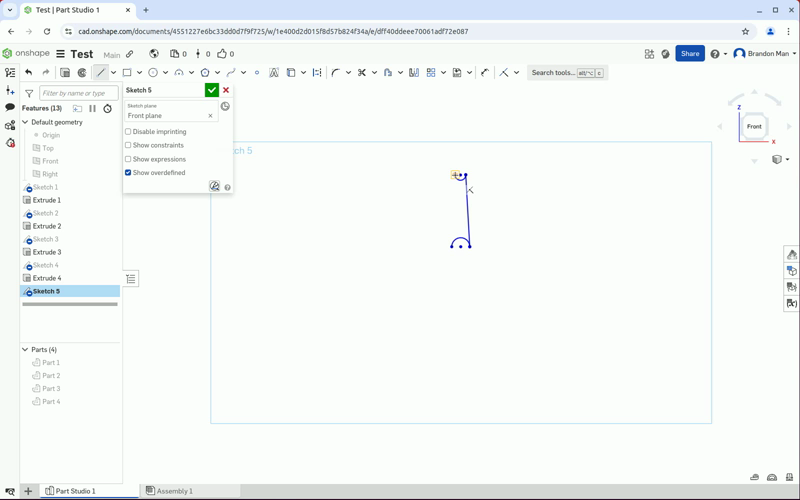
key_down(shift)
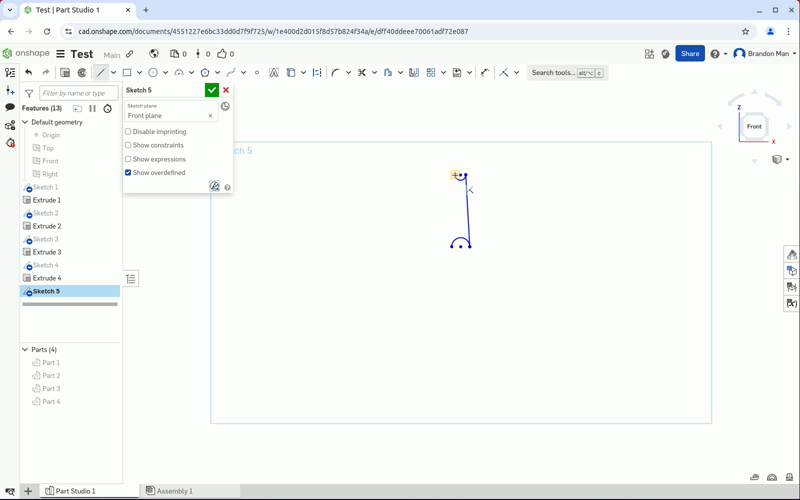
mouse_move(451, 246)
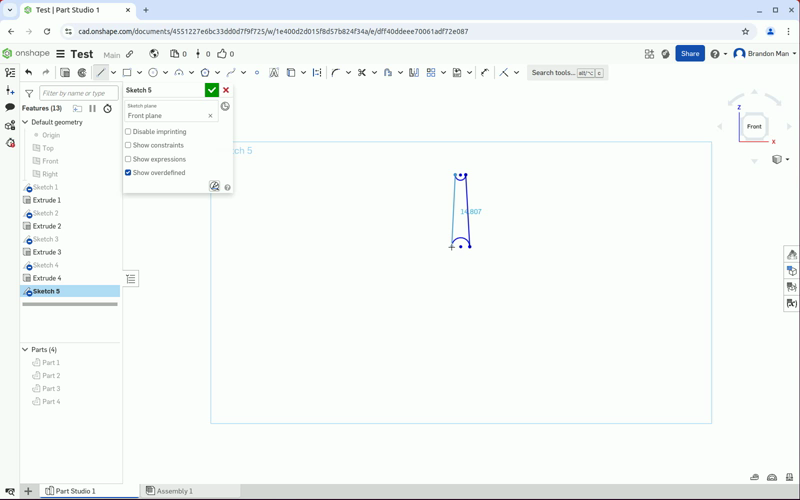
key_up(shift)
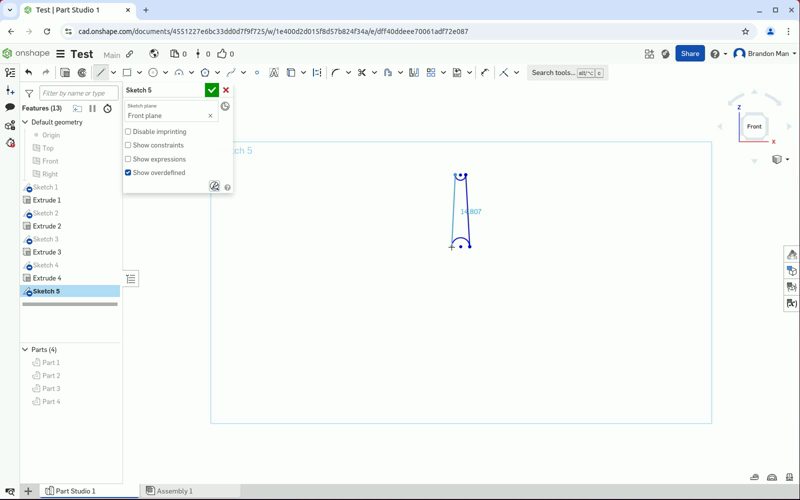
click(451, 246)
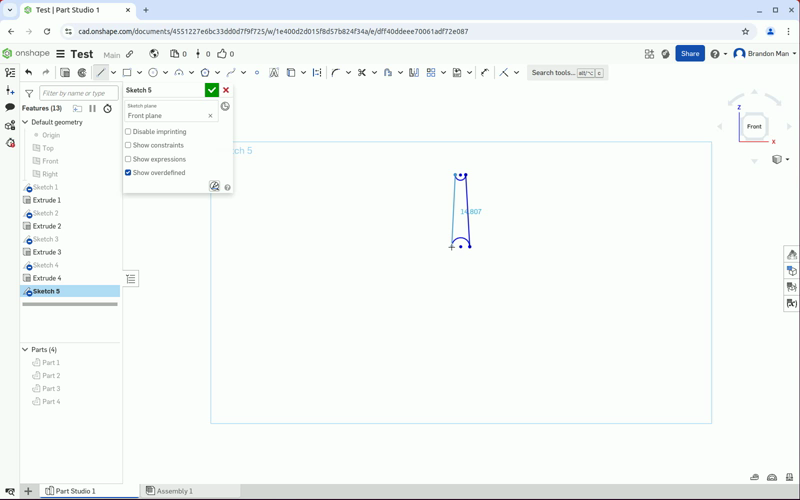
key(esc)
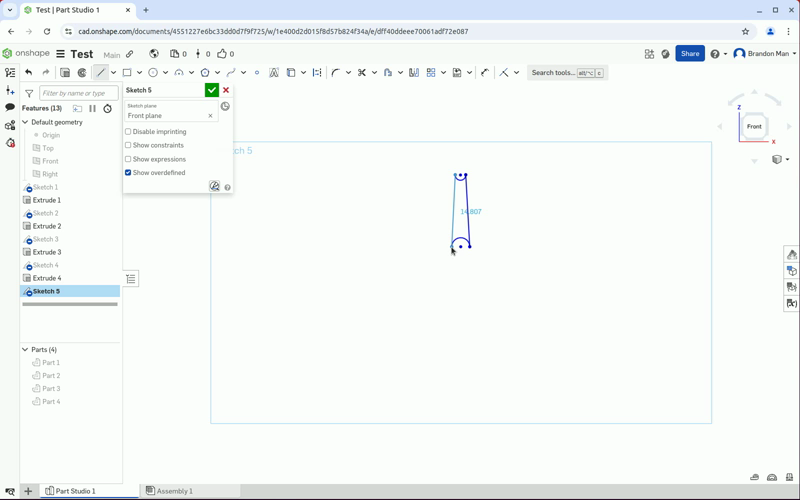
key(c)
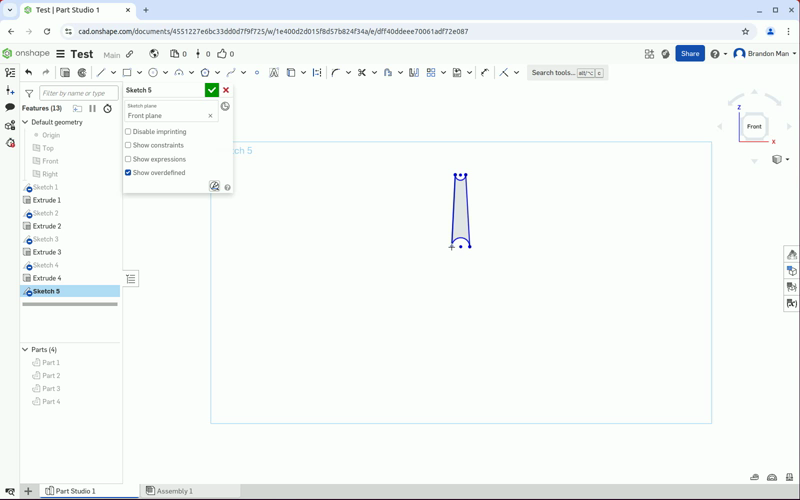
key_down(shift)
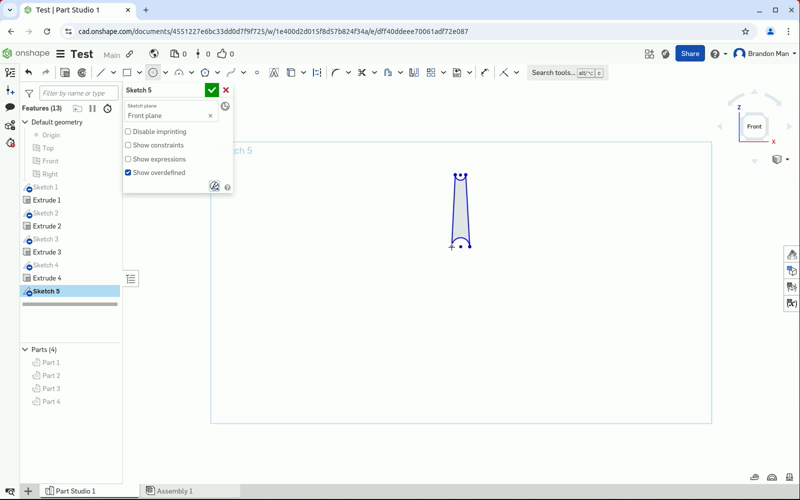
mouse_move(458, 226)
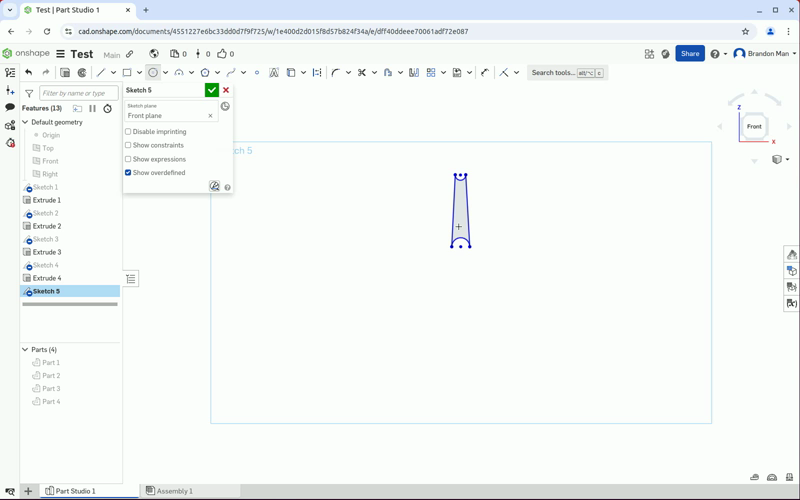
click(458, 226)
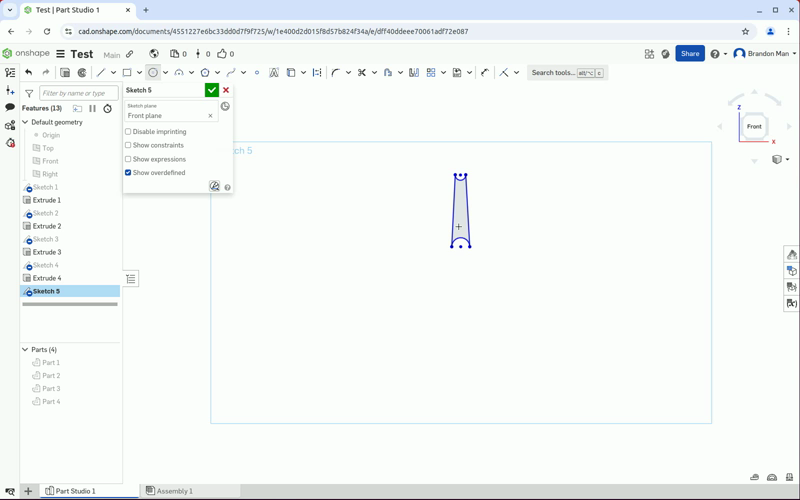
key_up(shift)
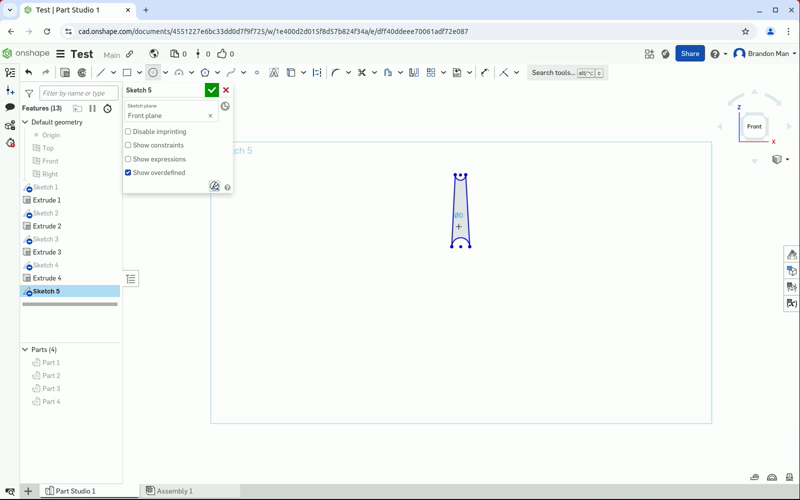
mouse_move(460, 226)
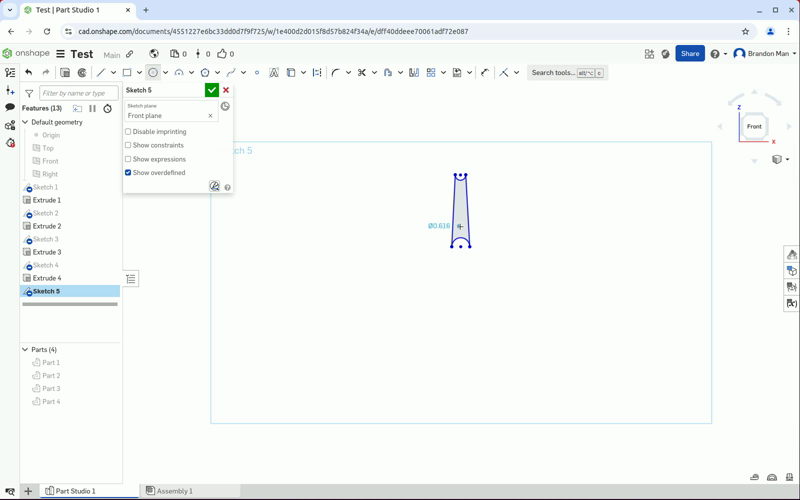
scroll(6)
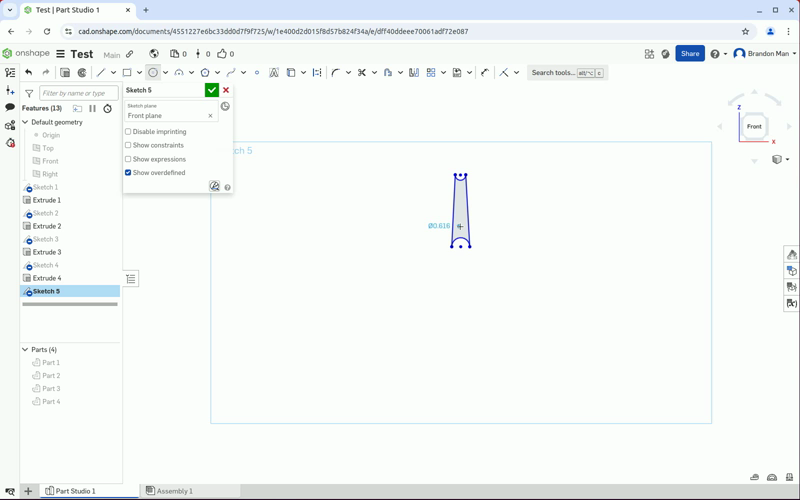
scroll(6)
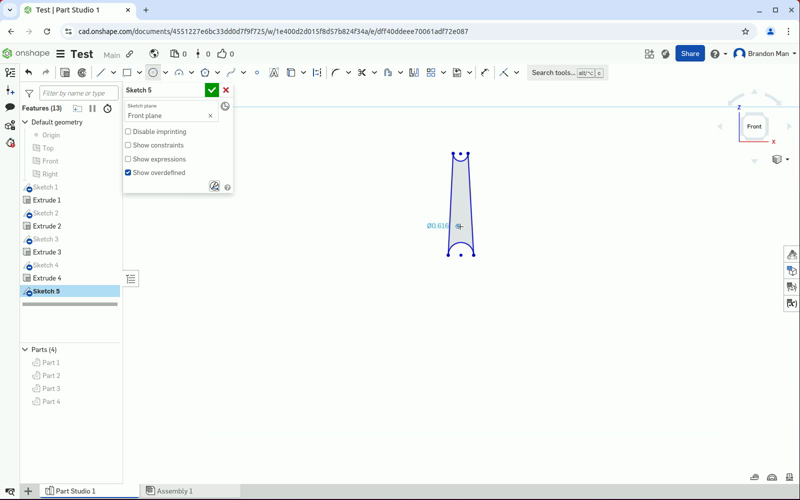
scroll(6)
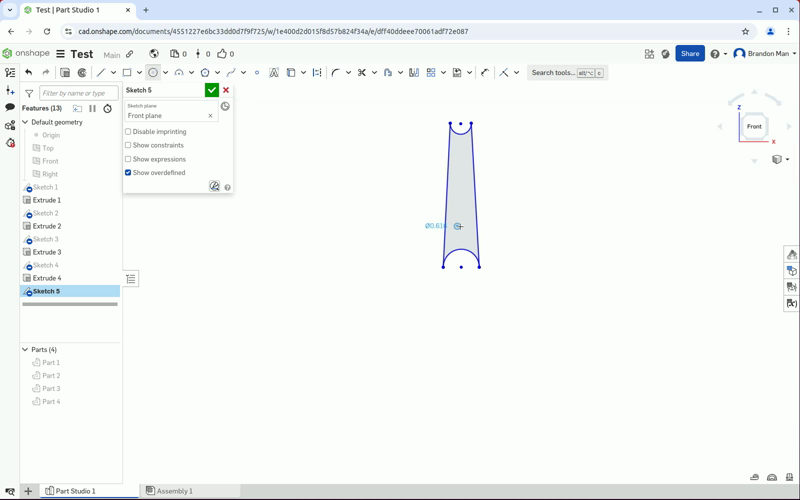
scroll(6)
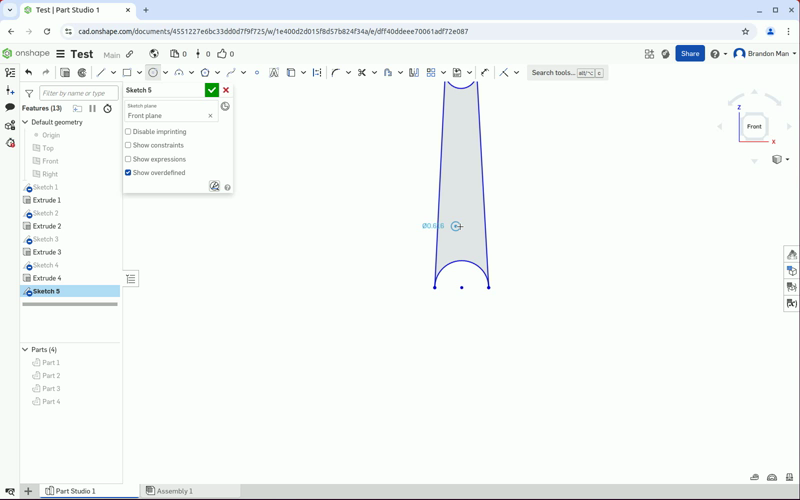
scroll(6)
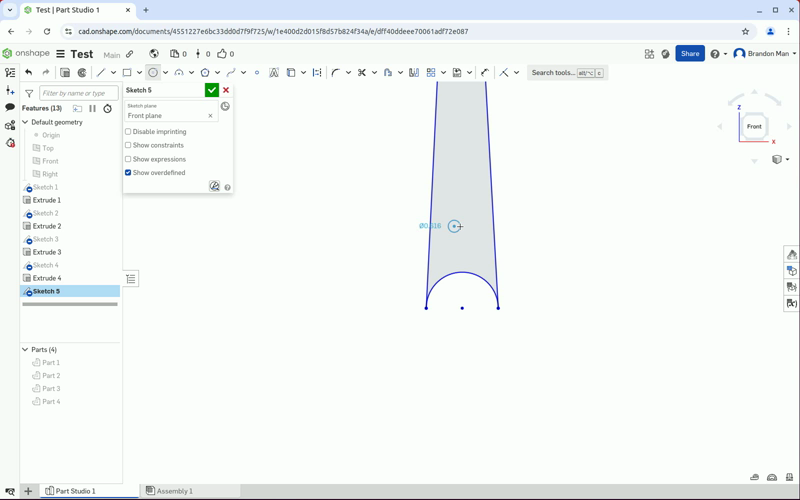
scroll(6)
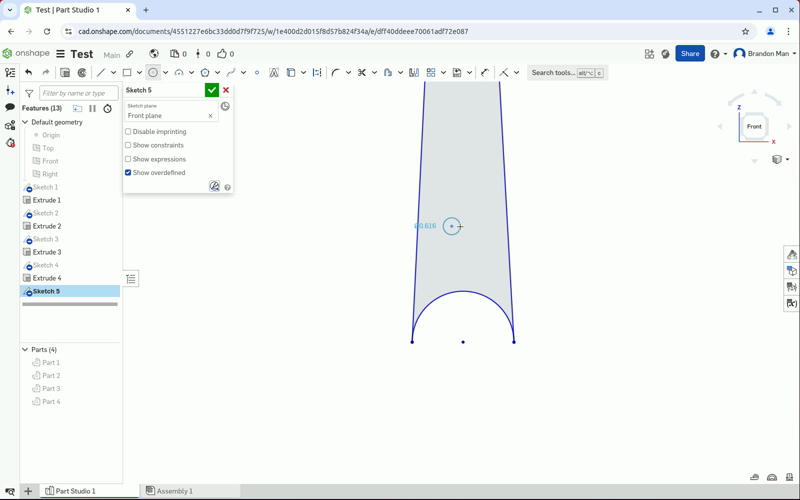
scroll(6)
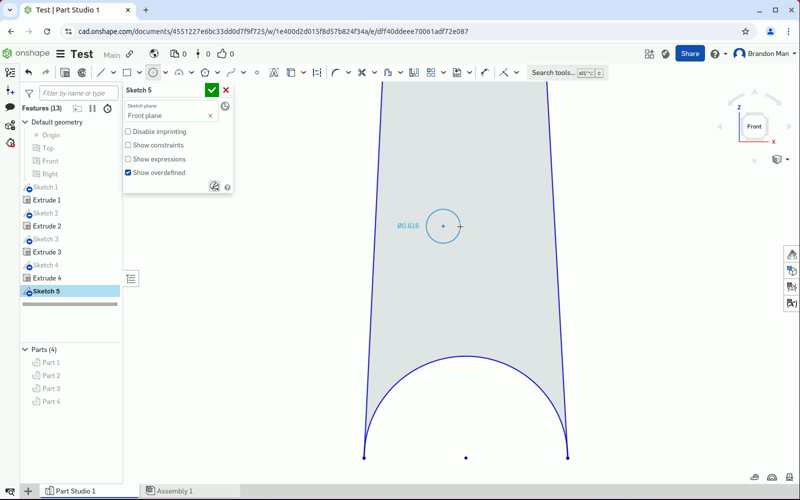
click(460, 226)
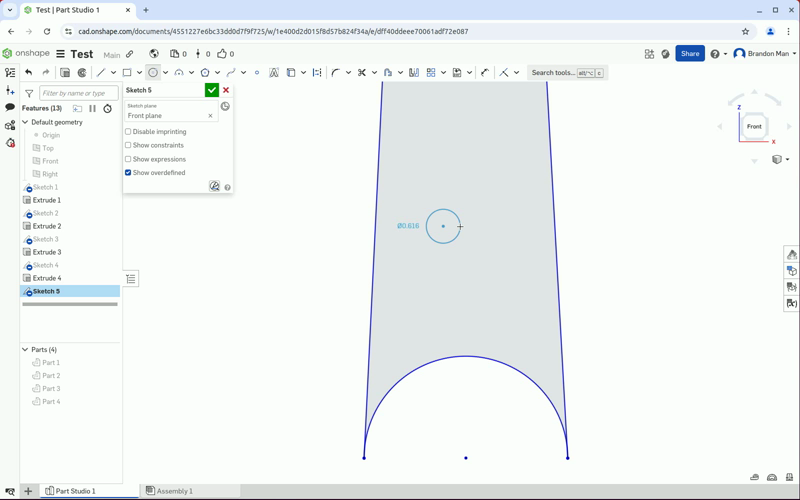
scroll(-6)
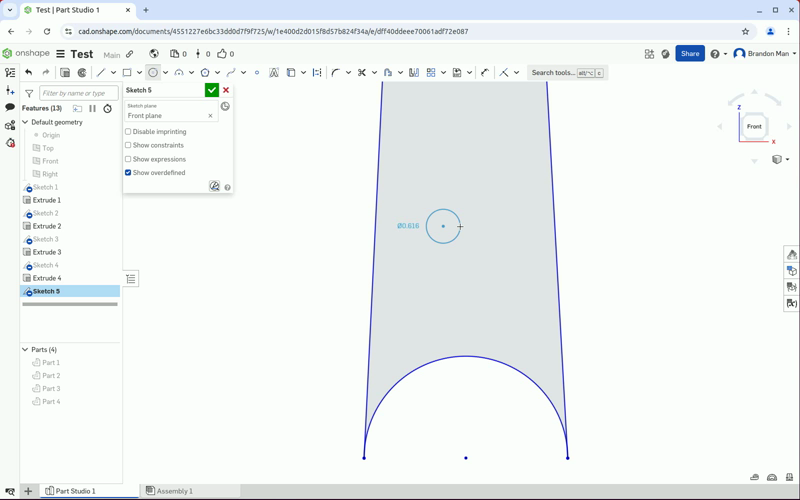
scroll(-6)
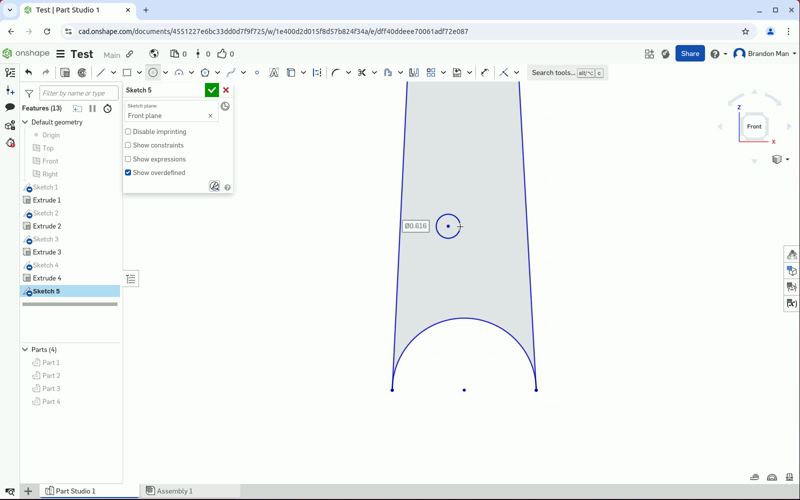
scroll(-6)
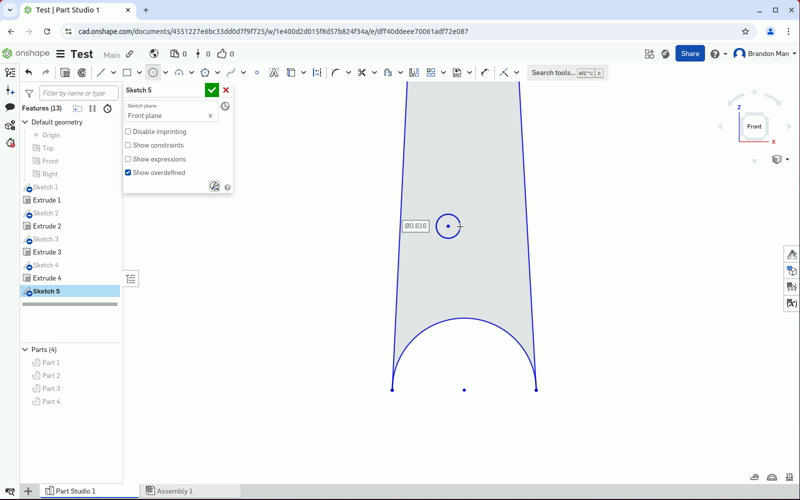
scroll(-6)
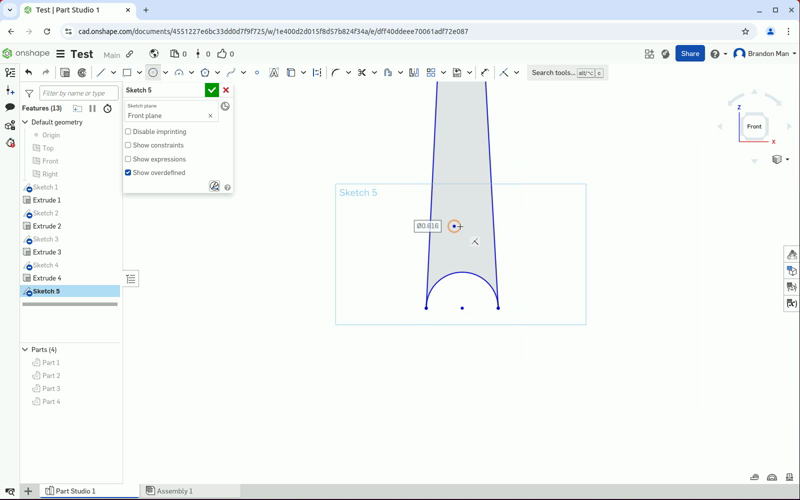
scroll(-6)
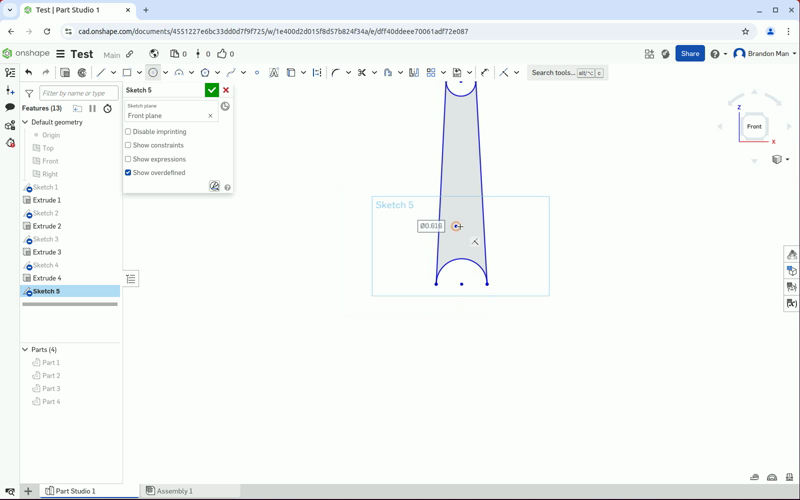
scroll(-6)
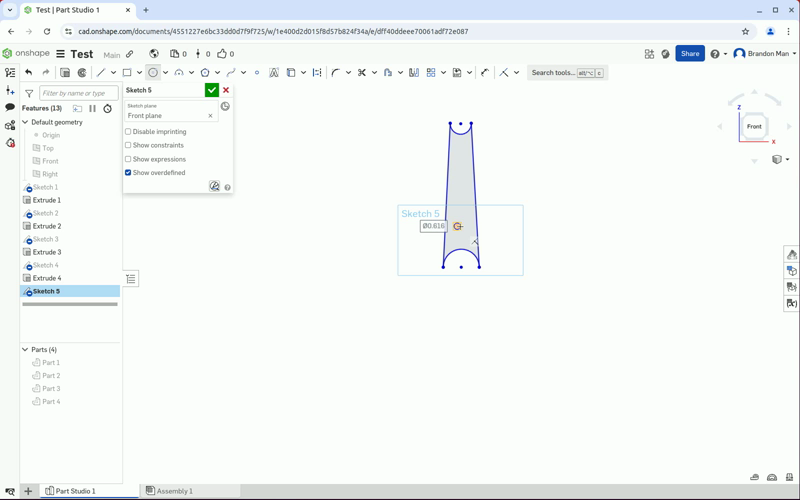
scroll(-6)
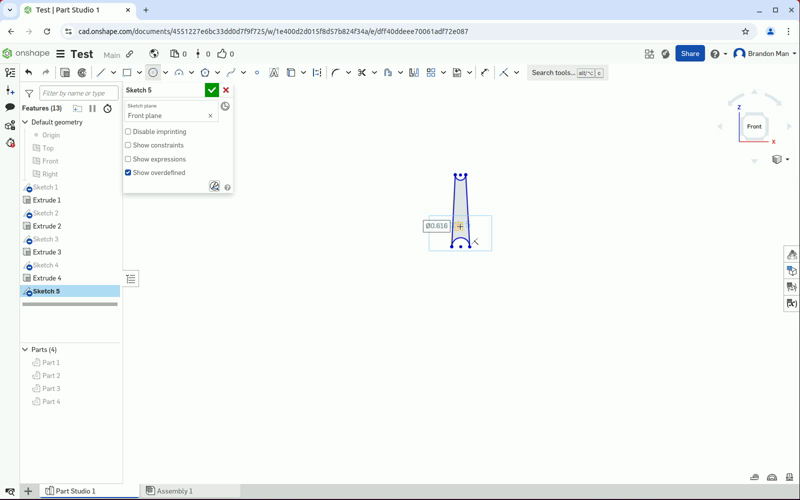
key(esc)
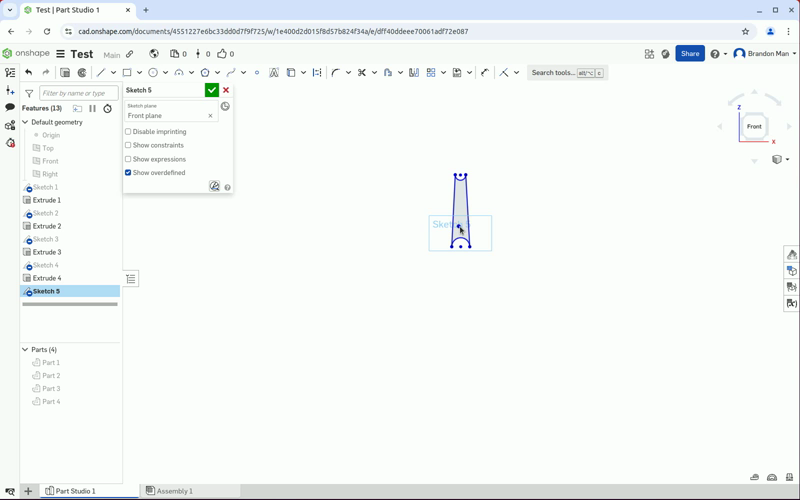
mouse_move(455, 236)
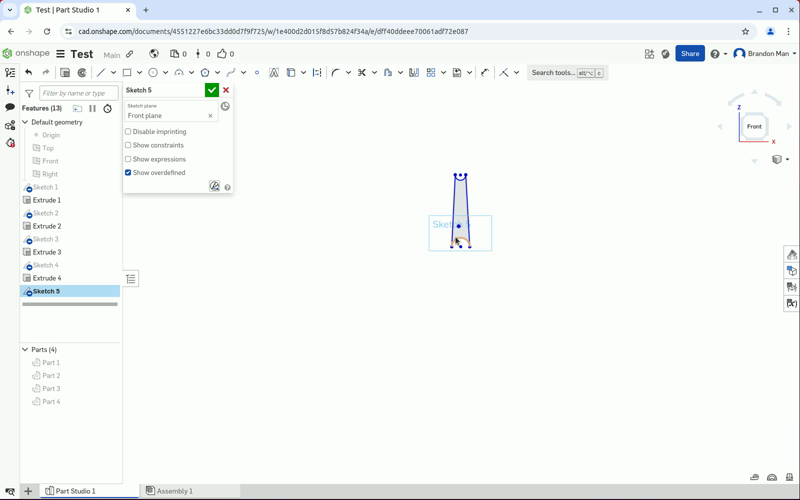
scroll(6)
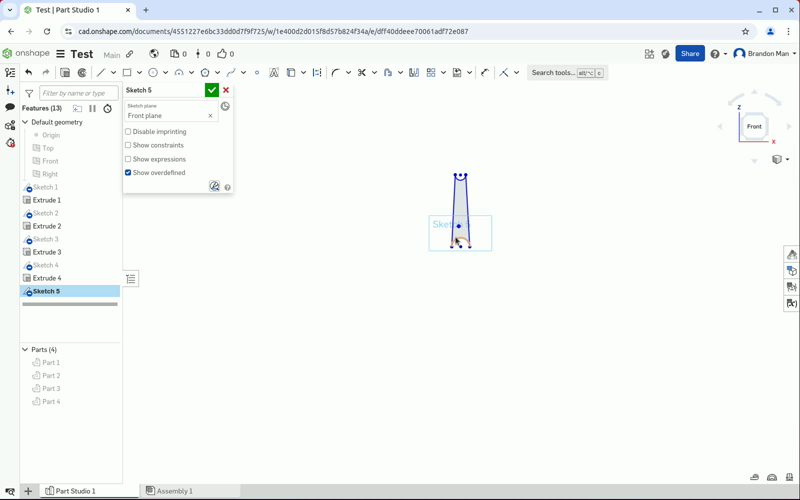
scroll(6)
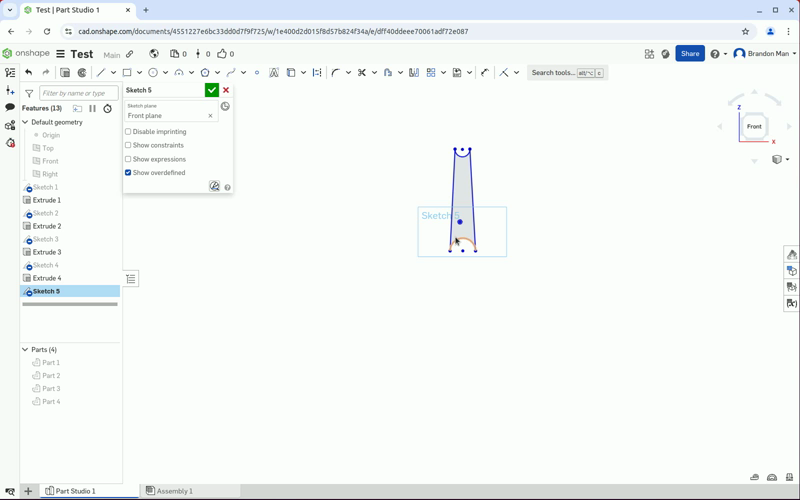
scroll(6)
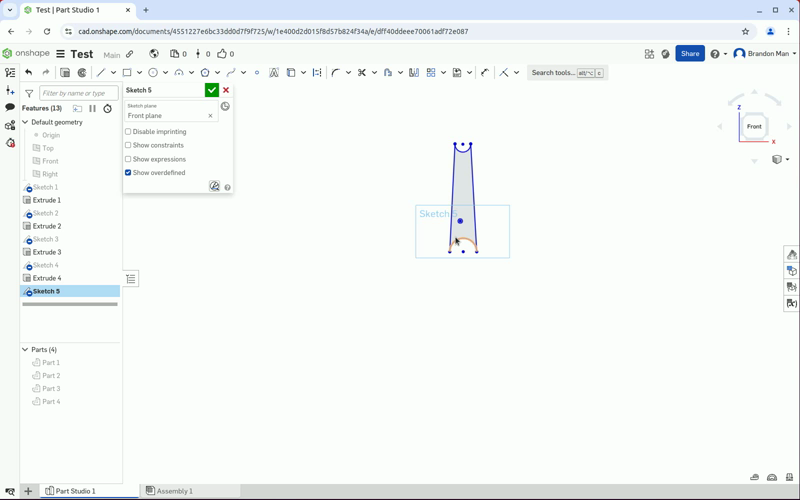
scroll(6)
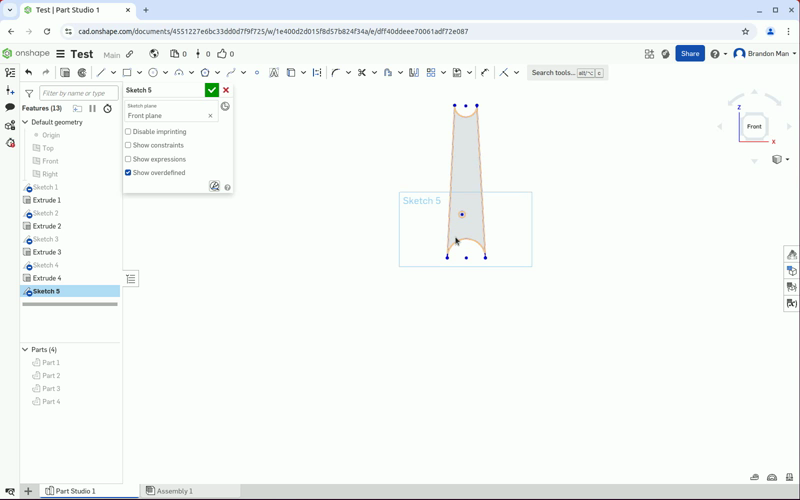
scroll(6)
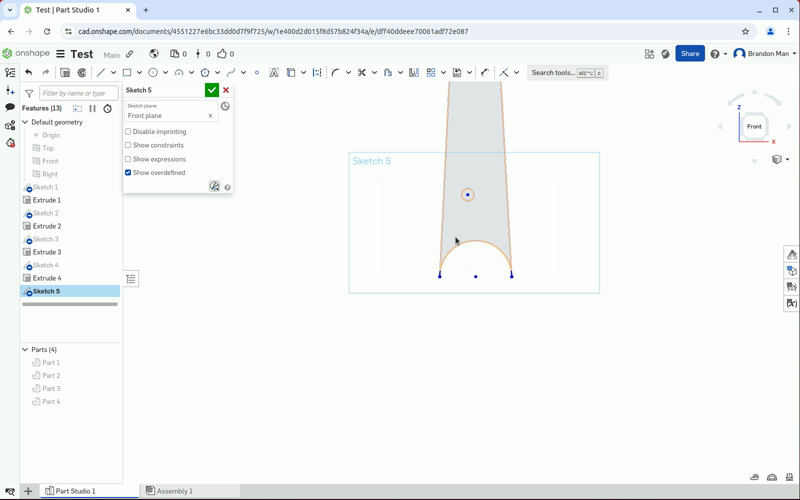
scroll(6)
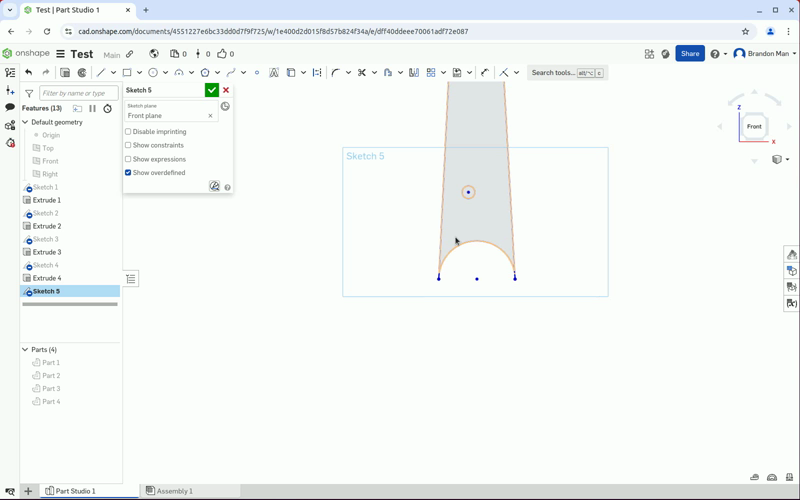
scroll(6)
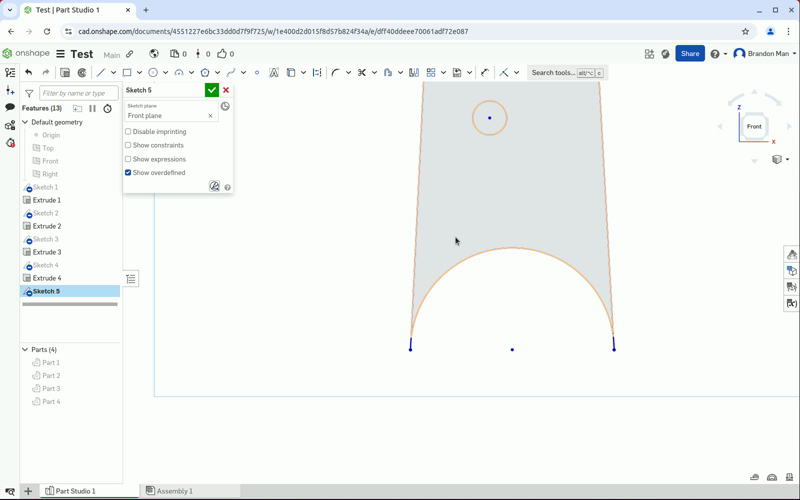
click(455, 236)
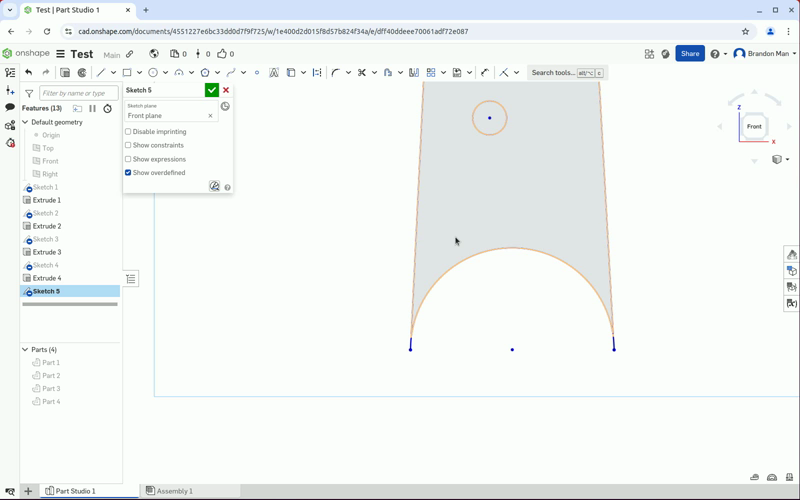
scroll(-6)
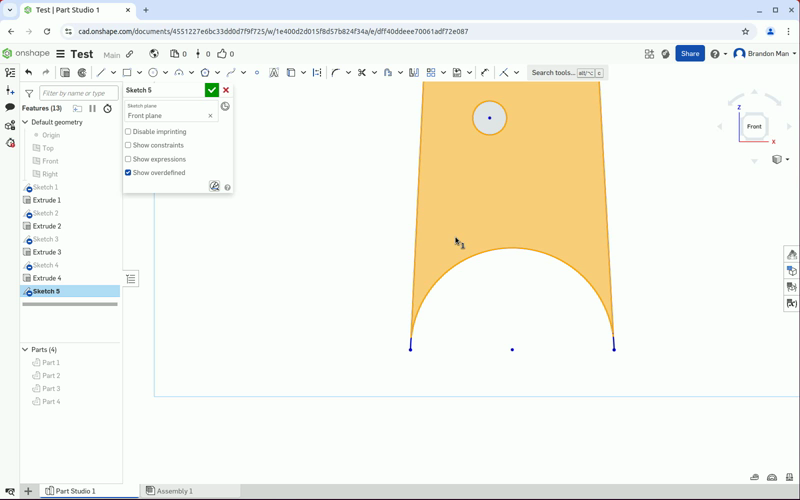
scroll(-6)
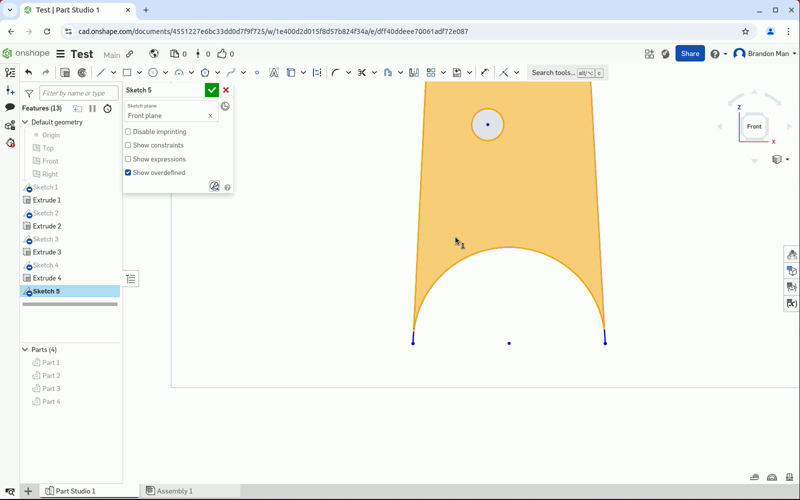
scroll(-6)
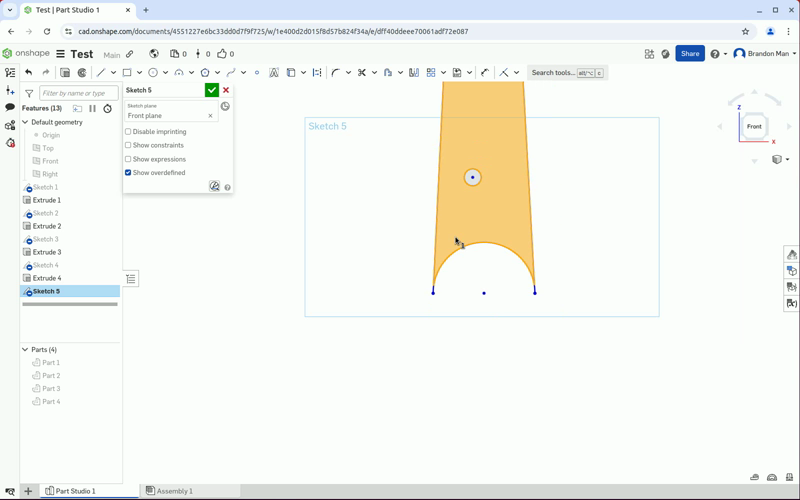
scroll(-6)
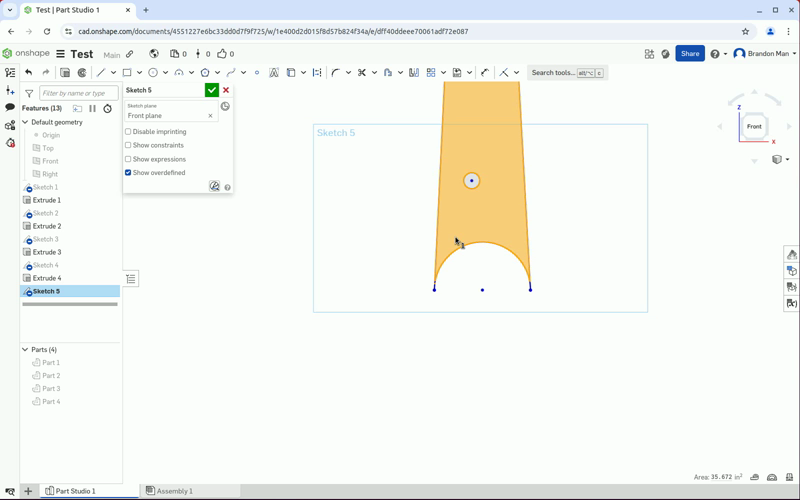
scroll(-6)
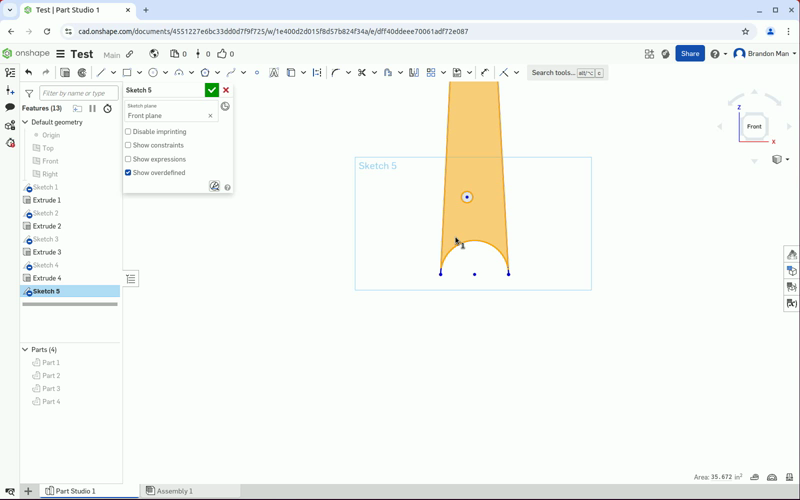
scroll(-6)
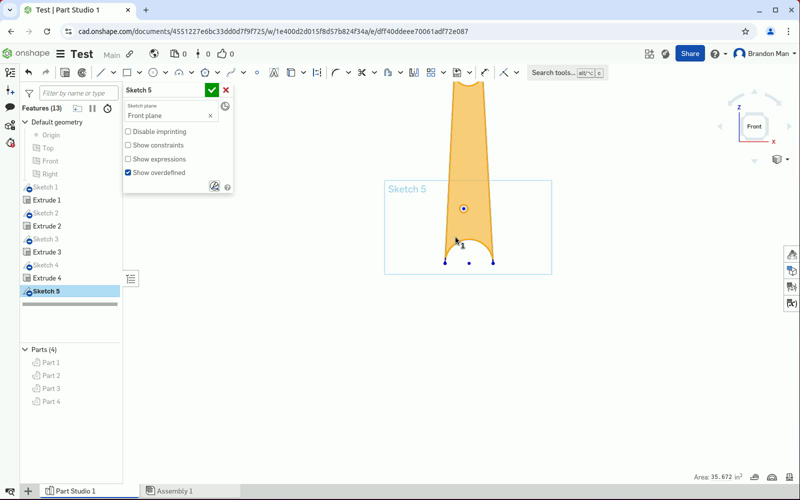
scroll(-6)
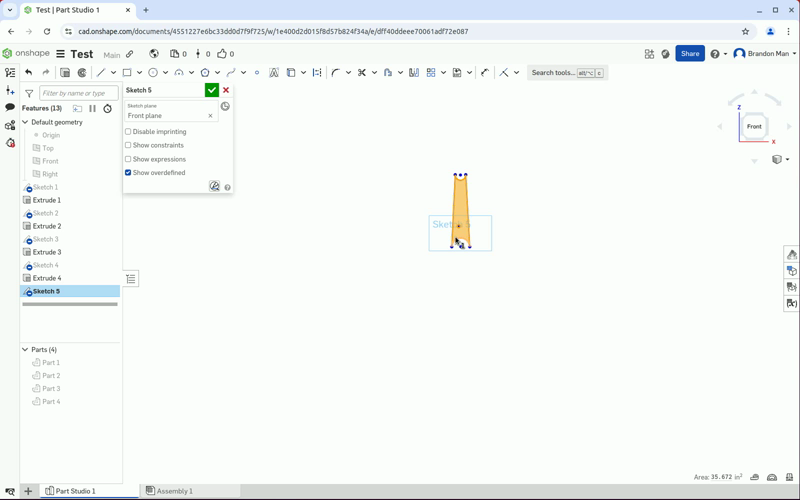
mouse_move(73, 352)
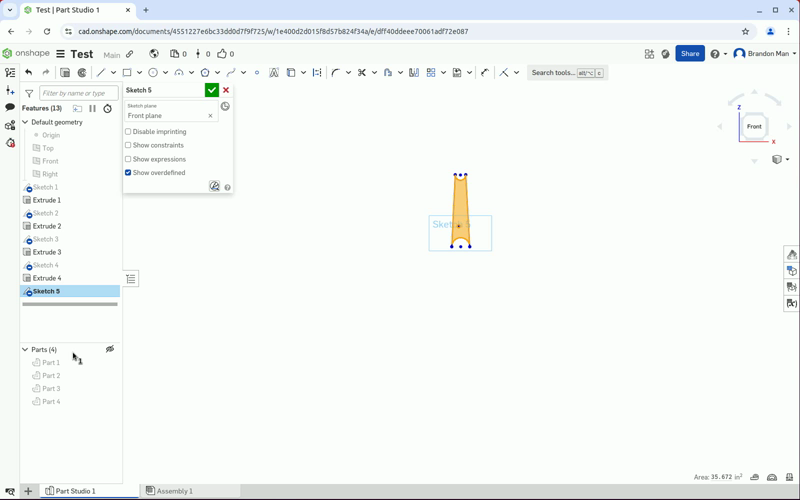
key(shift+y)
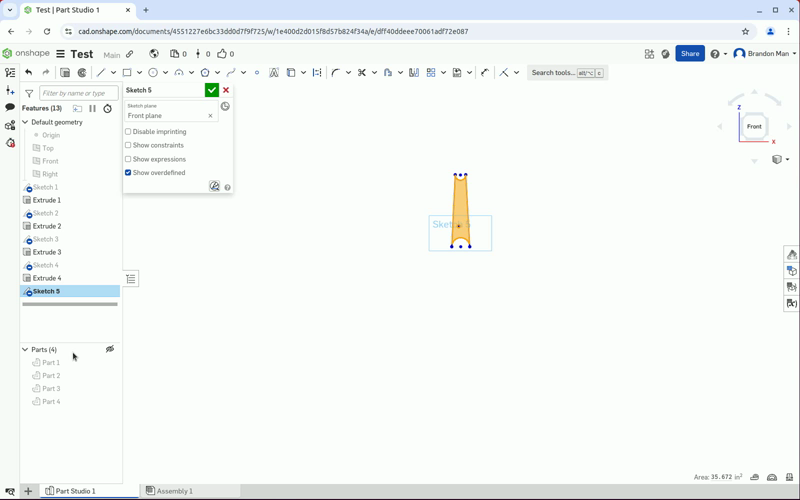
key(shift+e)
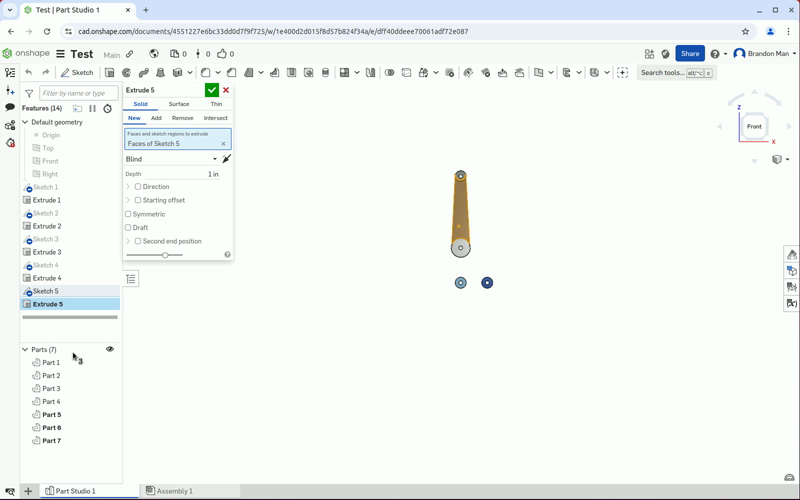
mouse_move(143, 106)
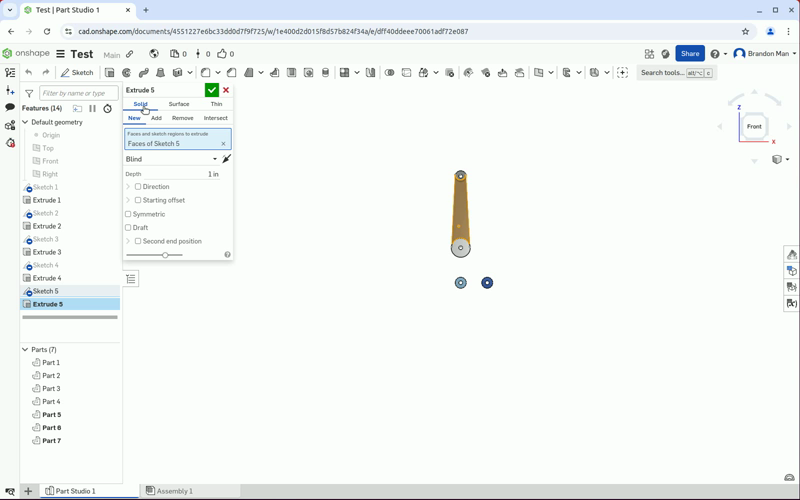
click(143, 106)
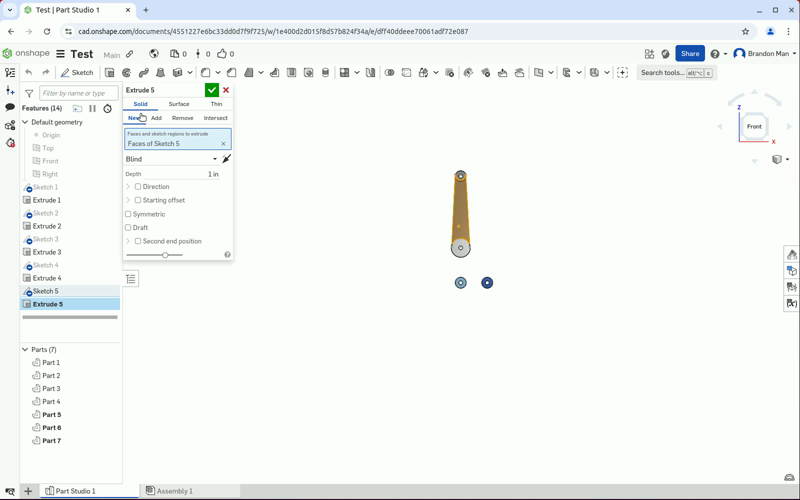
mouse_move(137, 120)
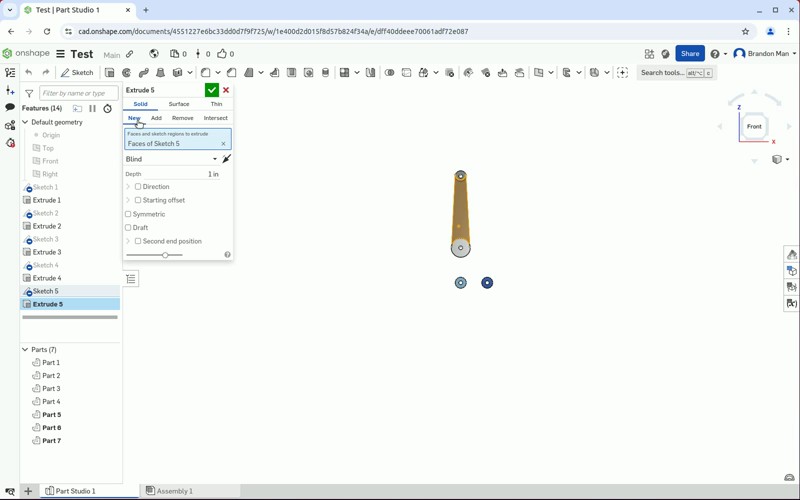
click(137, 120)
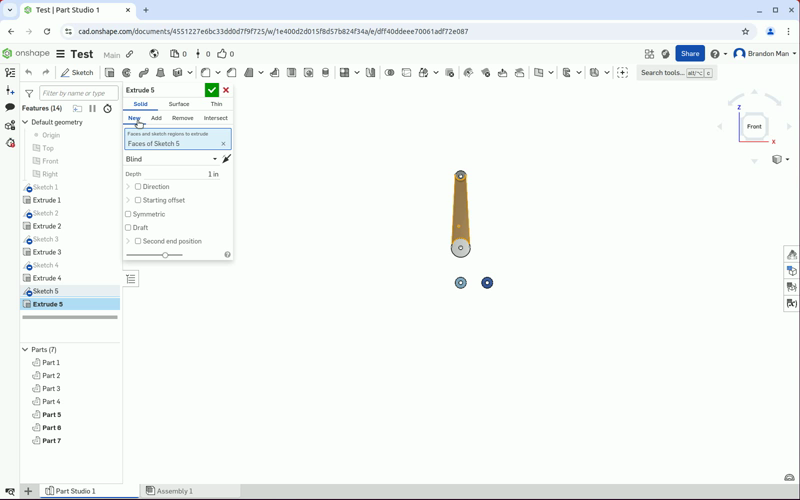
key(tab, 4)
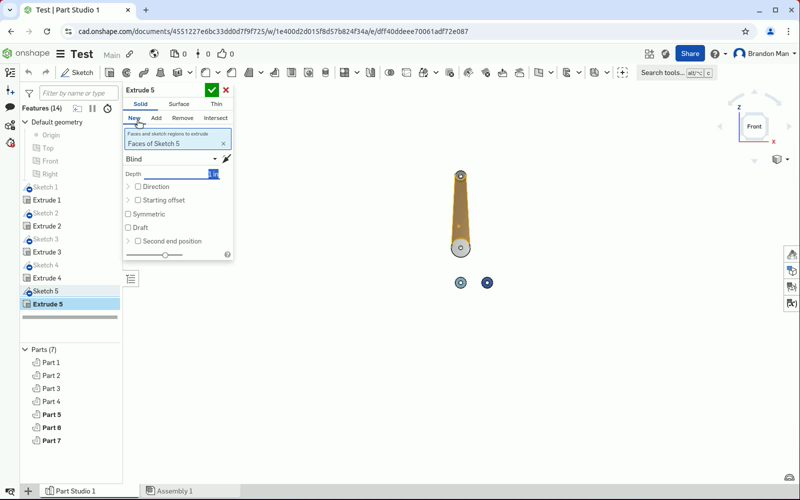
text(0.241)
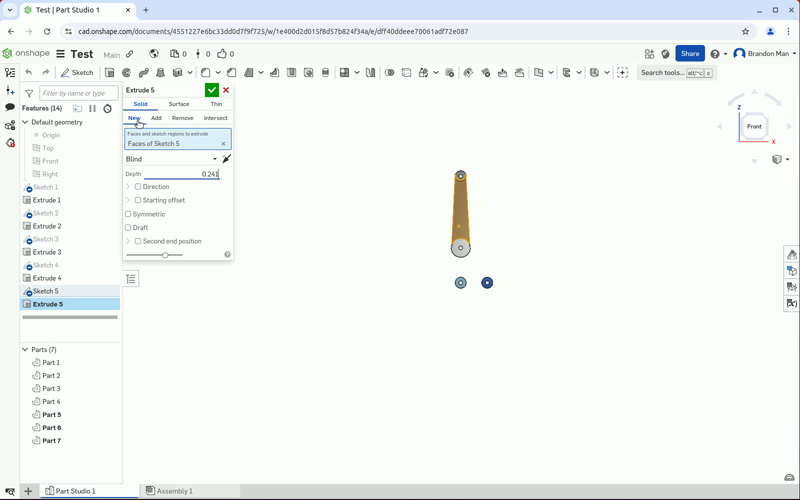
key(enter)
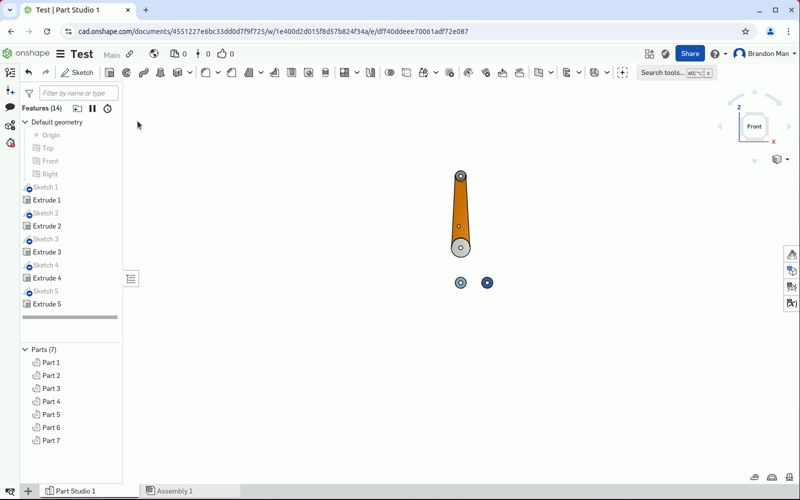
key(shift+h)
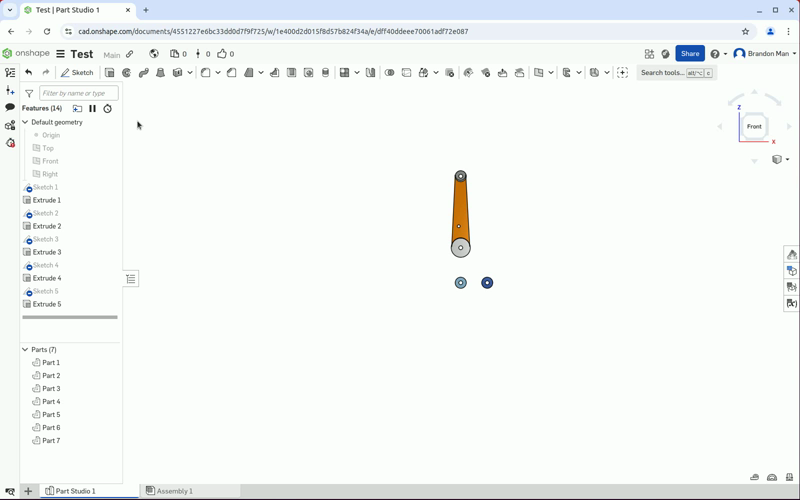
key(shift+h)
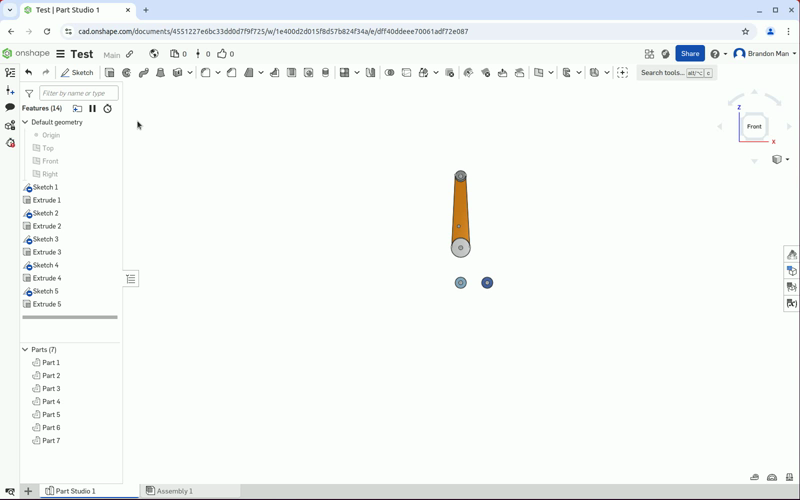
mouse_move(73, 189)
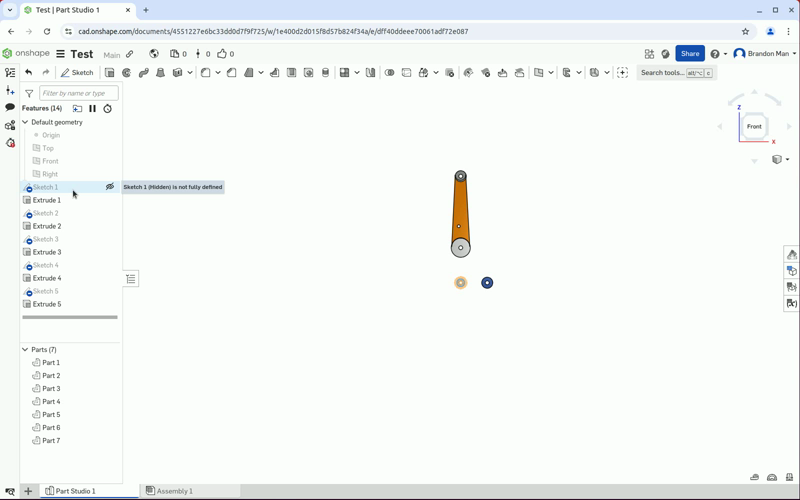
click(73, 189)
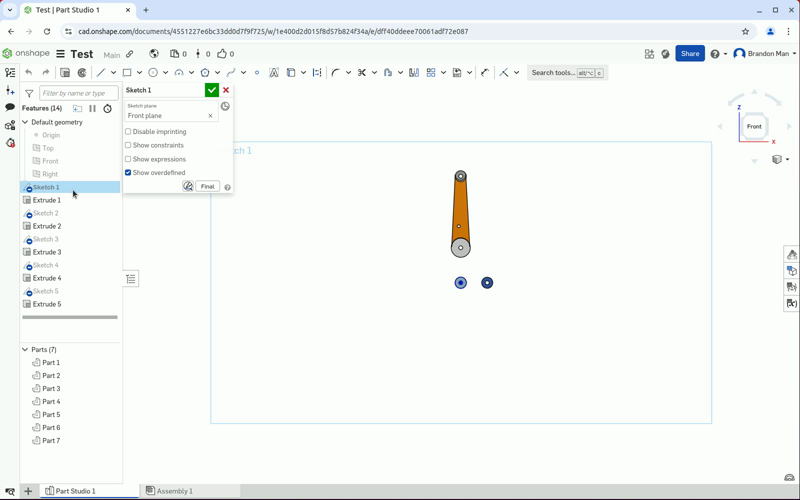
mouse_move(229, 92)
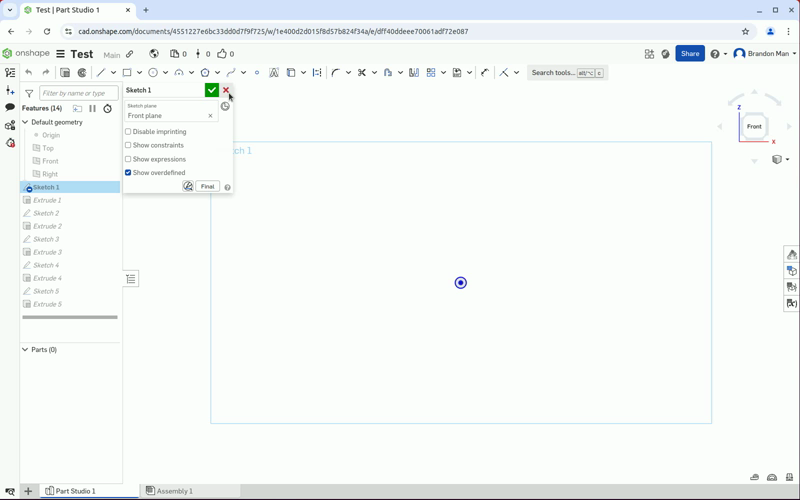
click(229, 92)
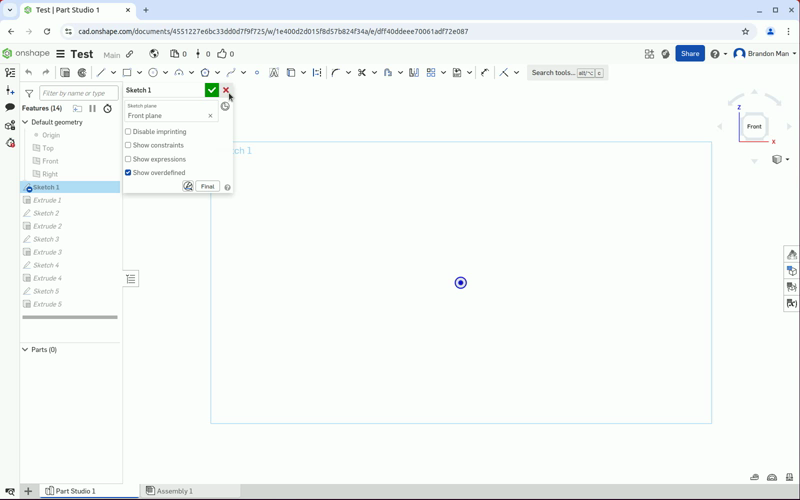
key(shift+s)
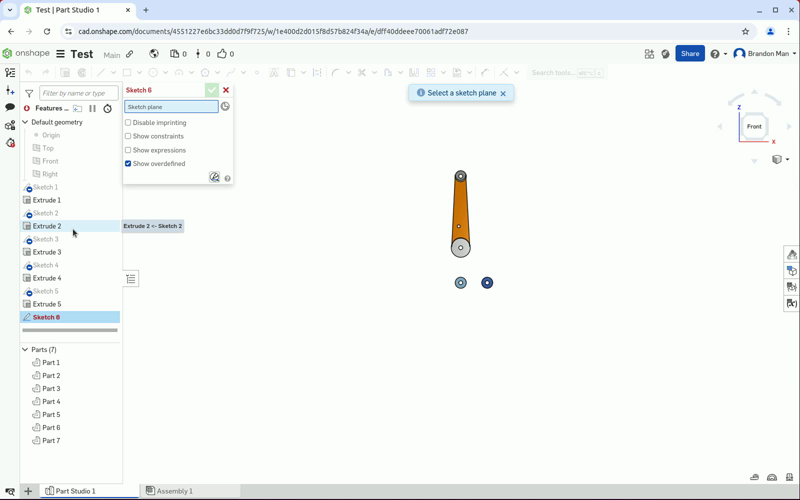
scroll(3)
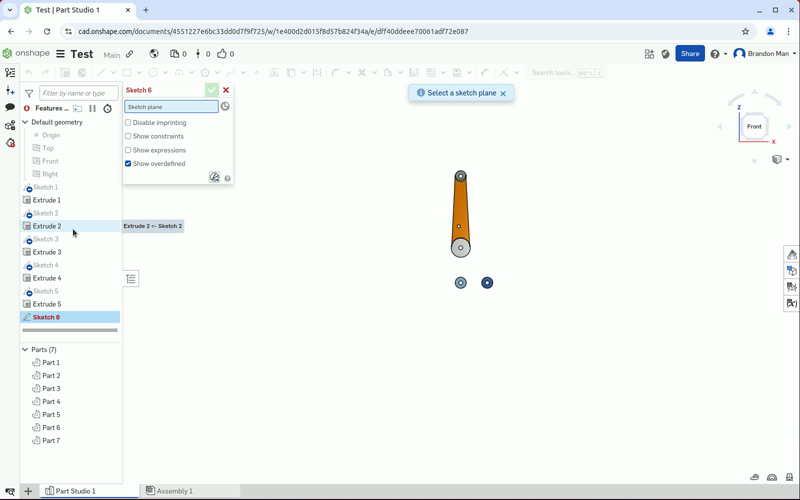
mouse_move(73, 163)
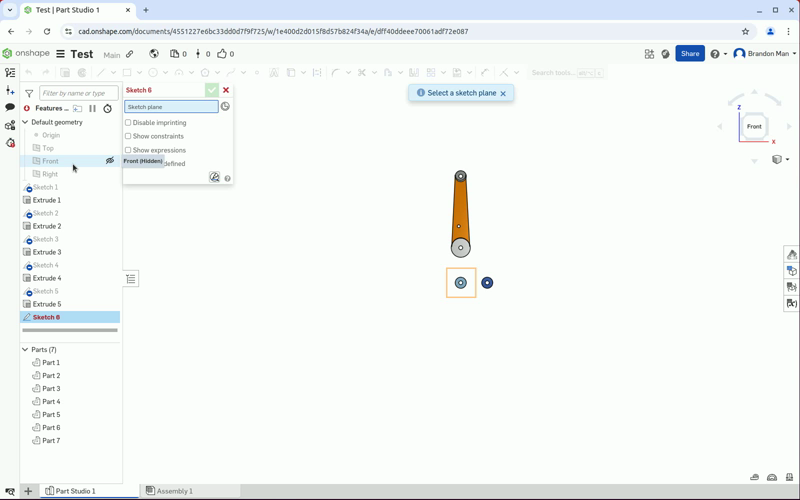
click(73, 163)
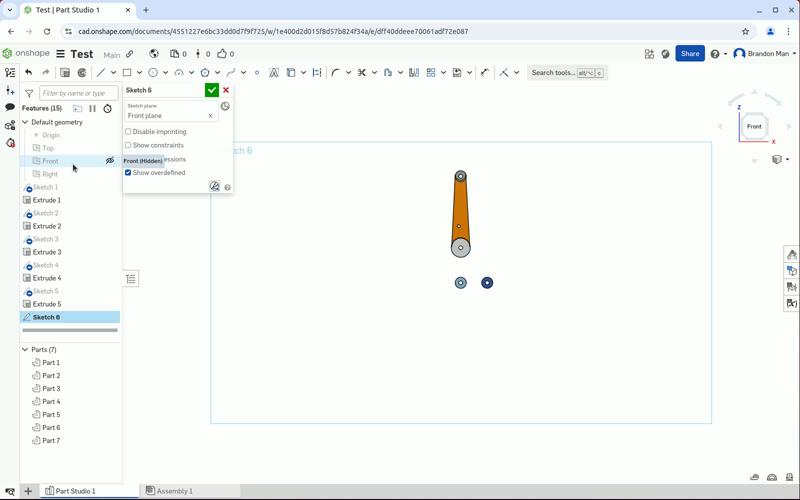
mouse_move(73, 352)
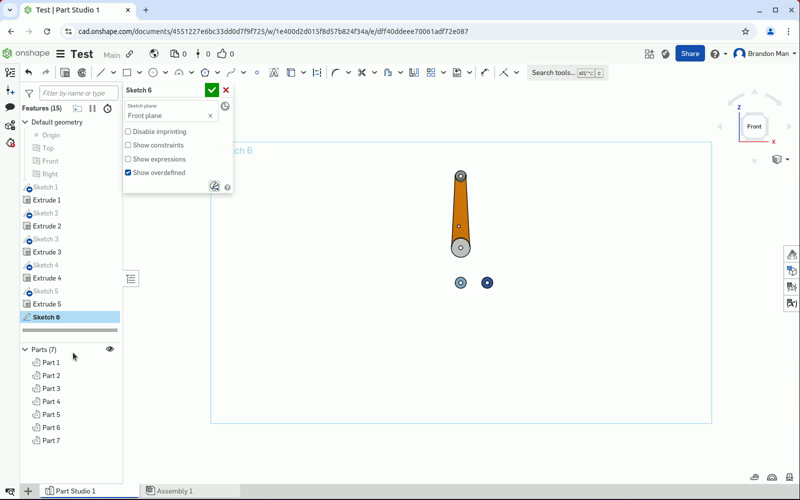
key(y)
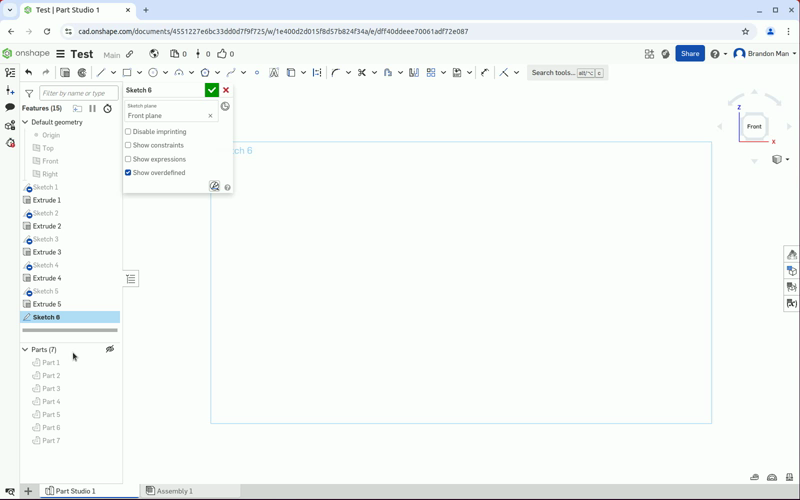
key(l)
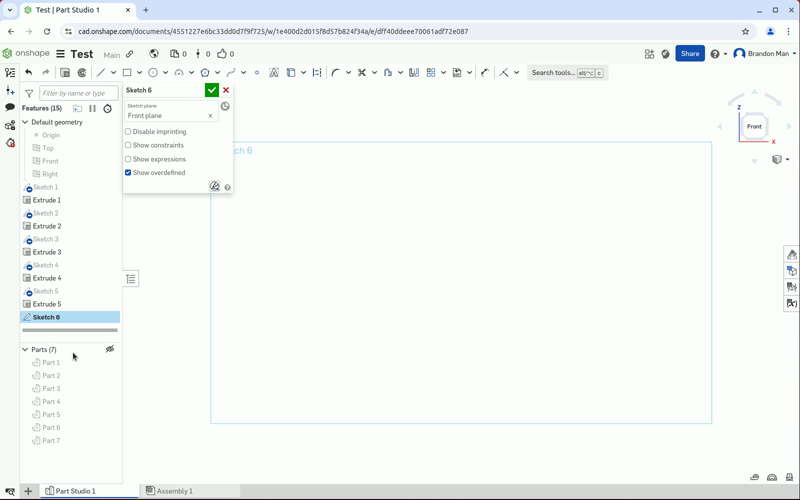
key_down(shift)
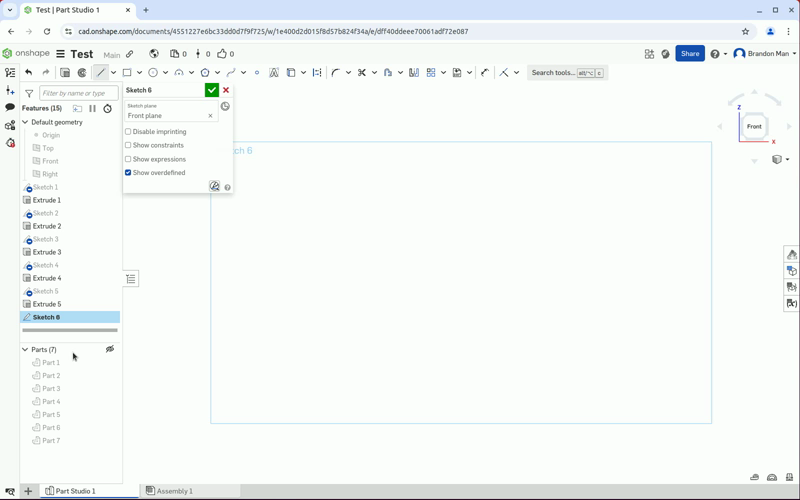
mouse_move(451, 247)
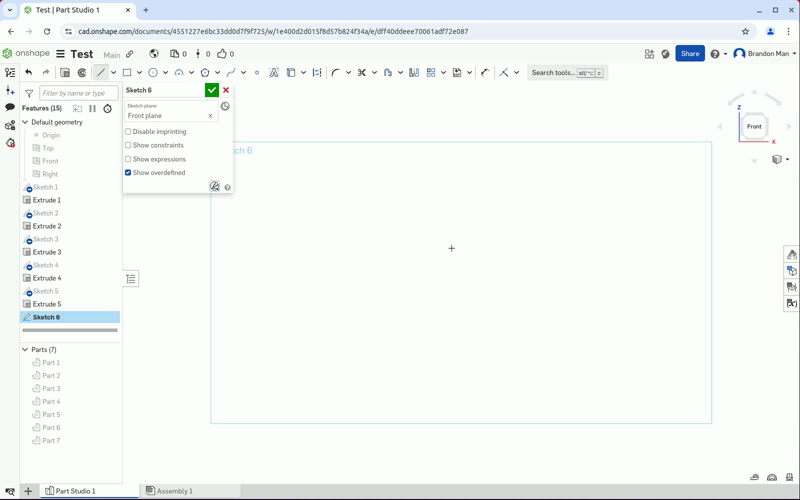
click(451, 247)
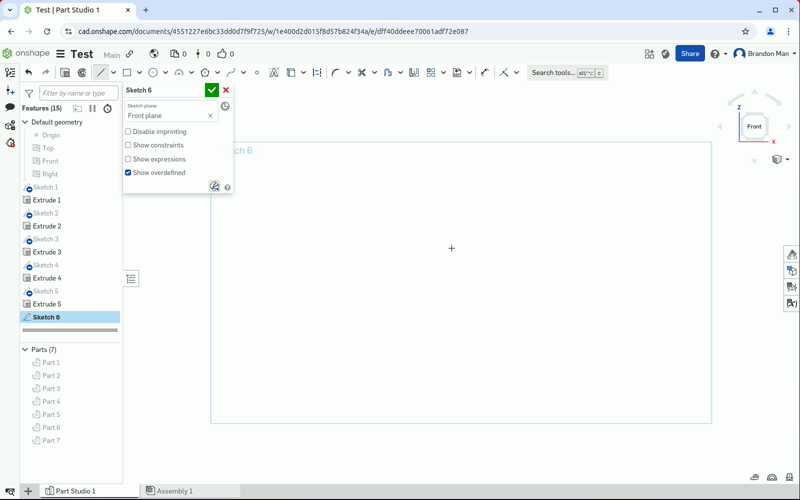
key_up(shift)
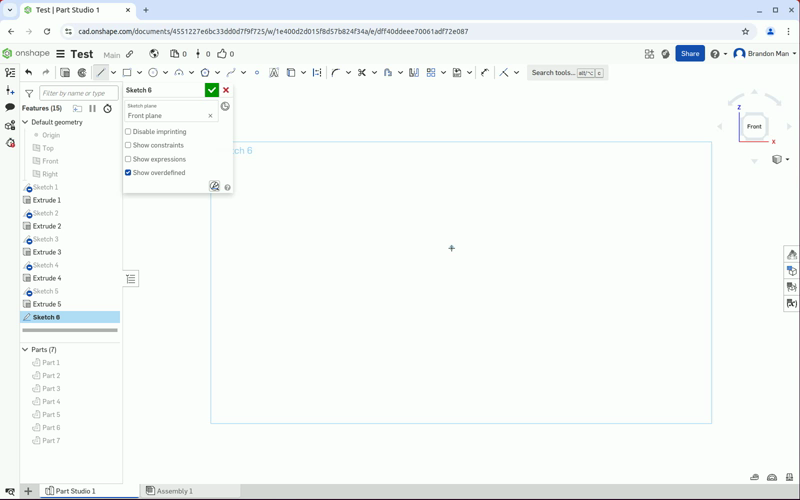
key_down(shift)
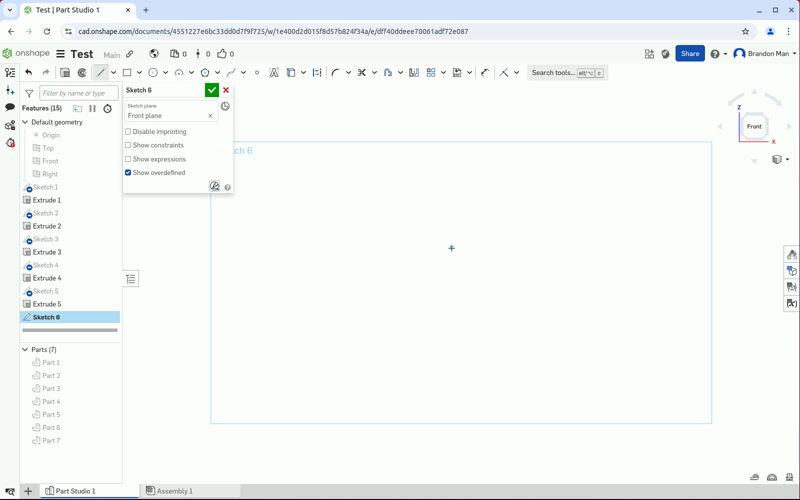
mouse_move(481, 247)
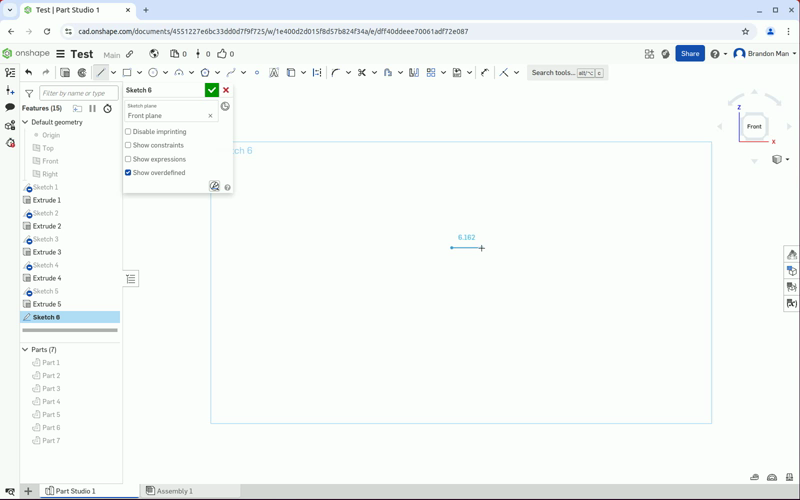
mouse_move(454, 283)
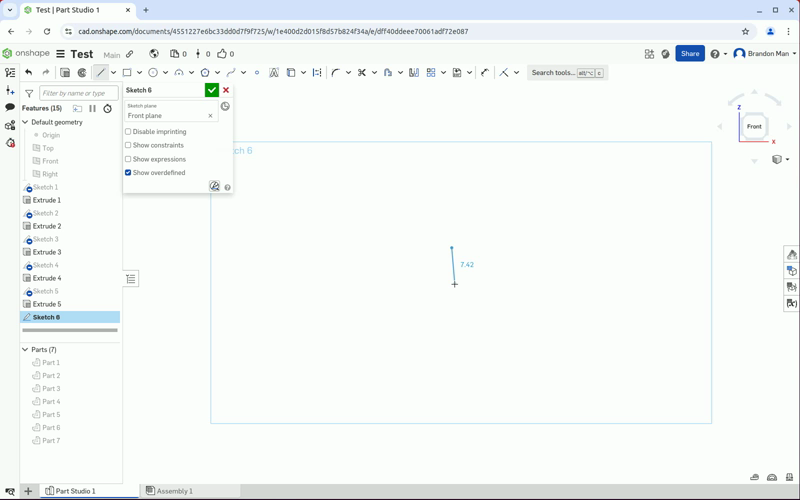
click(454, 283)
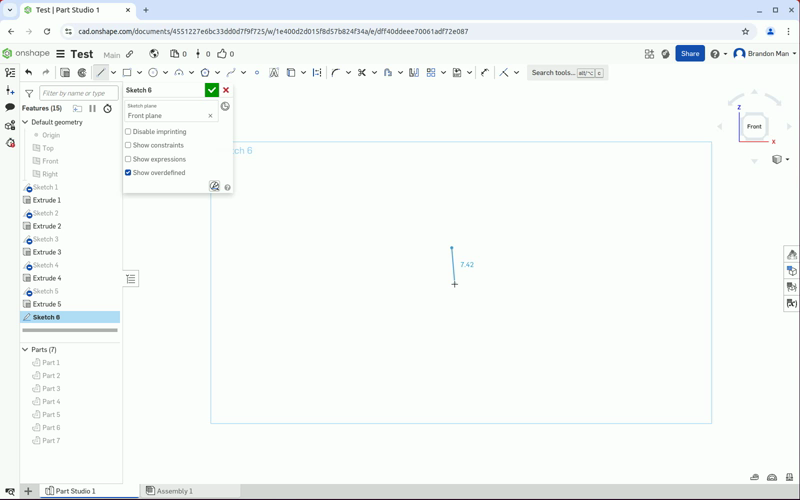
key_up(shift)
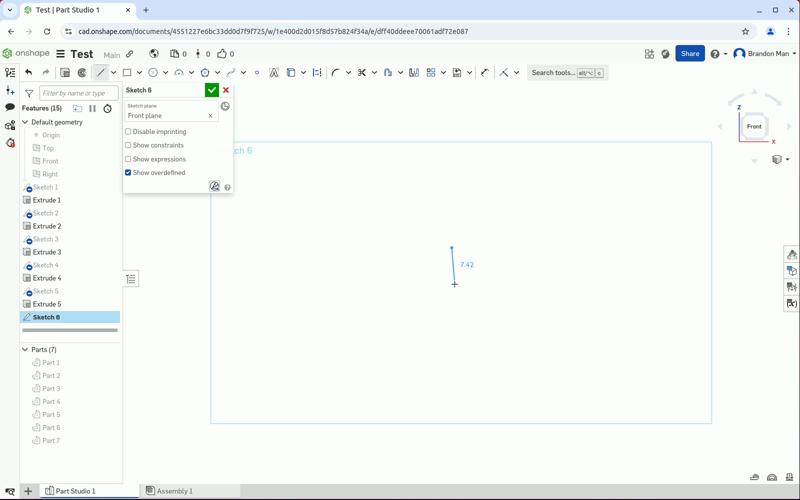
key(esc)
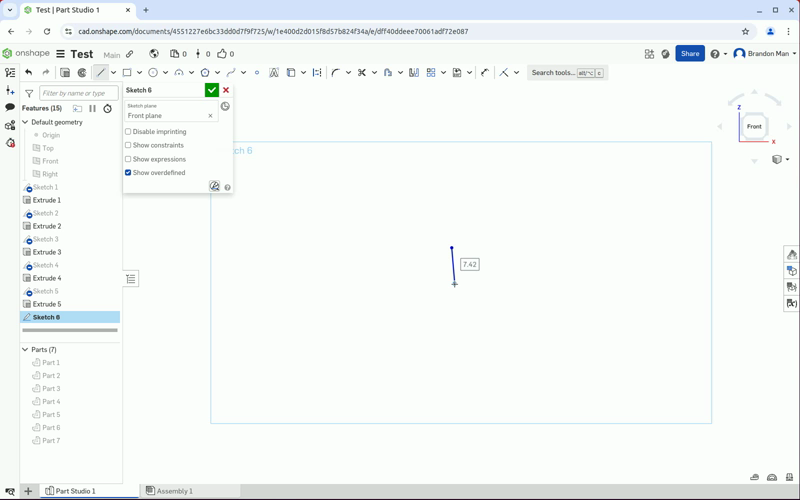
key(a)
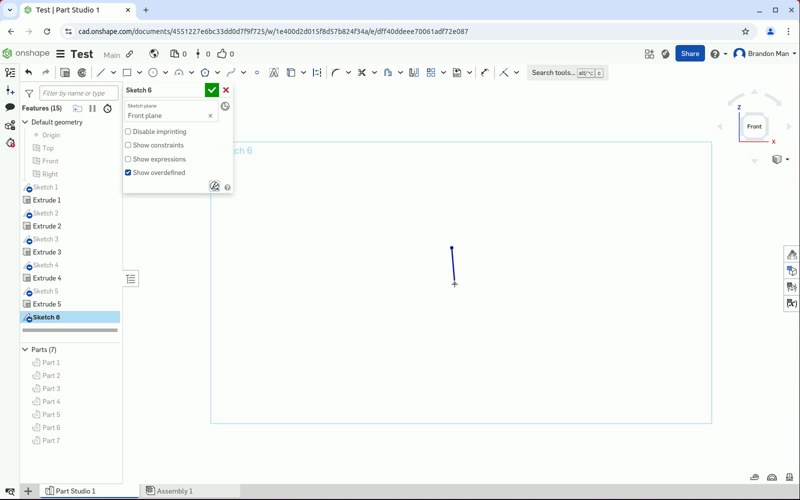
mouse_move(454, 283)
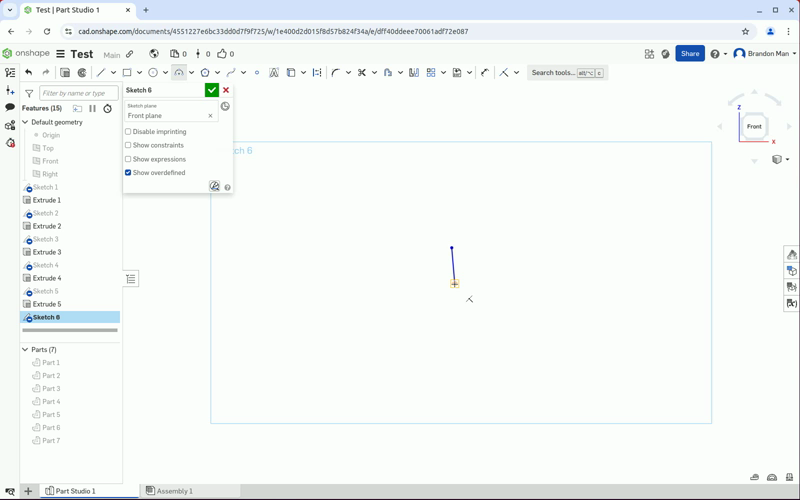
click(454, 283)
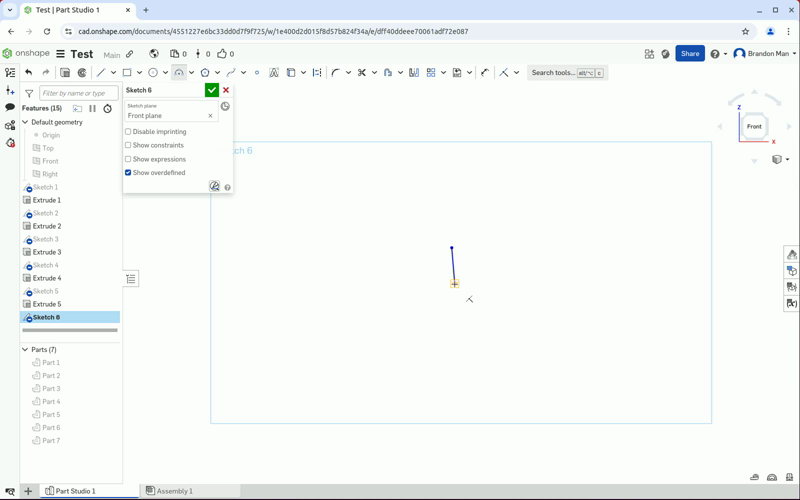
key_down(shift)
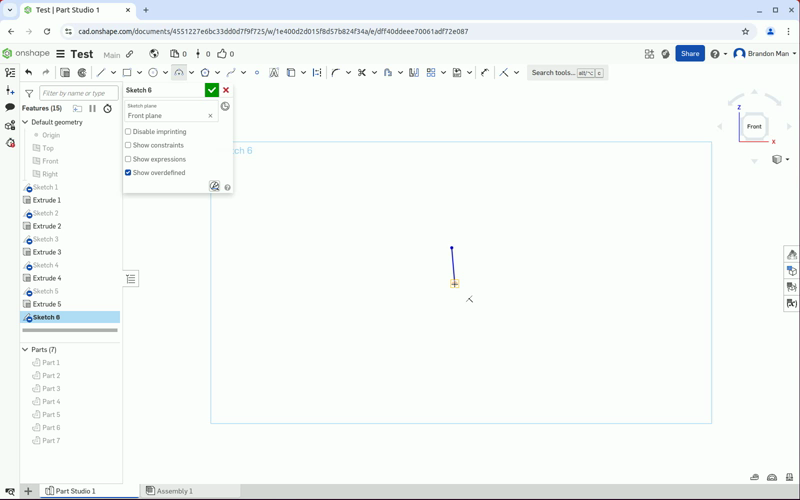
mouse_move(460, 288)
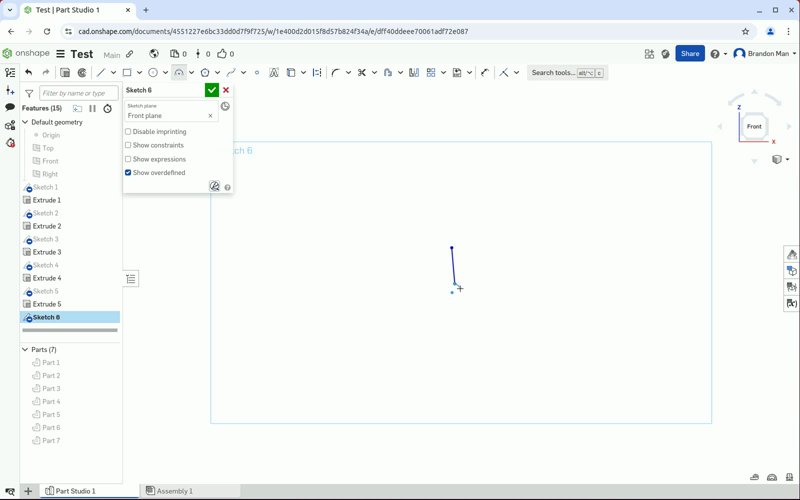
scroll(6)
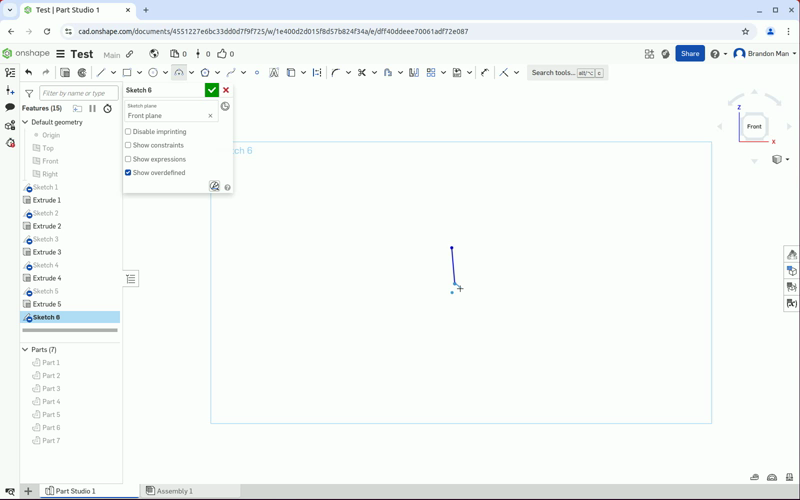
scroll(6)
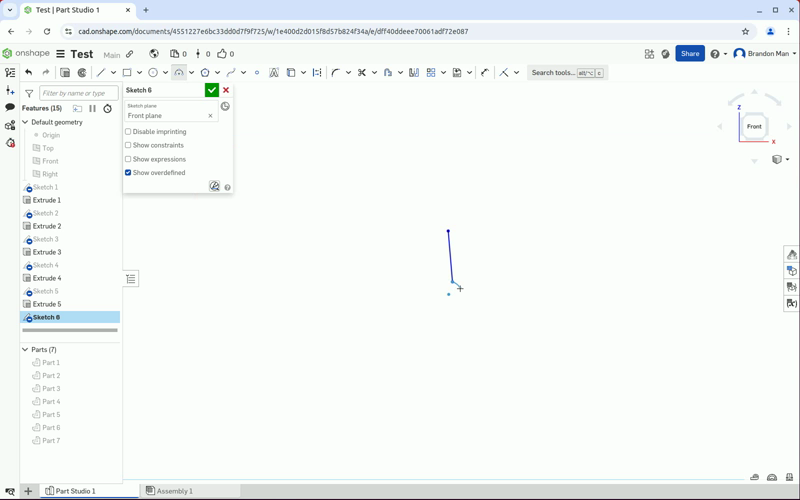
scroll(6)
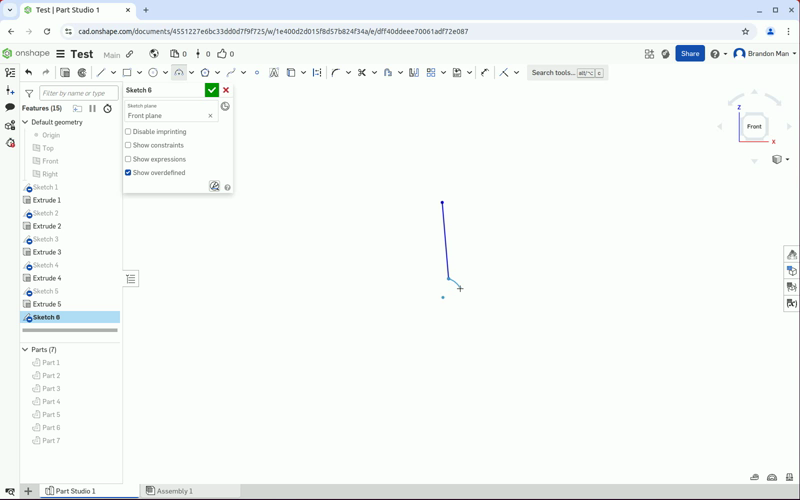
scroll(6)
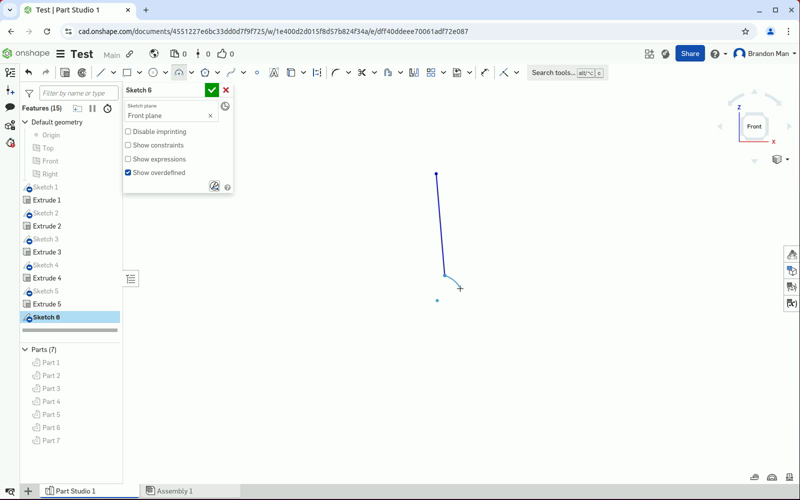
scroll(6)
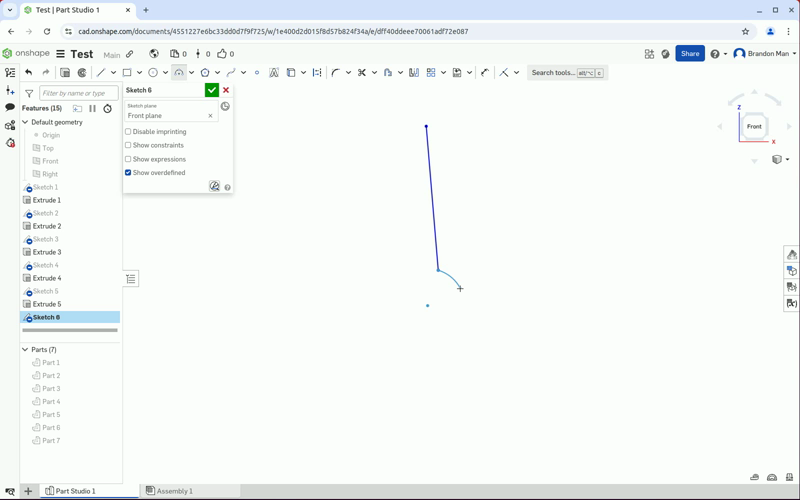
scroll(6)
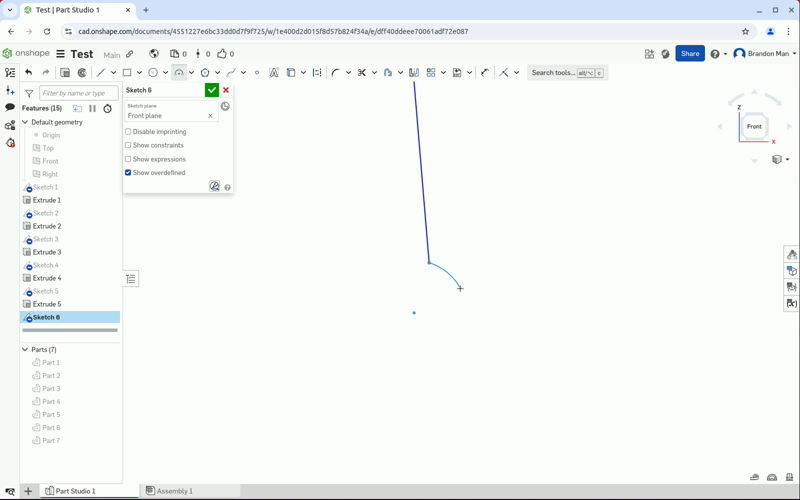
scroll(6)
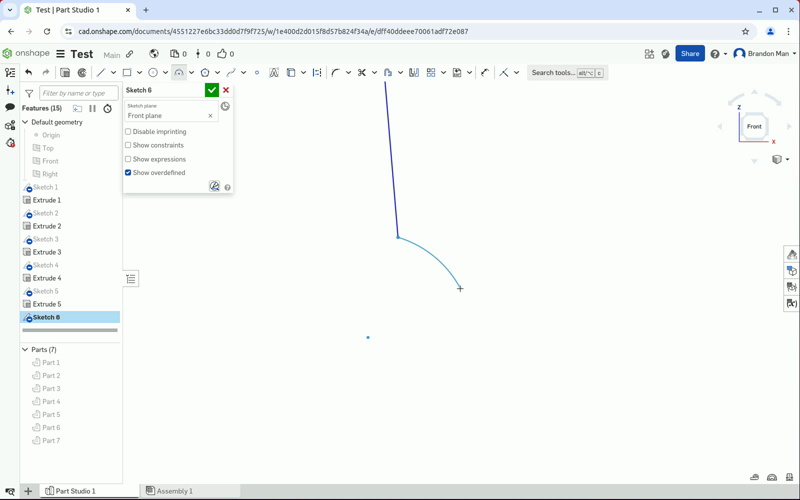
click(460, 288)
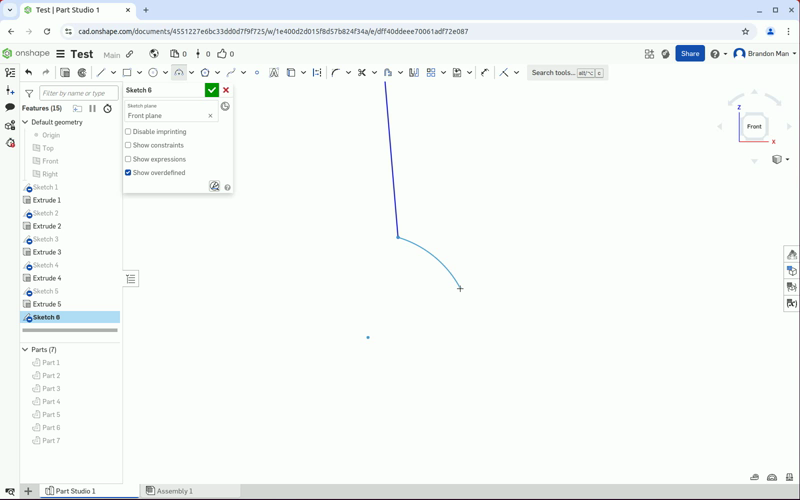
scroll(-6)
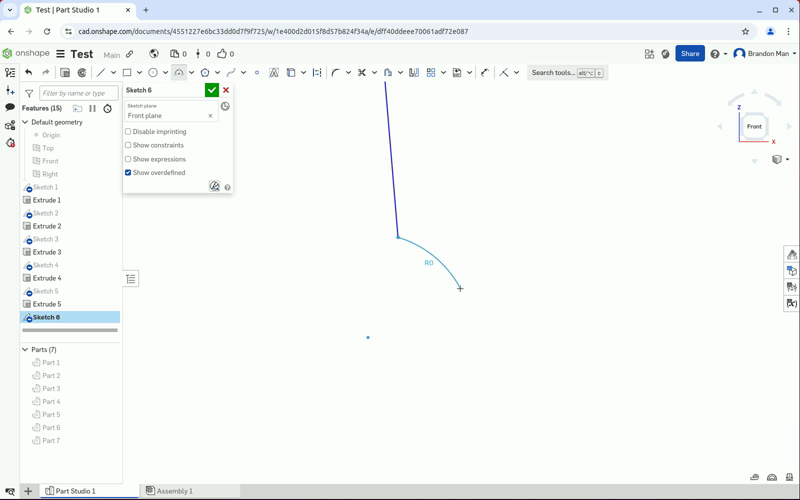
scroll(-6)
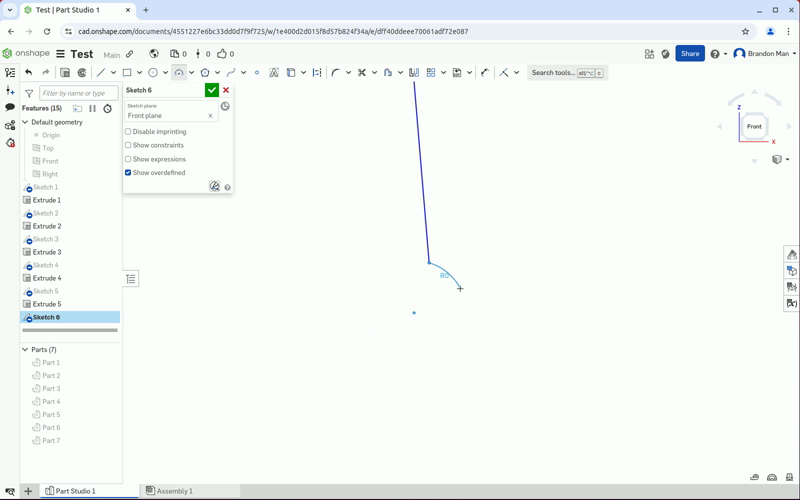
scroll(-6)
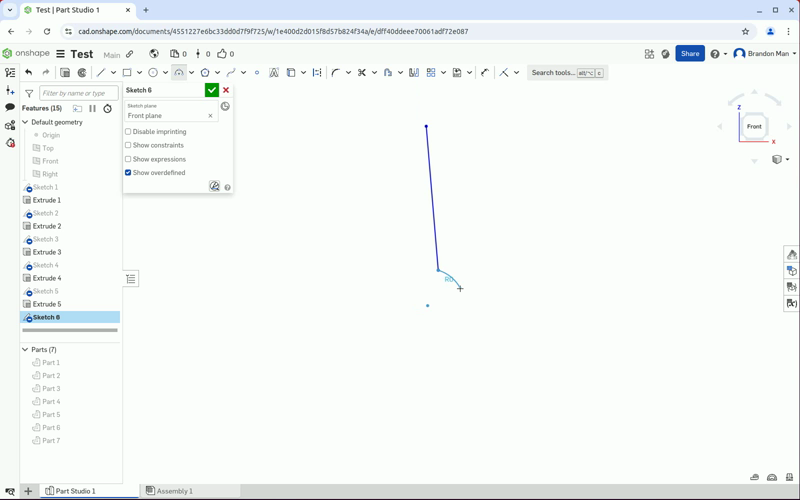
scroll(-6)
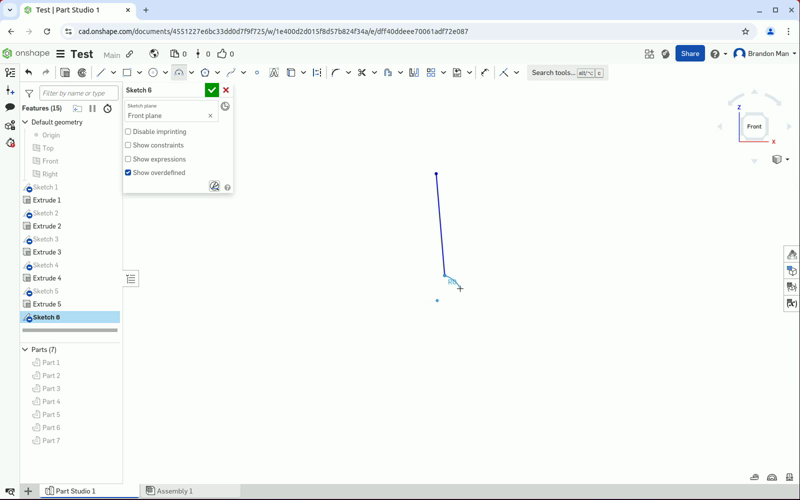
scroll(-6)
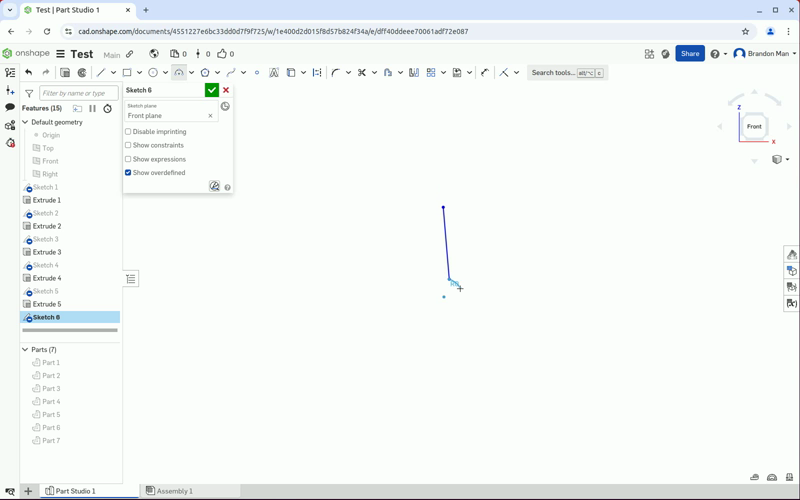
scroll(-6)
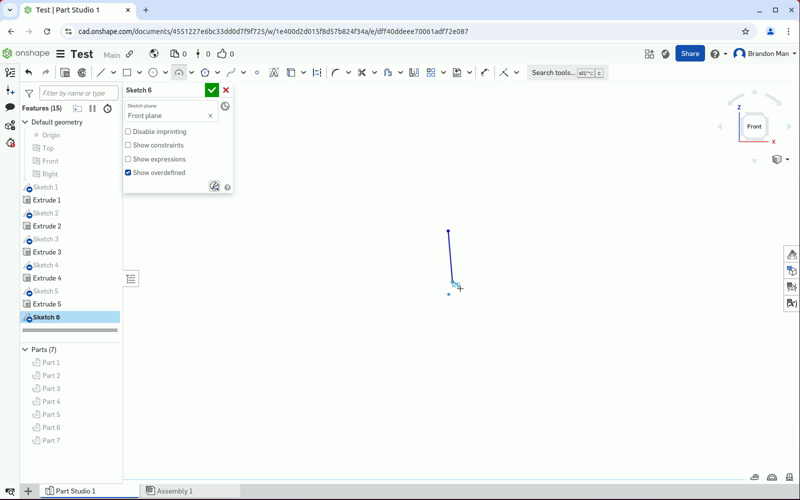
scroll(-6)
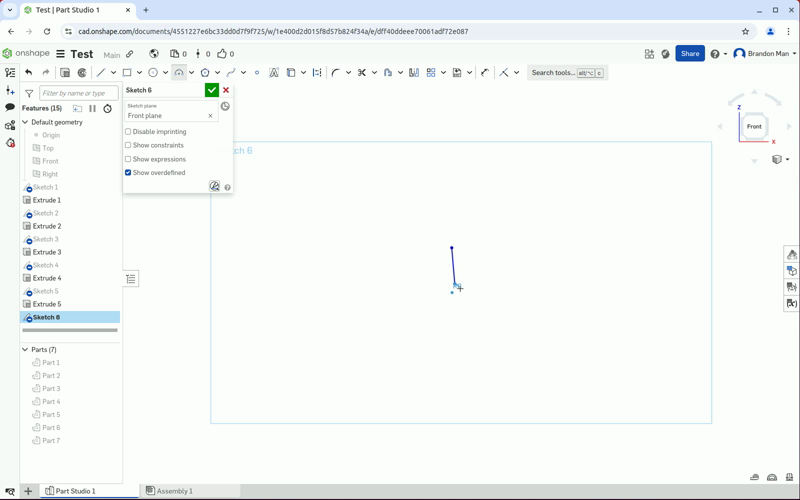
mouse_move(463, 279)
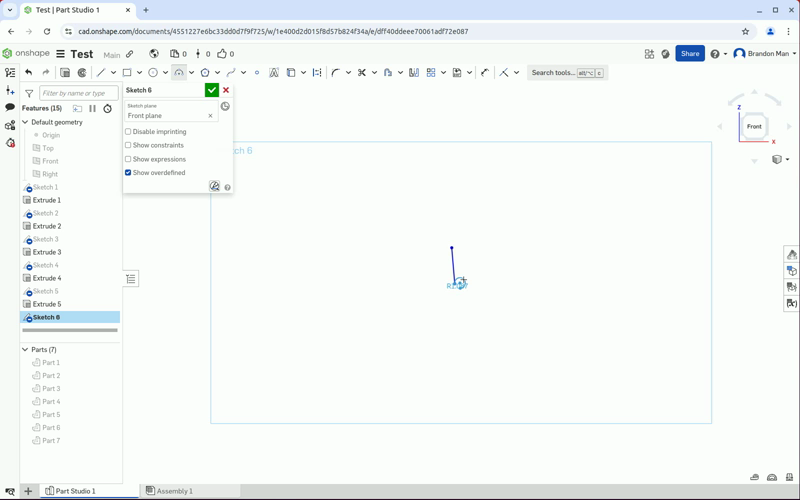
scroll(6)
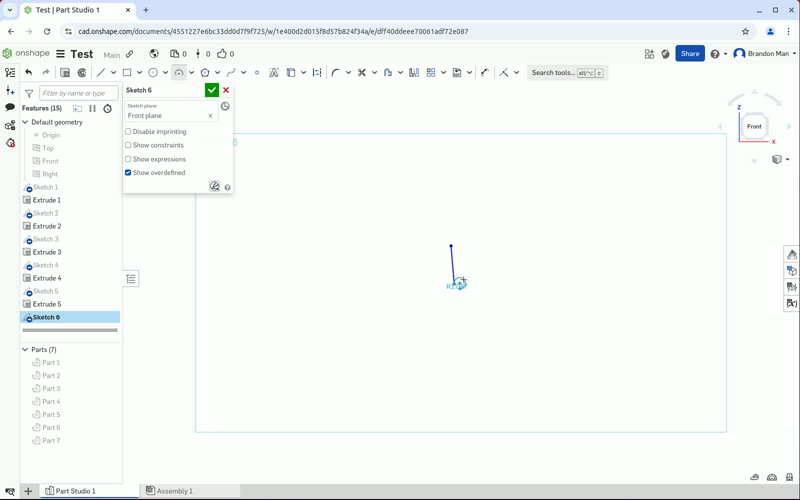
scroll(6)
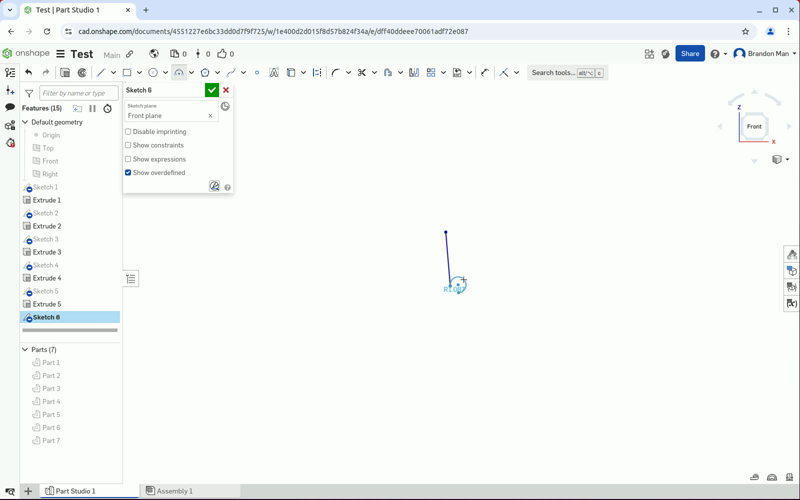
scroll(6)
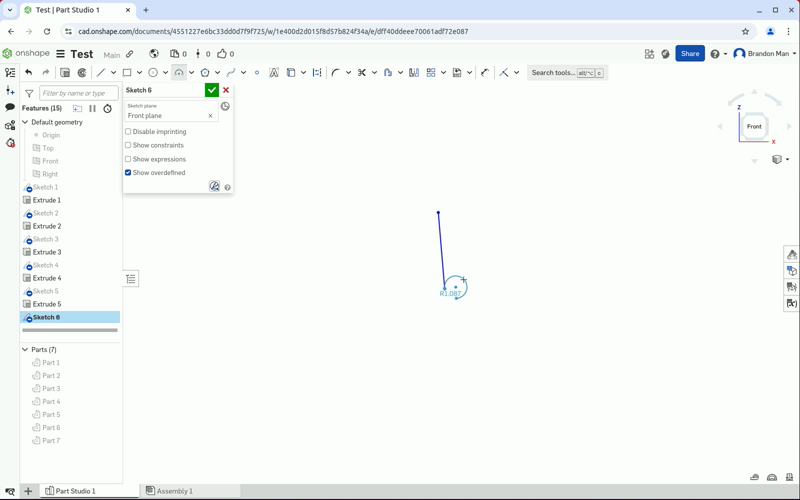
scroll(6)
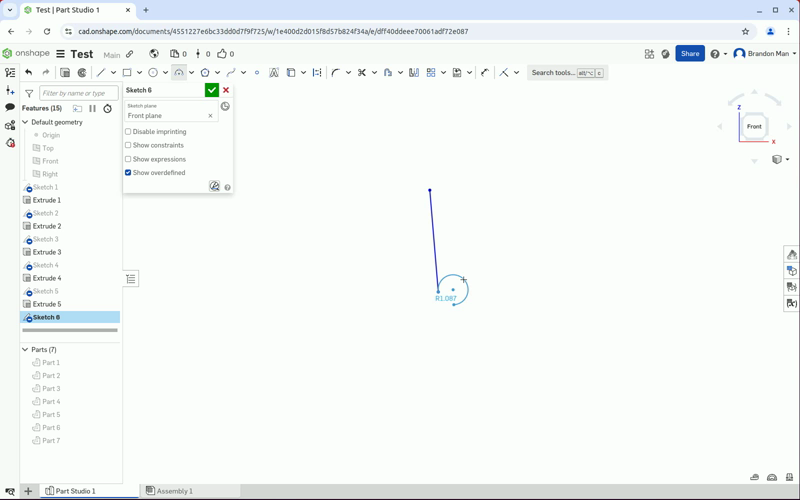
scroll(6)
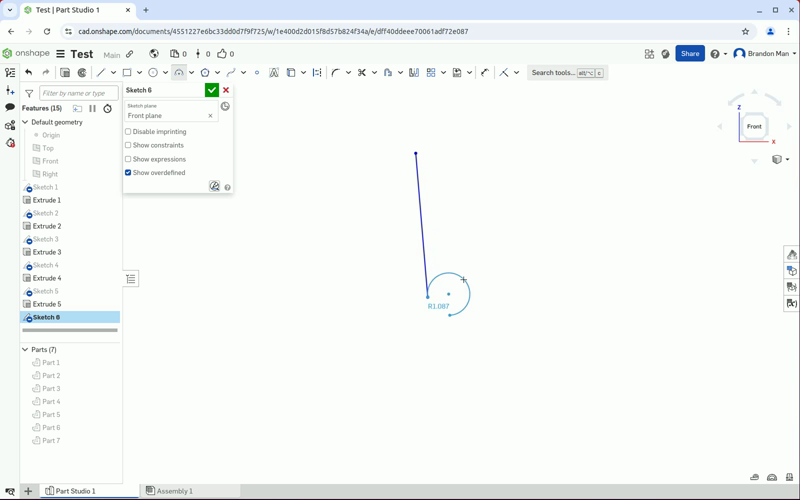
scroll(6)
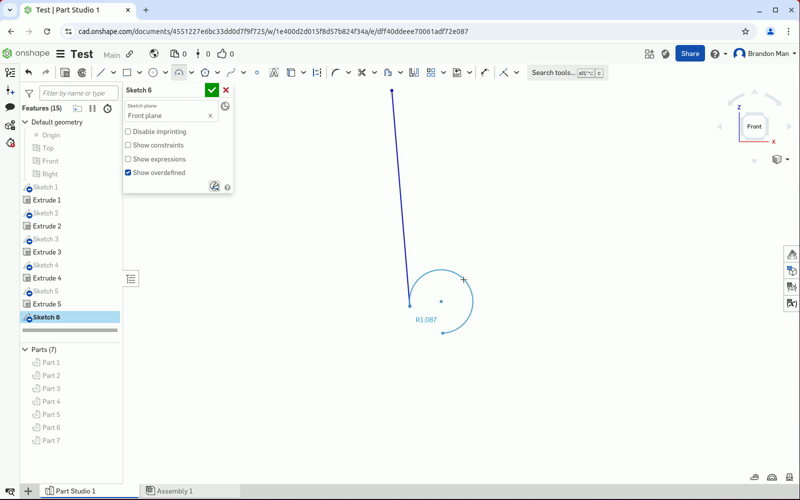
scroll(6)
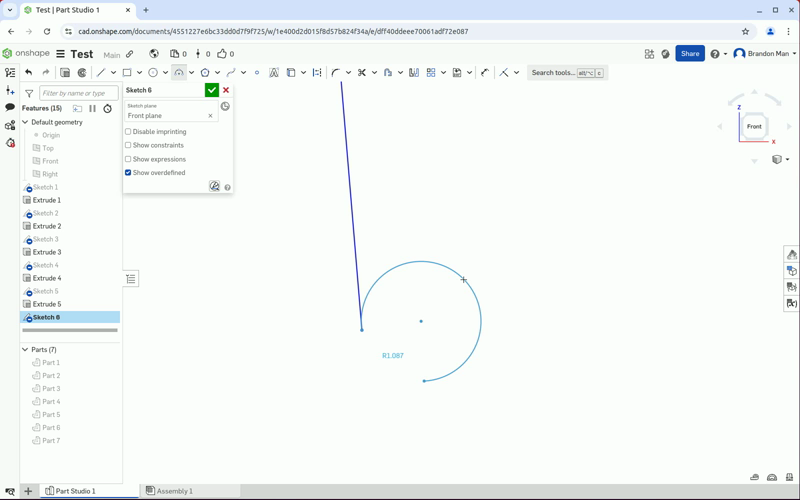
click(463, 279)
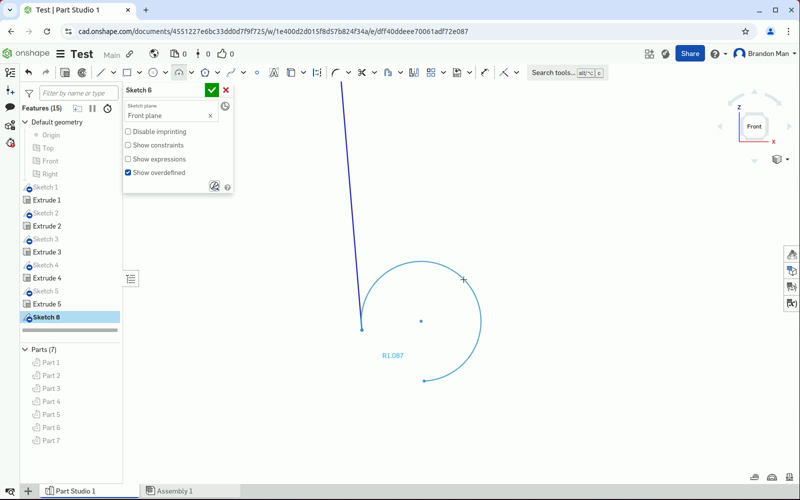
scroll(-6)
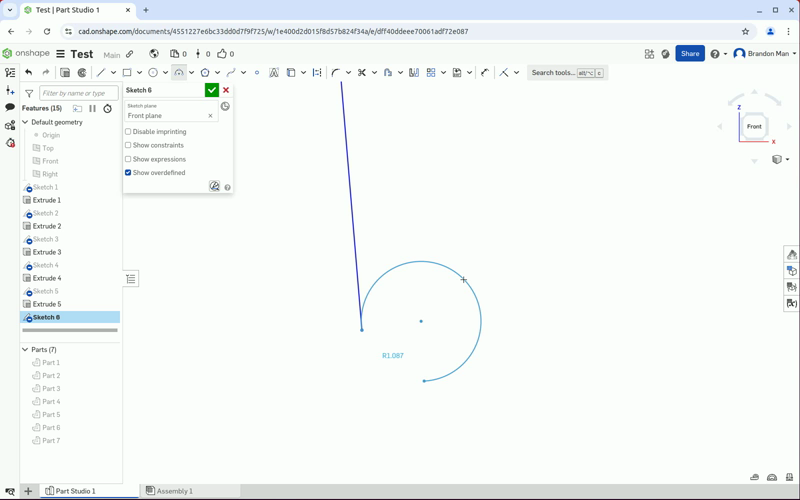
scroll(-6)
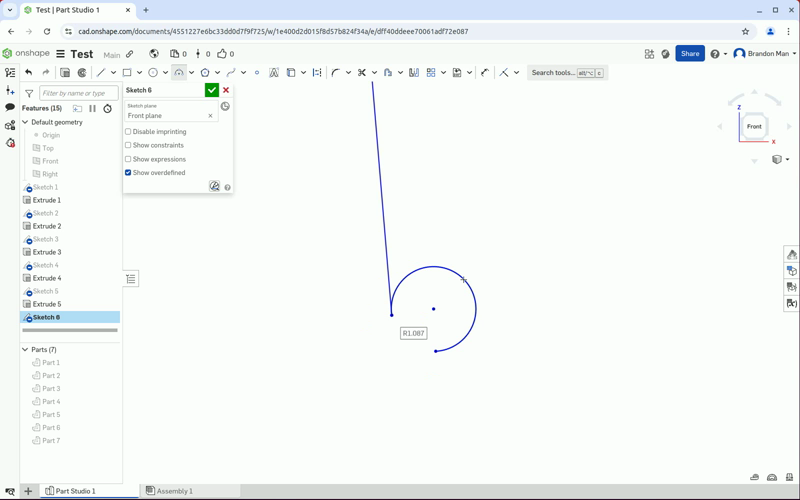
scroll(-6)
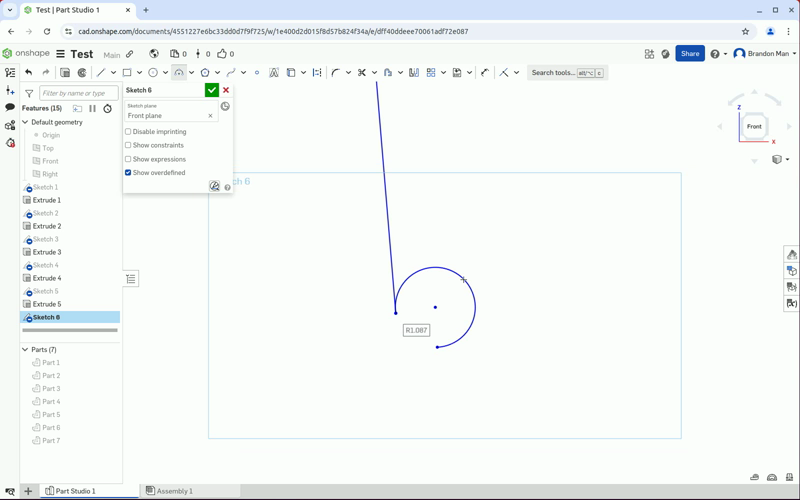
scroll(-6)
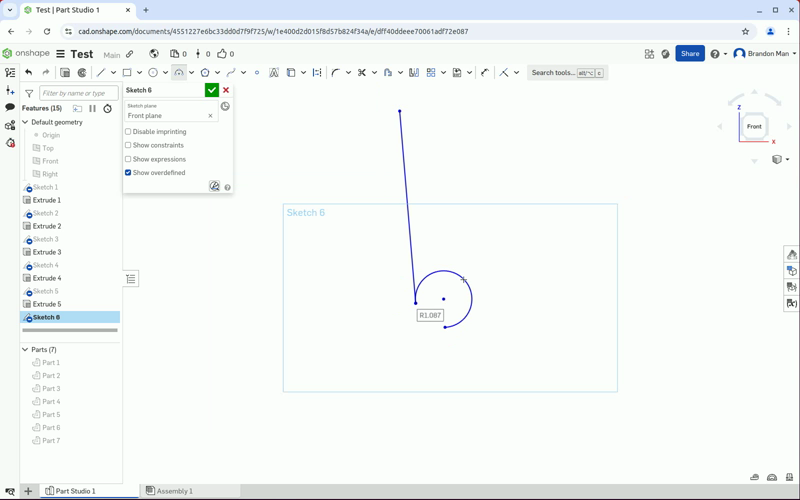
scroll(-6)
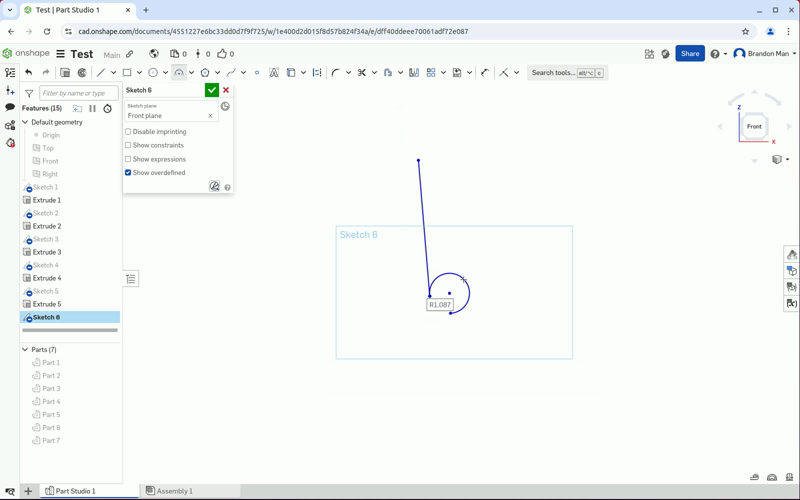
scroll(-6)
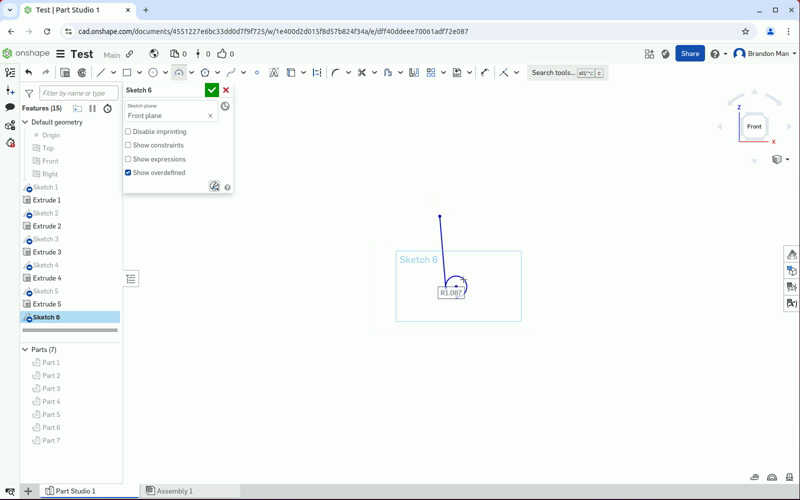
scroll(-6)
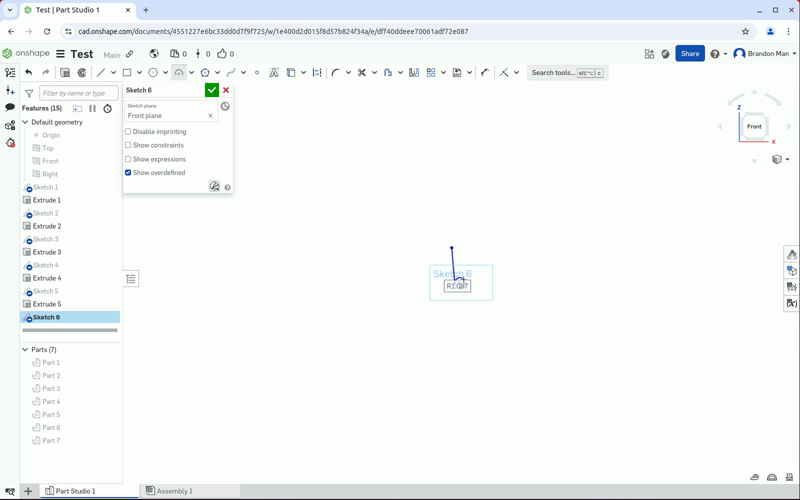
key_up(shift)
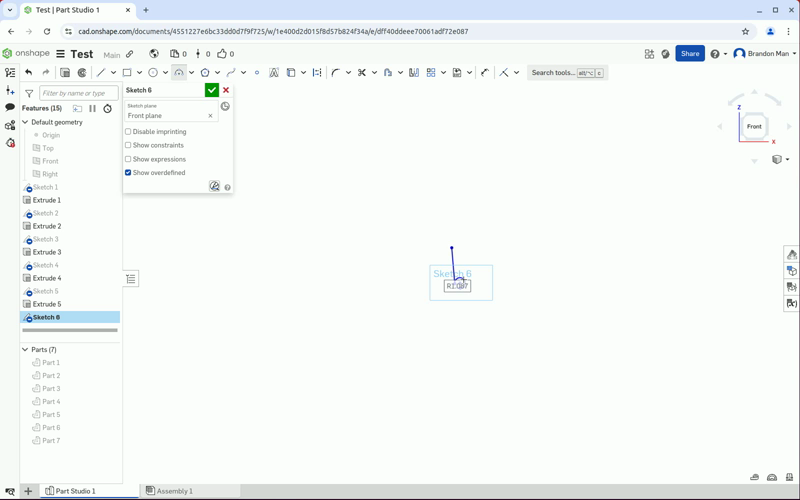
key(esc)
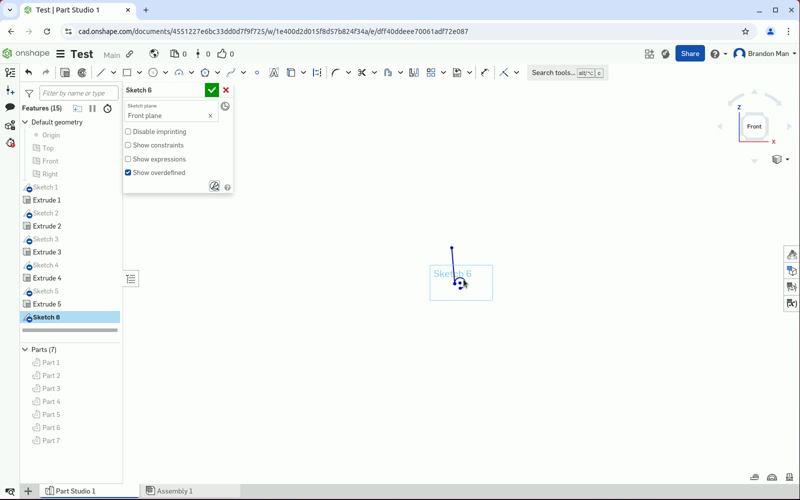
key(l)
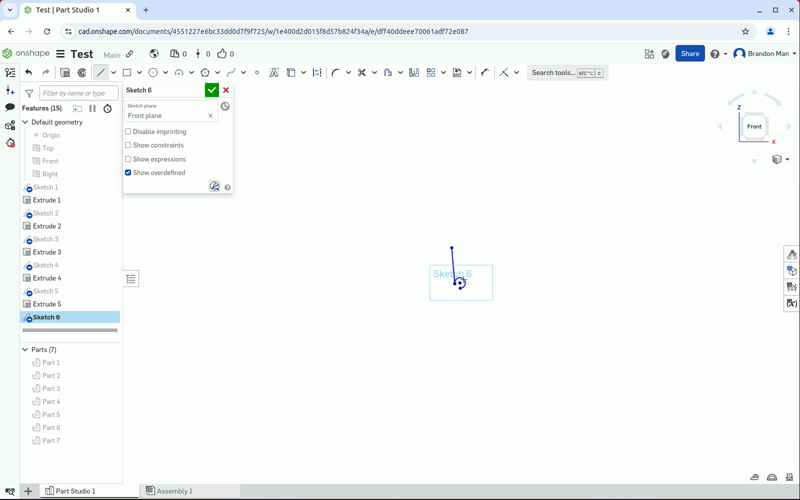
mouse_move(460, 288)
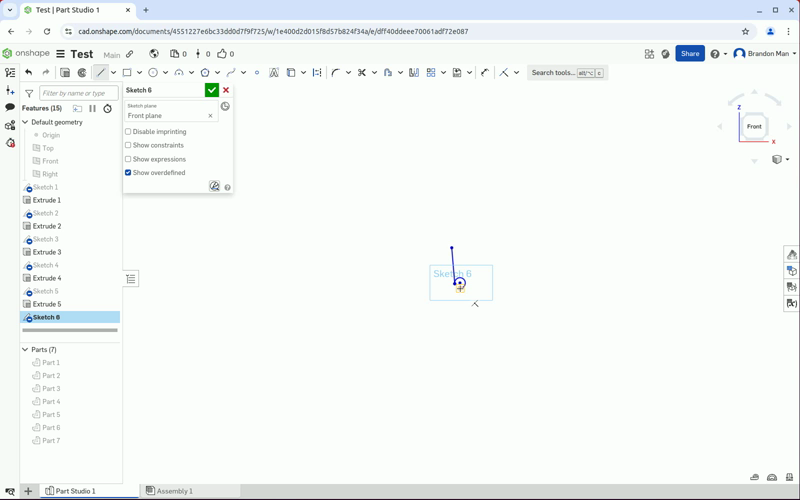
click(460, 288)
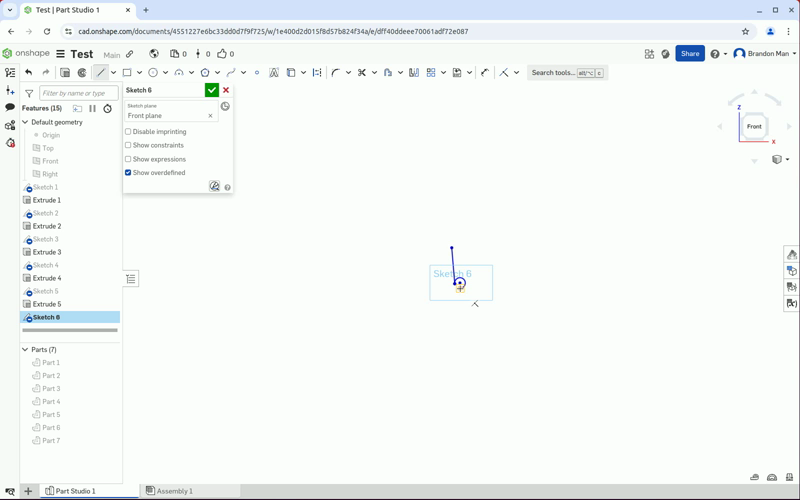
key_down(shift)
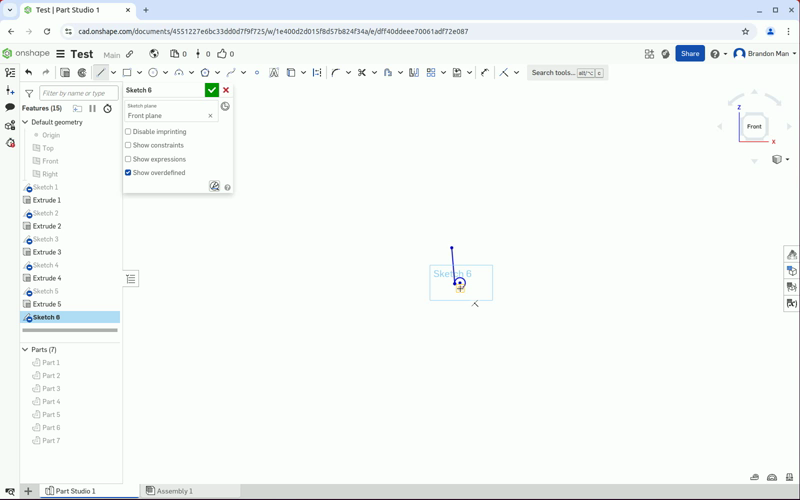
mouse_move(490, 288)
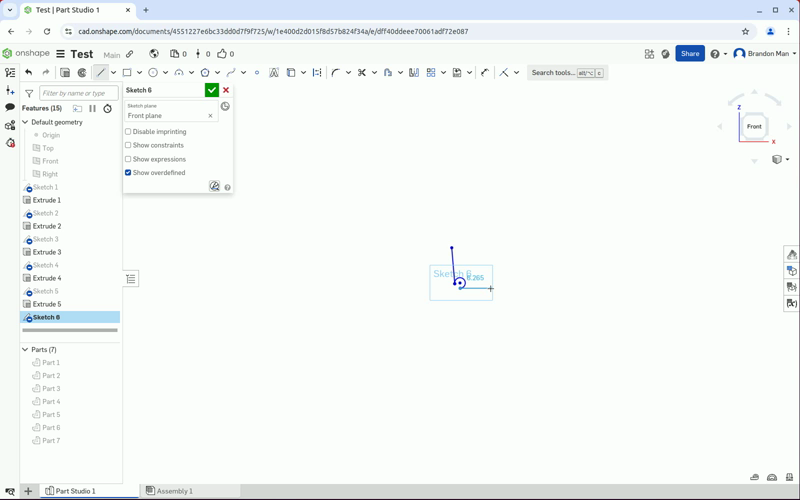
mouse_move(486, 287)
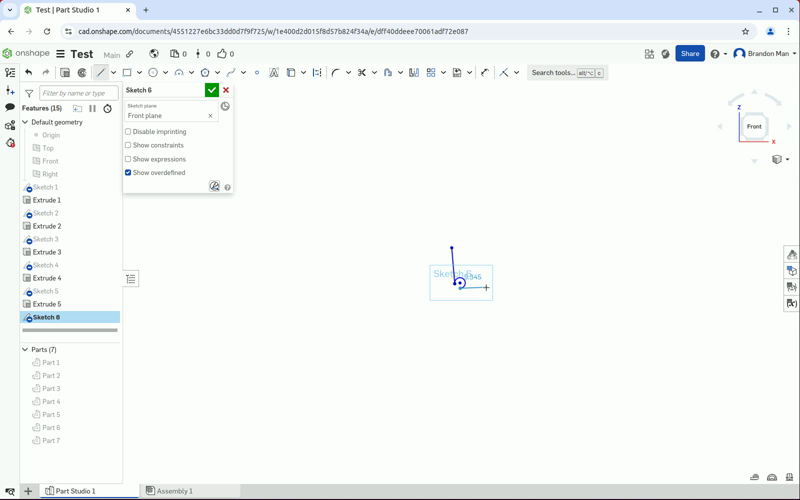
click(486, 287)
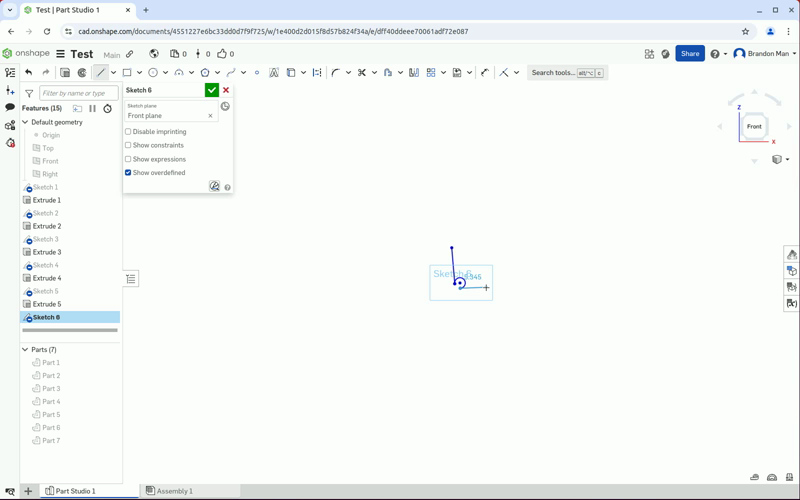
key_up(shift)
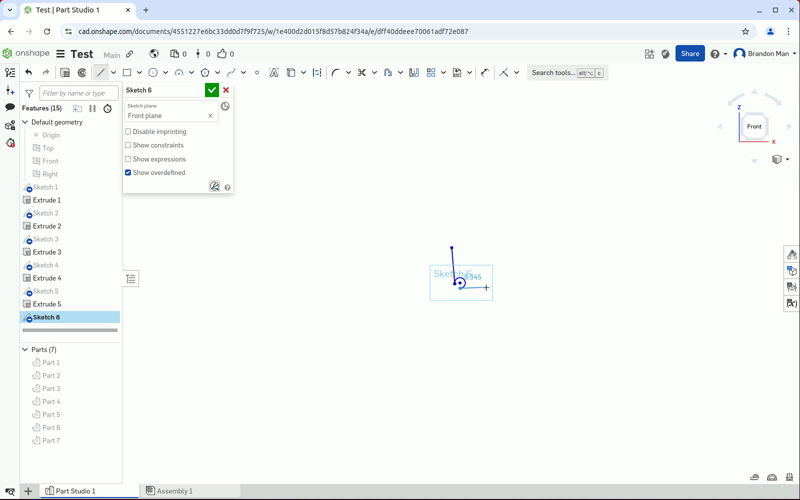
key(esc)
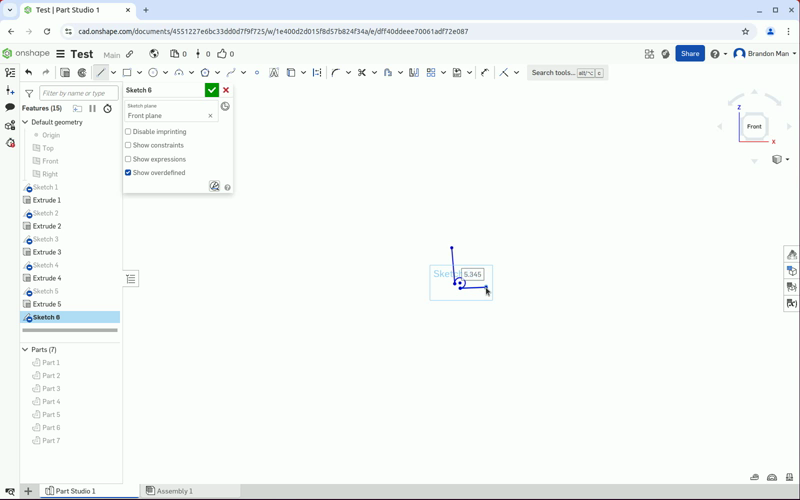
key(a)
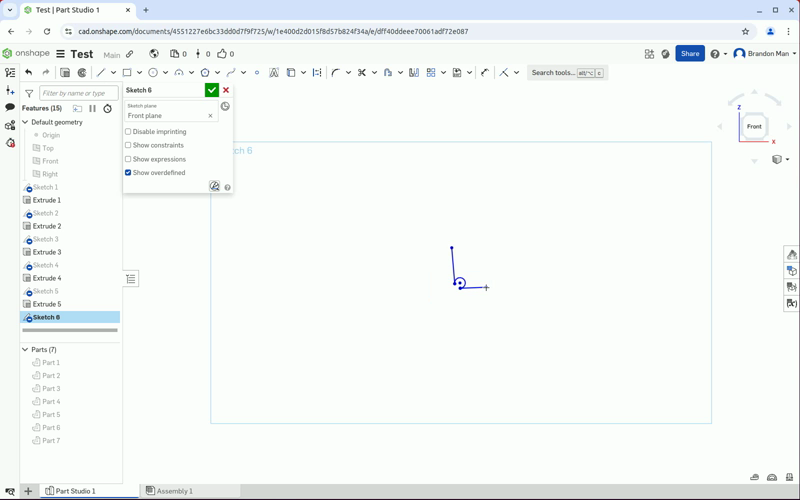
mouse_move(486, 287)
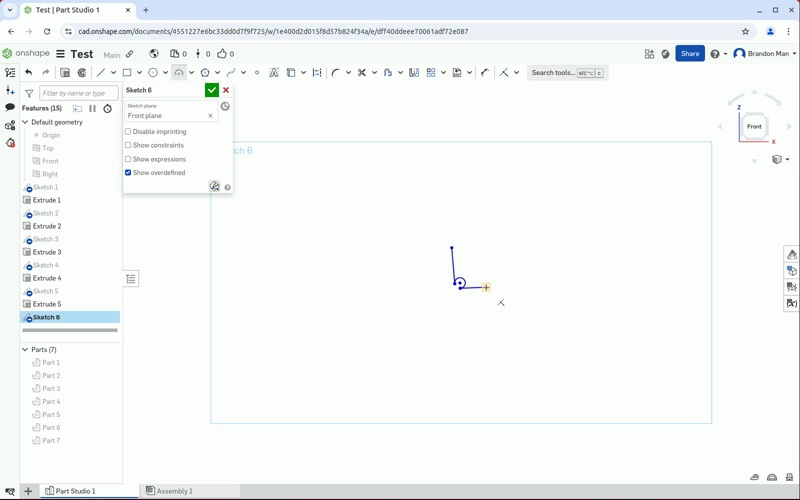
click(486, 287)
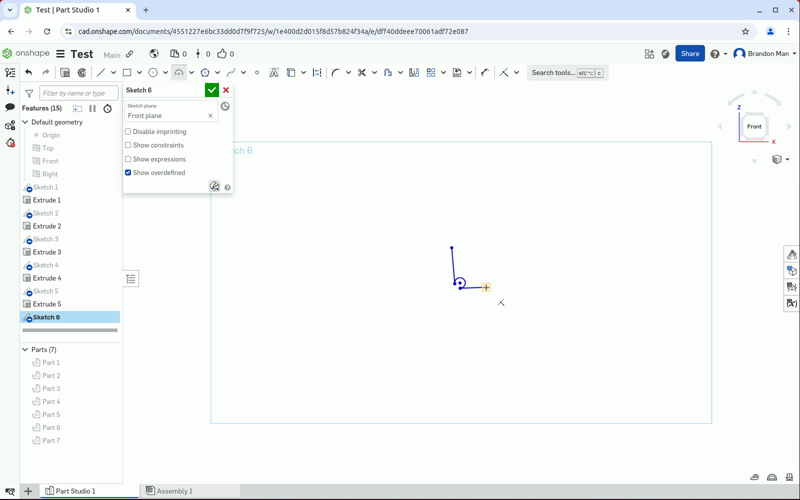
key_down(shift)
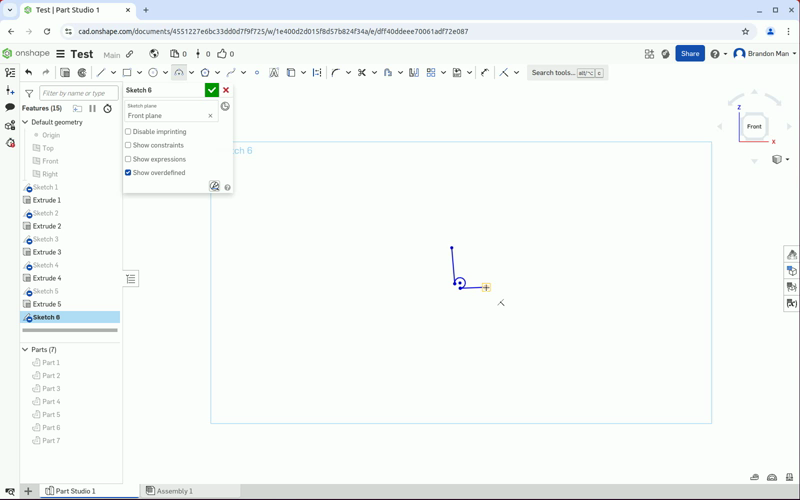
mouse_move(486, 278)
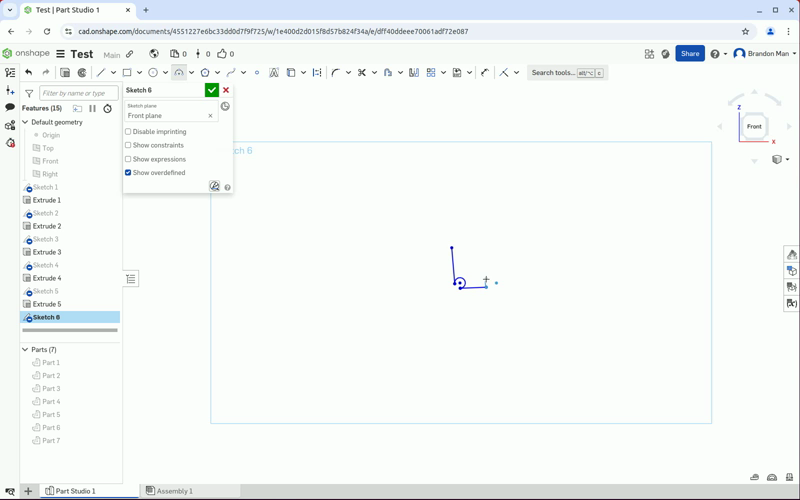
click(486, 278)
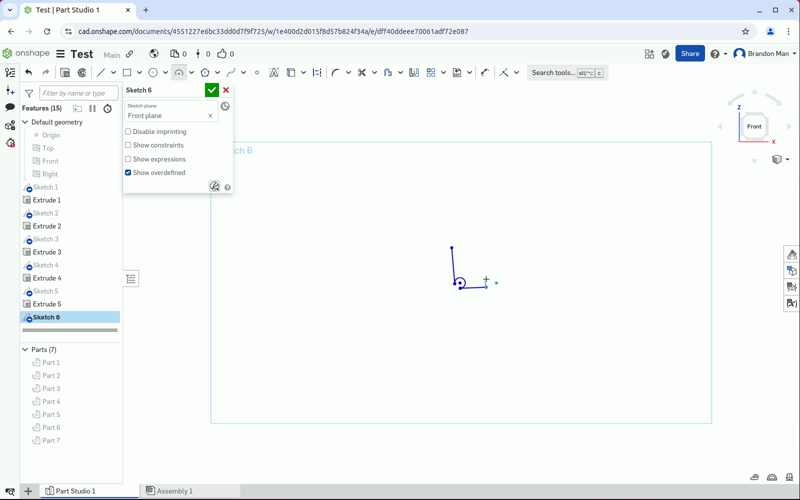
mouse_move(481, 282)
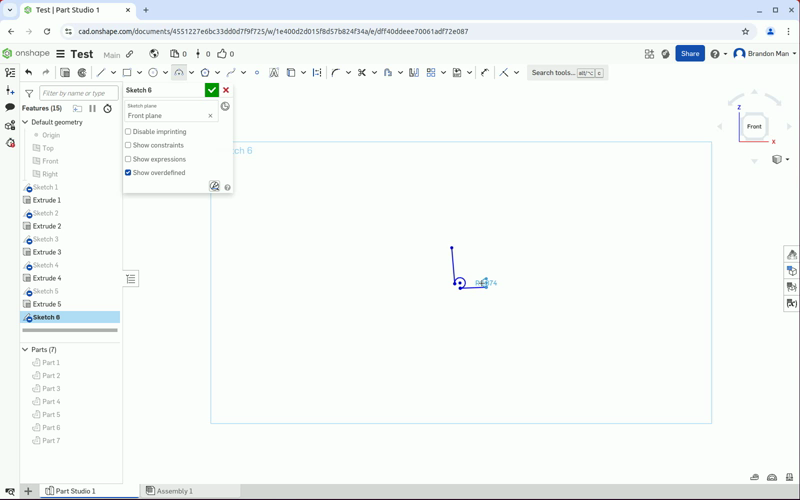
click(481, 282)
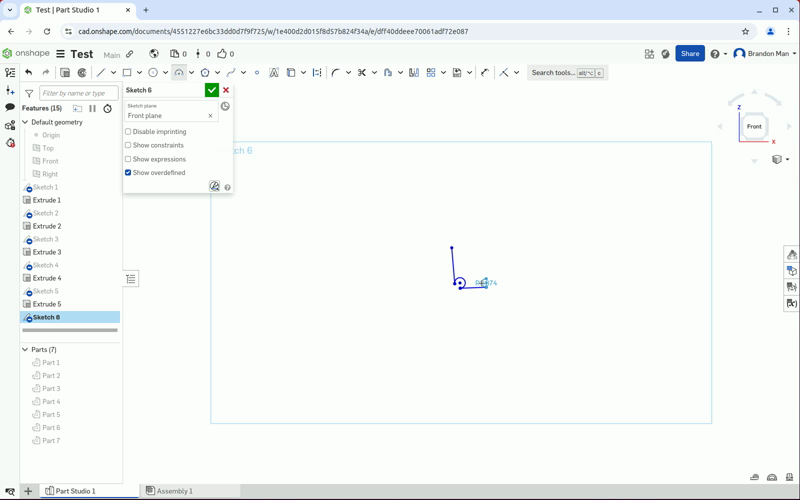
key_up(shift)
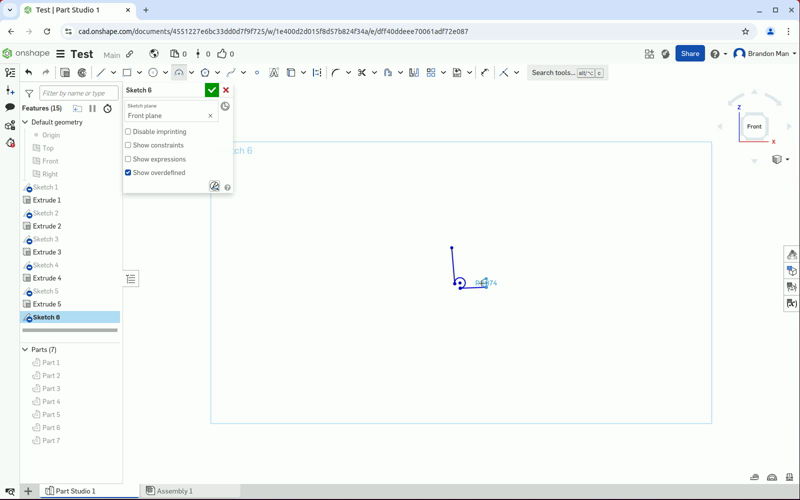
key(esc)
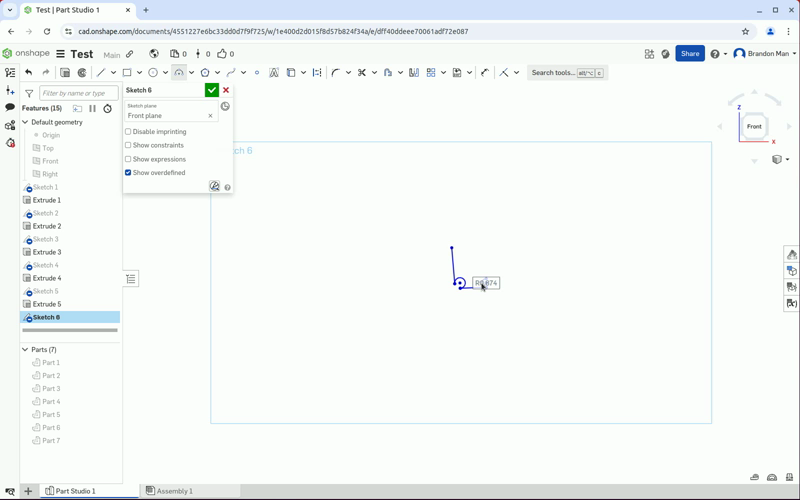
key(l)
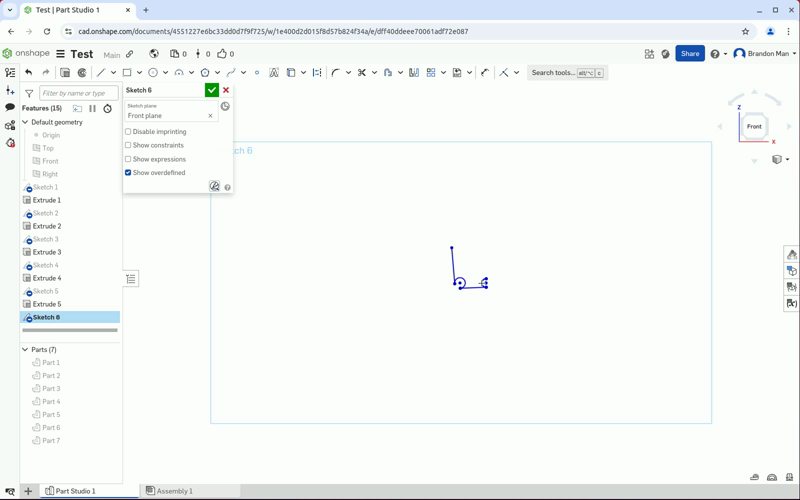
mouse_move(486, 278)
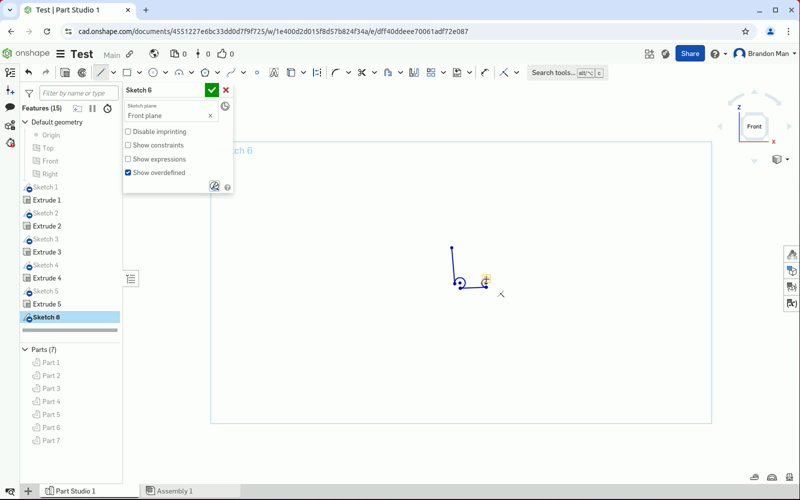
scroll(6)
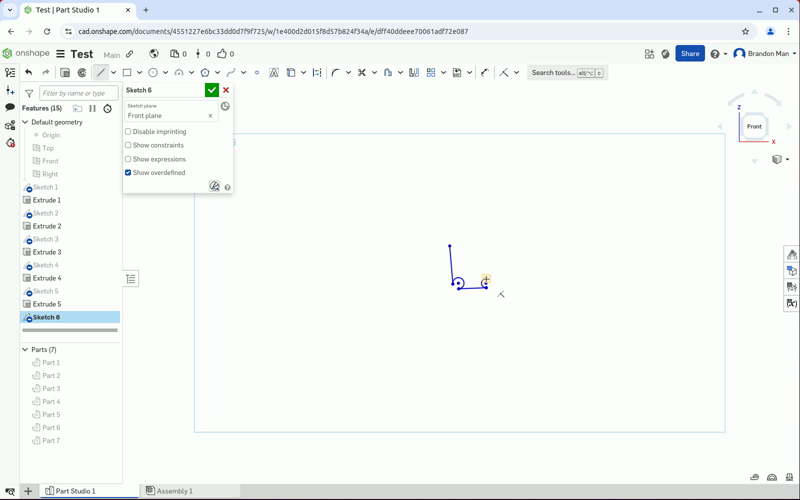
scroll(6)
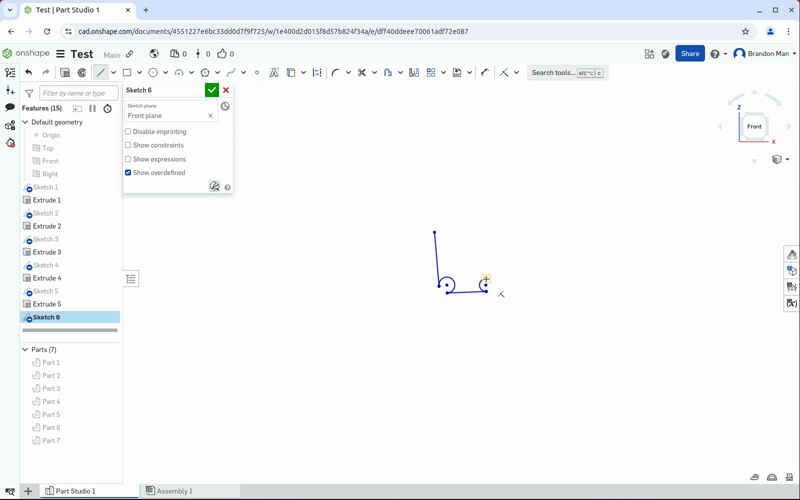
scroll(6)
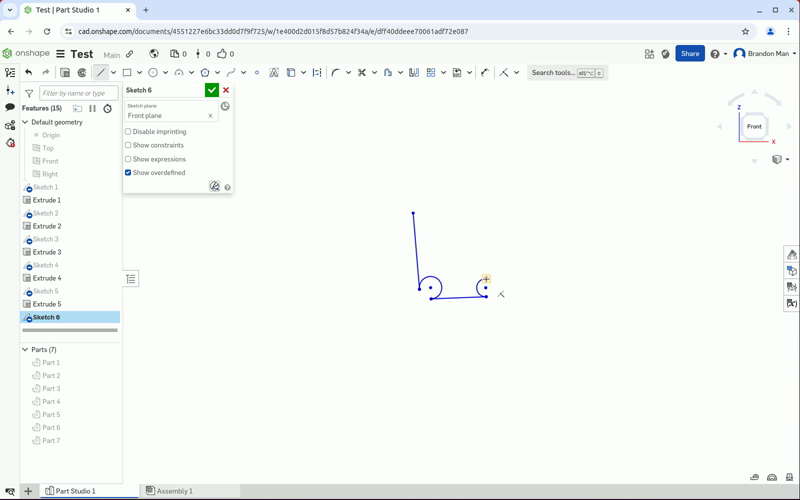
scroll(6)
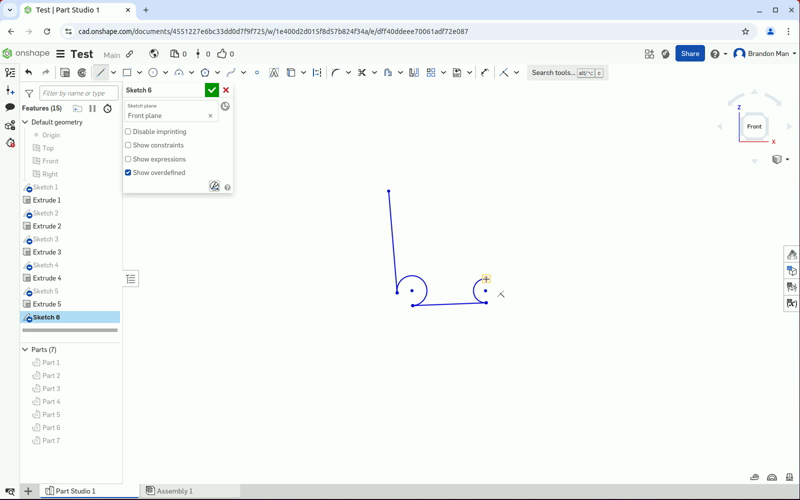
scroll(6)
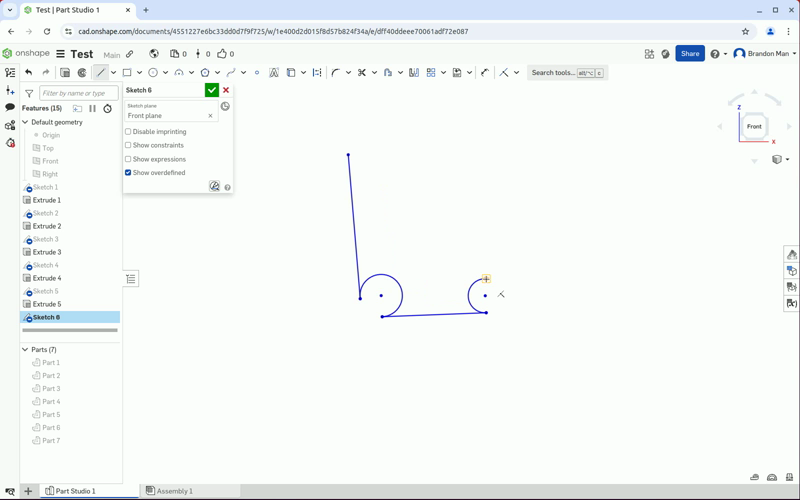
scroll(6)
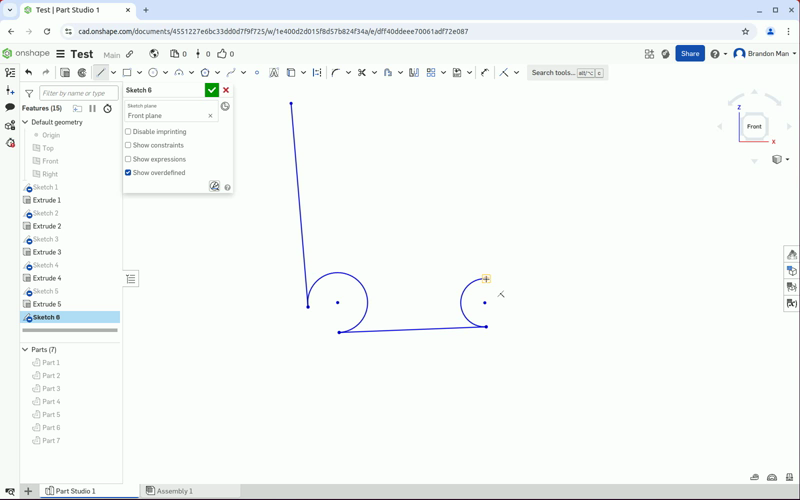
scroll(6)
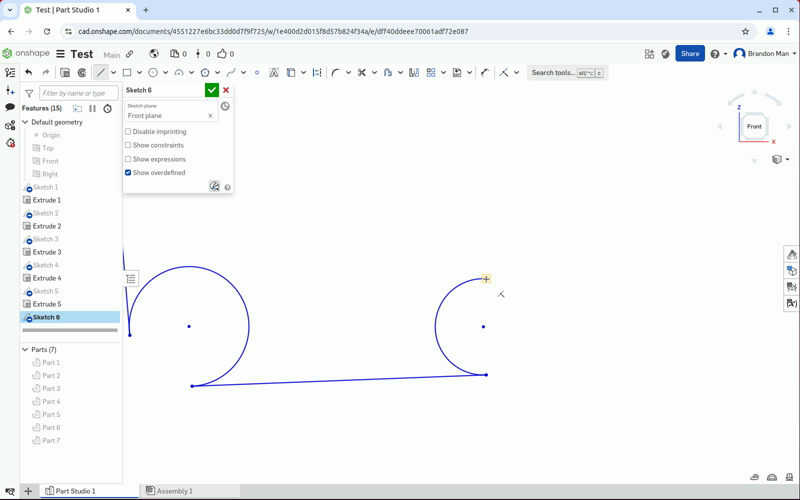
click(486, 278)
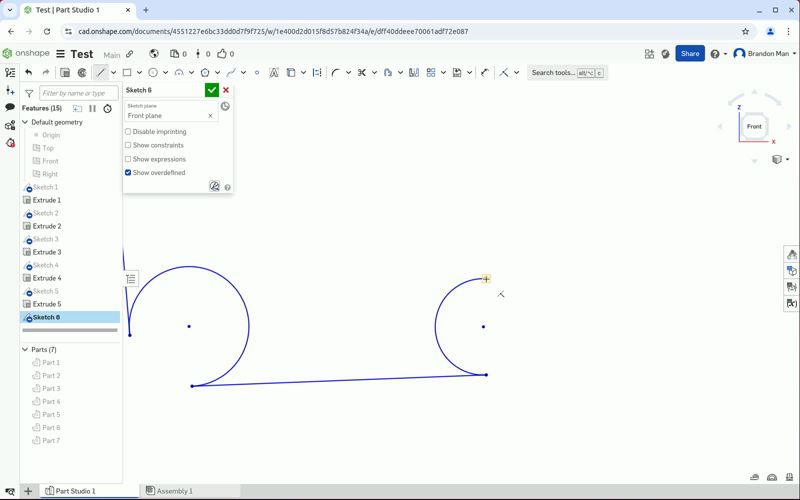
scroll(-6)
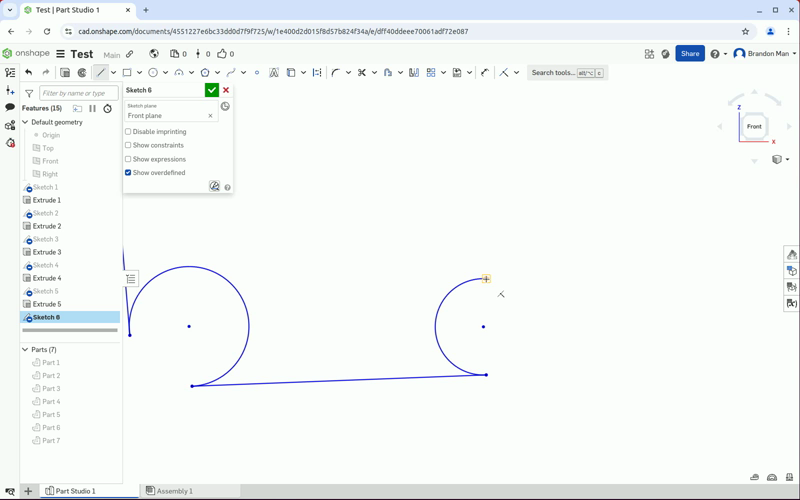
scroll(-6)
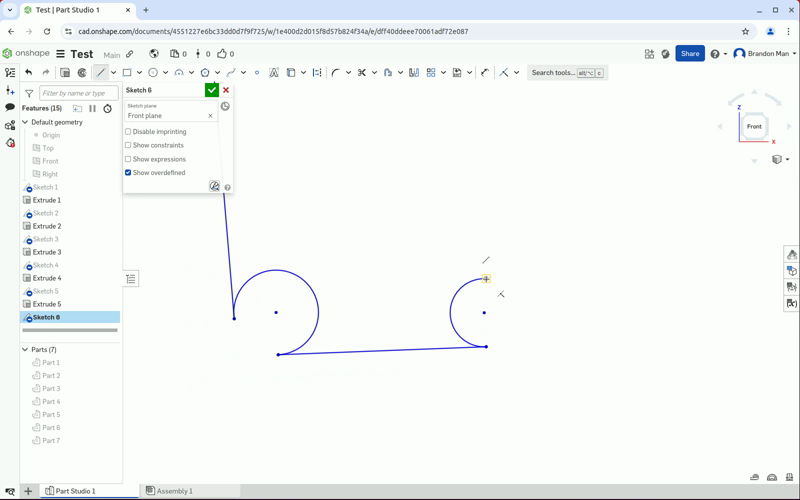
scroll(-6)
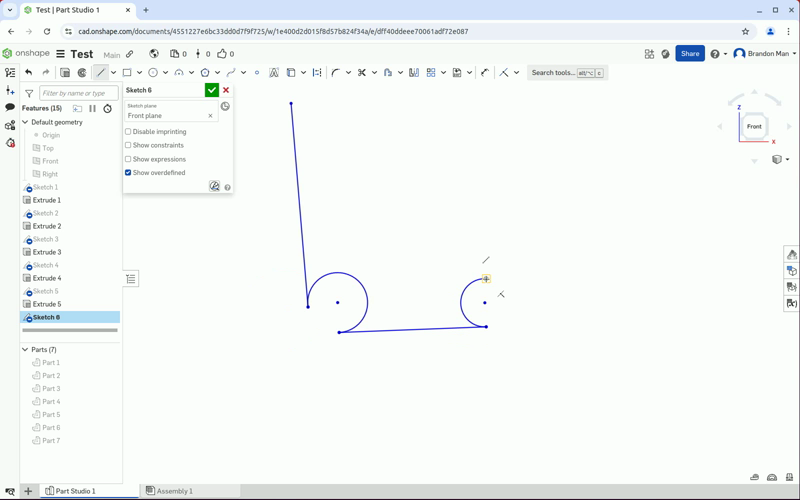
scroll(-6)
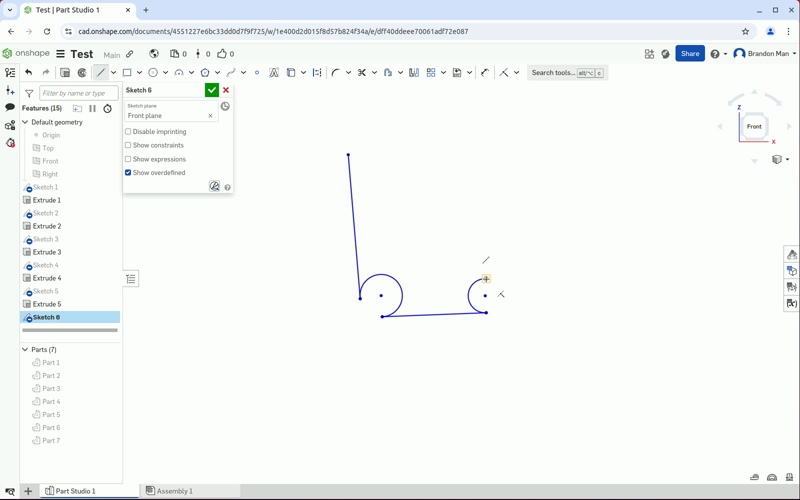
scroll(-6)
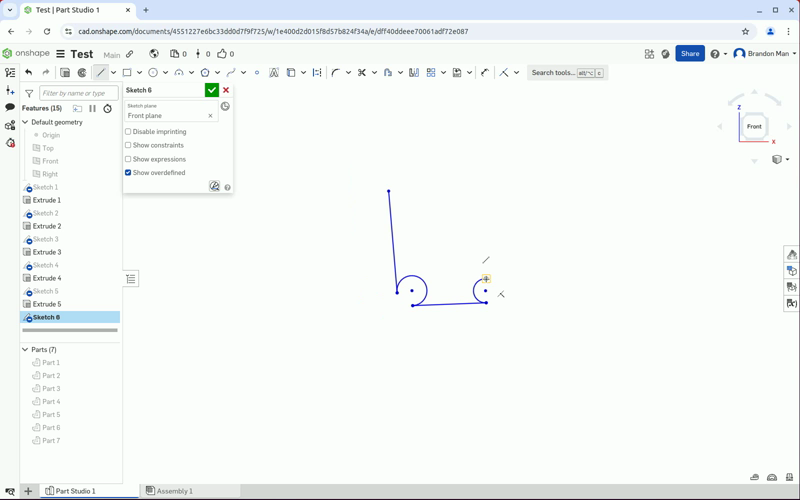
scroll(-6)
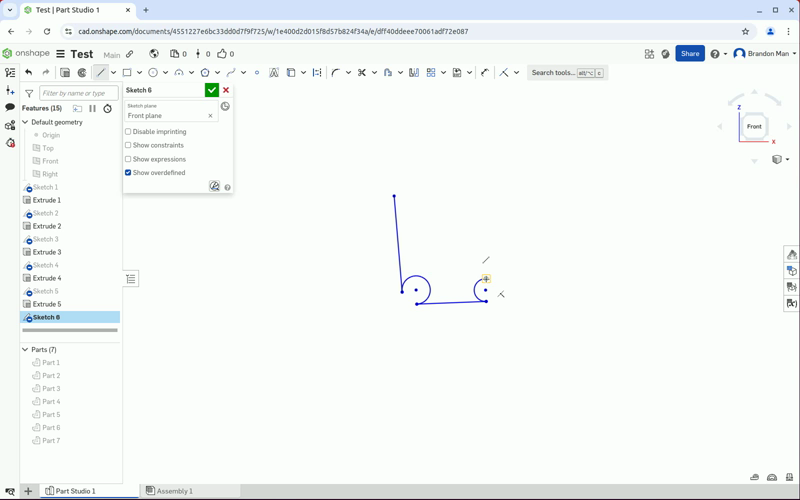
scroll(-6)
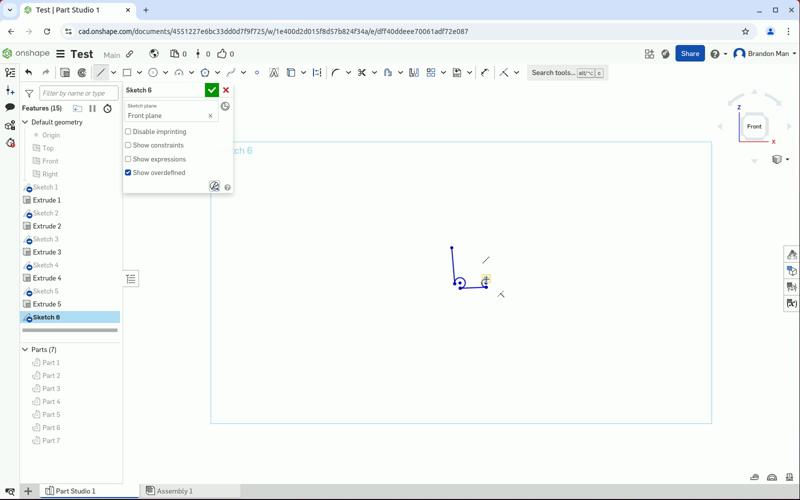
key_down(shift)
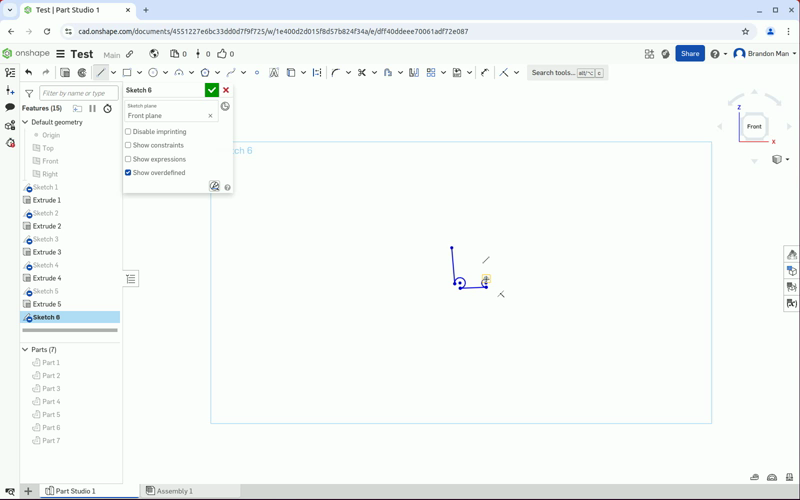
mouse_move(516, 278)
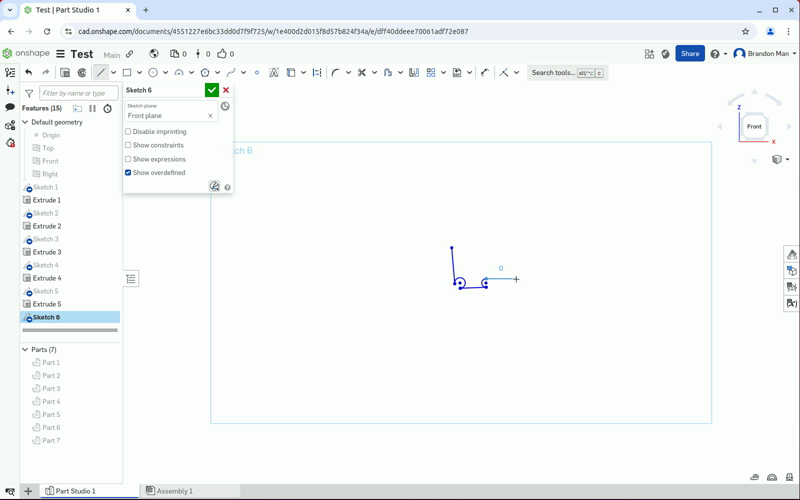
mouse_move(471, 278)
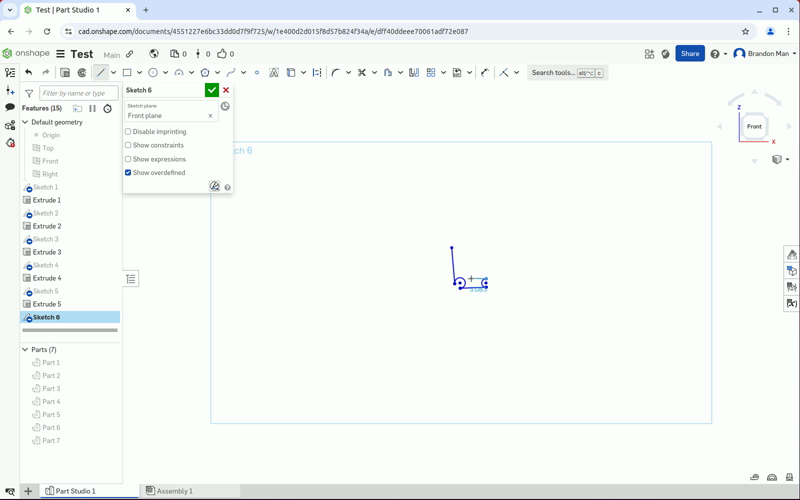
click(471, 278)
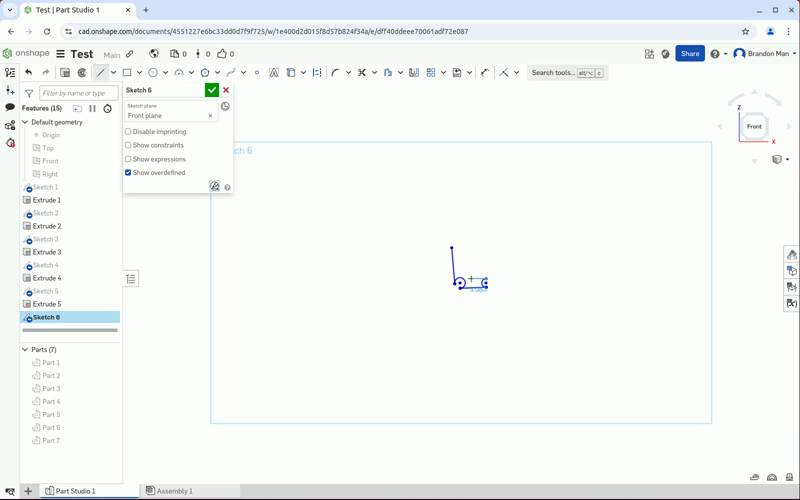
key_up(shift)
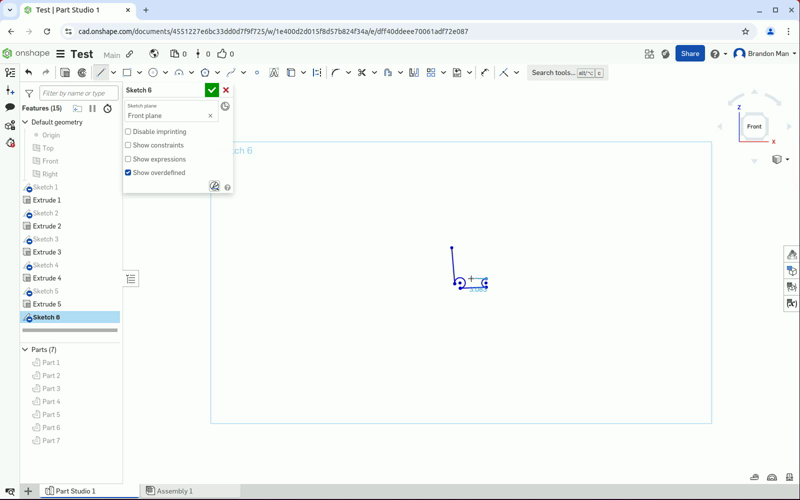
key(esc)
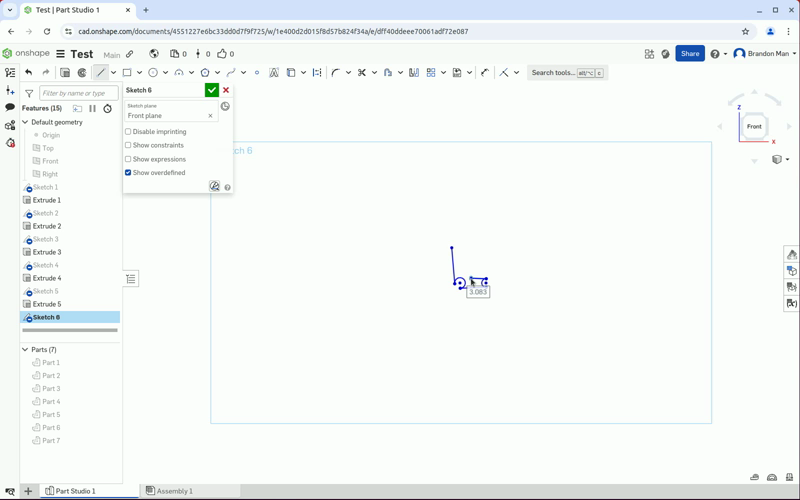
key(a)
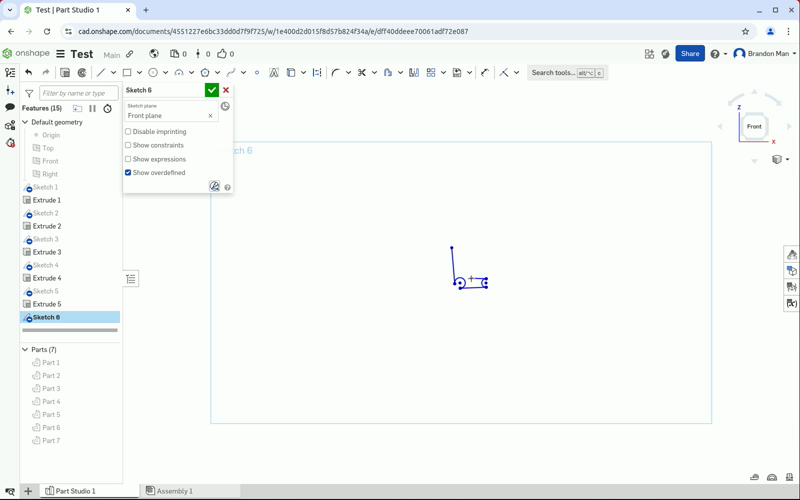
mouse_move(471, 278)
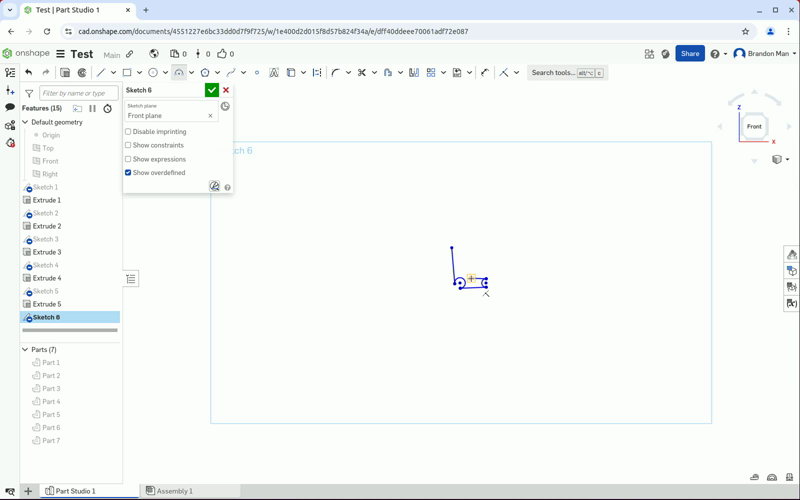
click(471, 278)
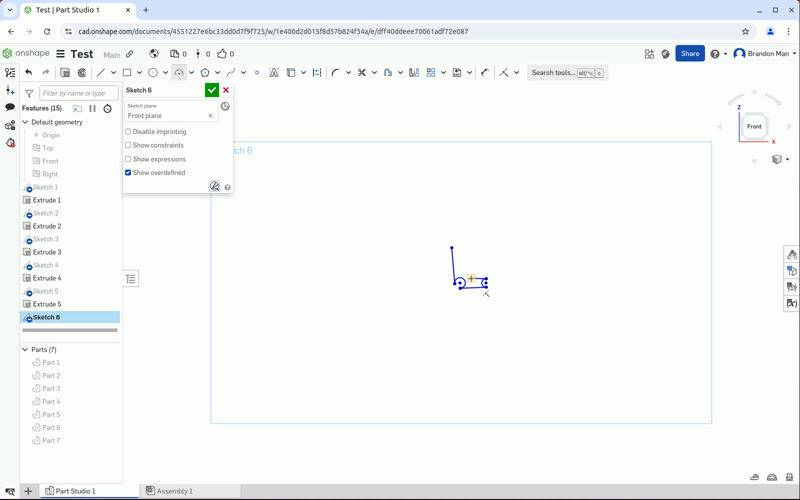
key_down(shift)
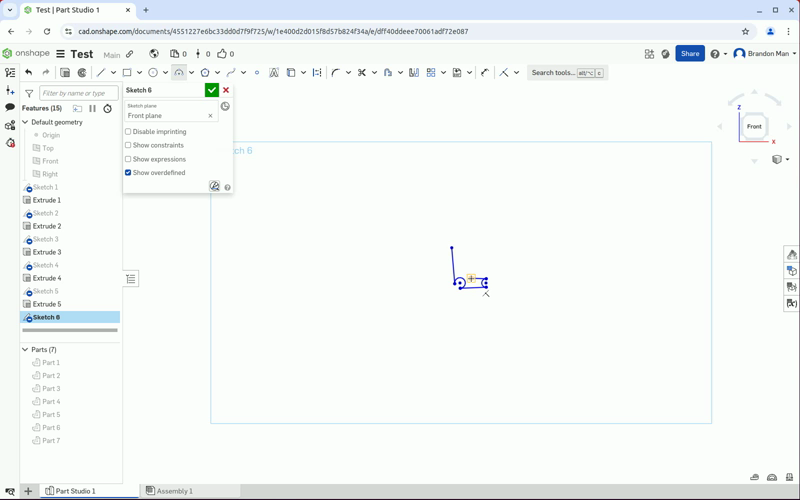
mouse_move(466, 273)
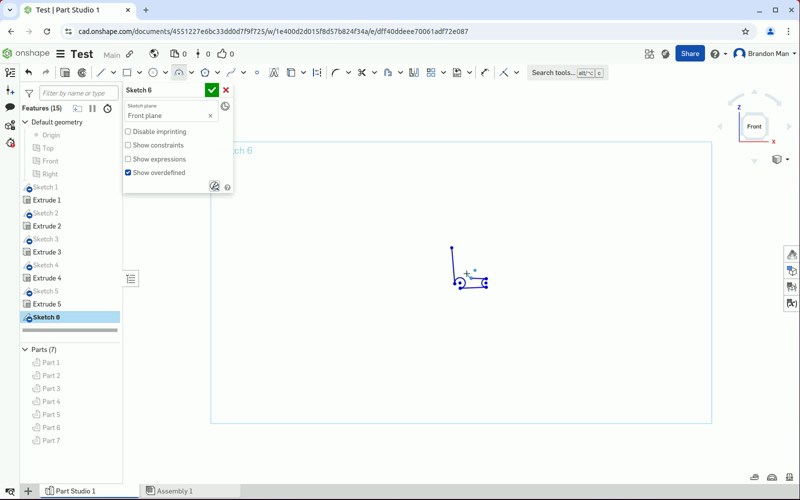
scroll(6)
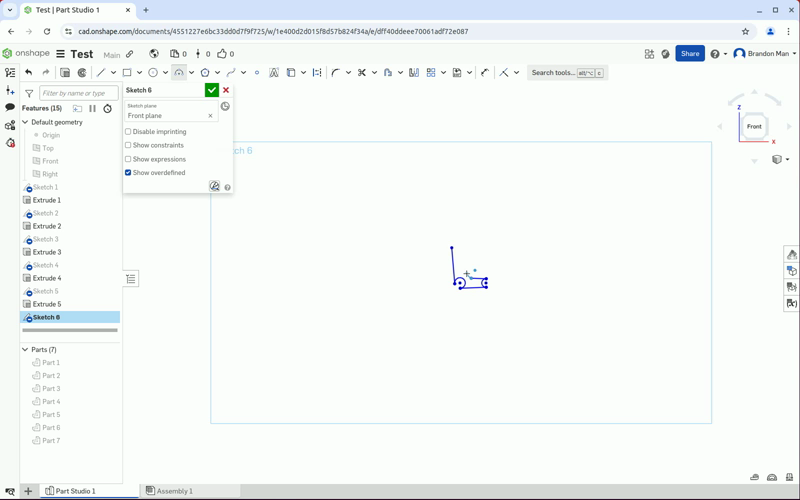
scroll(6)
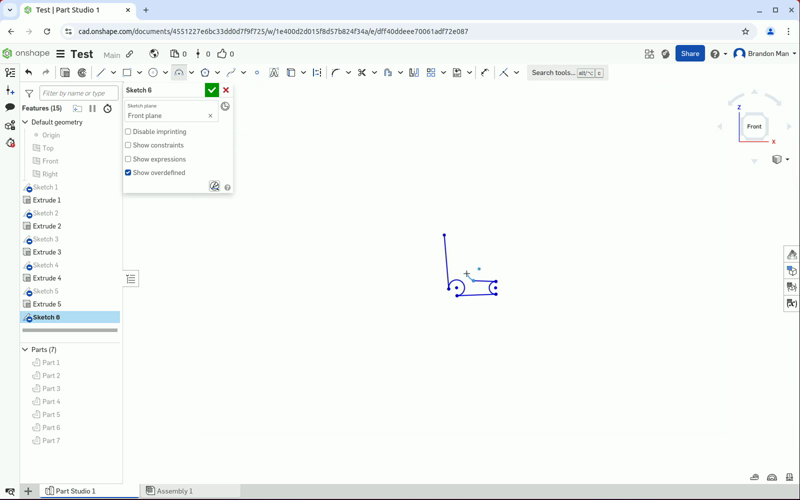
scroll(6)
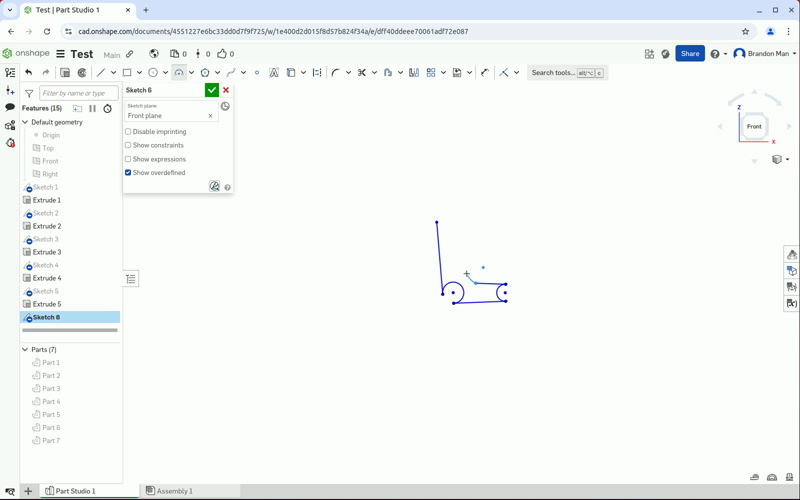
scroll(6)
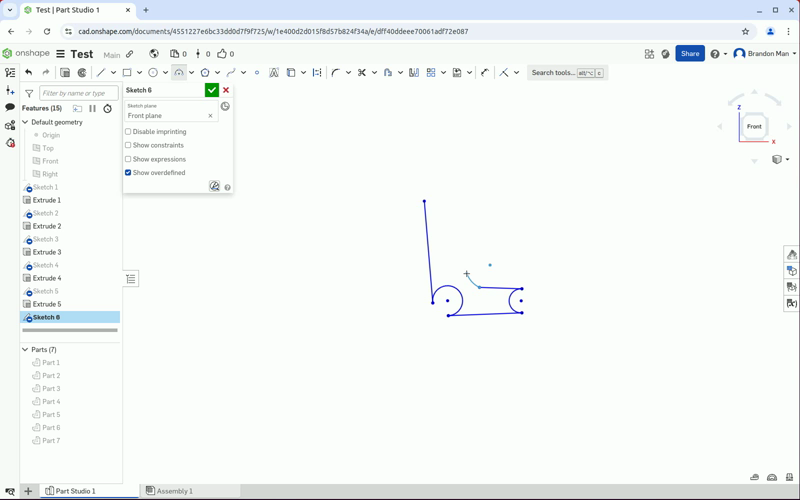
scroll(6)
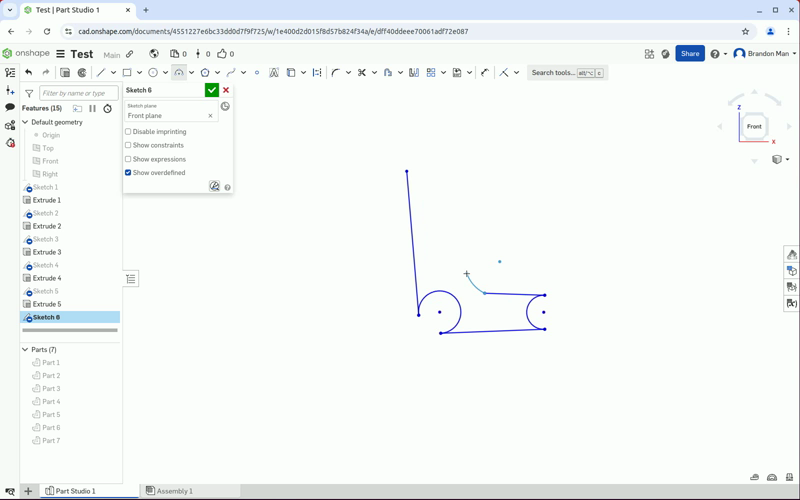
scroll(6)
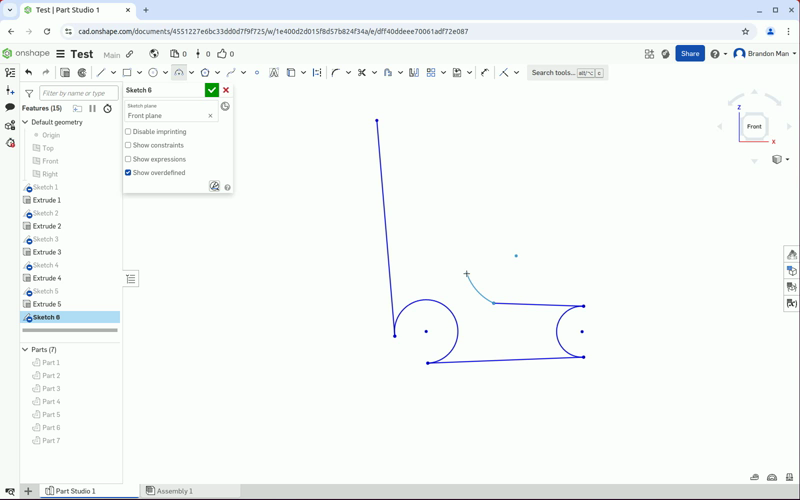
scroll(6)
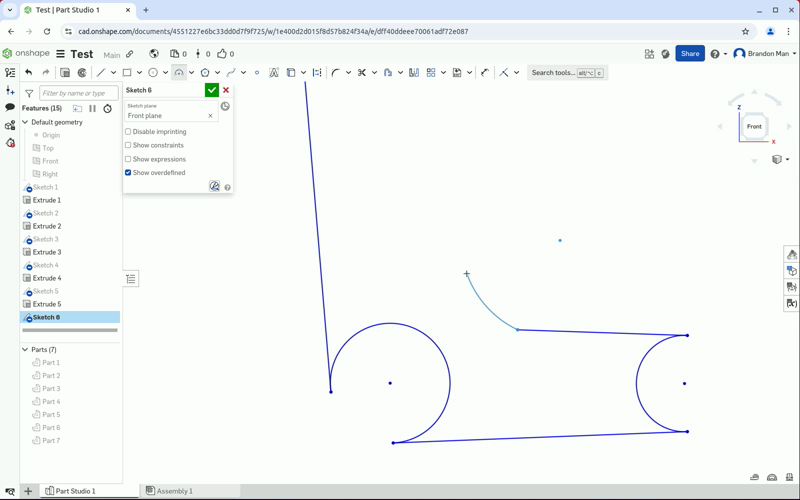
click(466, 273)
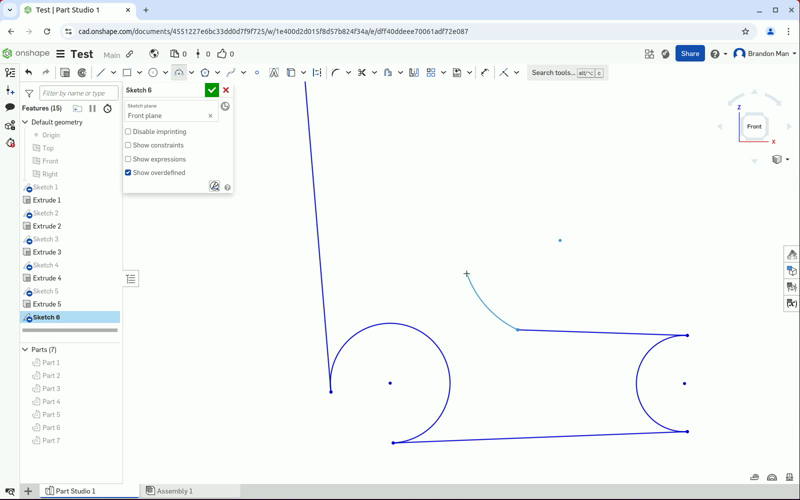
scroll(-6)
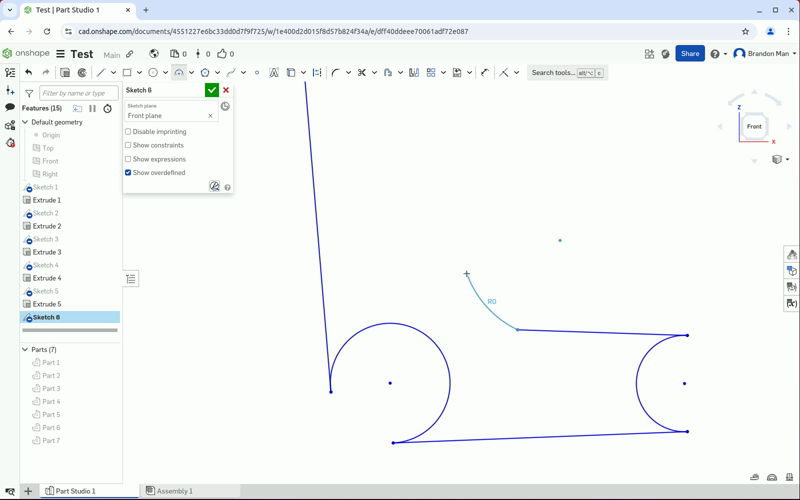
scroll(-6)
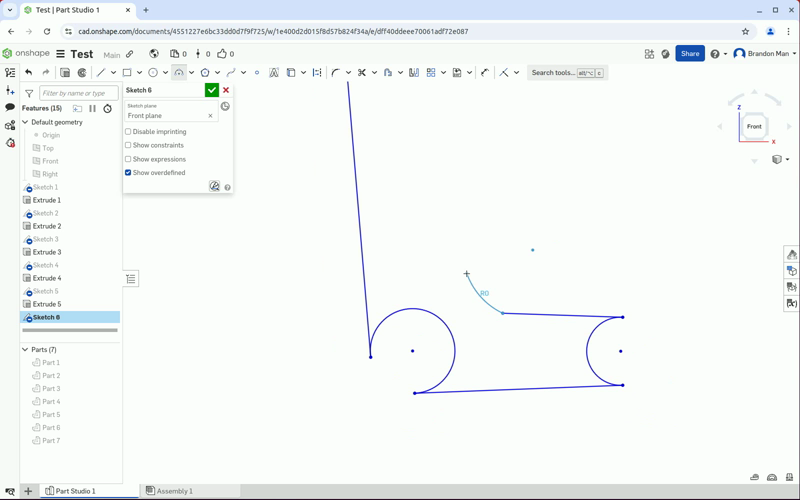
scroll(-6)
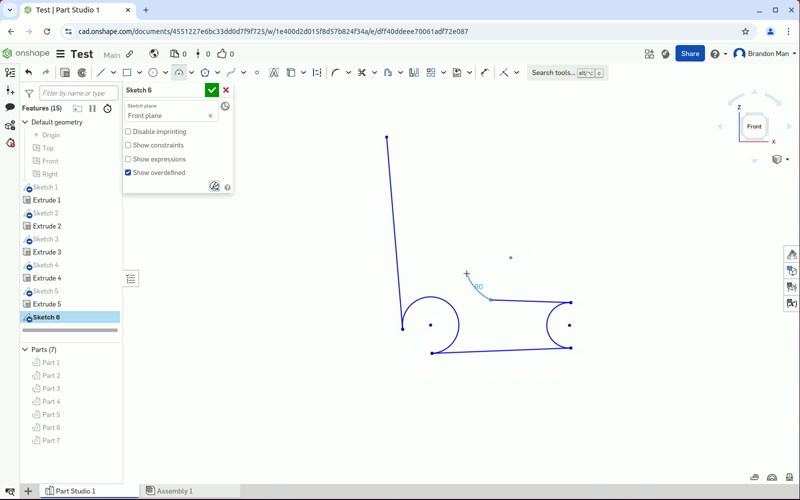
scroll(-6)
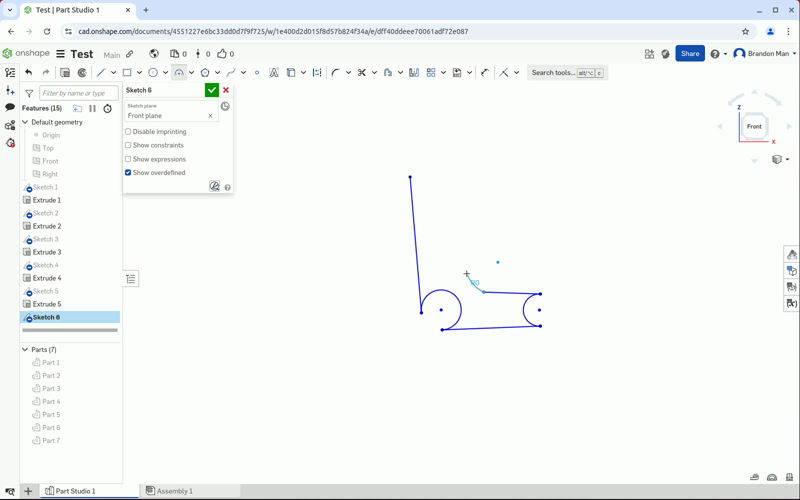
scroll(-6)
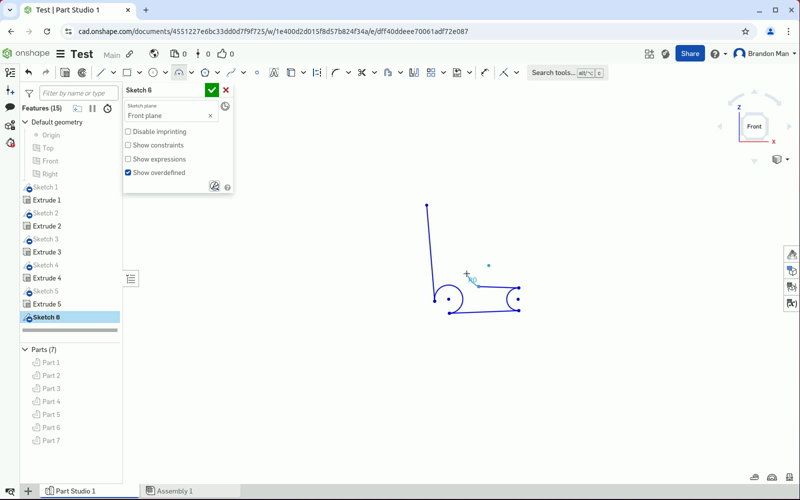
scroll(-6)
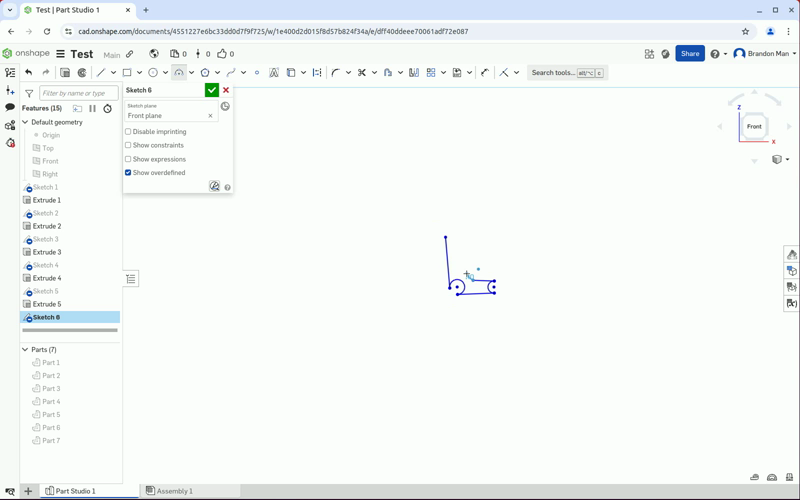
scroll(-6)
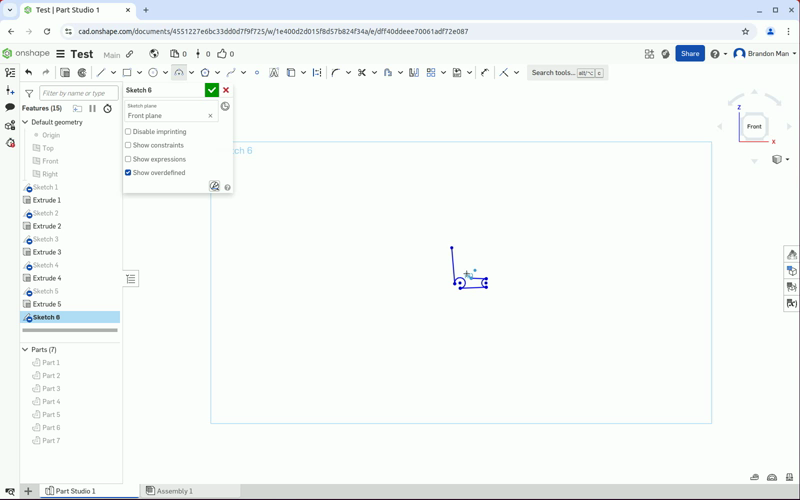
mouse_move(467, 276)
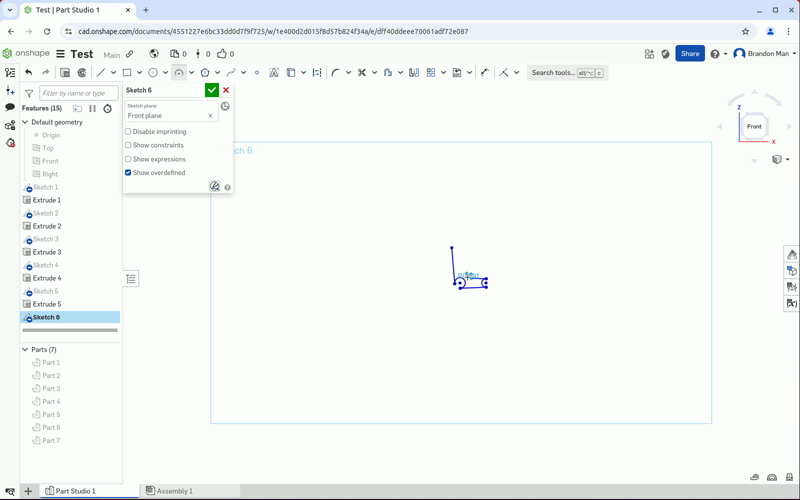
scroll(6)
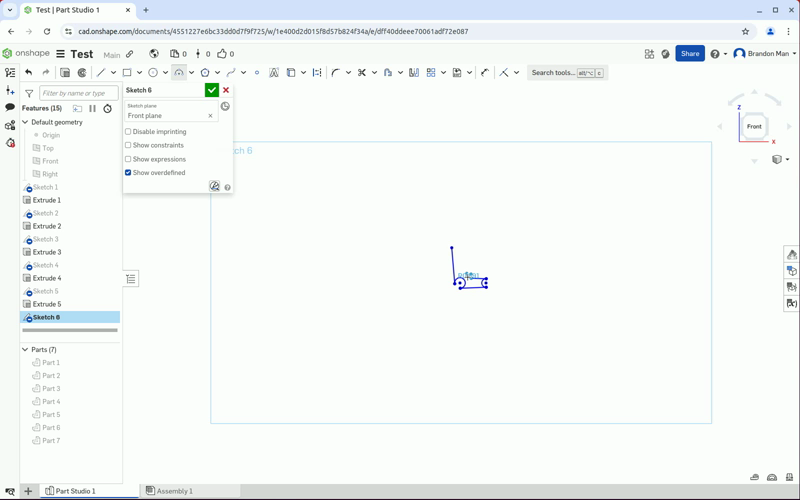
scroll(6)
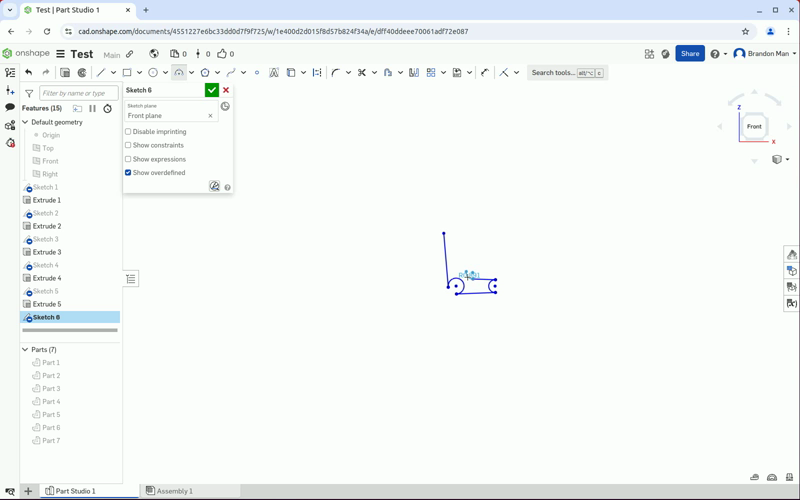
scroll(6)
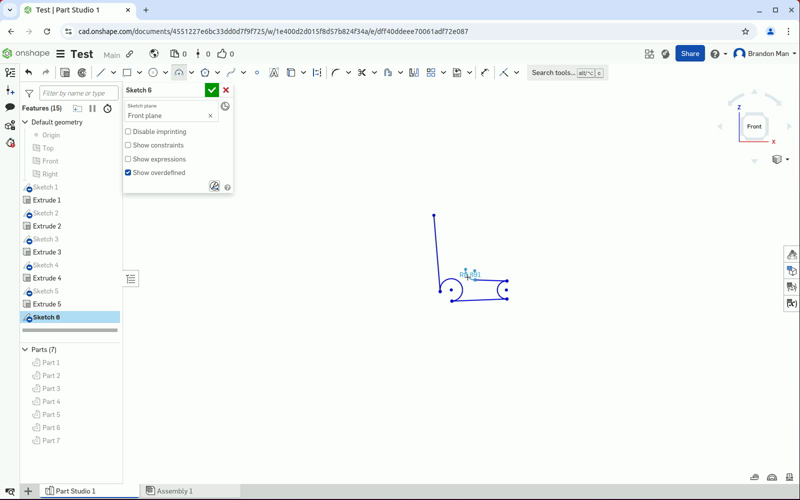
scroll(6)
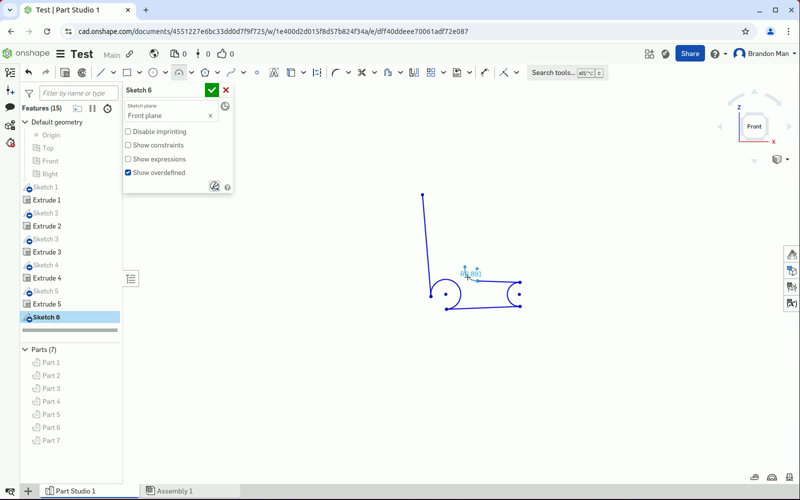
scroll(6)
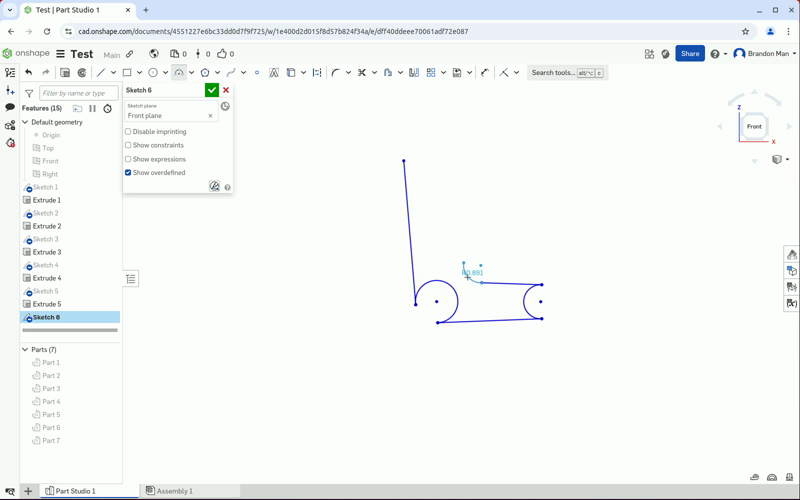
scroll(6)
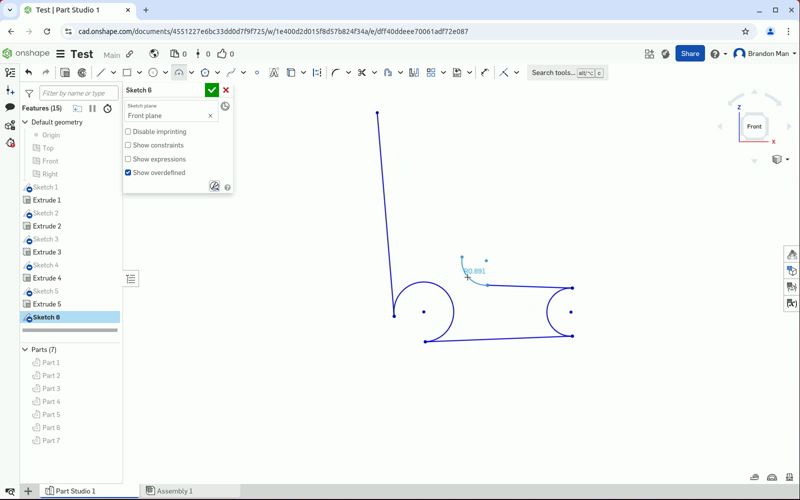
scroll(6)
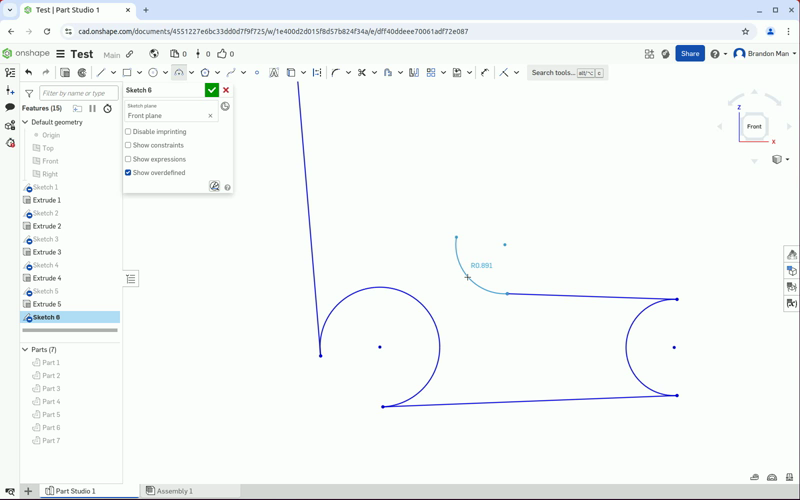
click(467, 276)
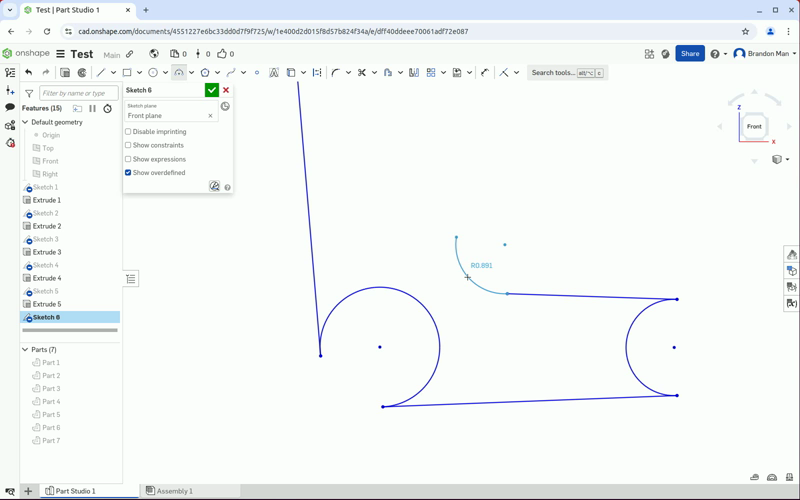
scroll(-6)
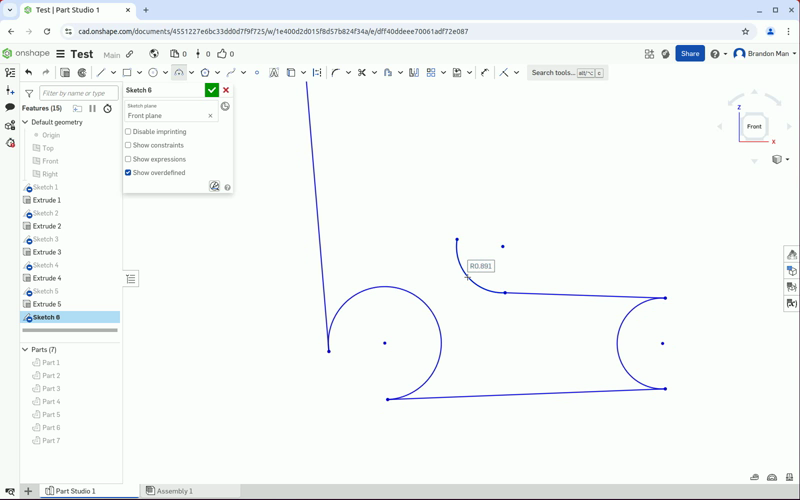
scroll(-6)
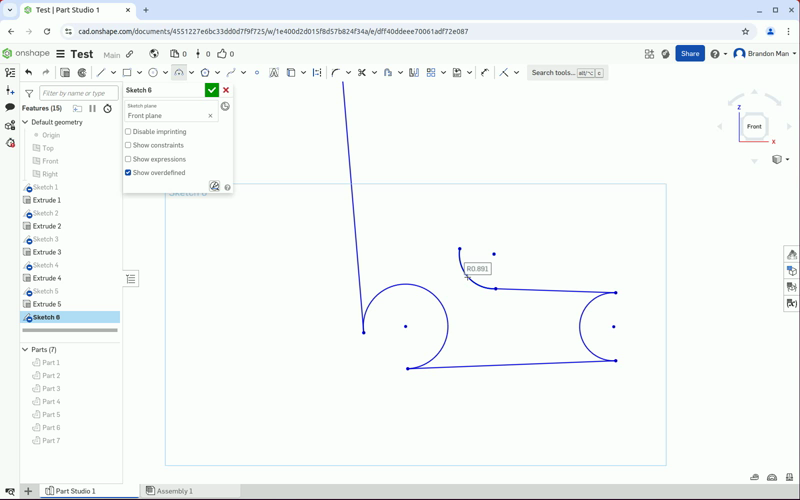
scroll(-6)
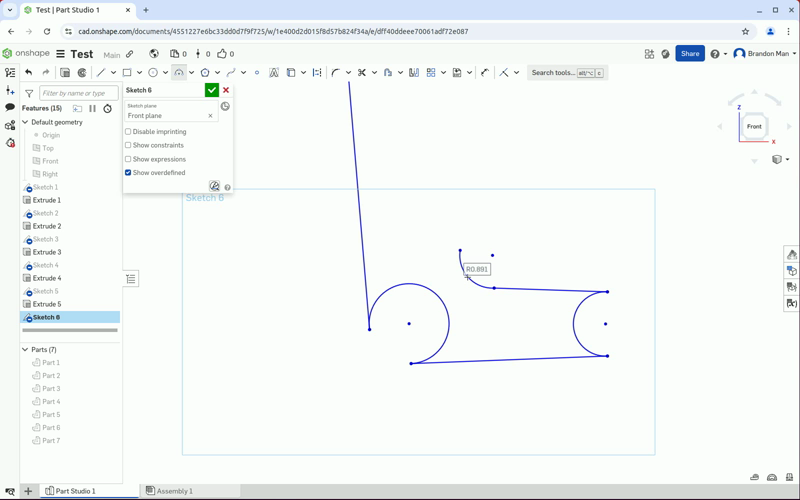
scroll(-6)
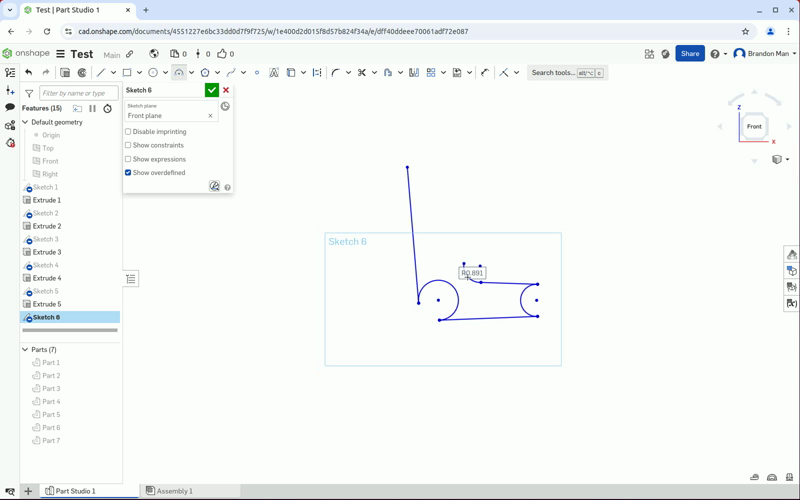
scroll(-6)
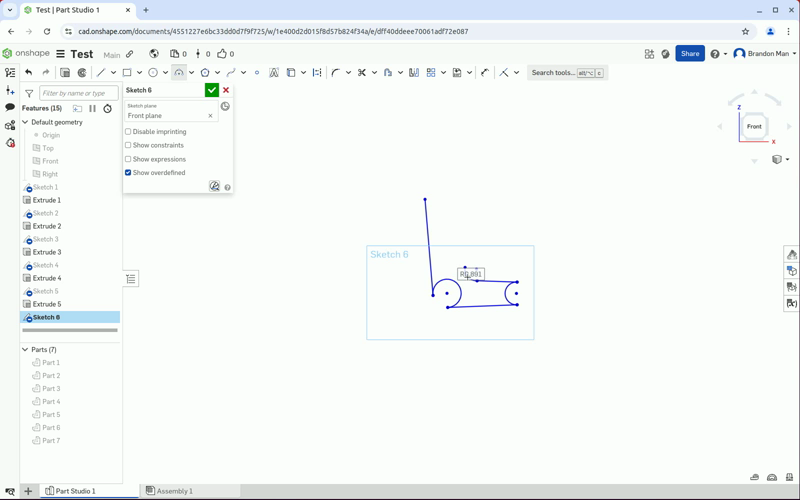
scroll(-6)
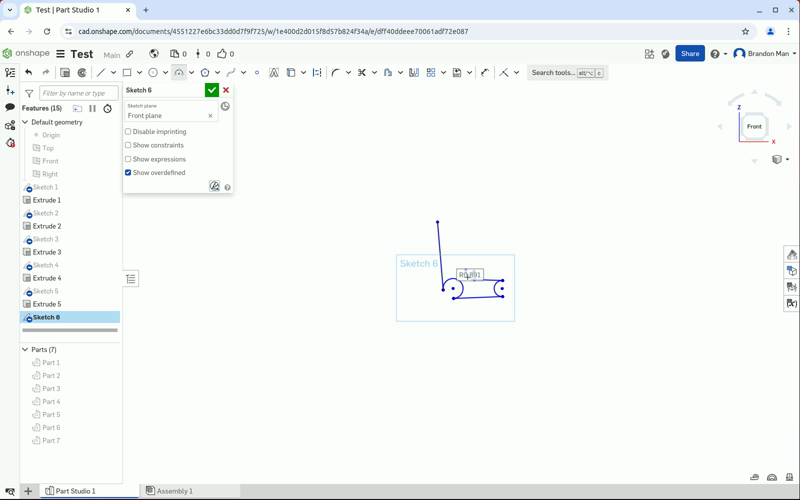
scroll(-6)
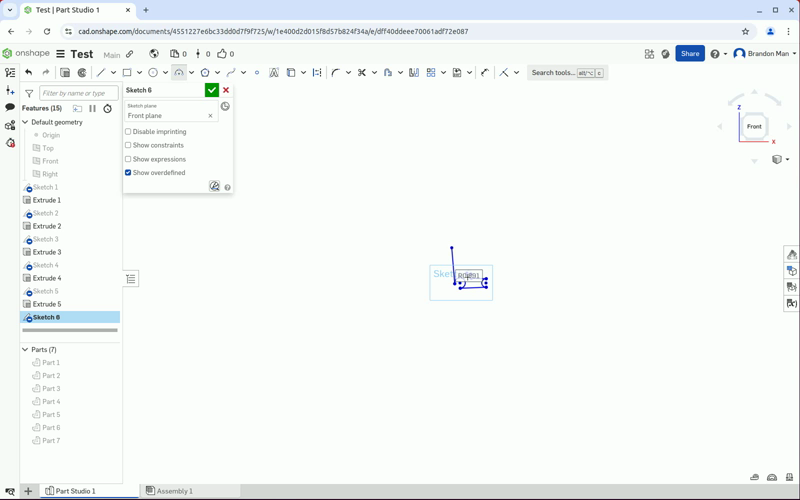
key_up(shift)
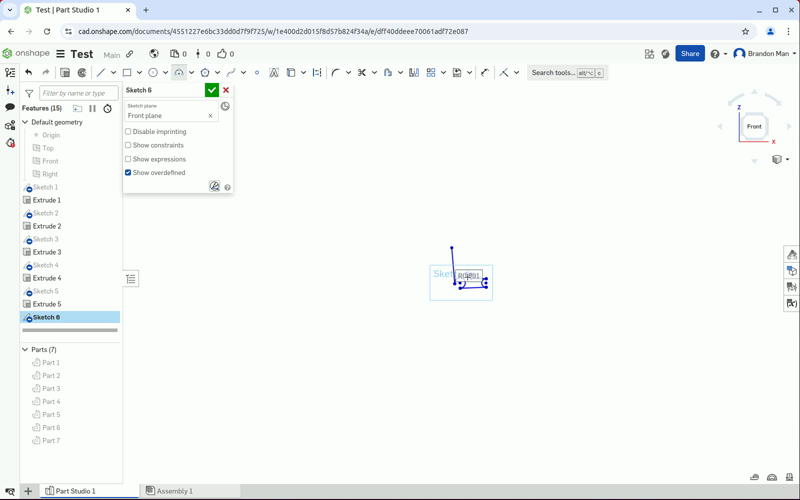
key(esc)
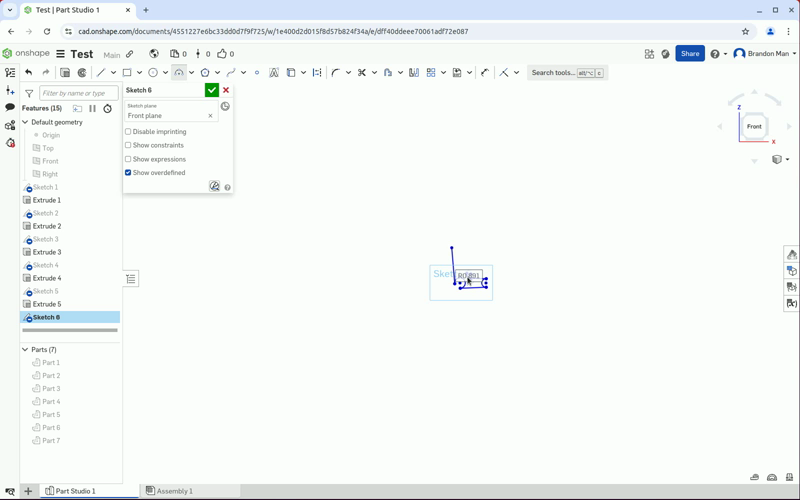
key(l)
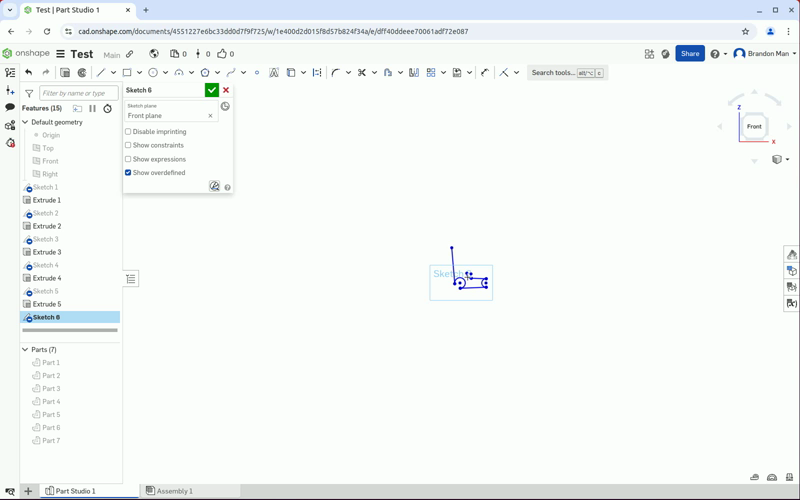
mouse_move(466, 273)
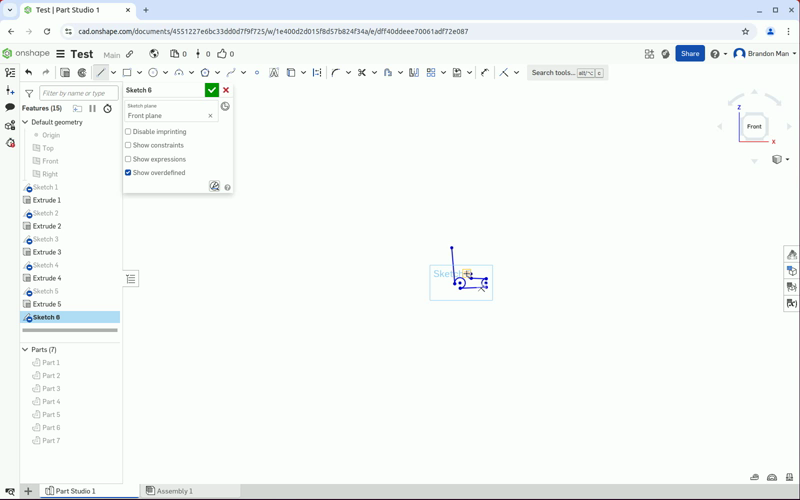
scroll(6)
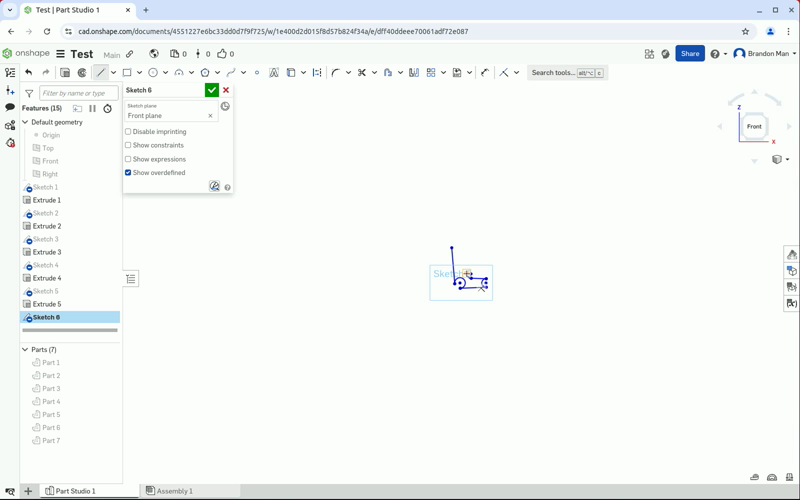
scroll(6)
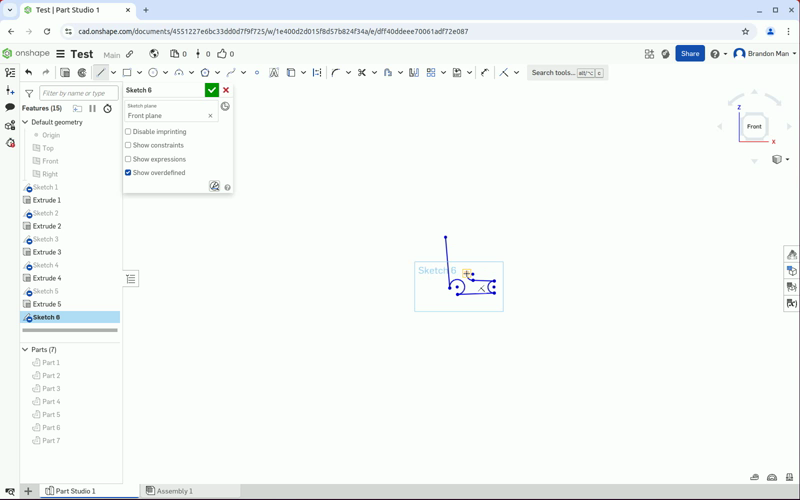
scroll(6)
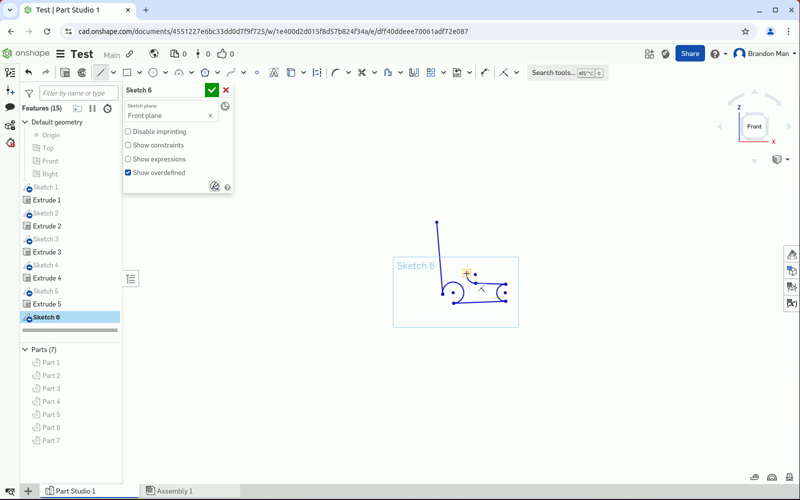
scroll(6)
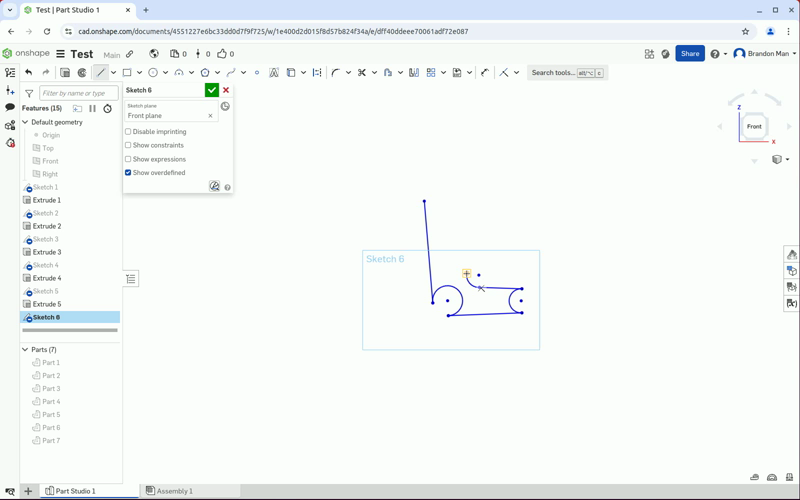
scroll(6)
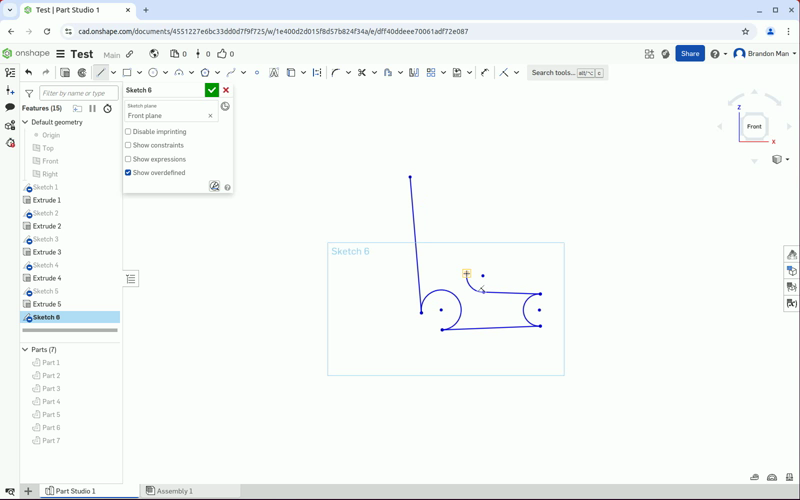
scroll(6)
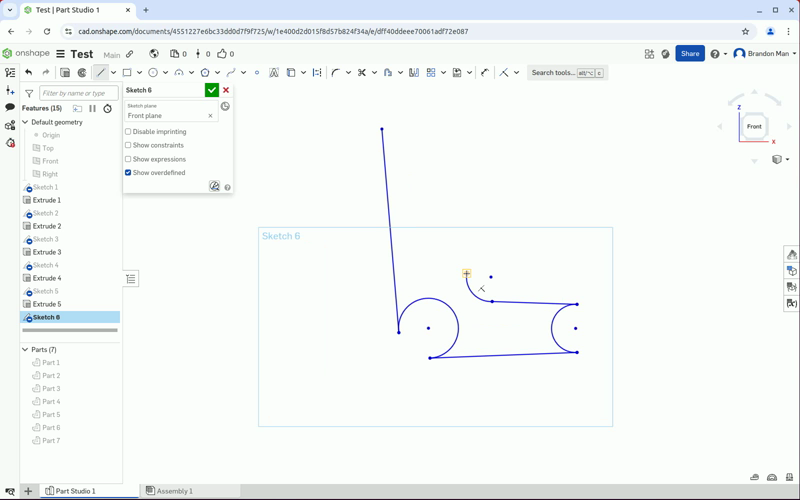
scroll(6)
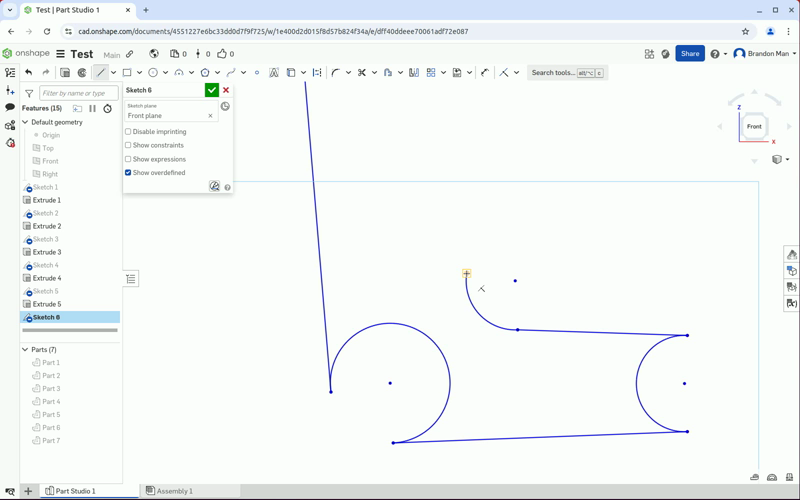
click(466, 273)
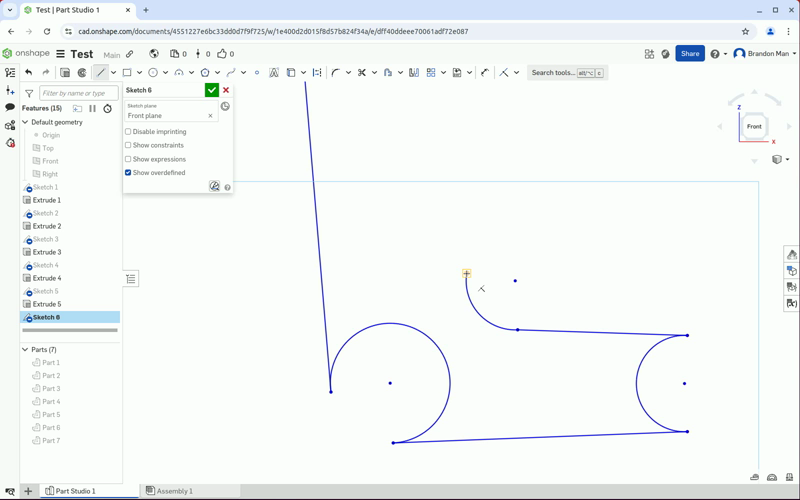
scroll(-6)
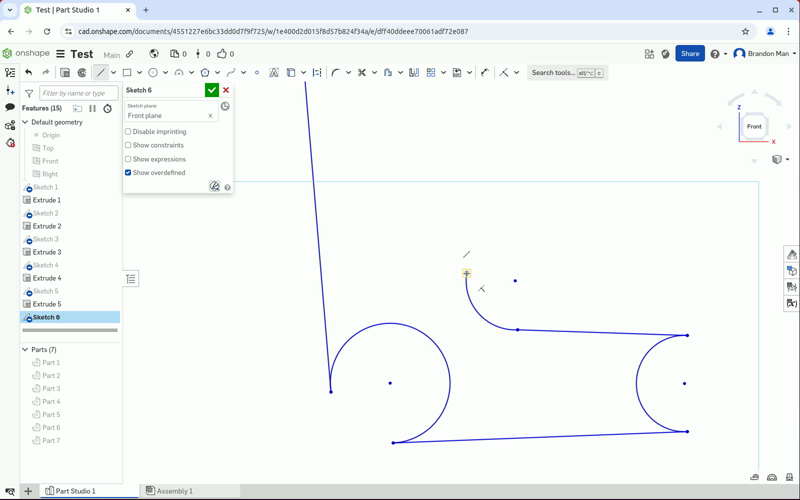
scroll(-6)
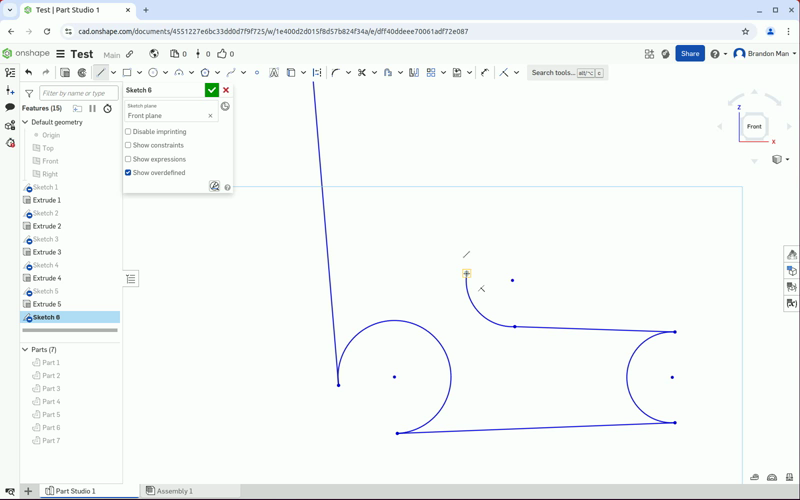
scroll(-6)
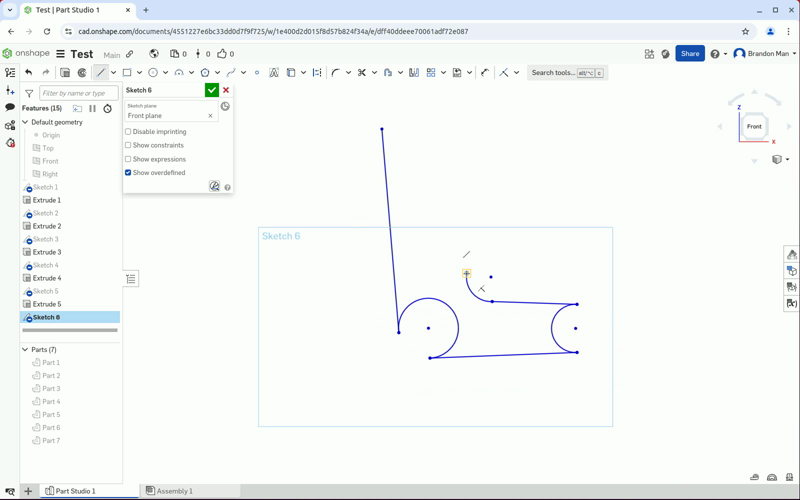
scroll(-6)
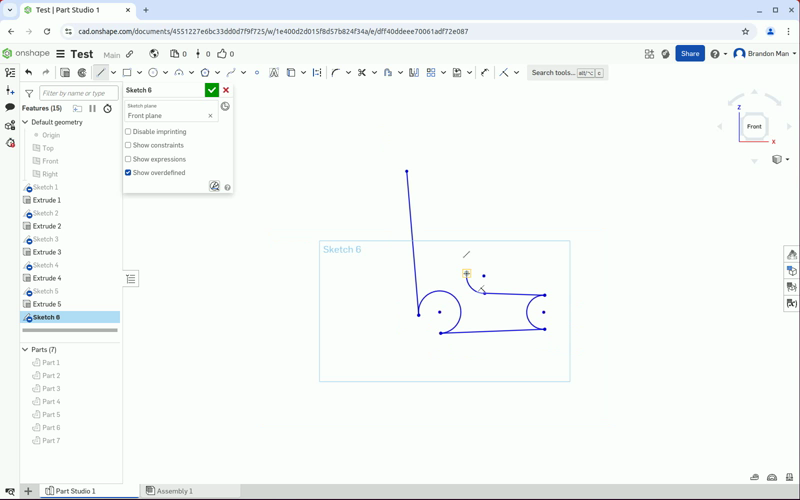
scroll(-6)
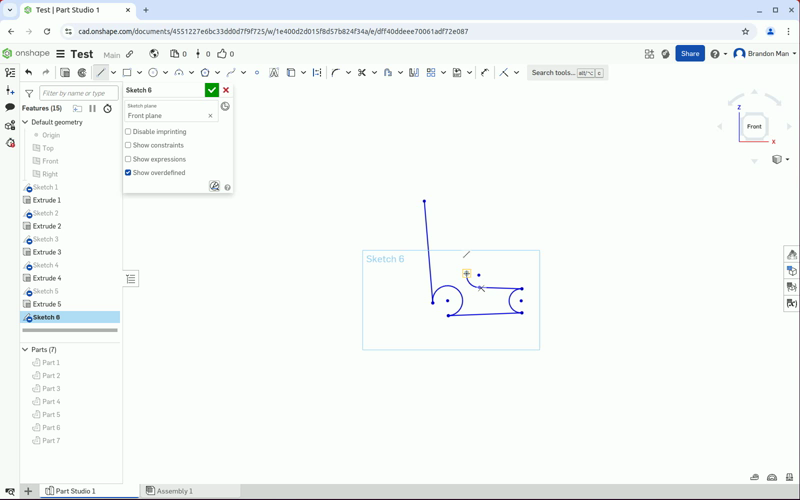
scroll(-6)
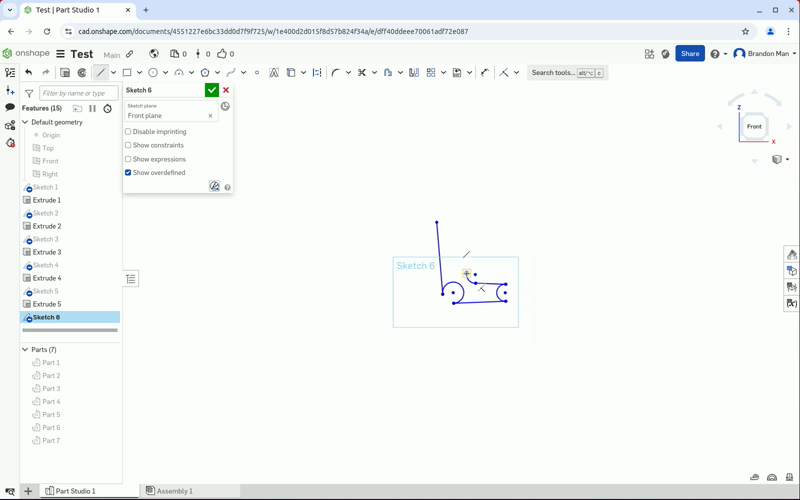
scroll(-6)
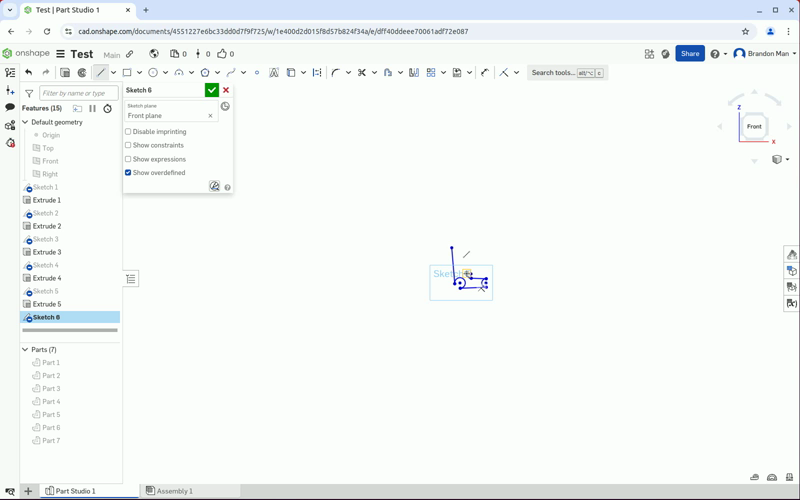
key_down(shift)
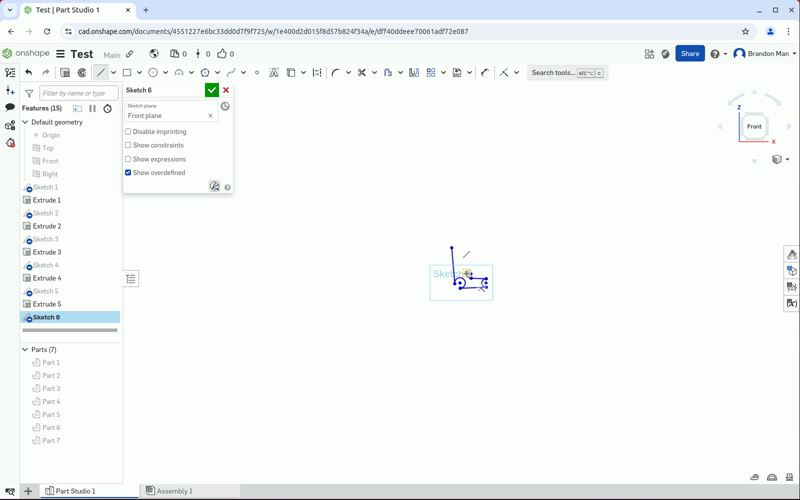
mouse_move(496, 273)
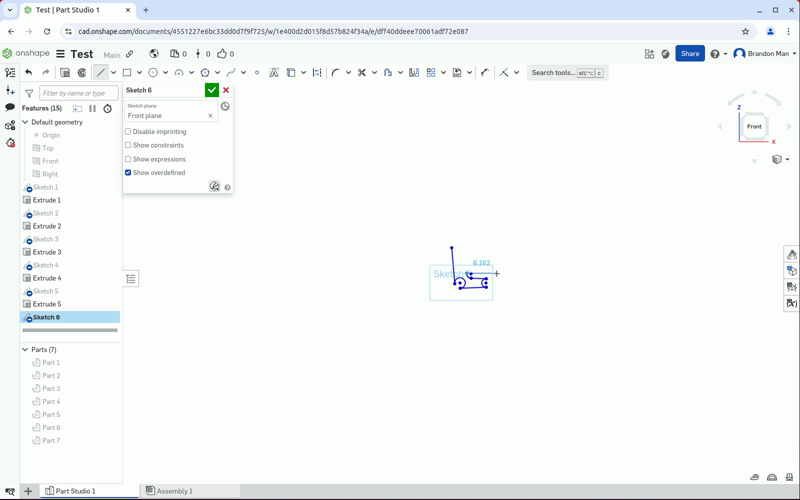
mouse_move(469, 247)
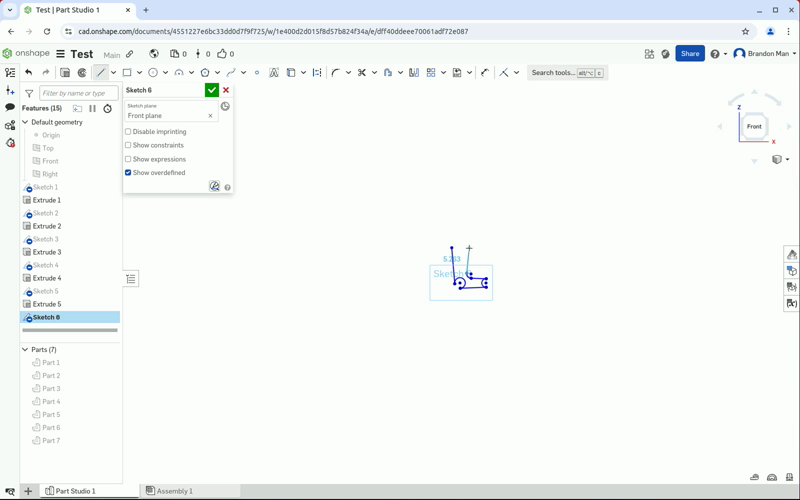
click(469, 247)
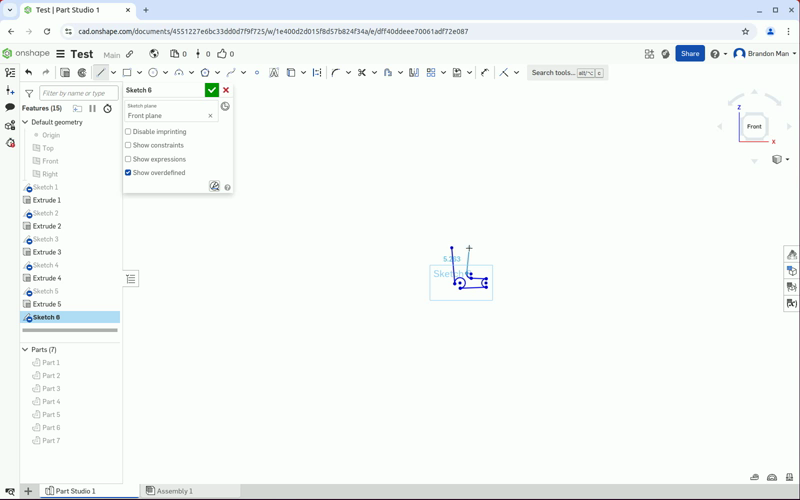
key_up(shift)
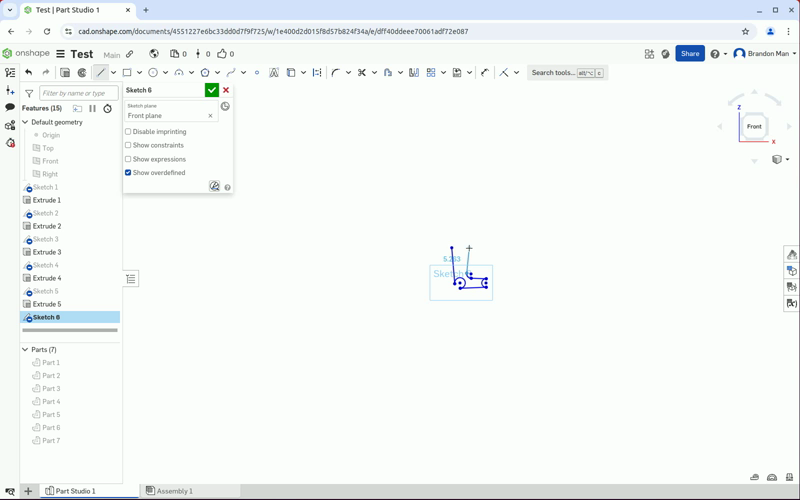
key(esc)
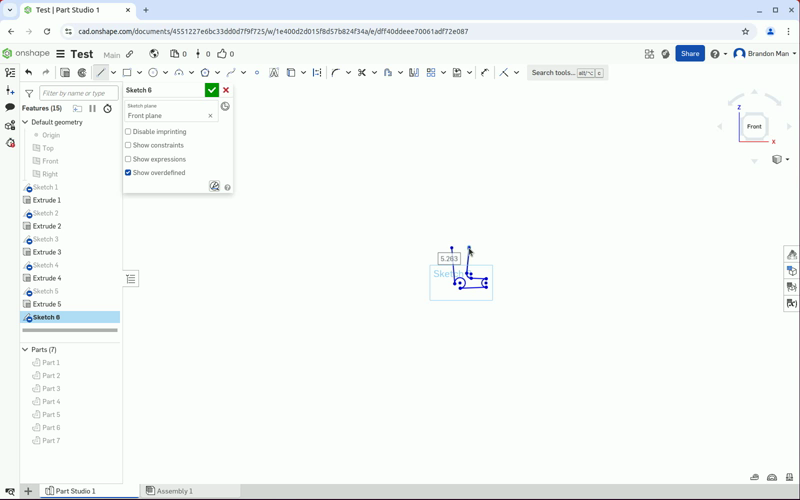
key(a)
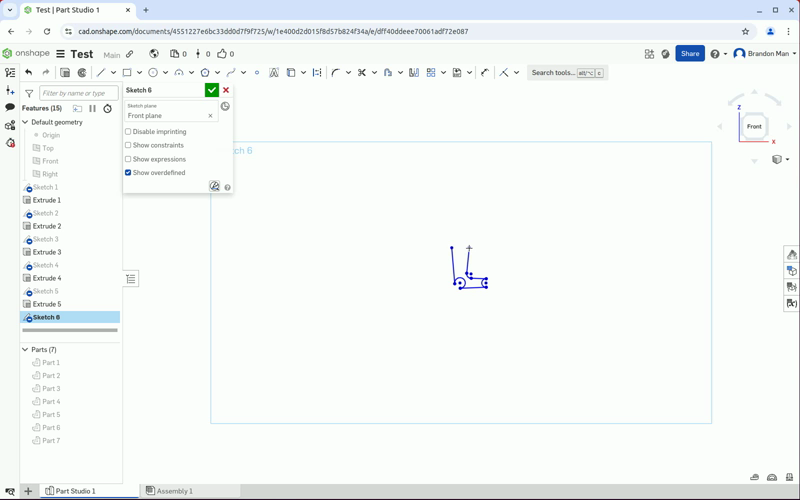
mouse_move(469, 247)
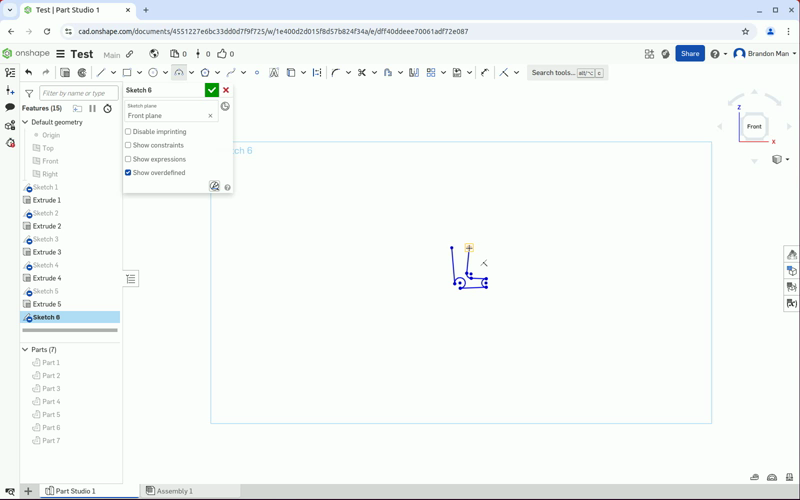
click(469, 247)
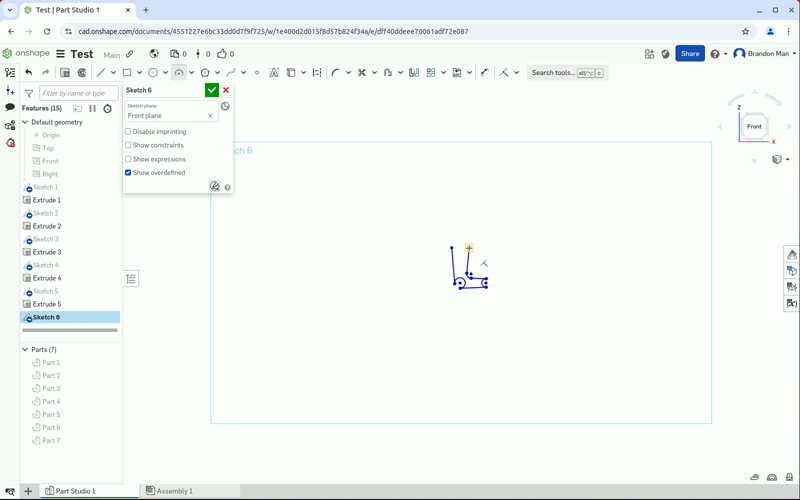
mouse_move(451, 247)
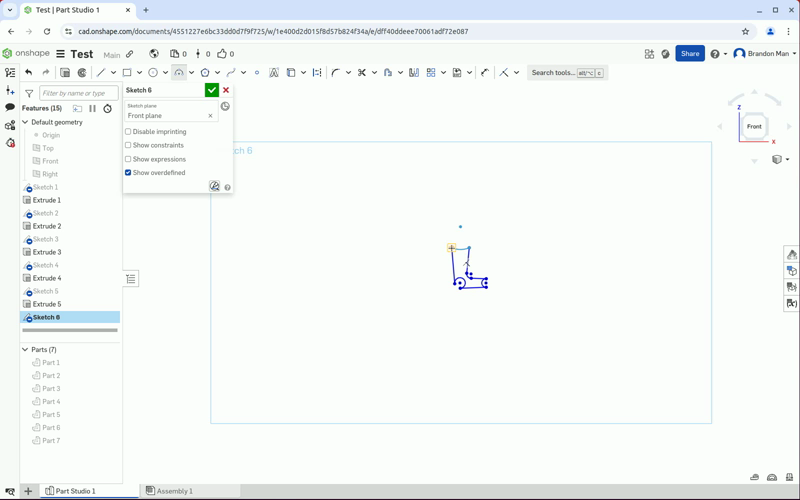
click(451, 247)
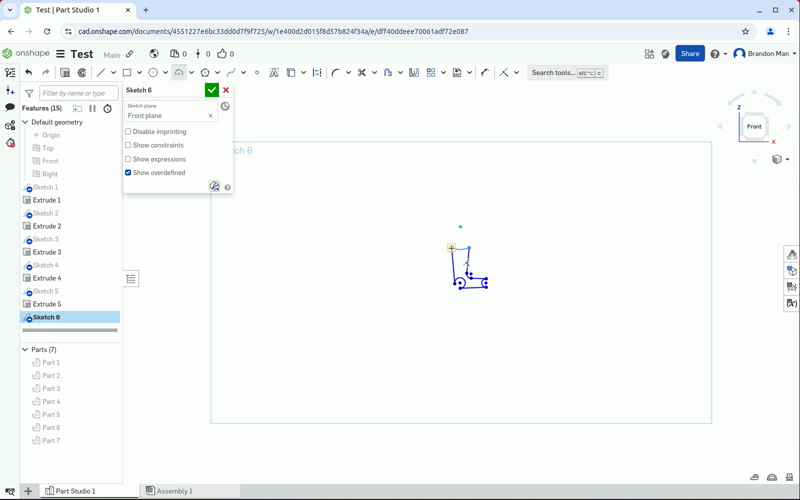
key_down(shift)
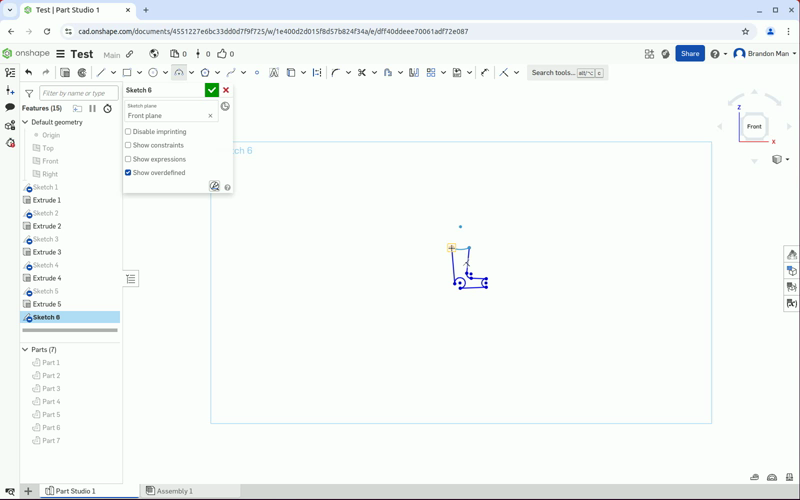
mouse_move(460, 255)
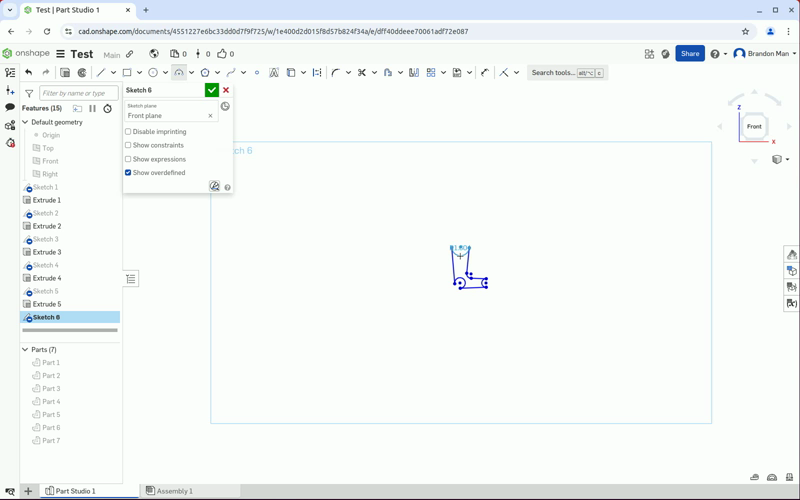
click(460, 255)
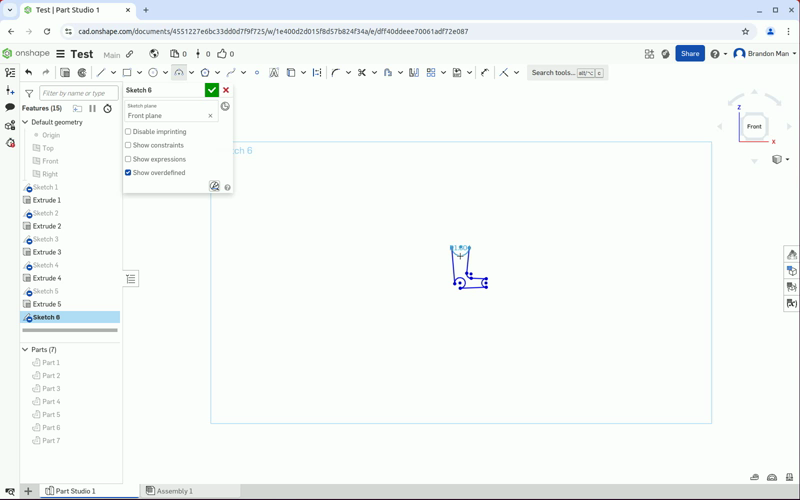
key_up(shift)
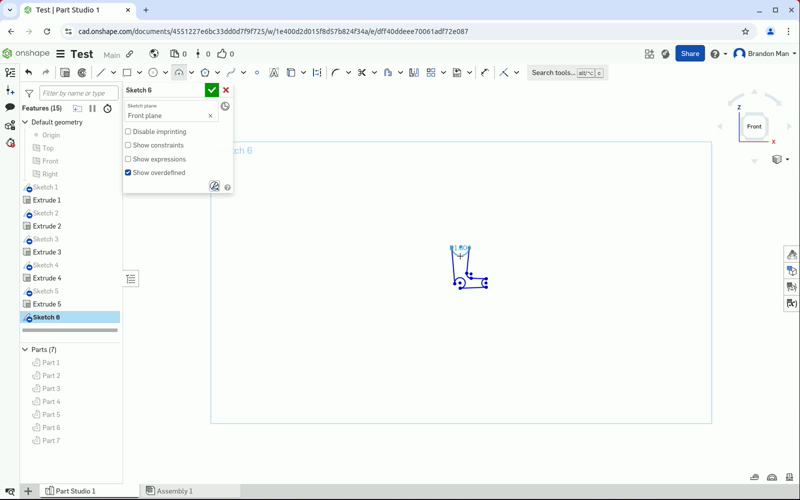
key(esc)
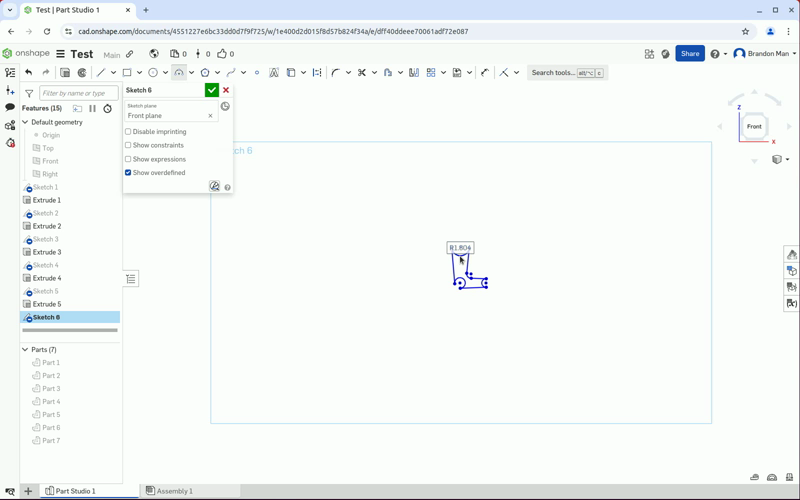
mouse_move(465, 257)
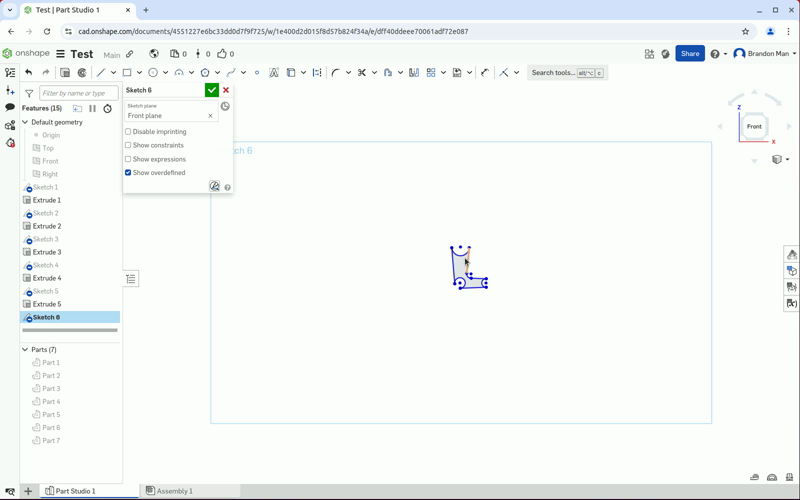
scroll(6)
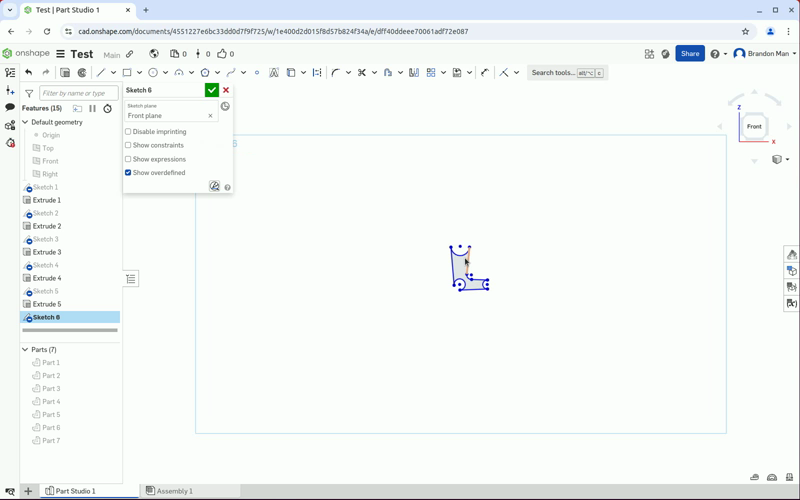
scroll(6)
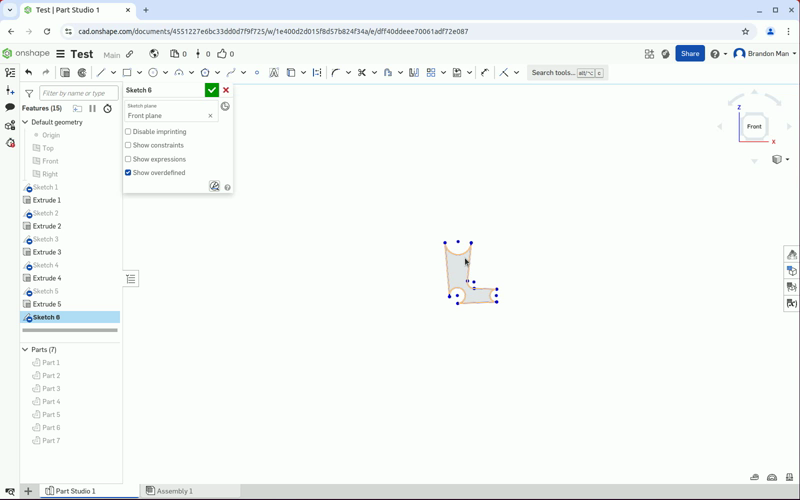
scroll(6)
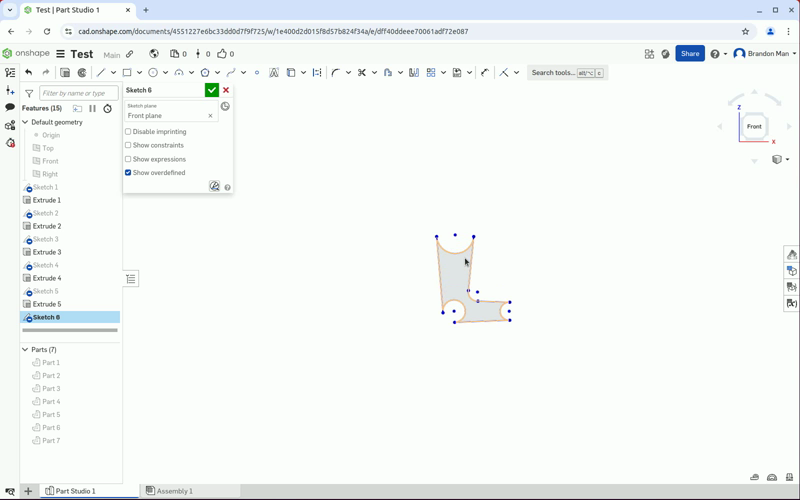
scroll(6)
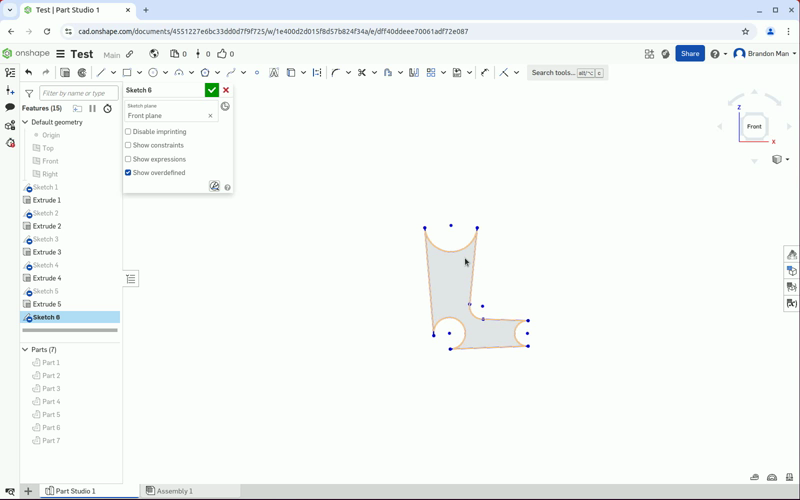
scroll(6)
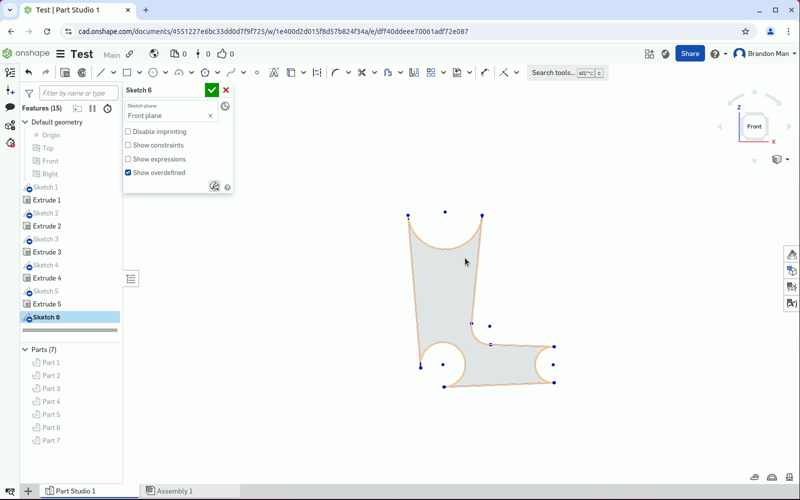
scroll(6)
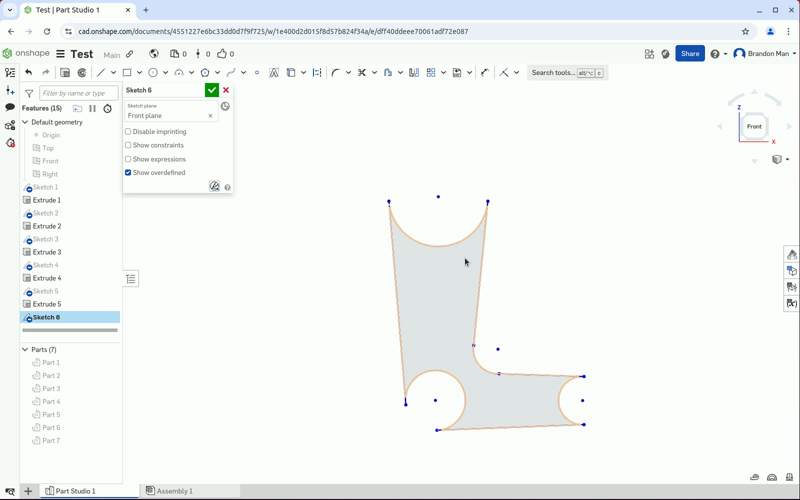
scroll(6)
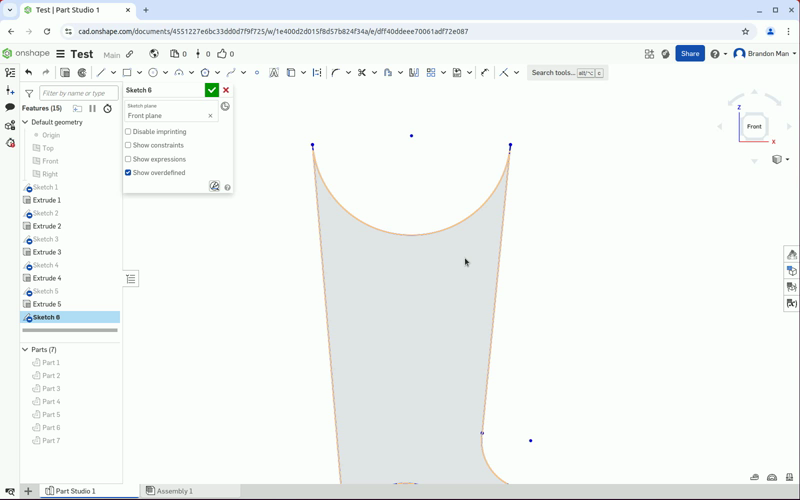
click(465, 257)
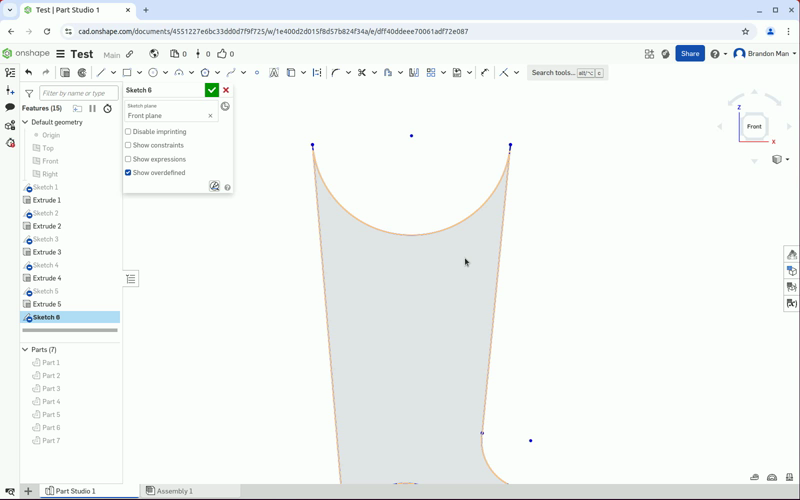
scroll(-6)
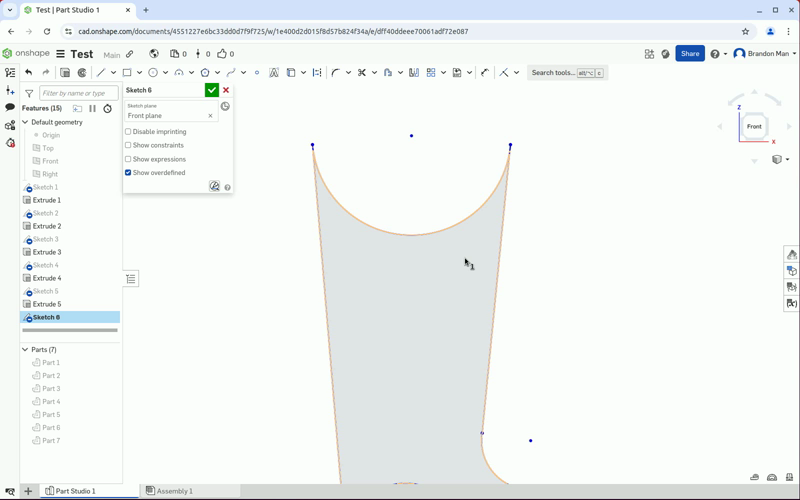
scroll(-6)
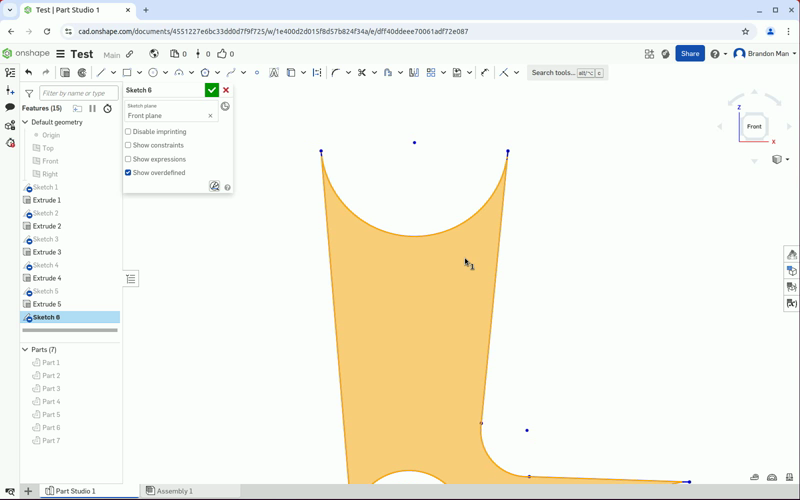
scroll(-6)
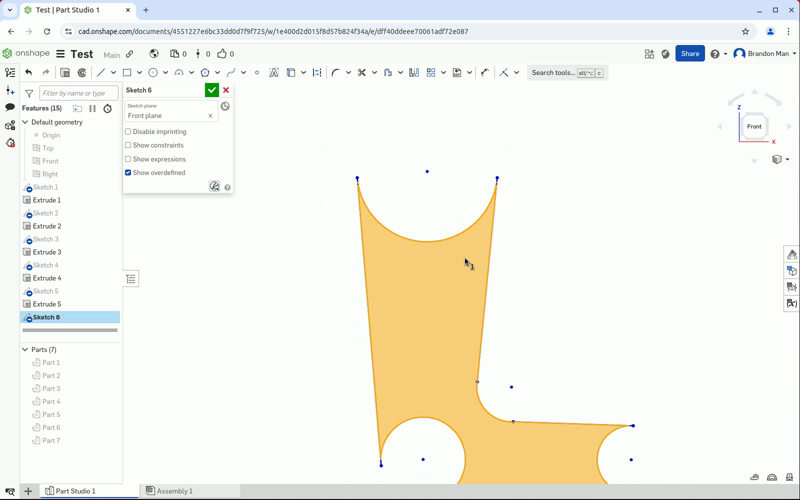
scroll(-6)
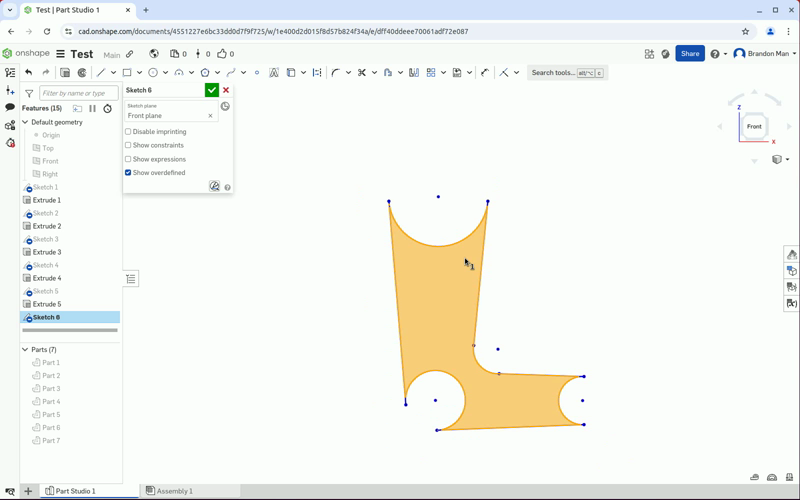
scroll(-6)
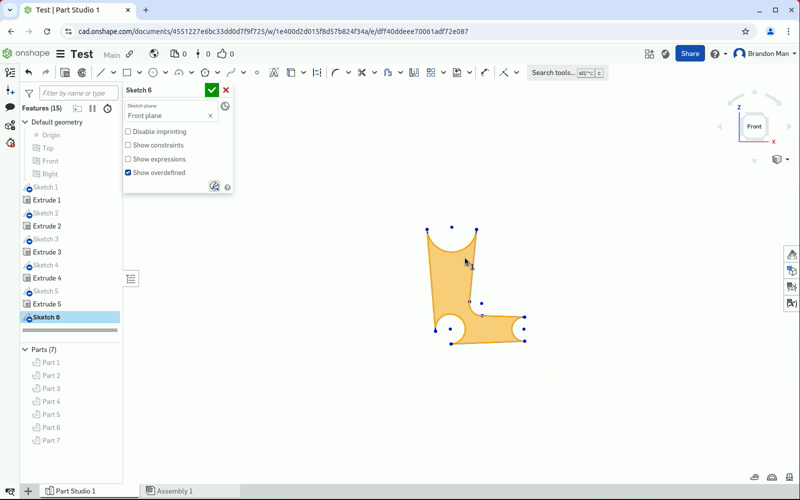
scroll(-6)
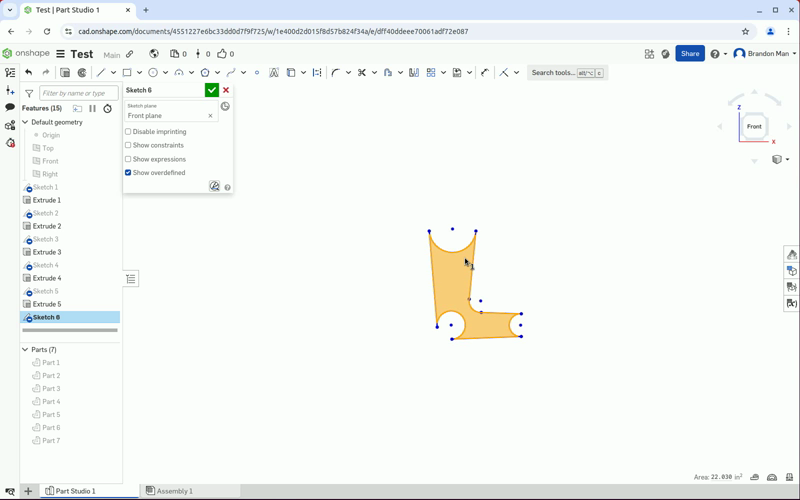
scroll(-6)
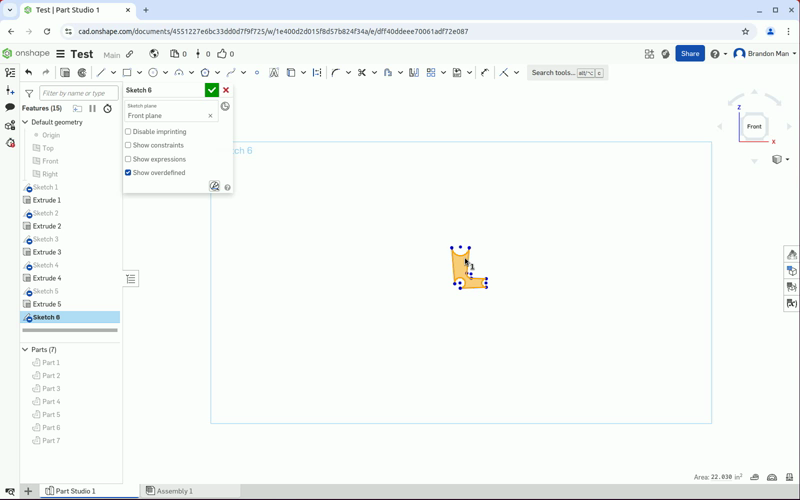
mouse_move(73, 352)
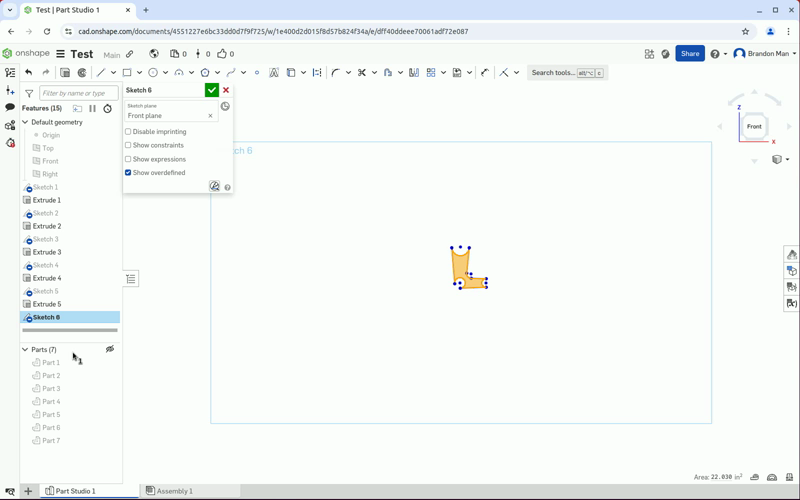
key(shift+y)
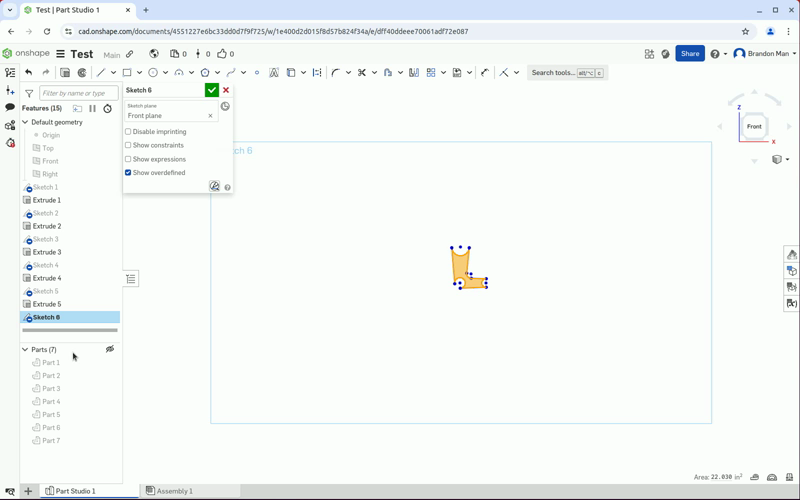
key(shift+e)
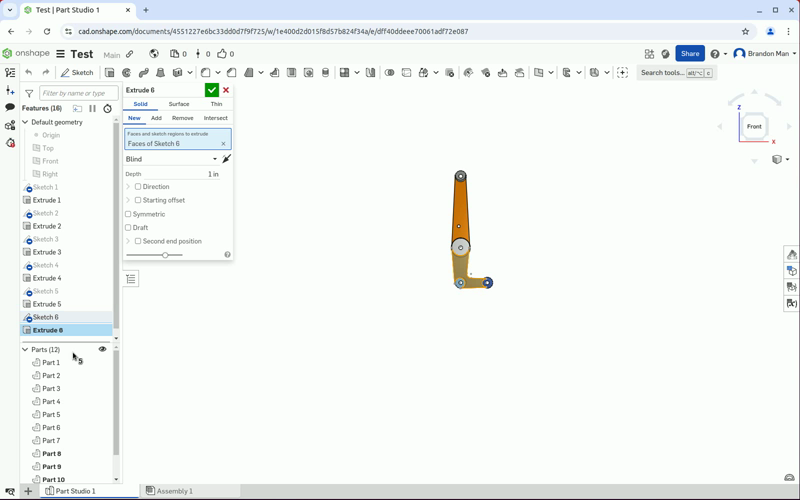
mouse_move(143, 106)
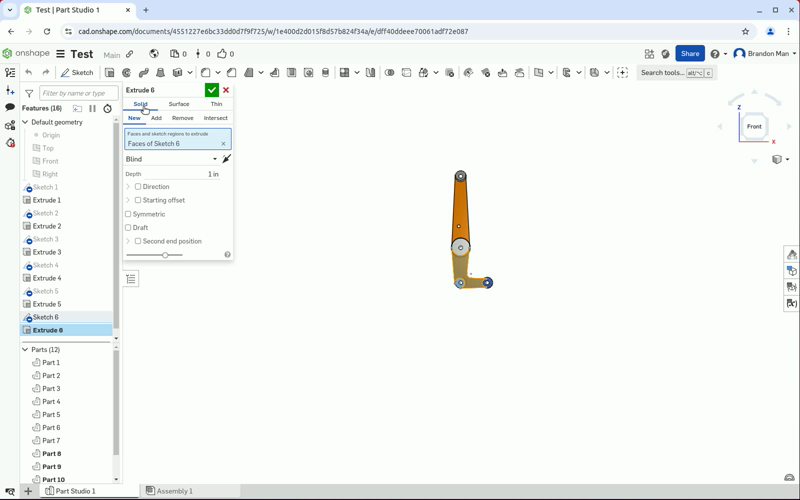
click(143, 106)
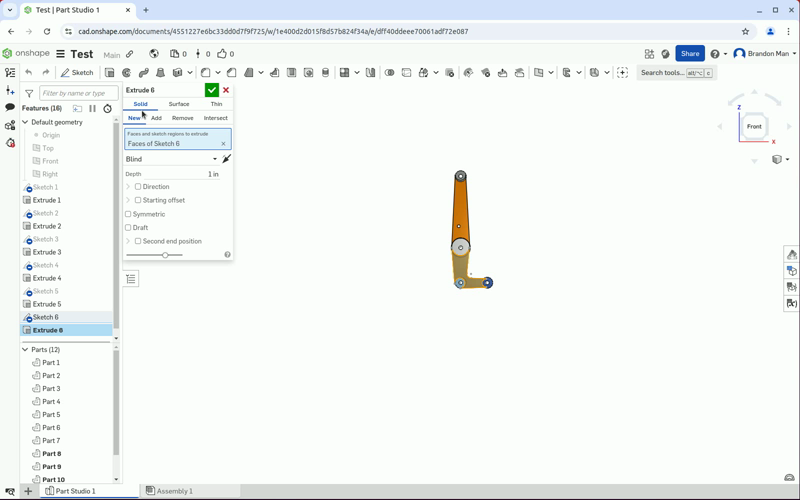
mouse_move(137, 120)
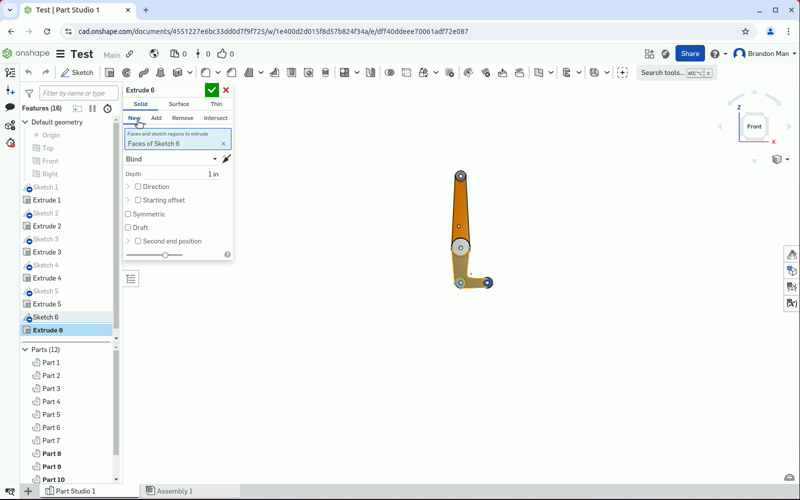
click(137, 120)
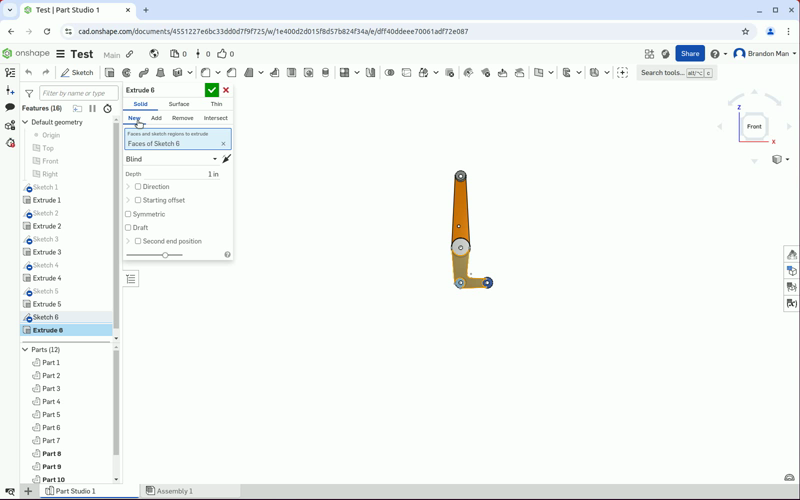
key(tab, 4)
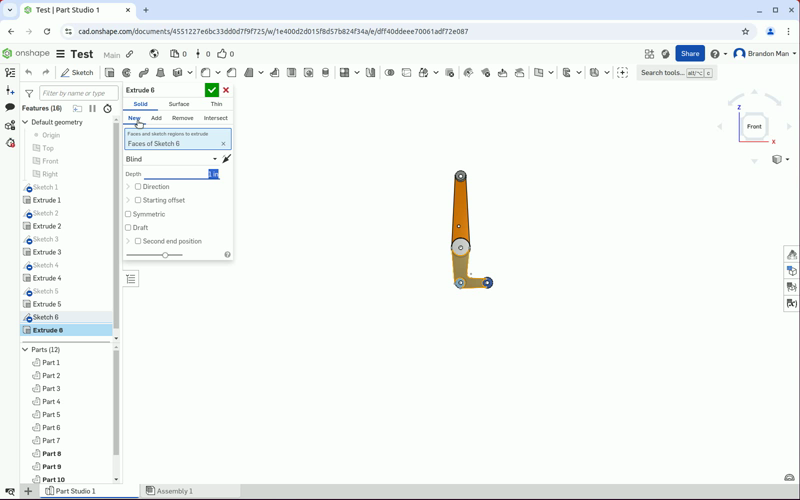
text(0.241)
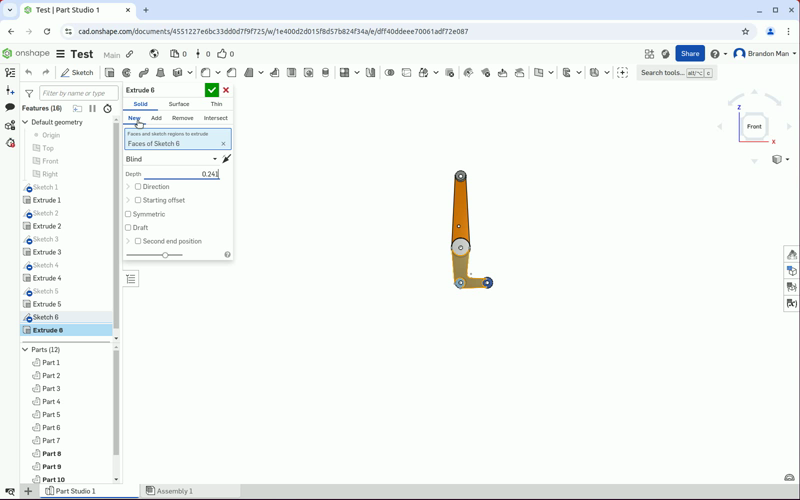
key(enter)
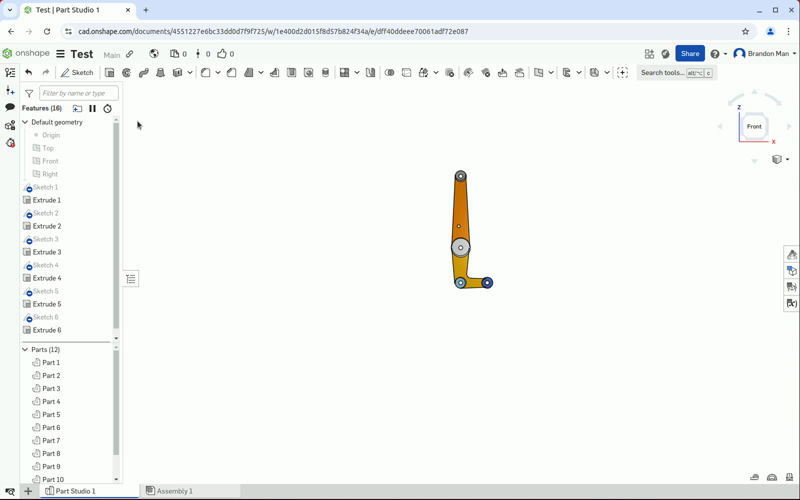
key(shift+h)
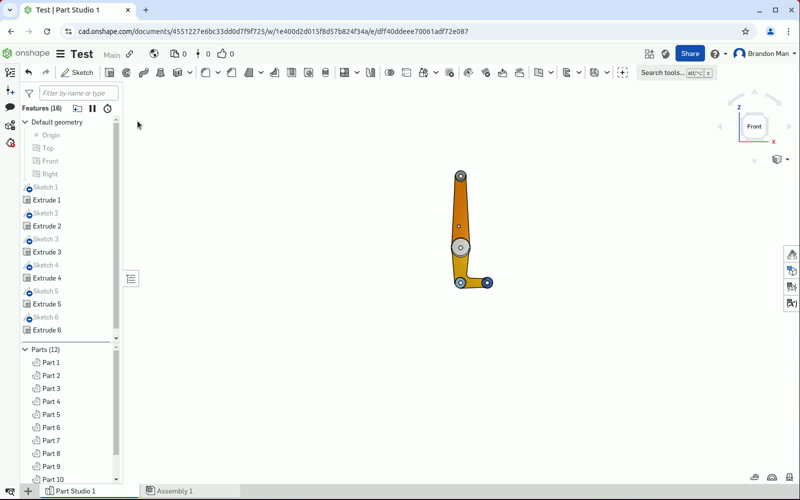
key(shift+h)
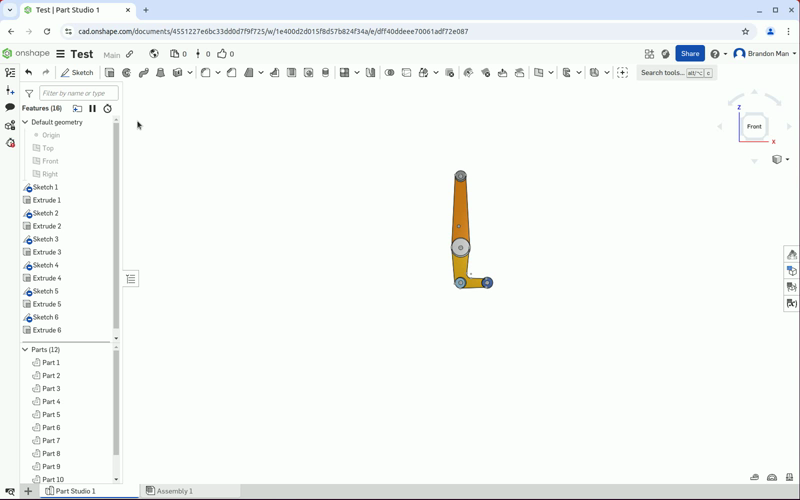
key(shift+7)
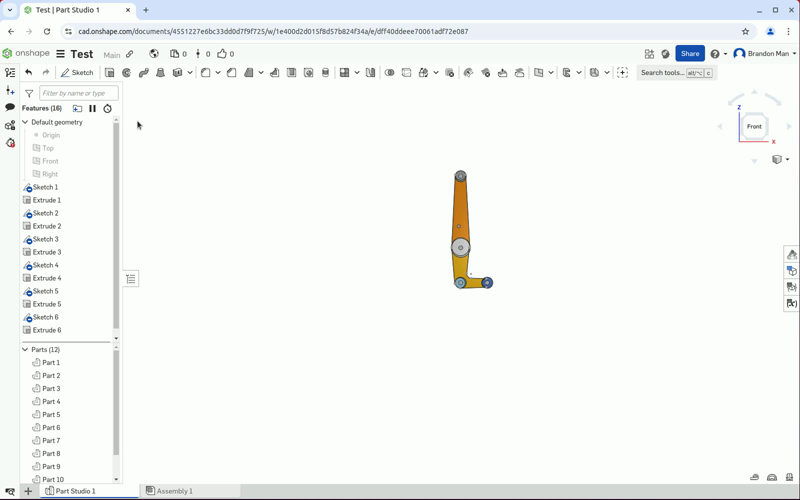
key(left, 2)
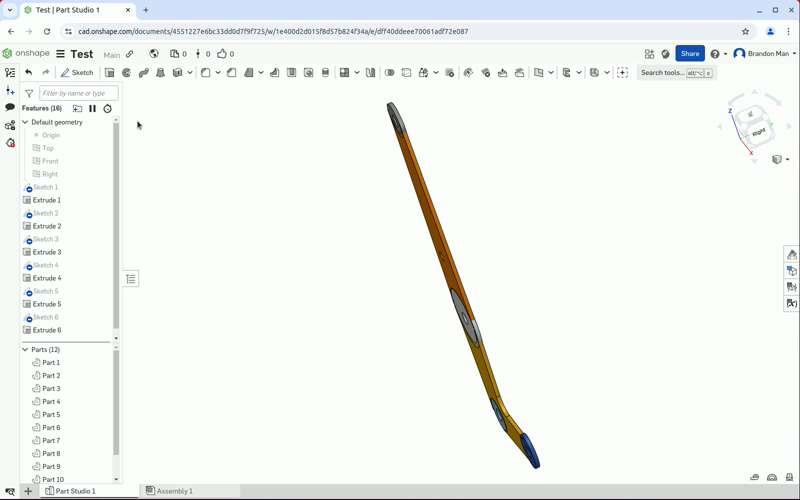
key(down, 2)
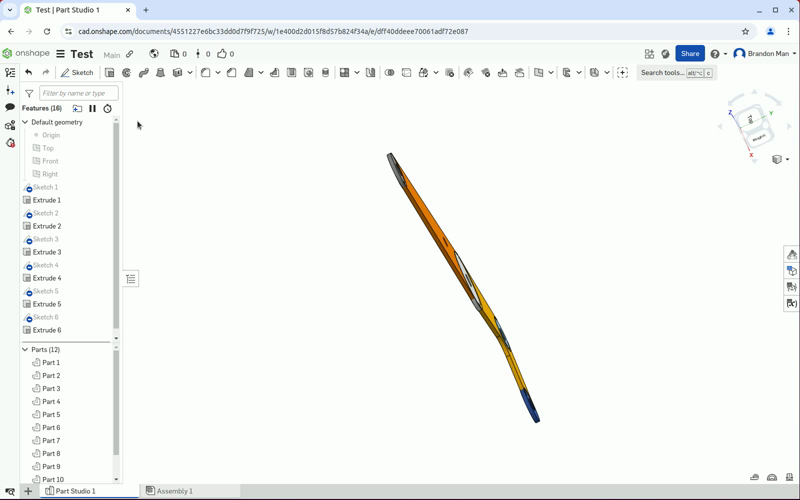
key(up, 2)
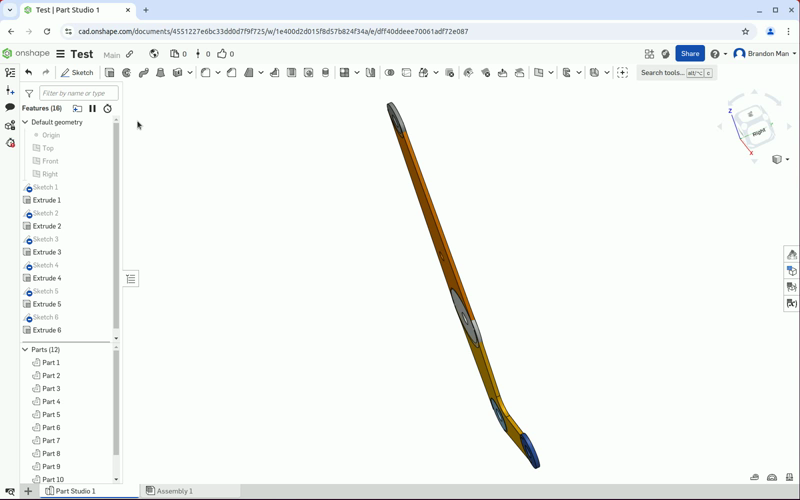
key(right, 2)
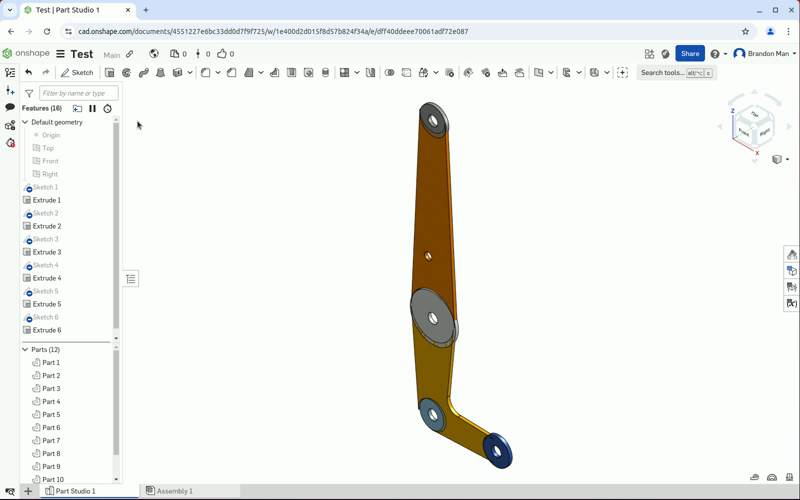
mouse_move(69, 189)
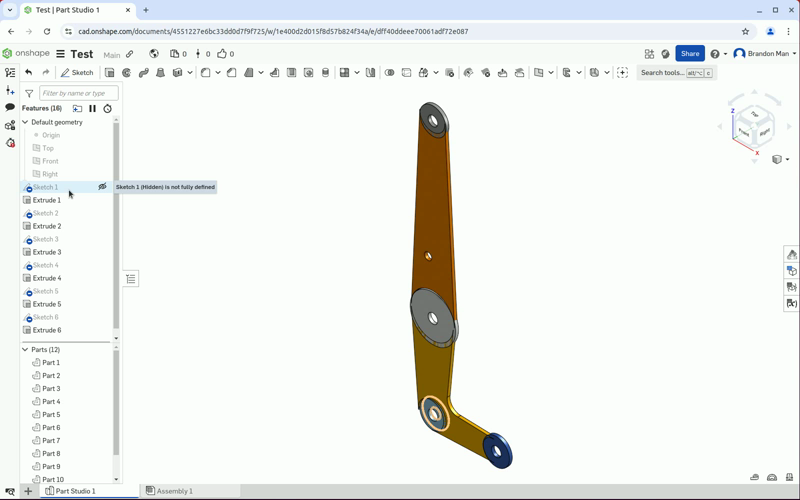
click(69, 189)